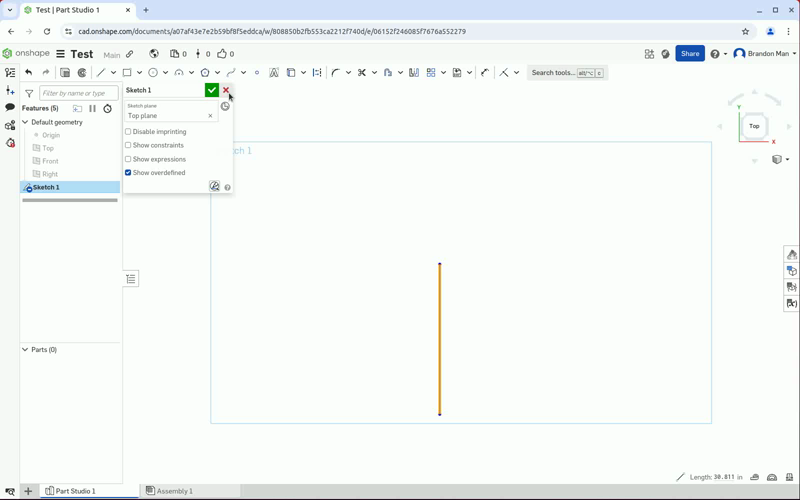
key(shift+h)
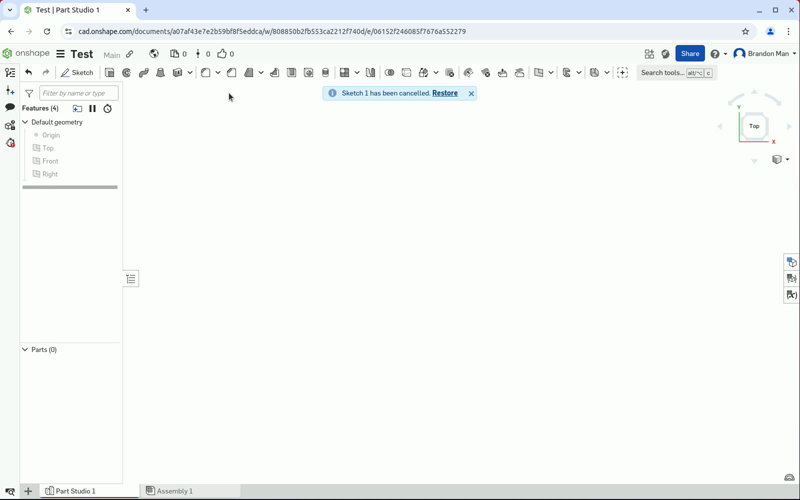
mouse_move(73, 352)
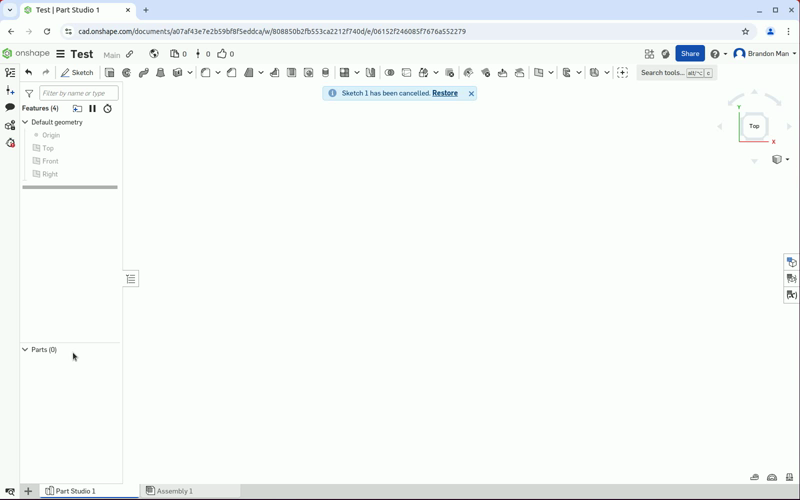
key(y)
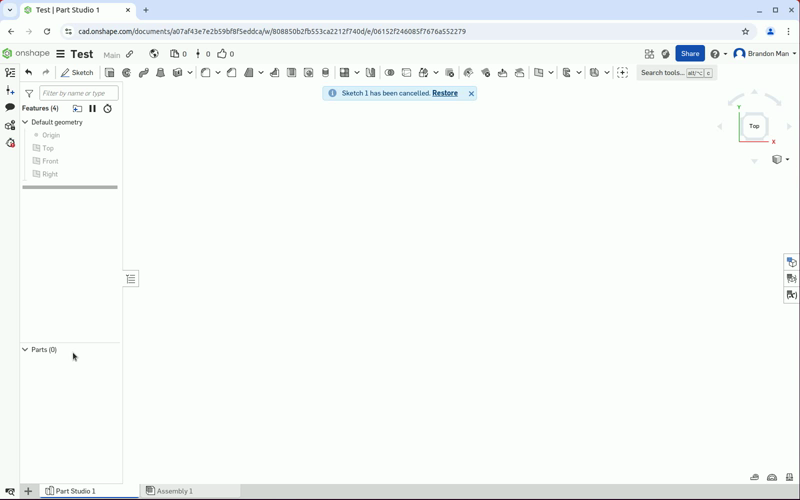
key(shift+p)
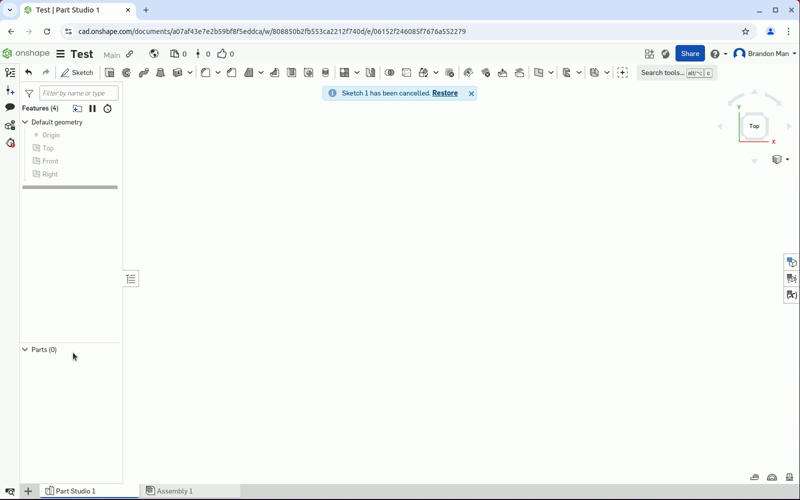
key(space)
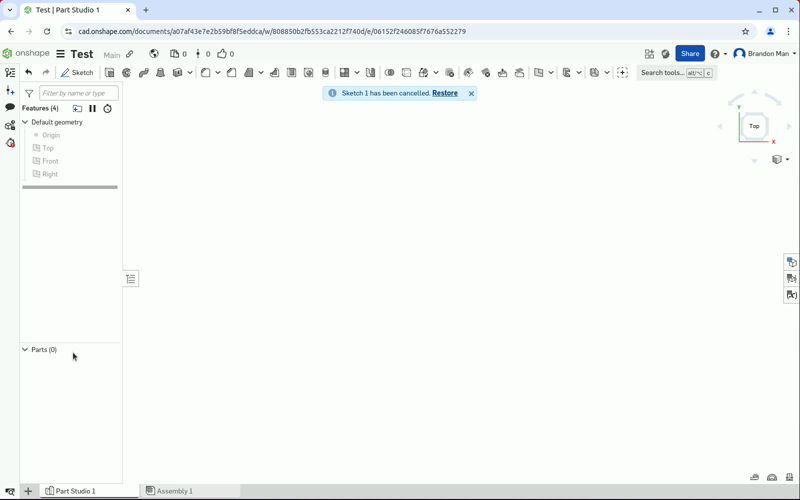
key_down(shift)
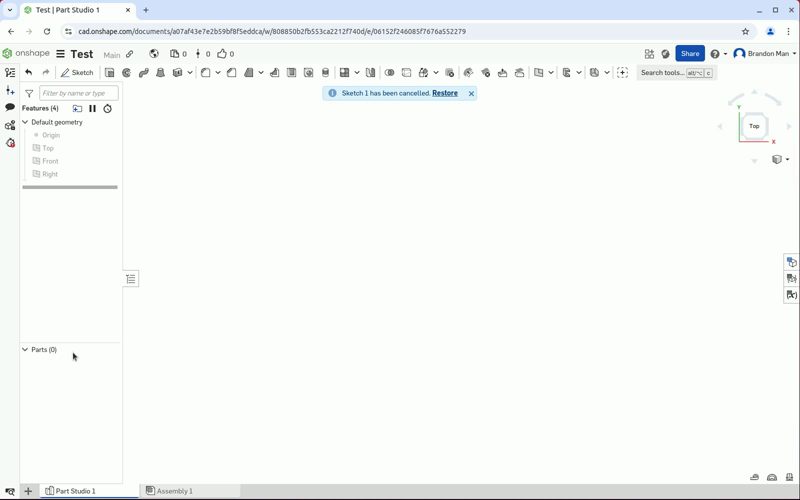
key(up)
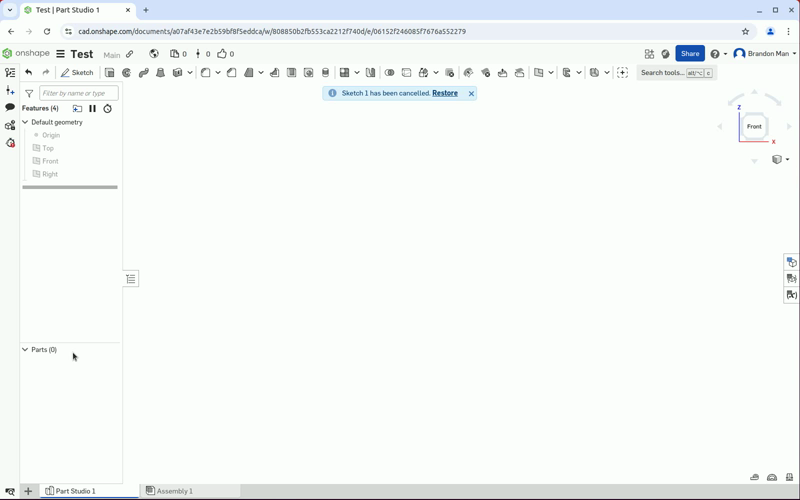
key_up(shift)
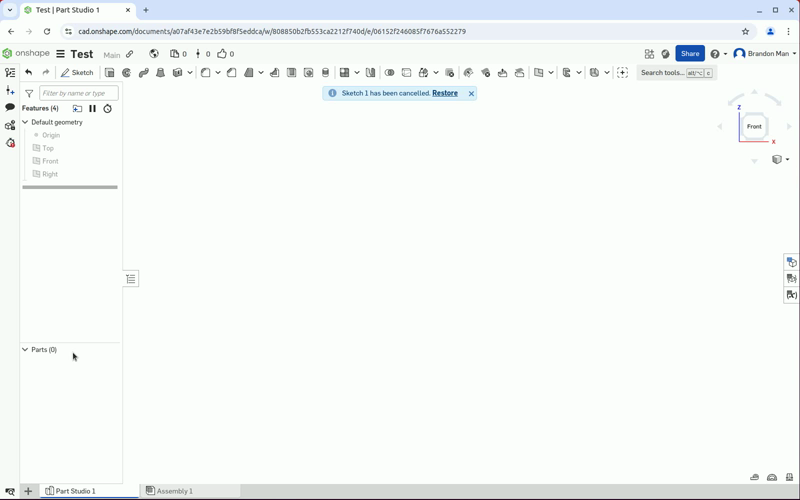
mouse_move(73, 352)
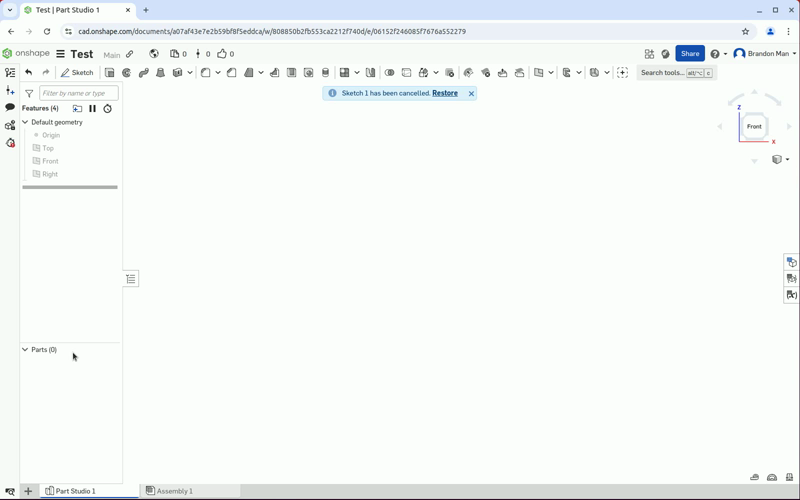
key(shift+y)
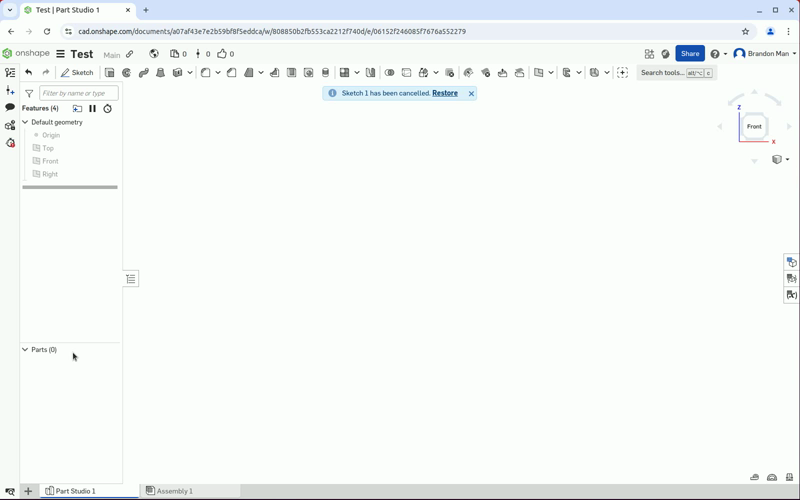
key(shift+s)
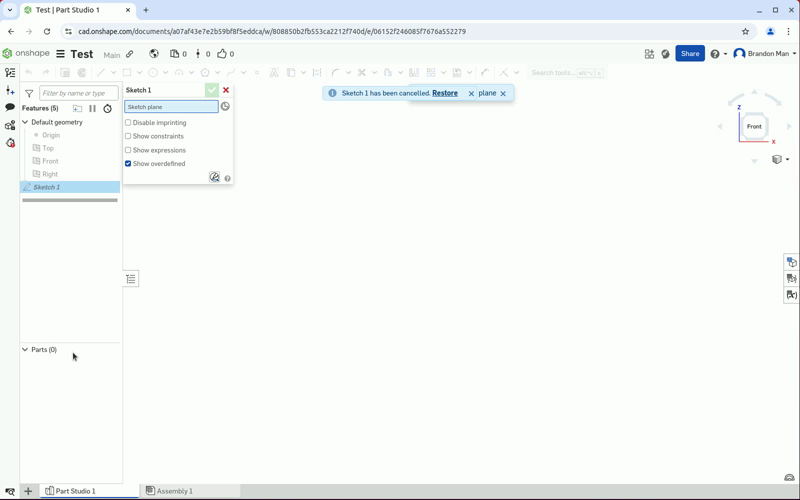
mouse_move(73, 163)
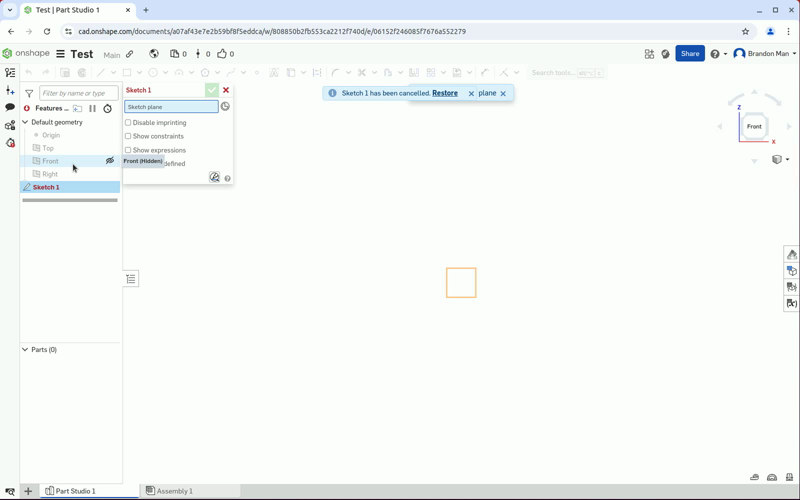
click(73, 163)
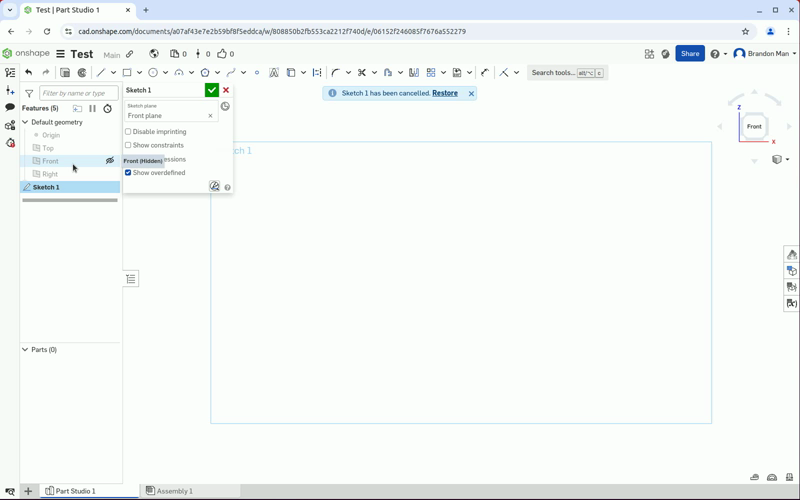
mouse_move(73, 352)
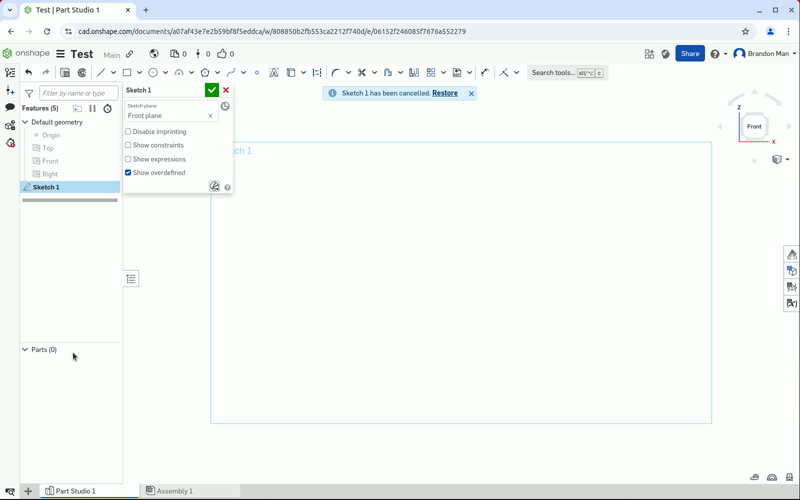
key(y)
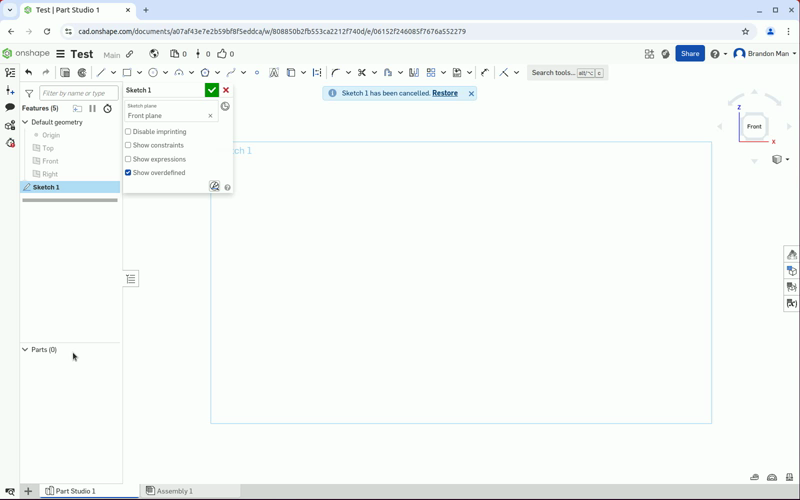
key(l)
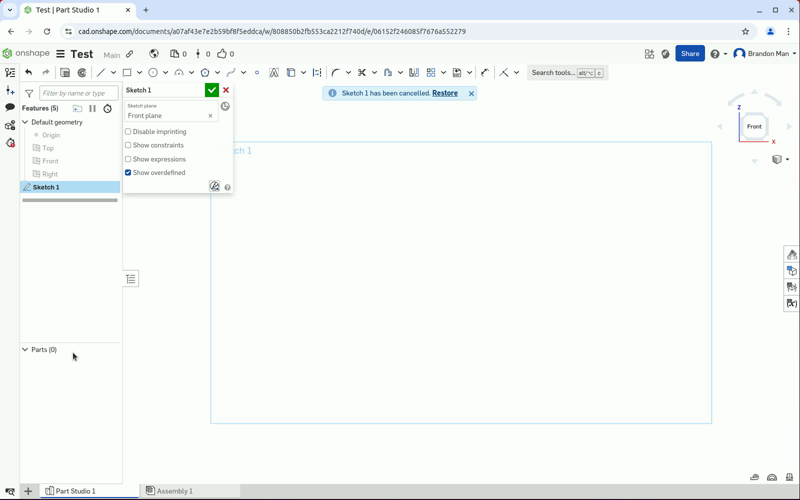
key_down(shift)
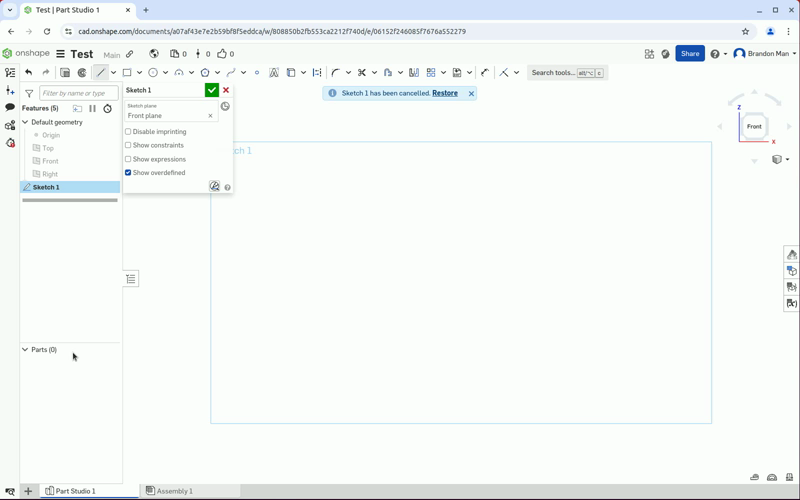
mouse_move(460, 282)
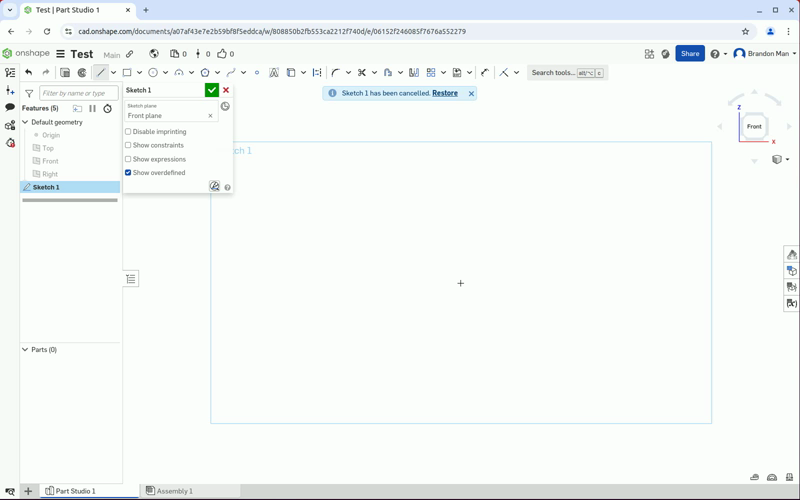
click(460, 282)
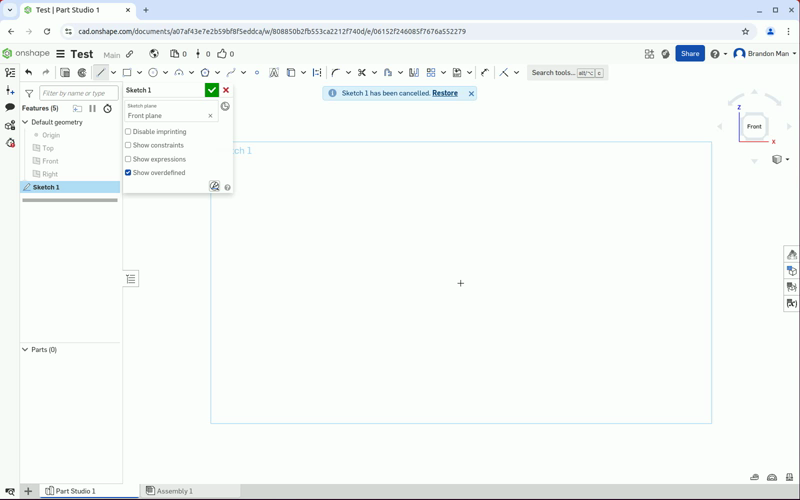
key_up(shift)
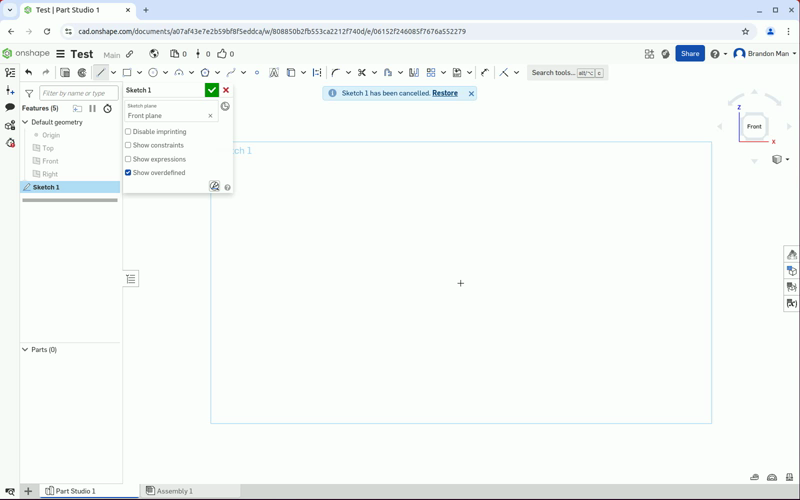
key_down(shift)
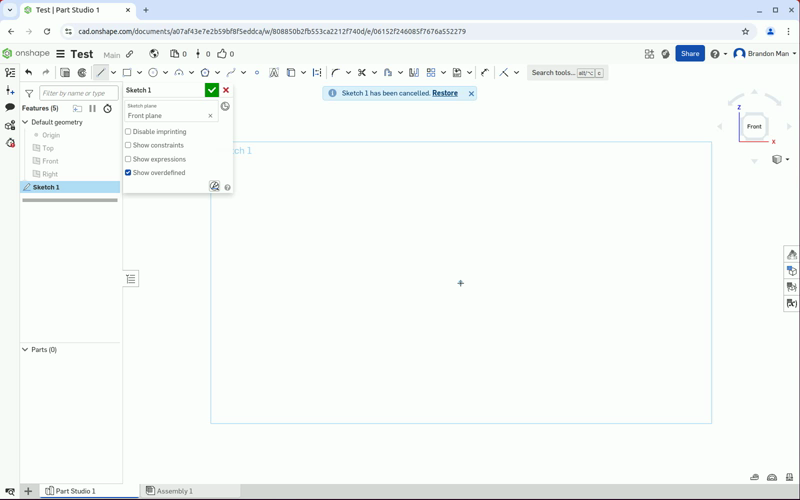
mouse_move(573, 282)
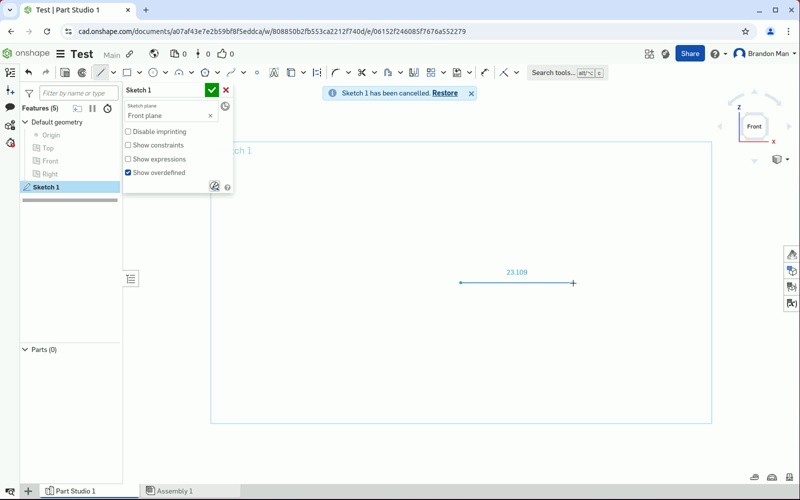
click(573, 282)
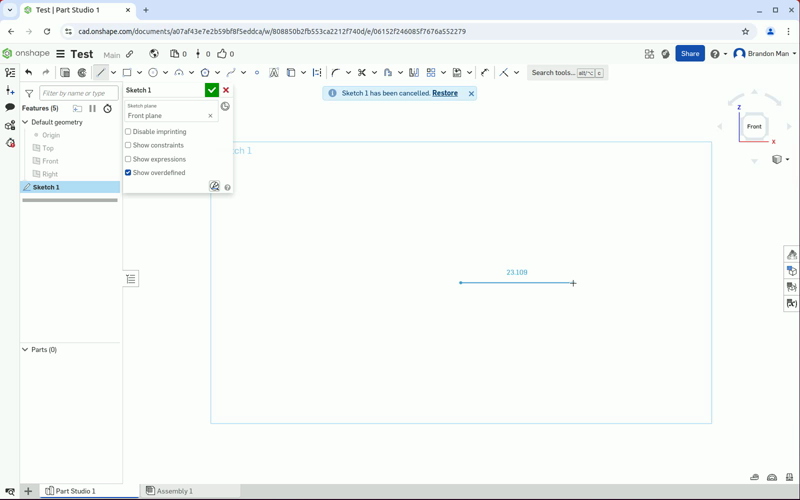
key_up(shift)
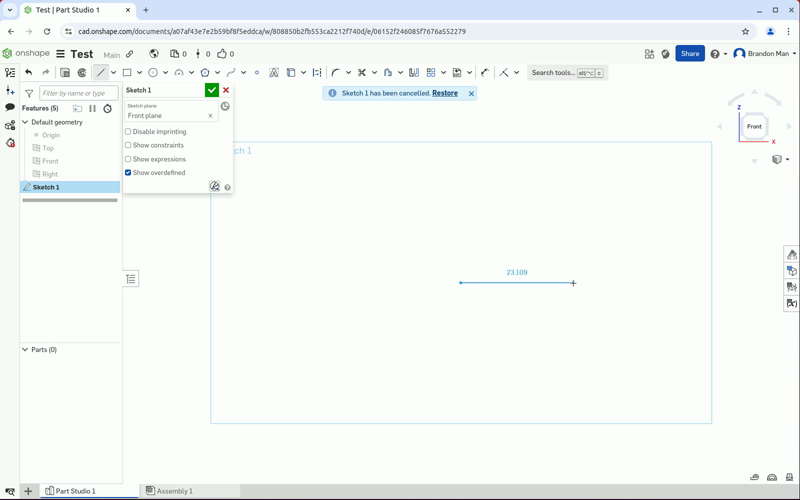
key_down(shift)
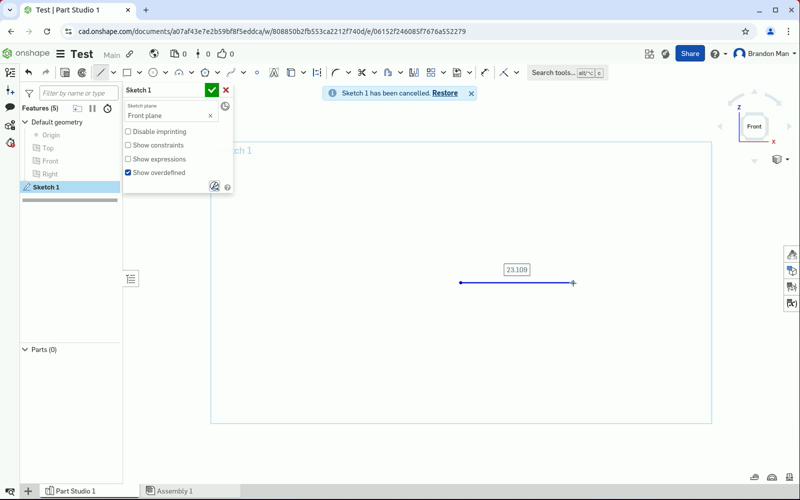
mouse_move(589, 282)
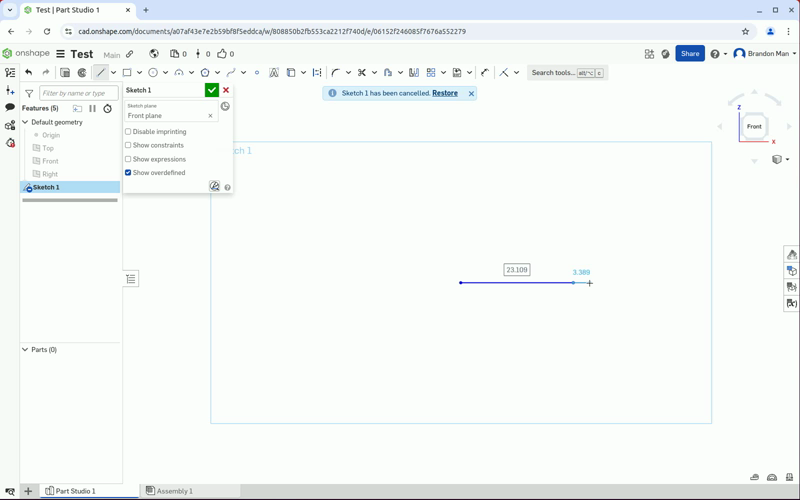
mouse_move(573, 258)
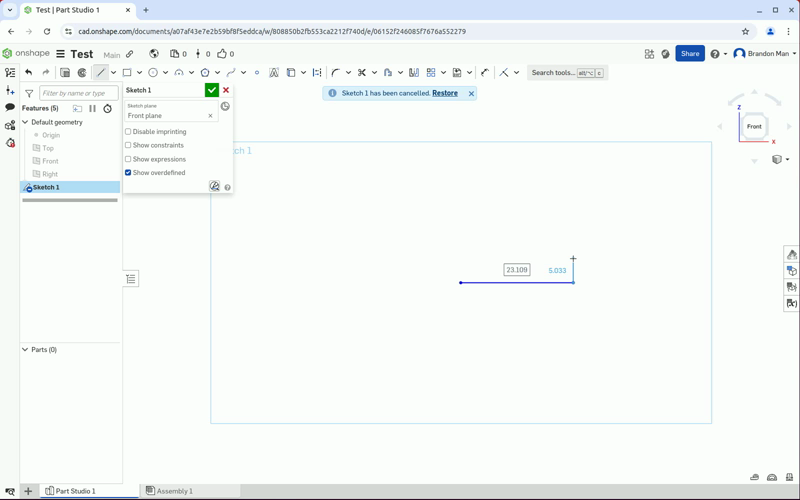
click(573, 258)
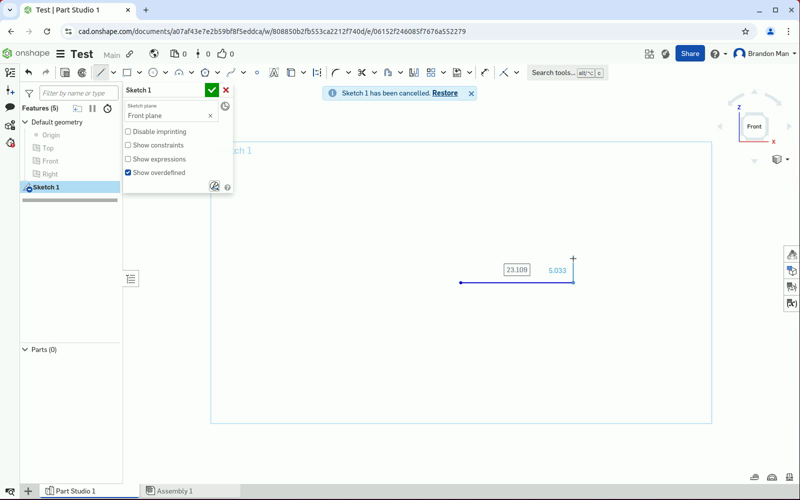
key_up(shift)
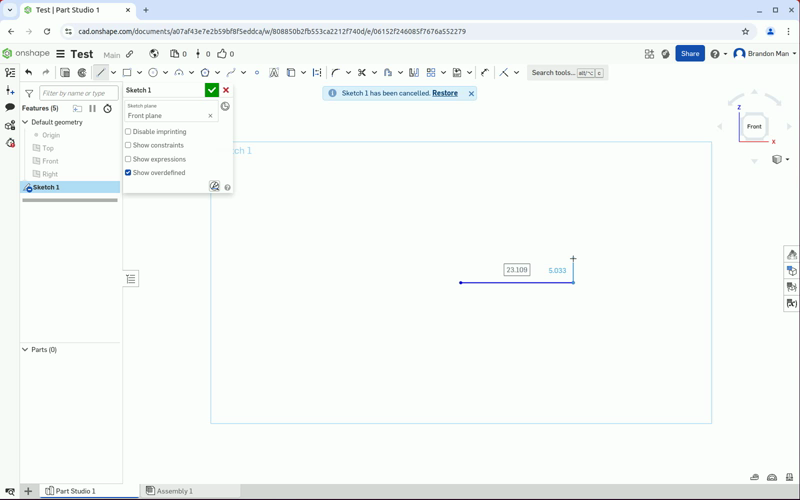
key_down(shift)
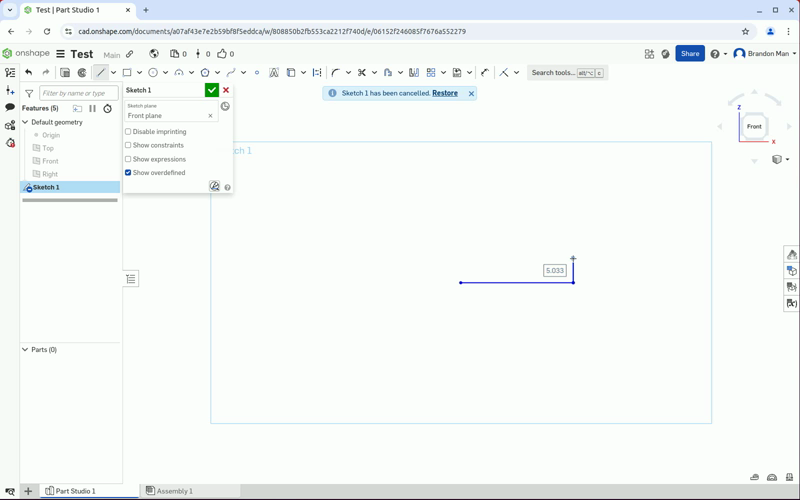
mouse_move(460, 258)
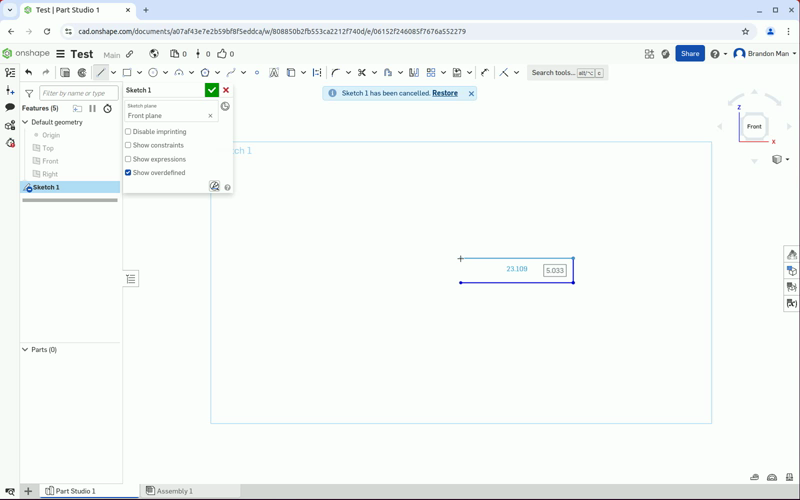
click(460, 258)
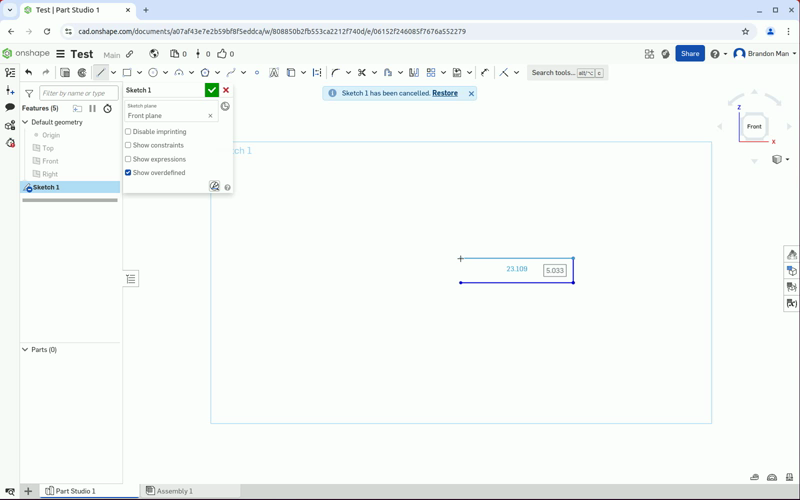
key_up(shift)
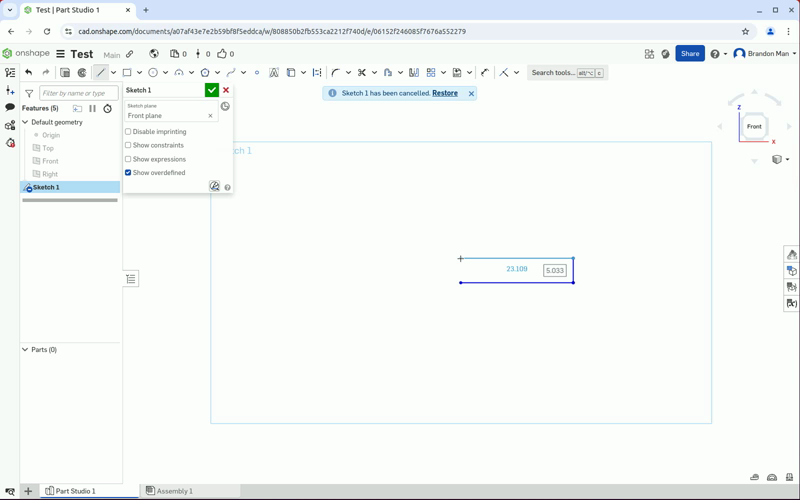
mouse_move(490, 258)
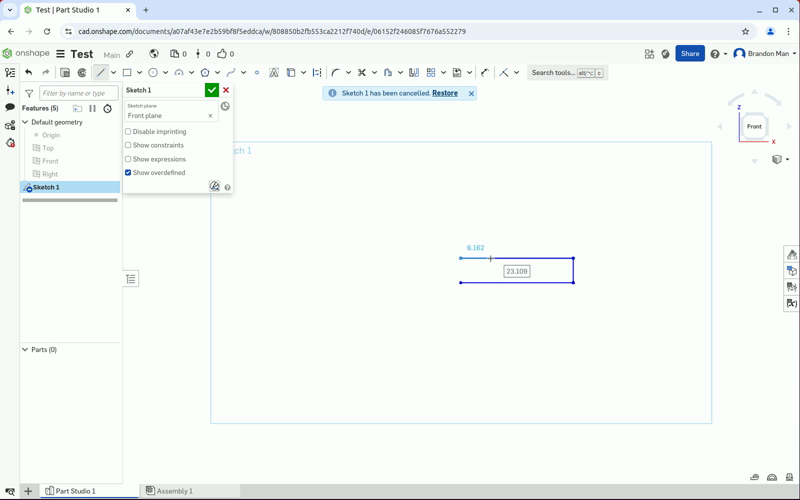
key_down(shift)
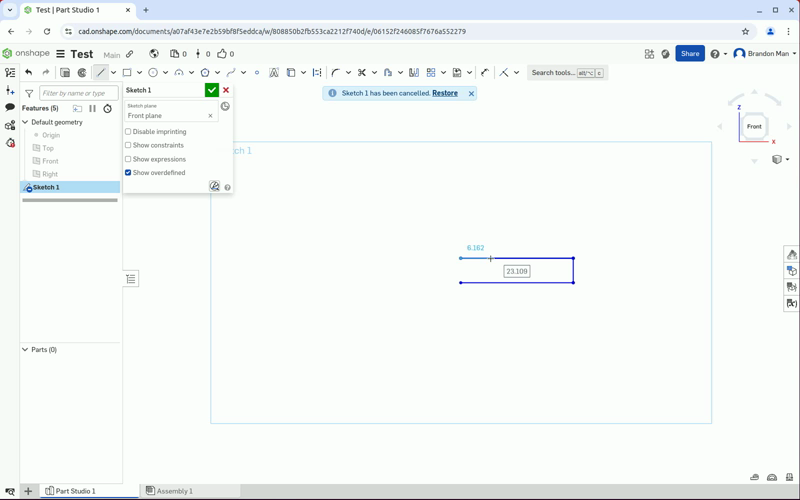
mouse_move(460, 282)
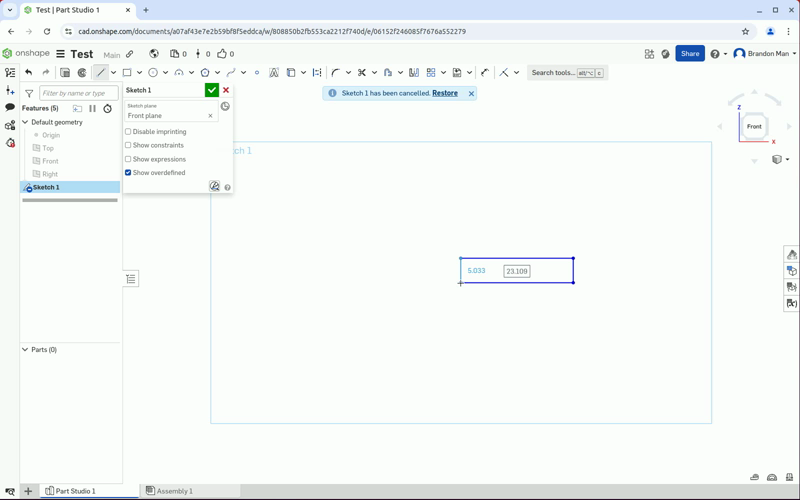
key_up(shift)
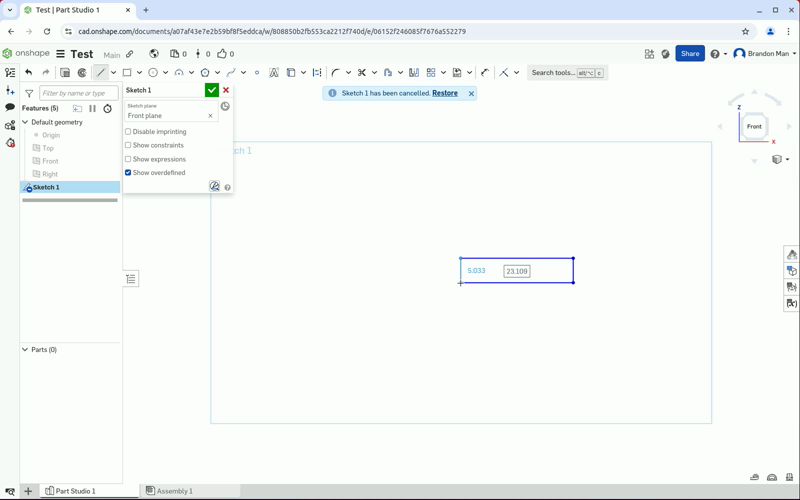
click(460, 282)
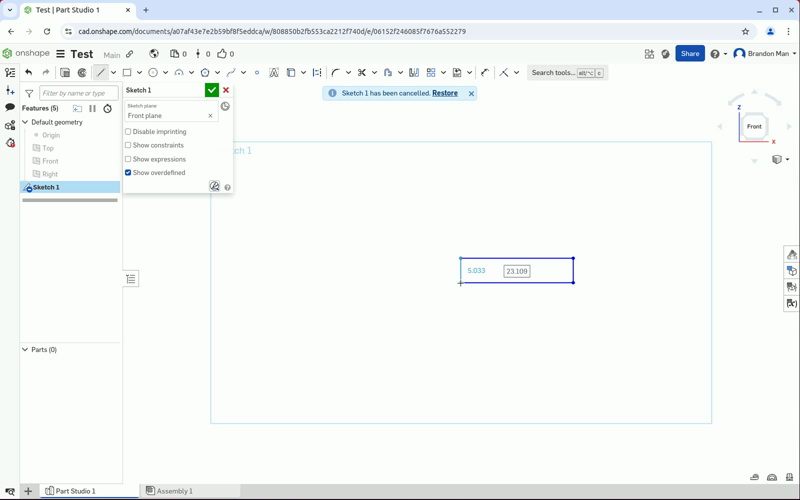
key(esc)
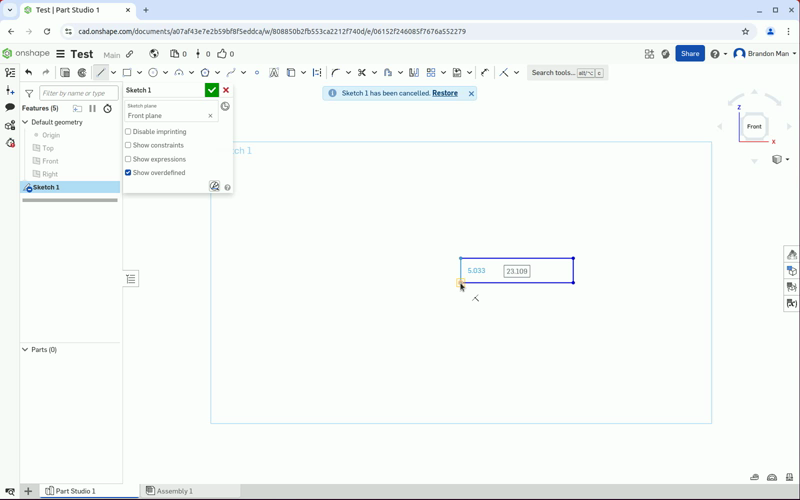
key(c)
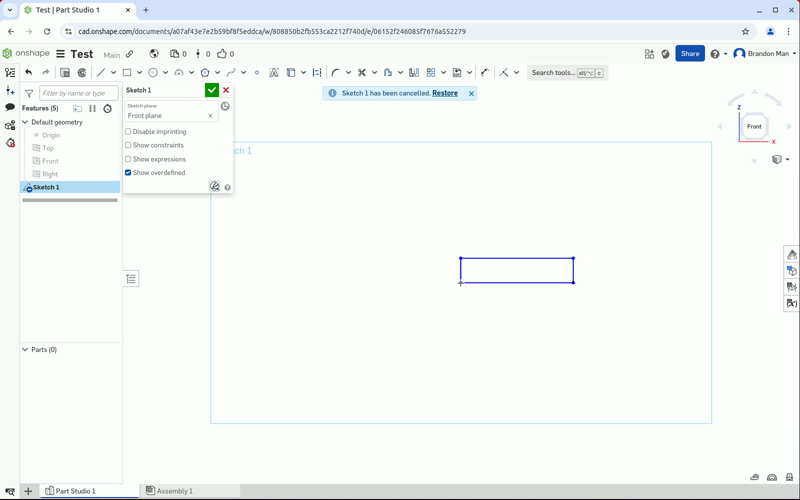
key_down(shift)
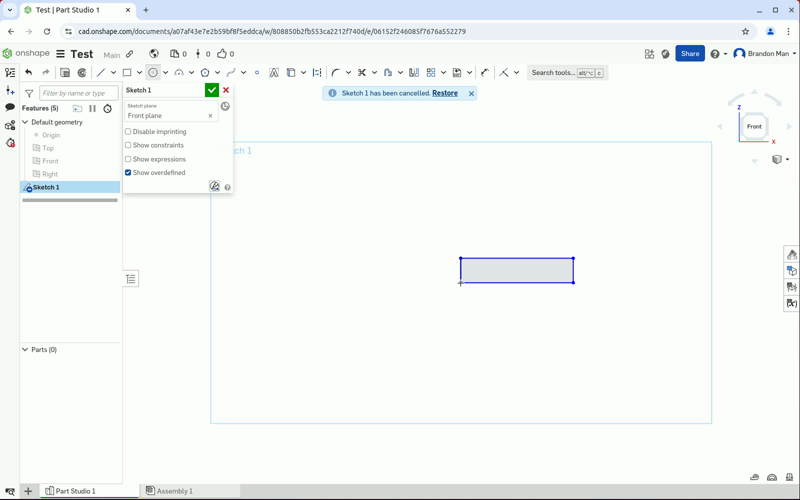
mouse_move(473, 271)
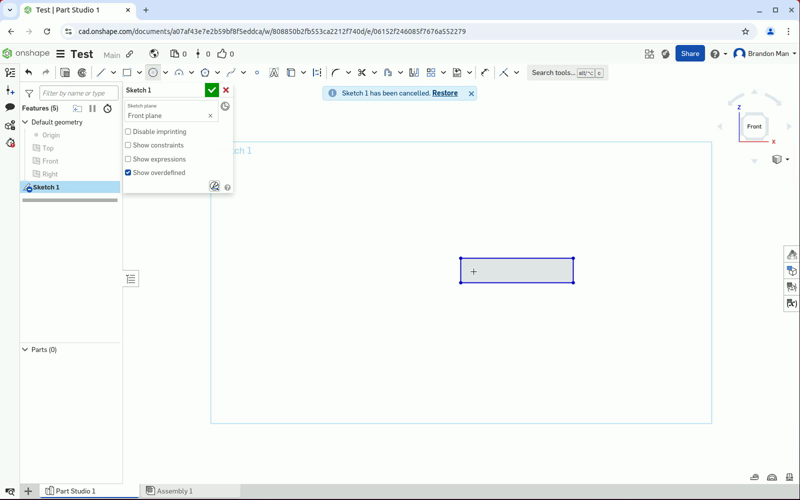
click(473, 271)
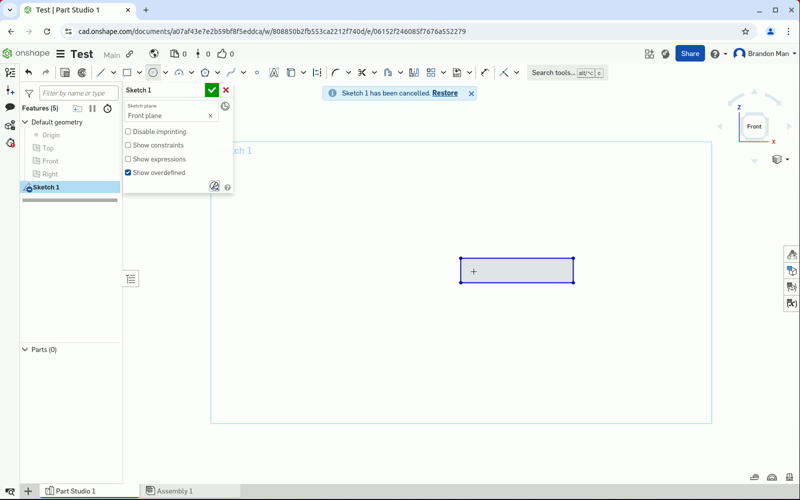
key_up(shift)
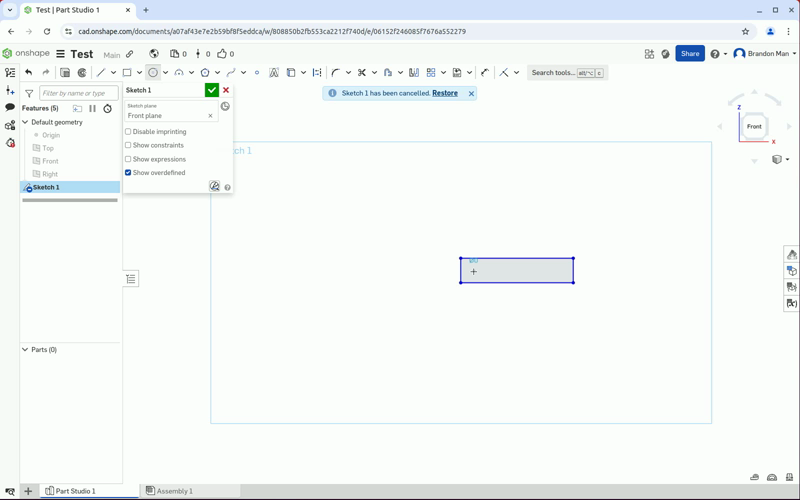
mouse_move(474, 271)
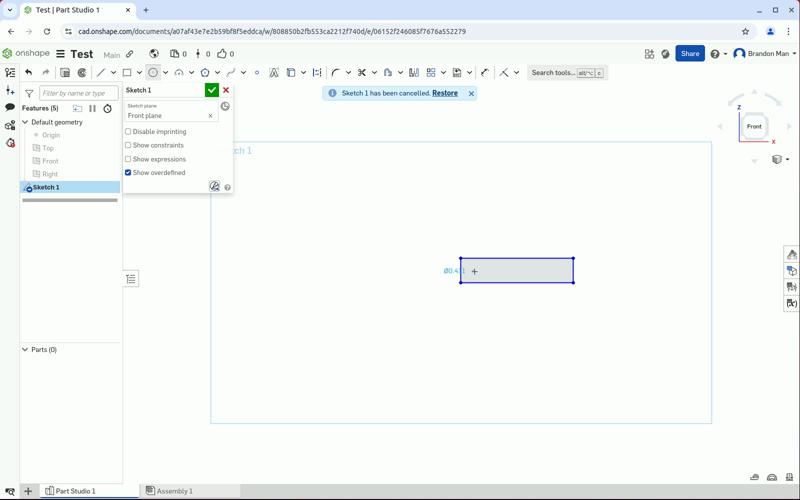
scroll(6)
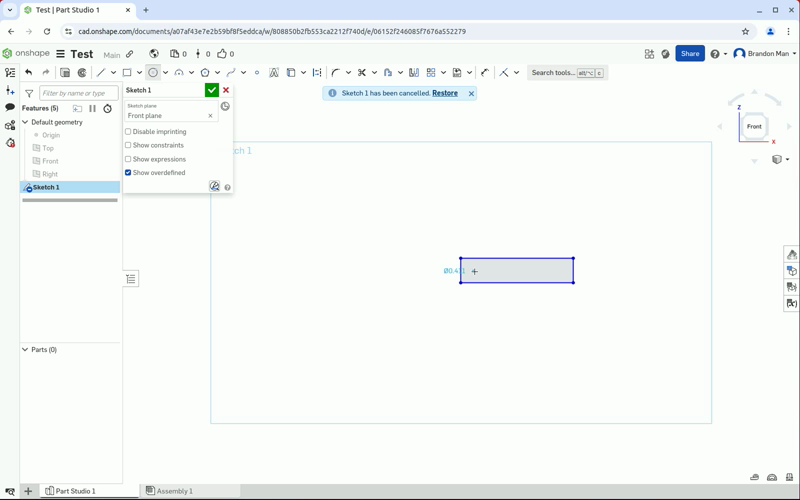
scroll(6)
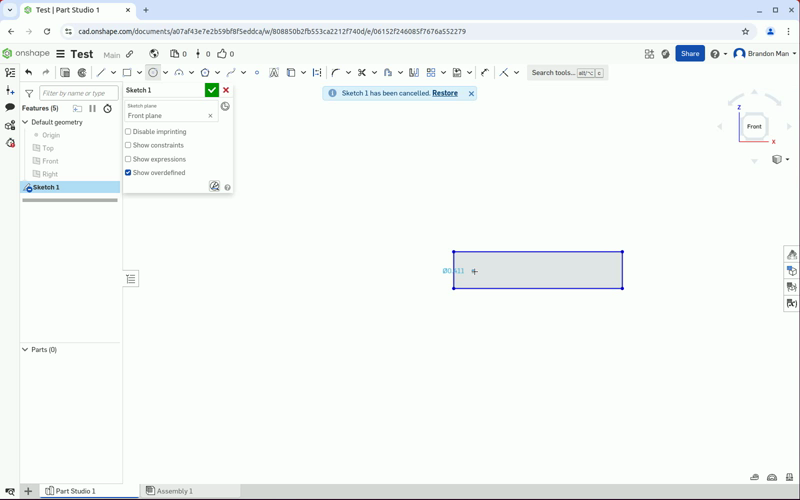
scroll(6)
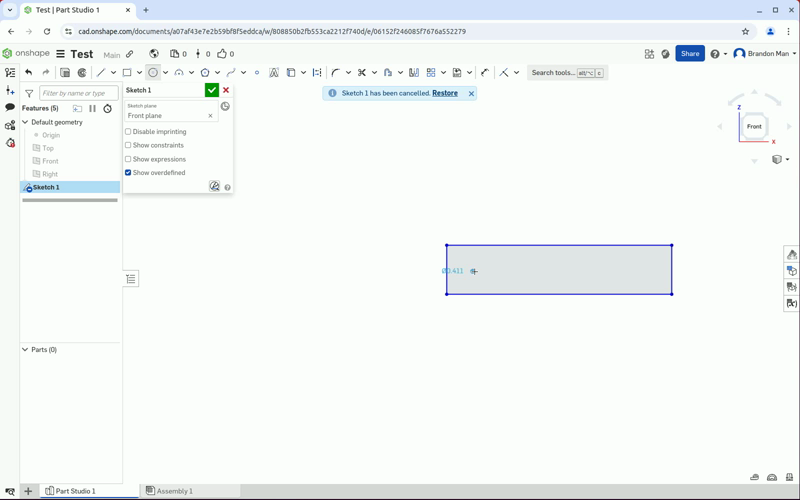
scroll(6)
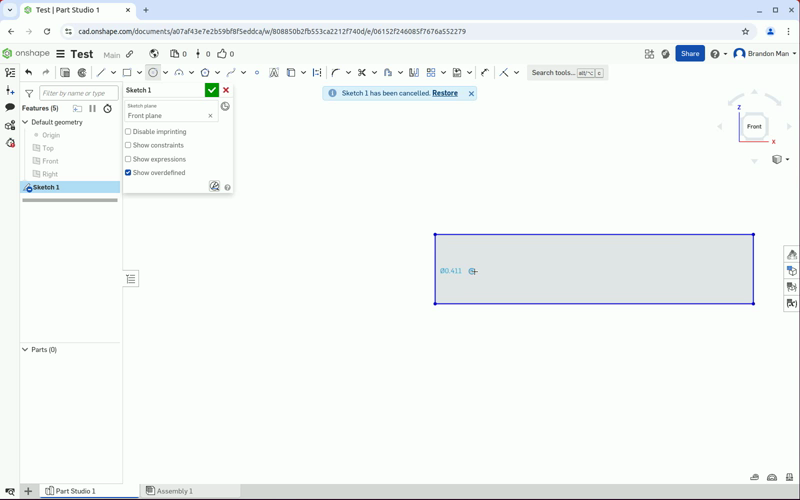
scroll(6)
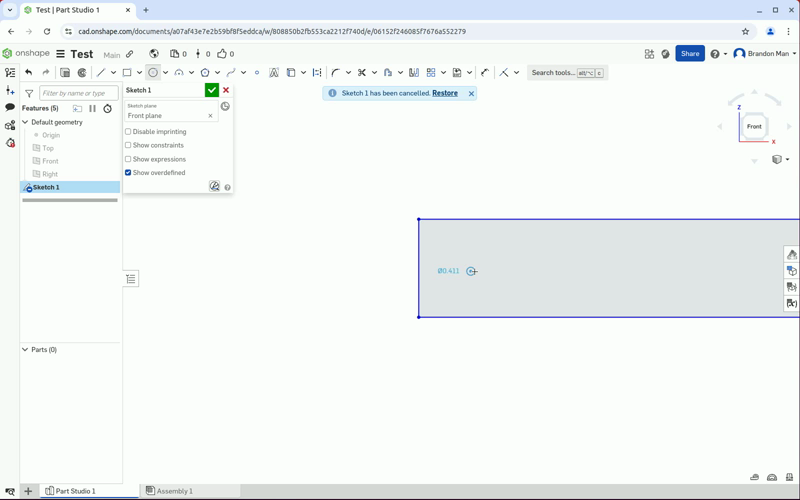
scroll(6)
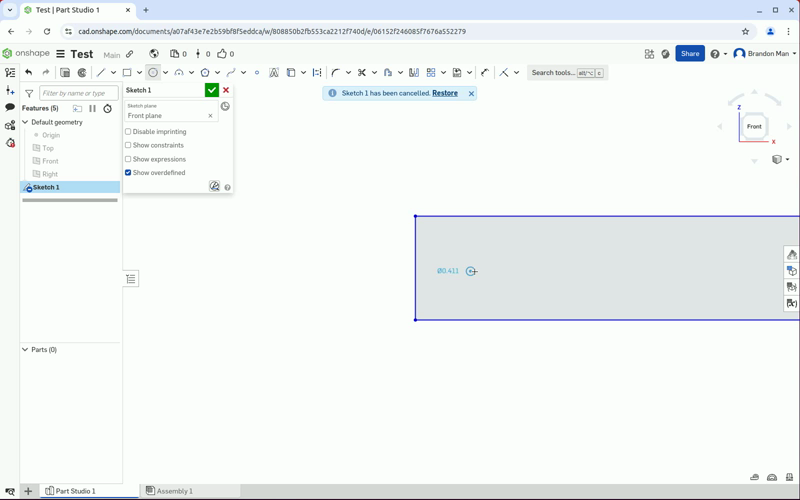
scroll(6)
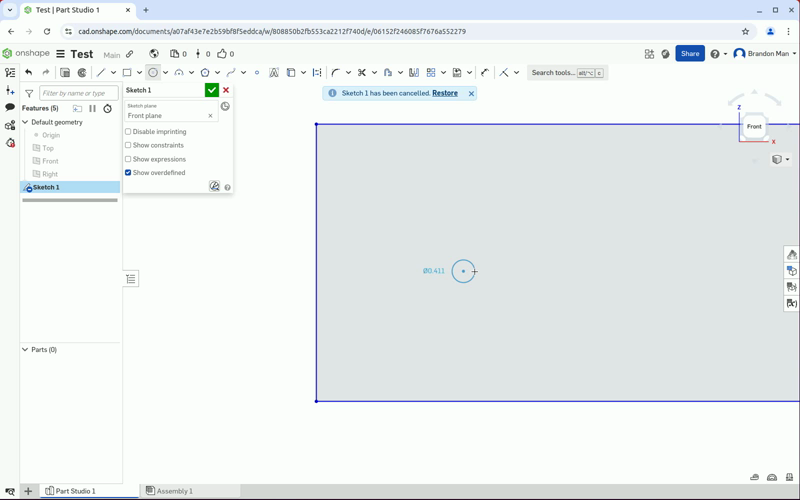
click(474, 271)
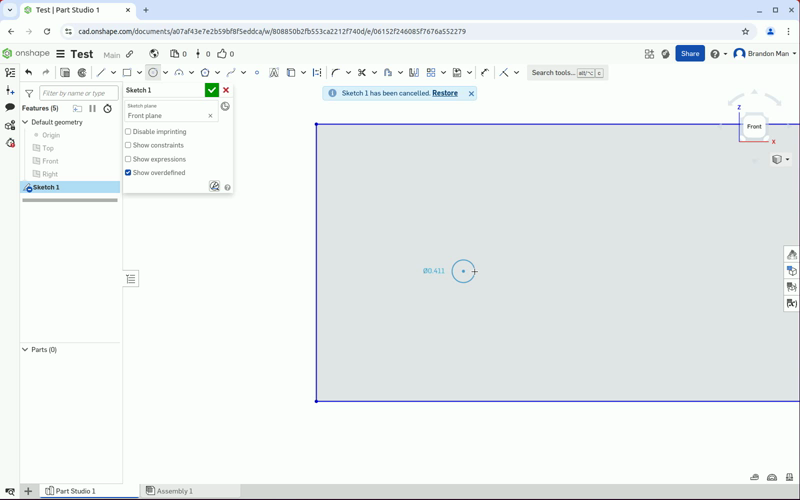
scroll(-6)
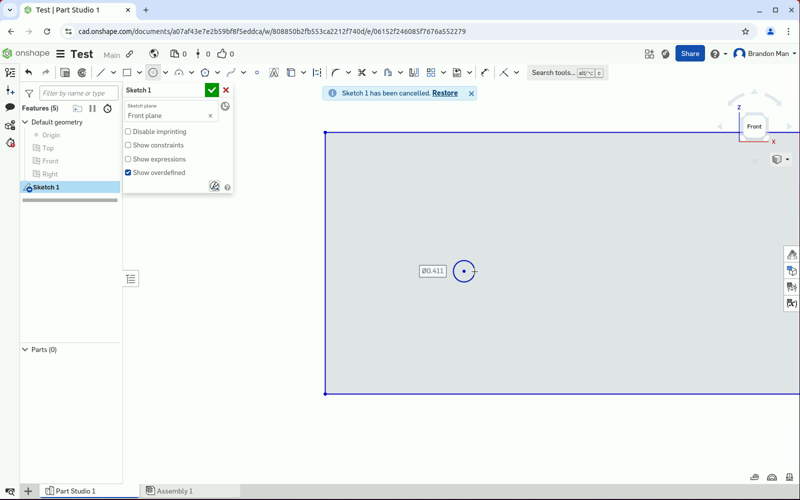
scroll(-6)
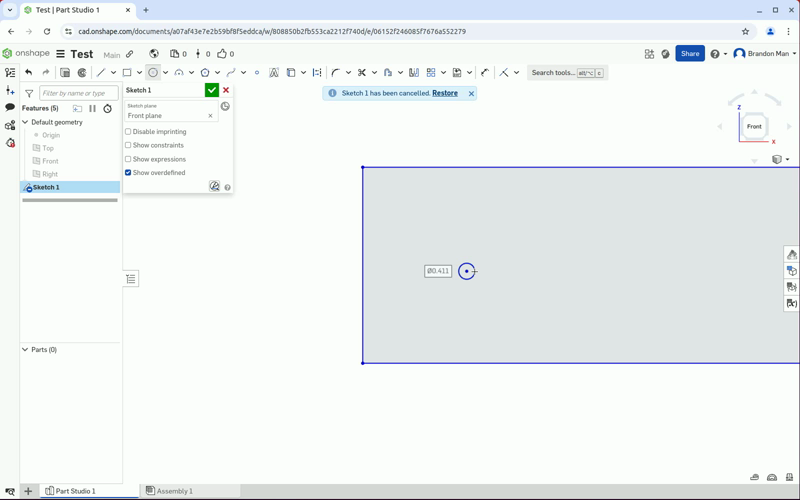
scroll(-6)
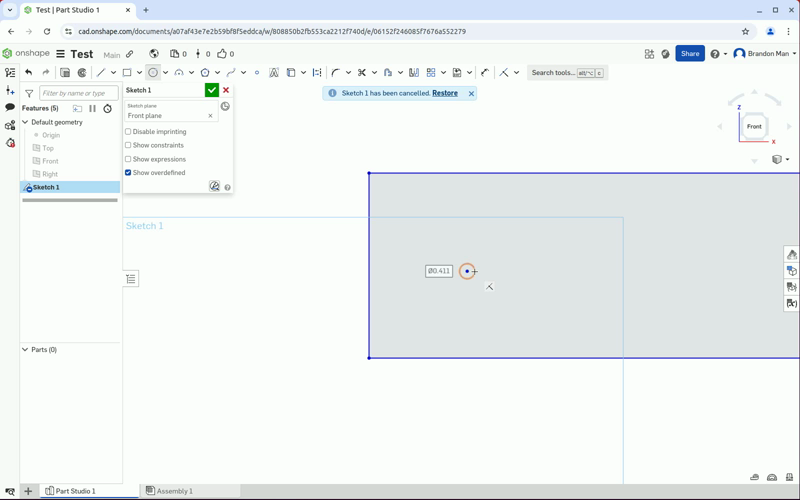
scroll(-6)
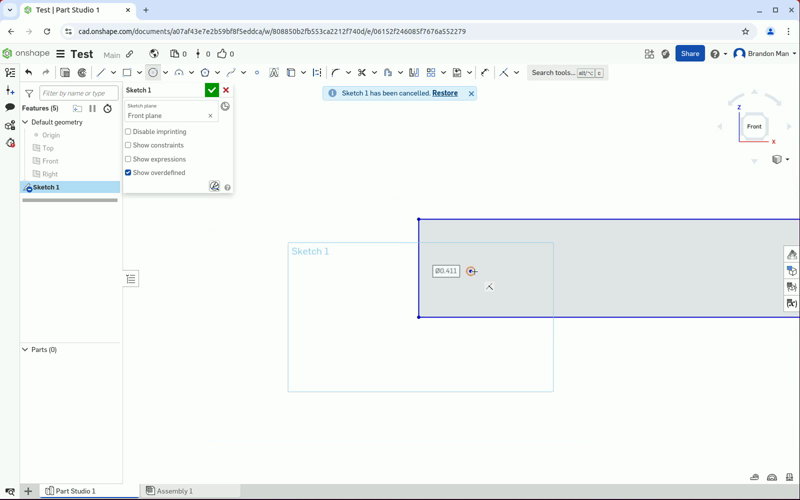
scroll(-6)
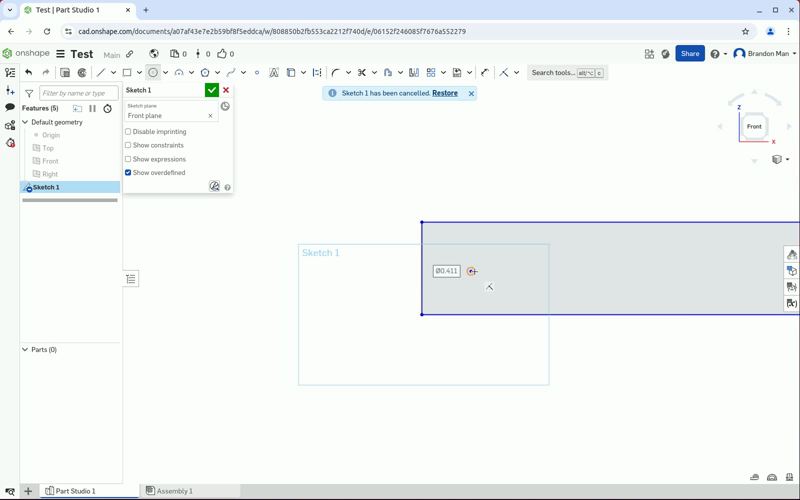
scroll(-6)
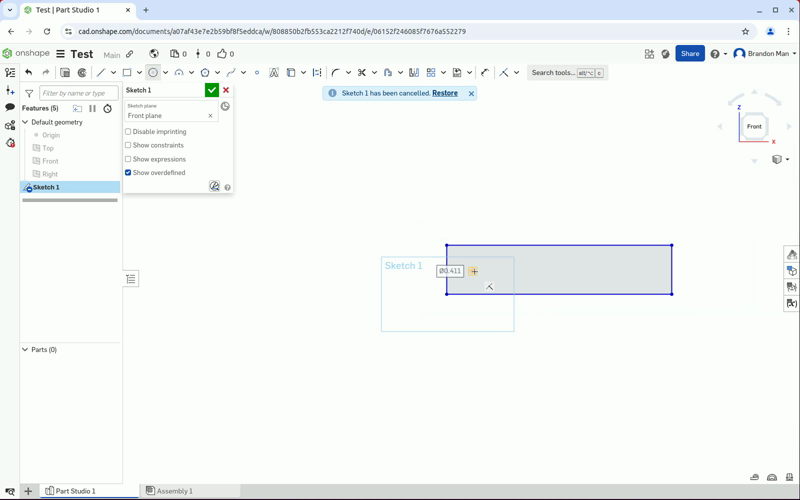
scroll(-6)
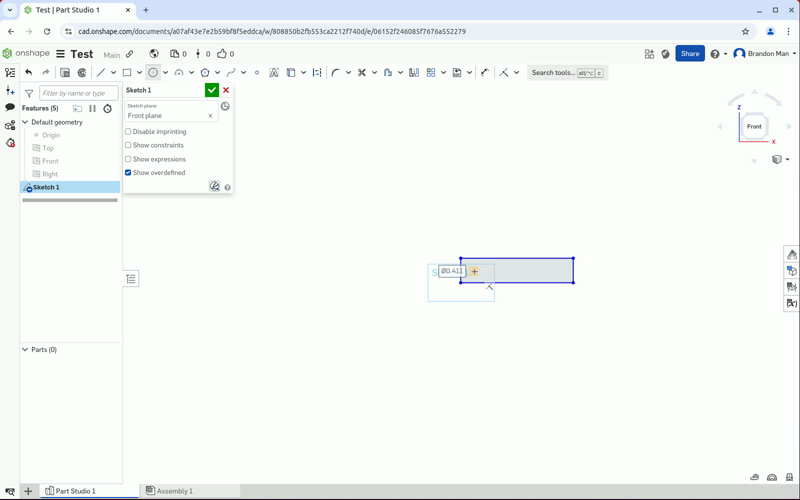
key(esc)
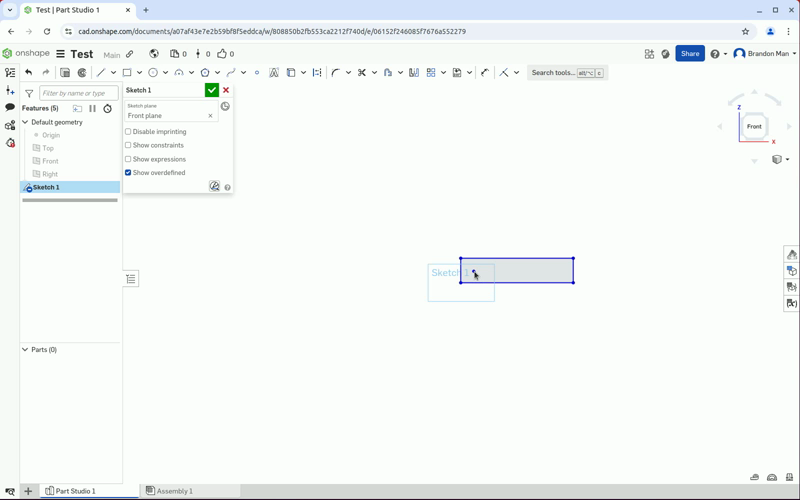
key(c)
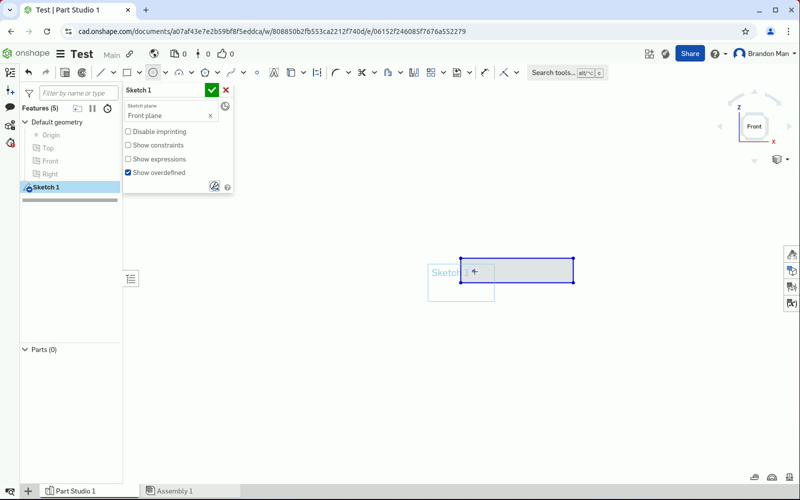
key_down(shift)
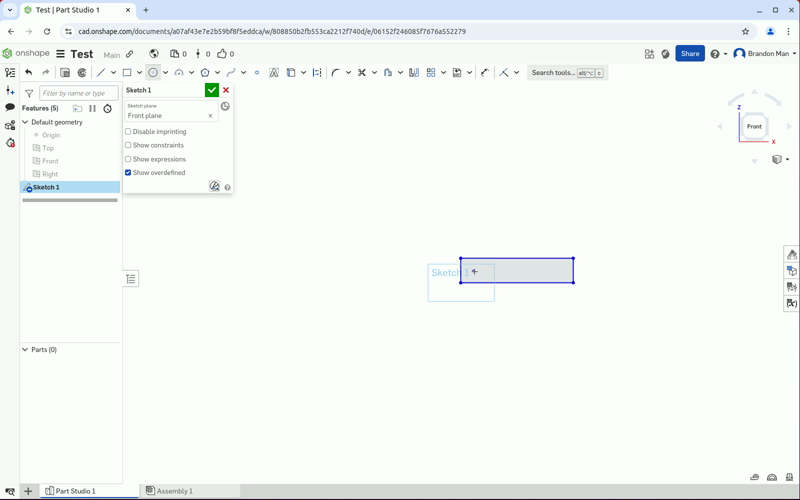
mouse_move(473, 262)
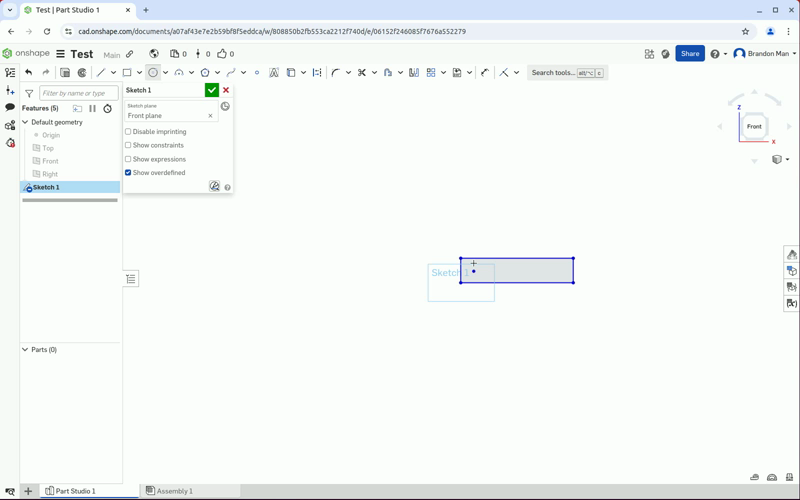
click(473, 262)
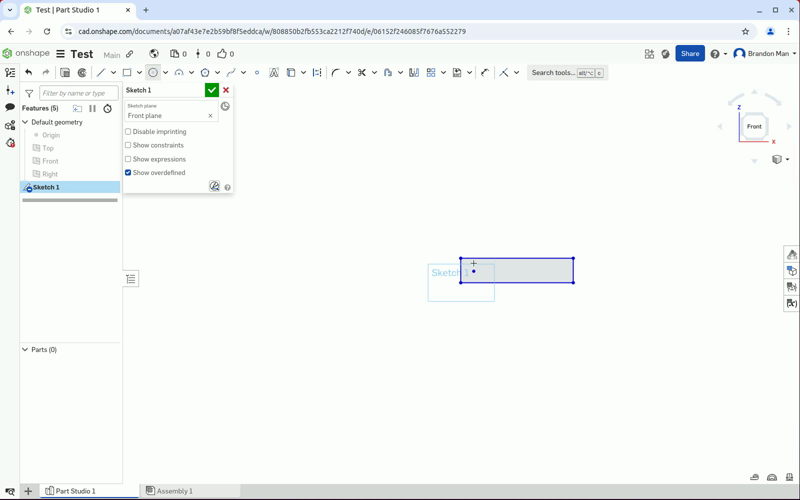
key_up(shift)
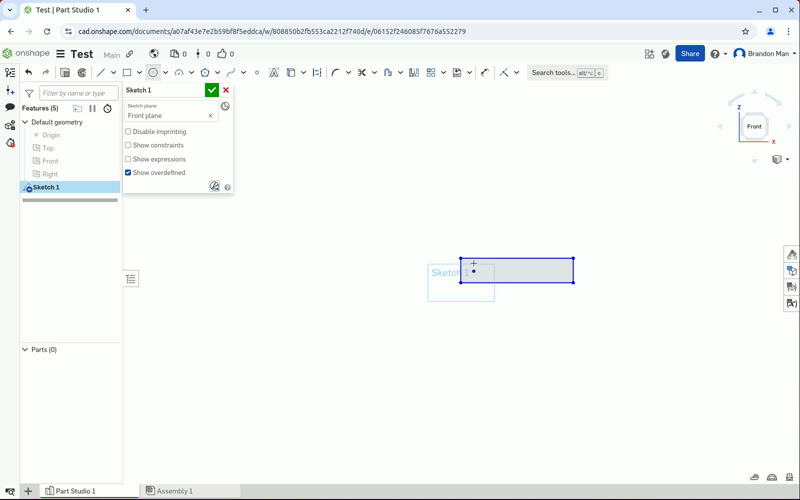
mouse_move(474, 262)
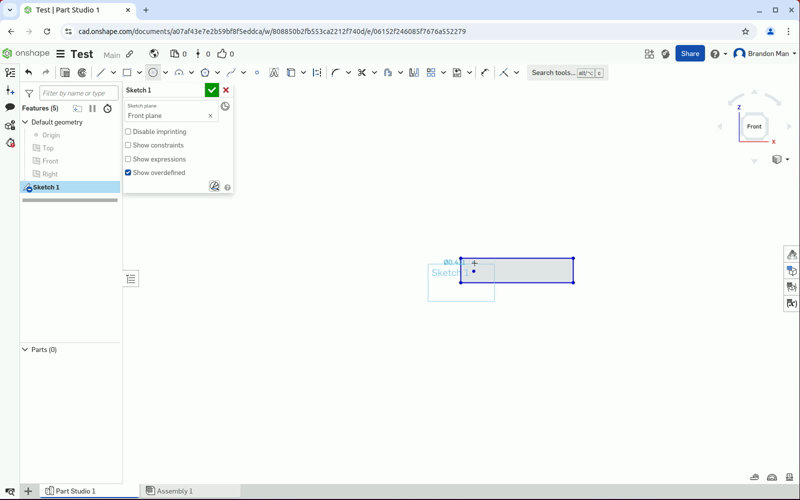
scroll(6)
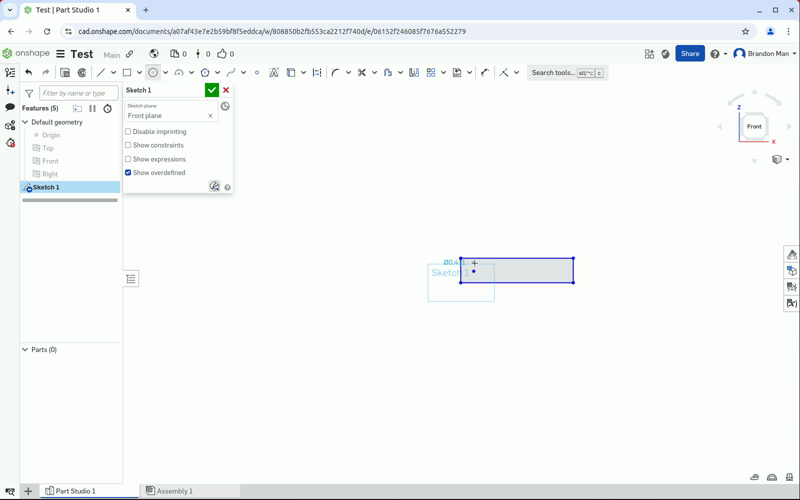
scroll(6)
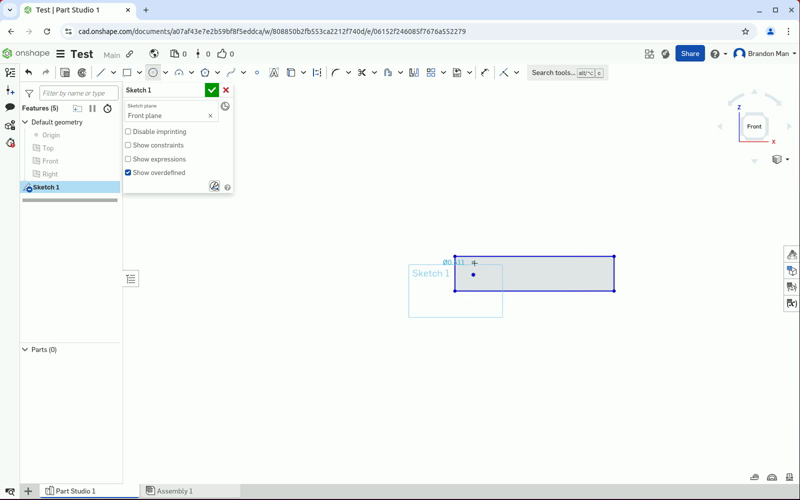
scroll(6)
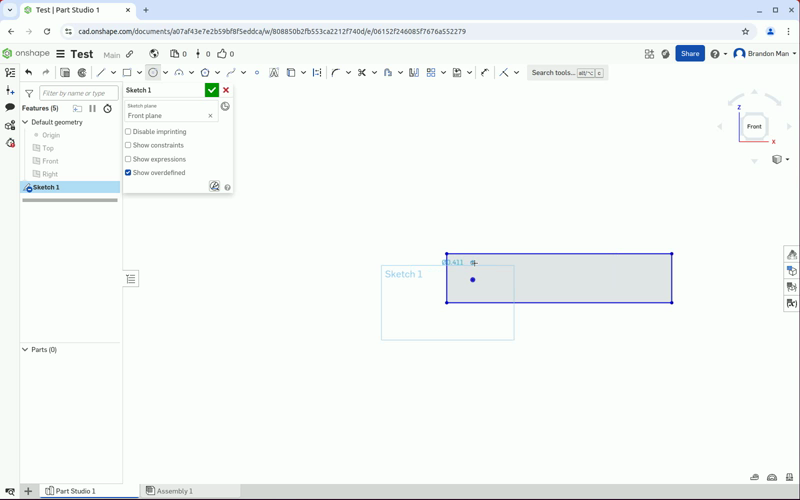
scroll(6)
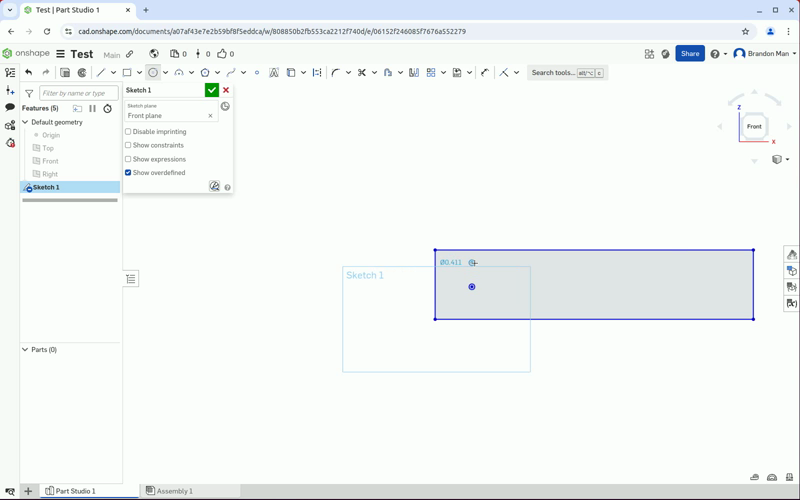
scroll(6)
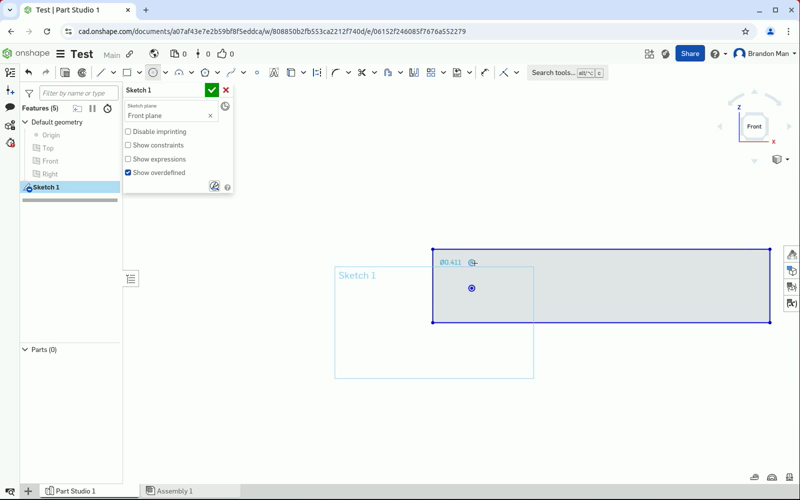
scroll(6)
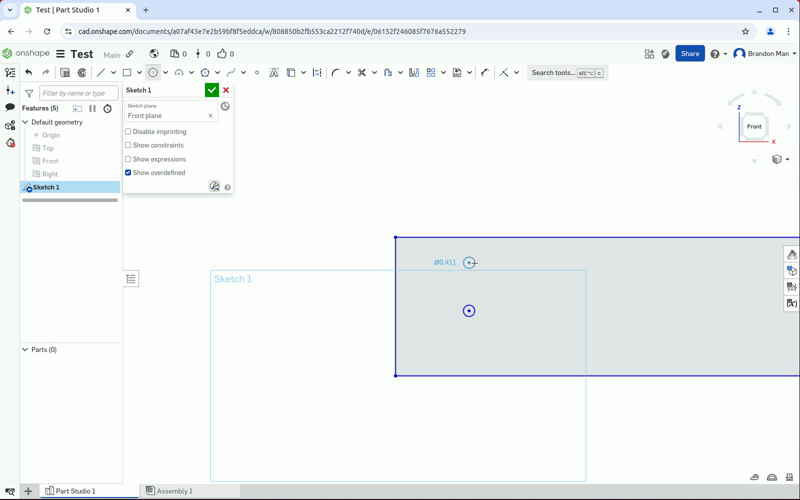
scroll(6)
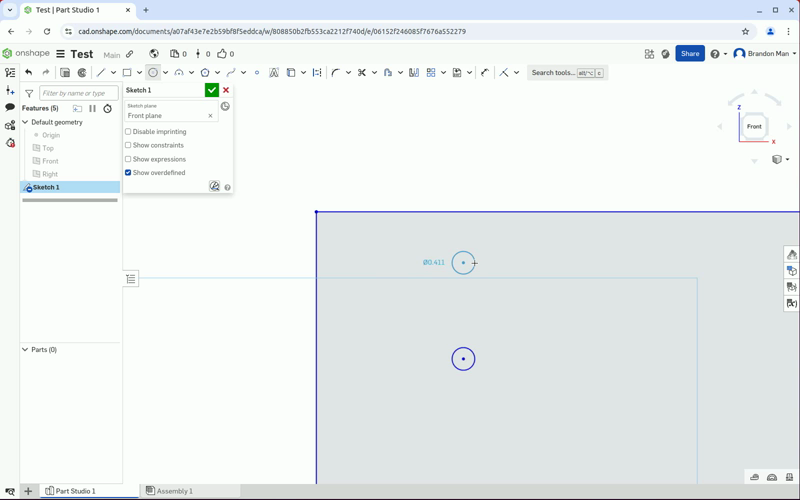
click(474, 262)
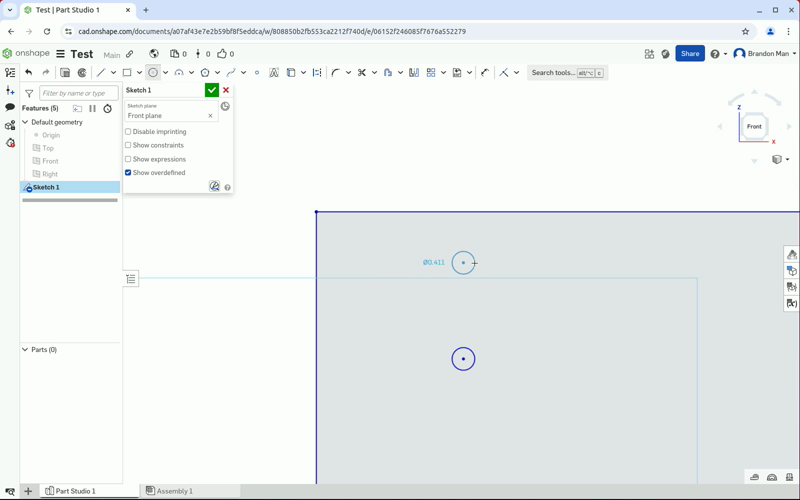
scroll(-6)
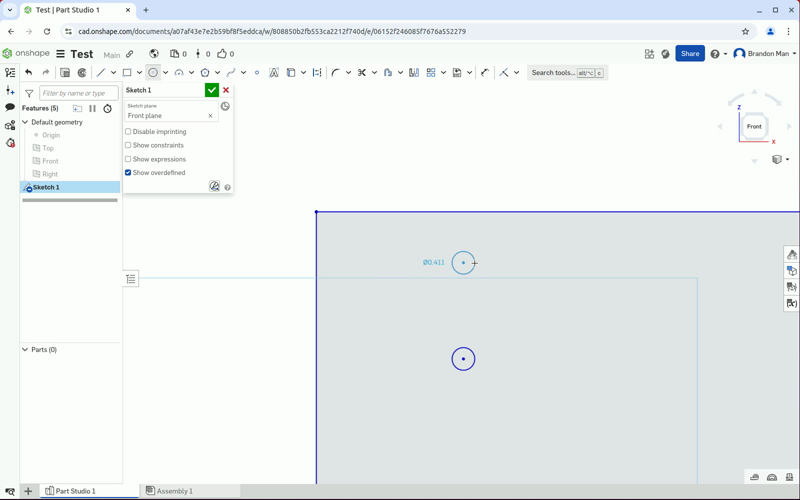
scroll(-6)
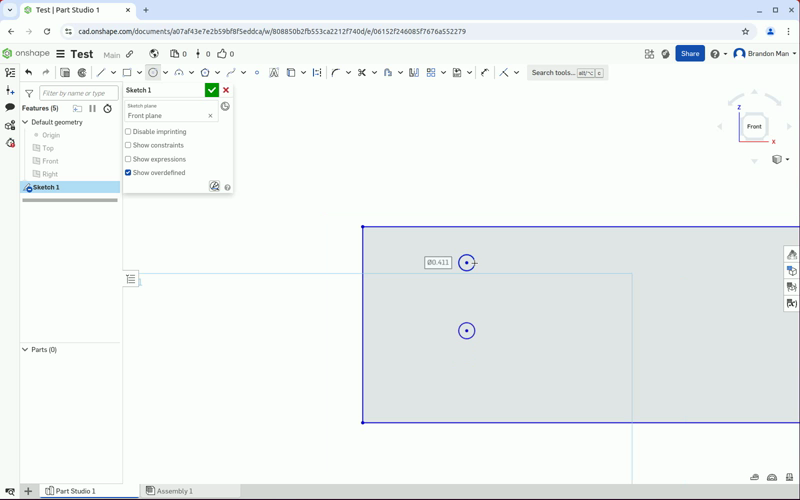
scroll(-6)
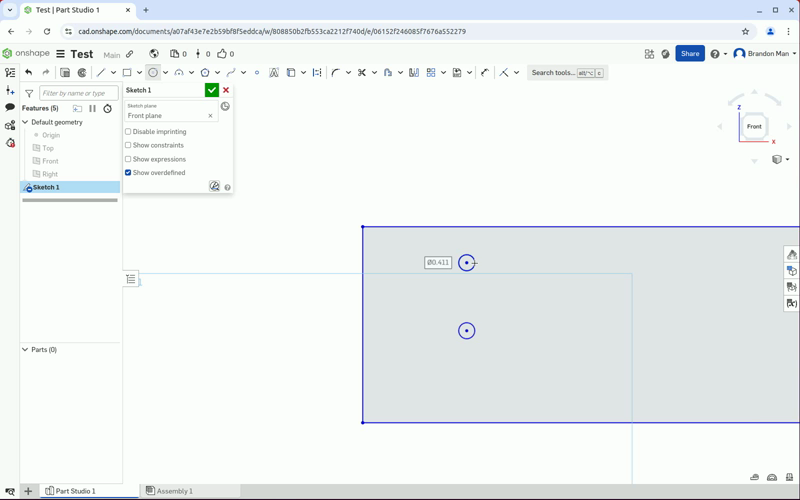
scroll(-6)
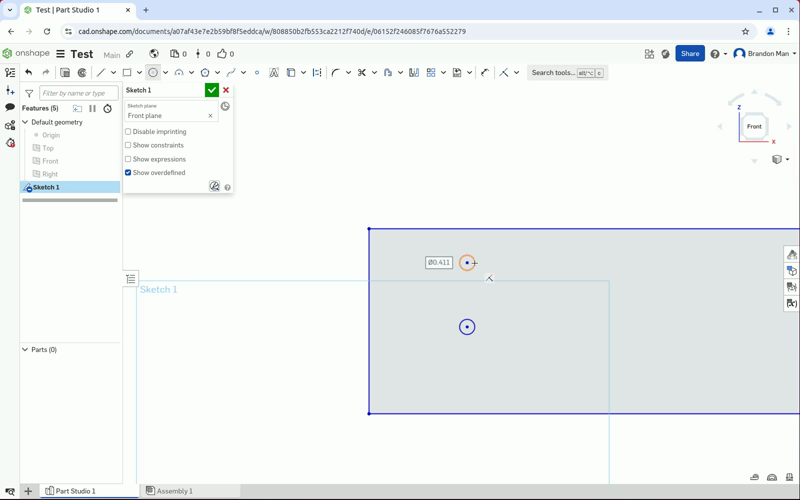
scroll(-6)
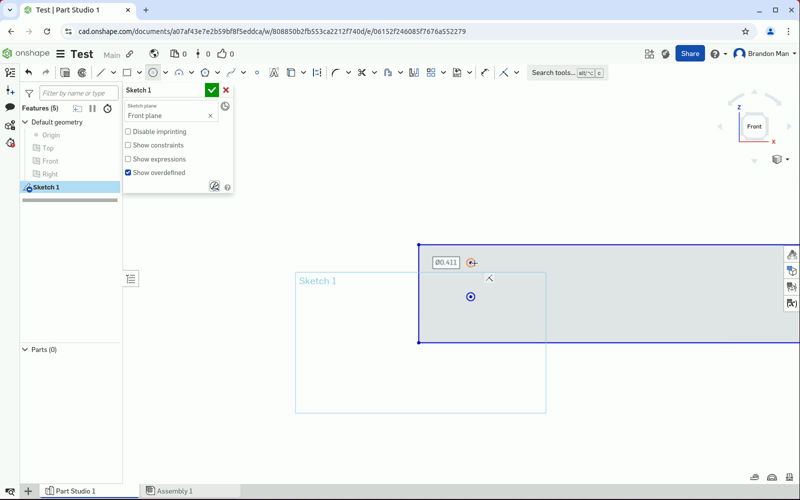
scroll(-6)
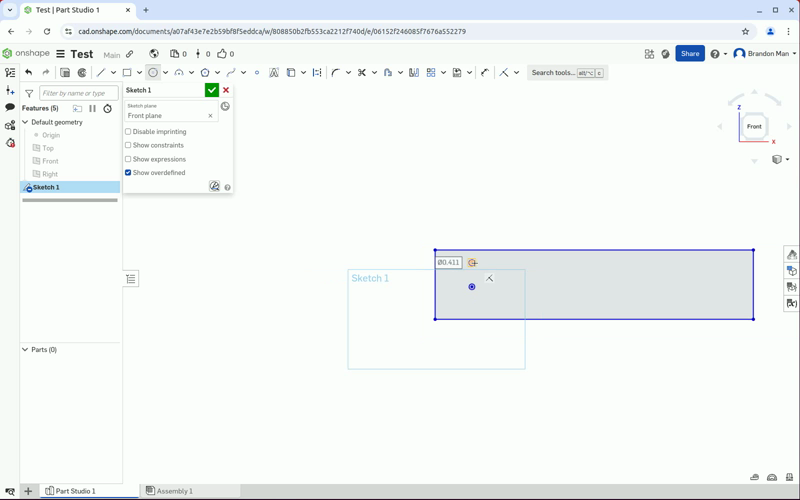
scroll(-6)
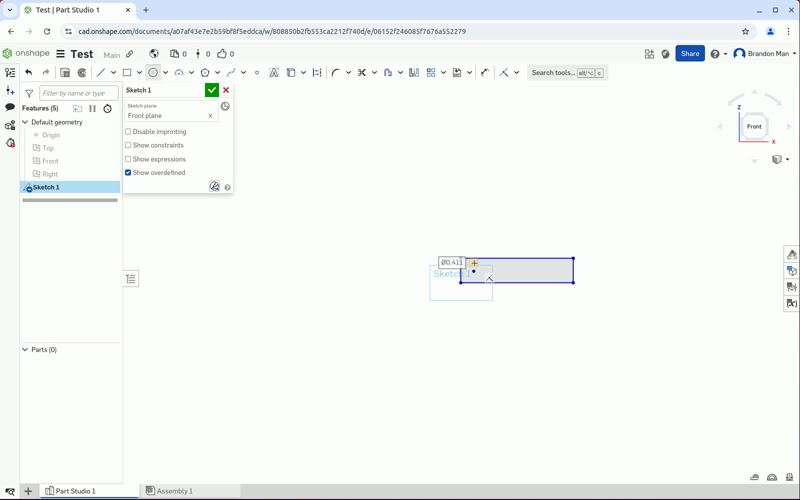
key(esc)
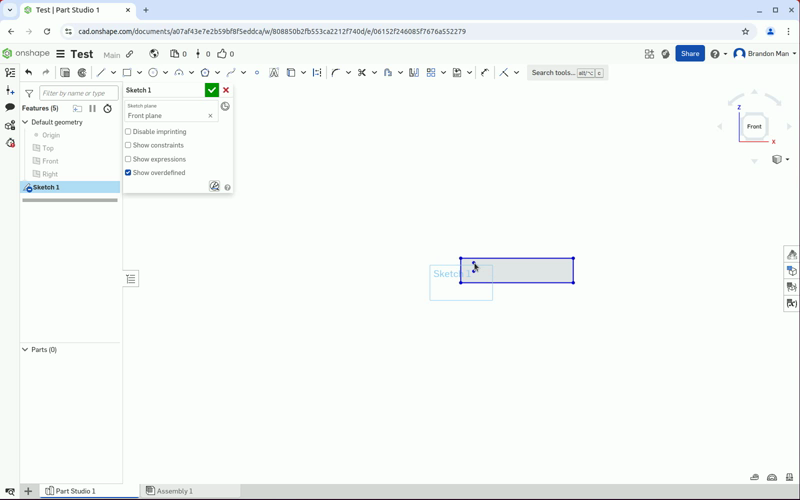
key(c)
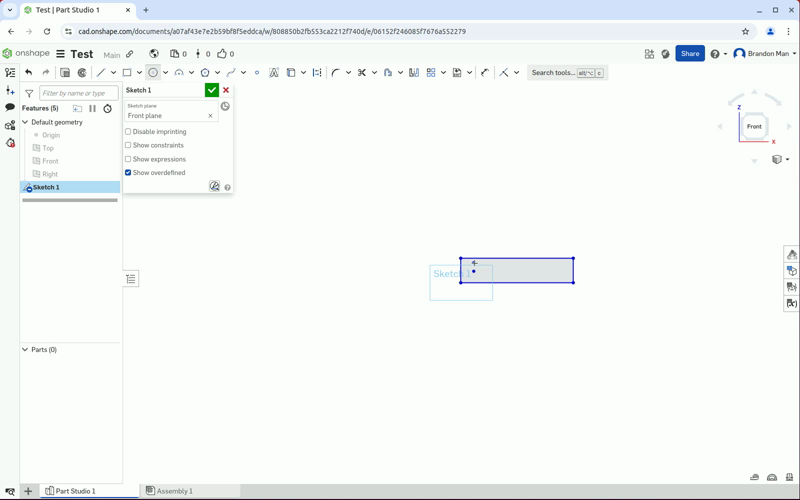
key_down(shift)
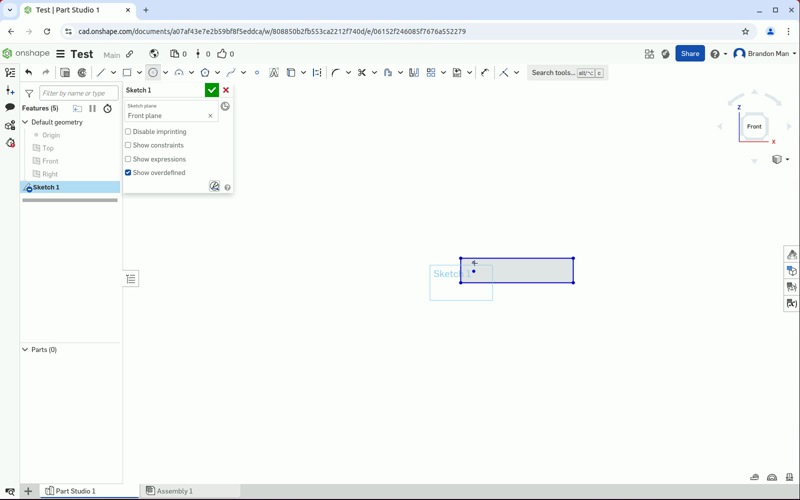
mouse_move(560, 271)
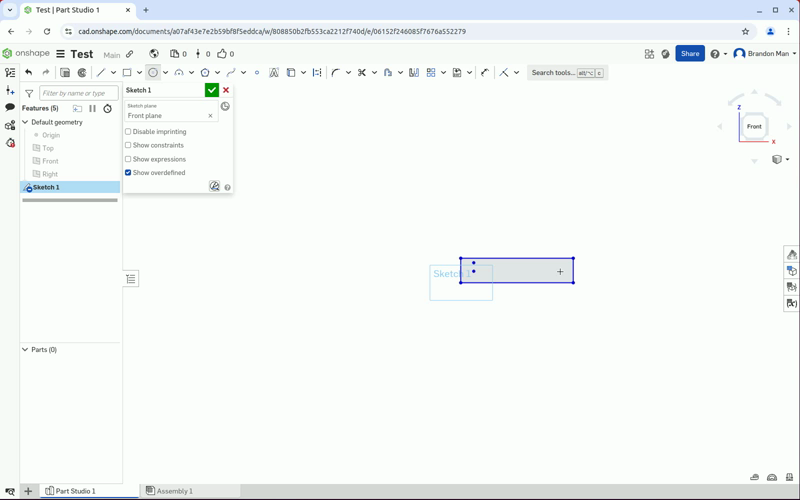
click(560, 271)
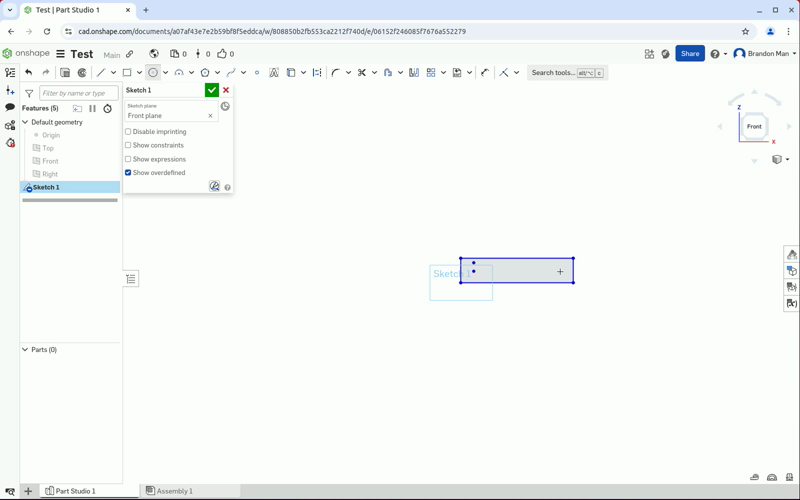
key_up(shift)
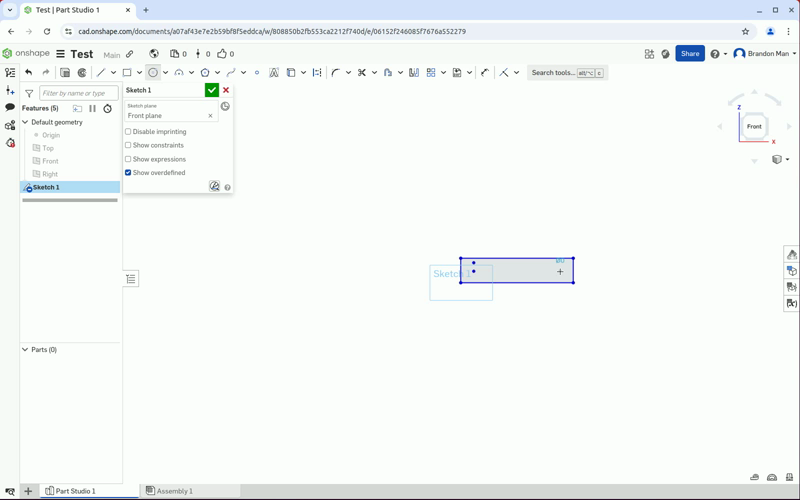
mouse_move(561, 271)
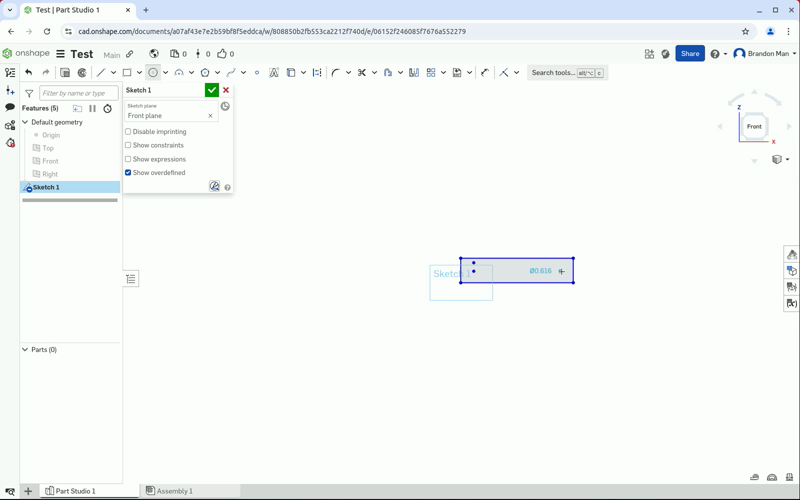
scroll(6)
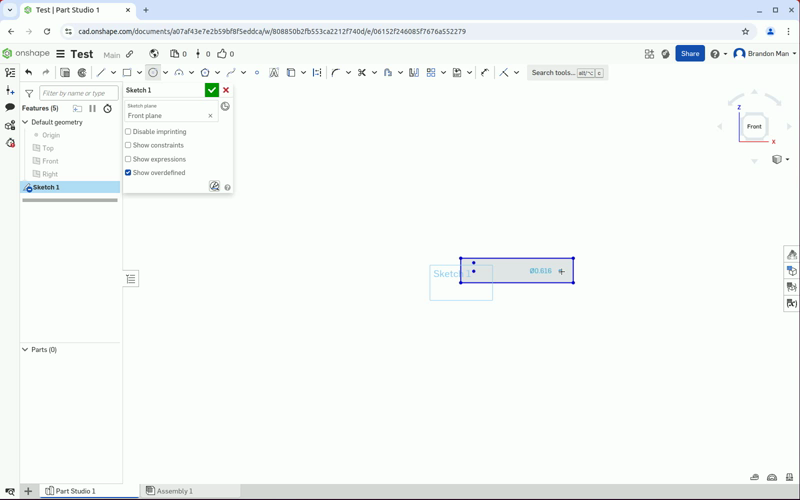
scroll(6)
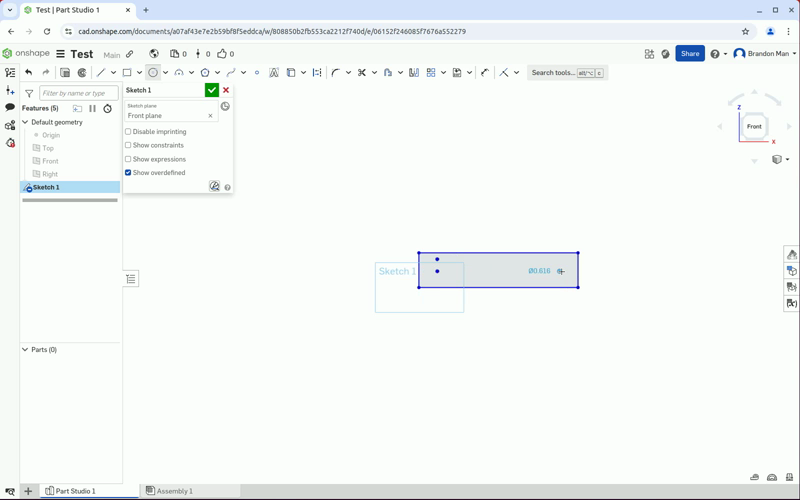
scroll(6)
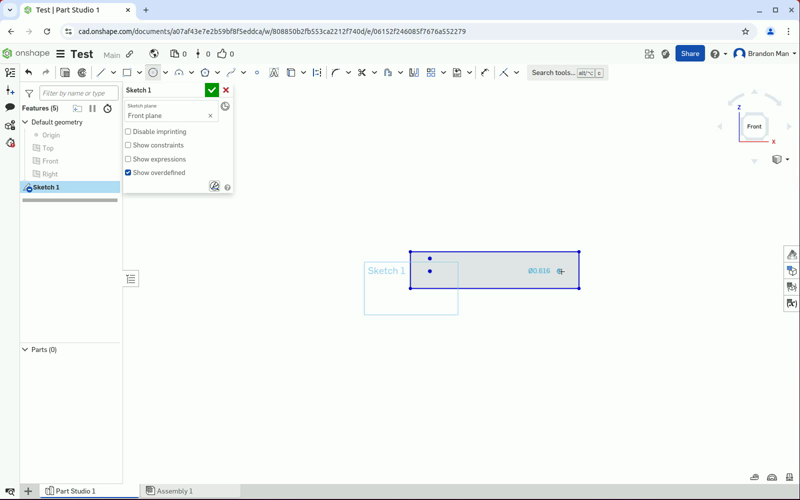
scroll(6)
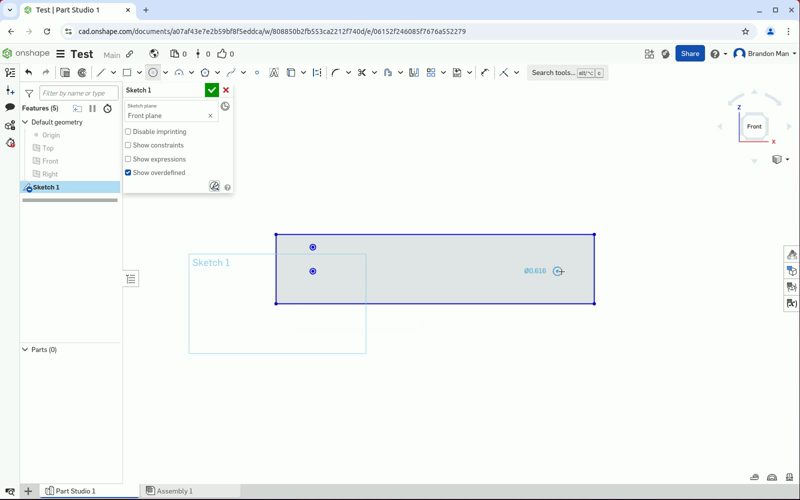
scroll(6)
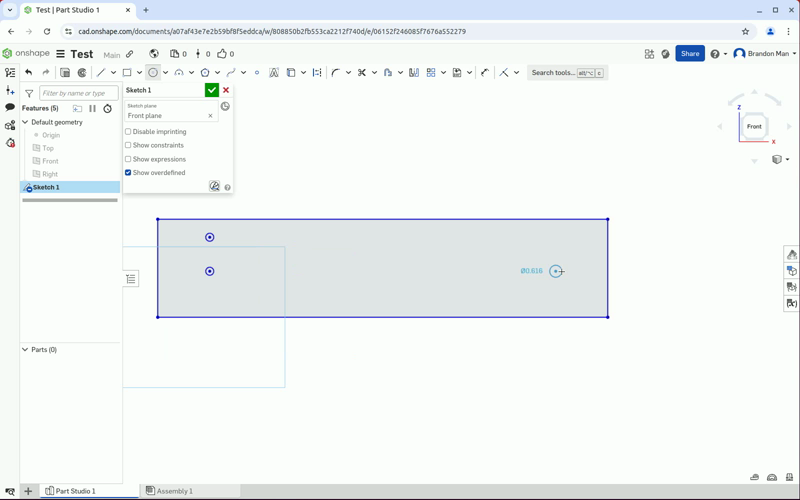
scroll(6)
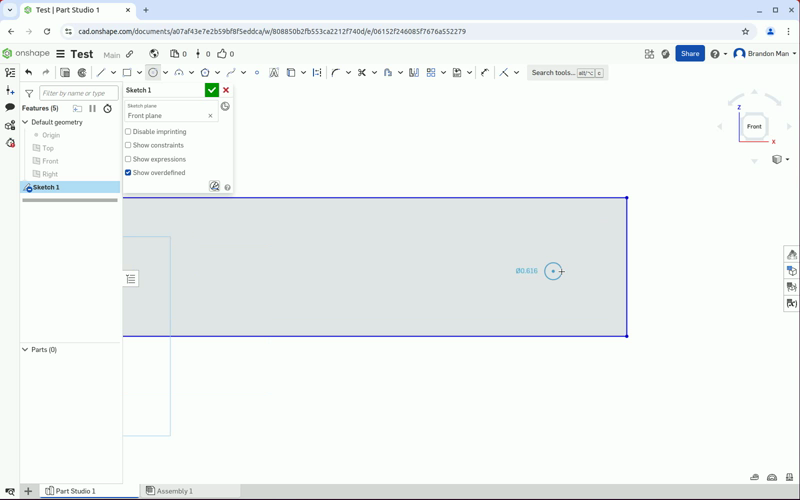
scroll(6)
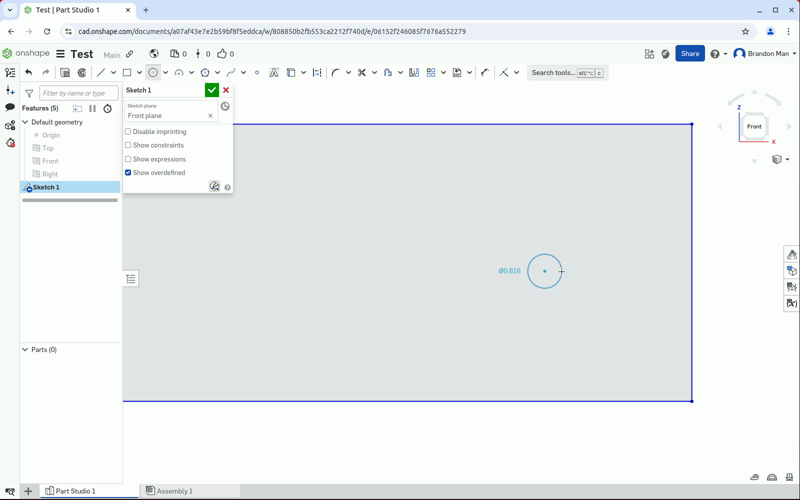
click(561, 271)
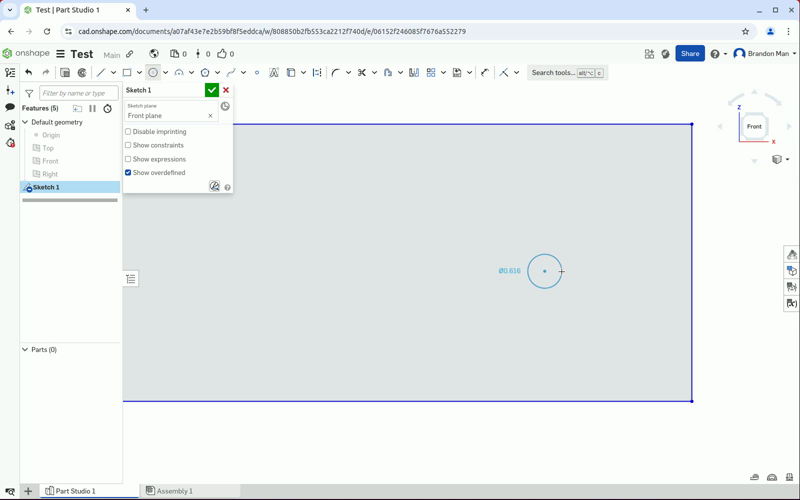
scroll(-6)
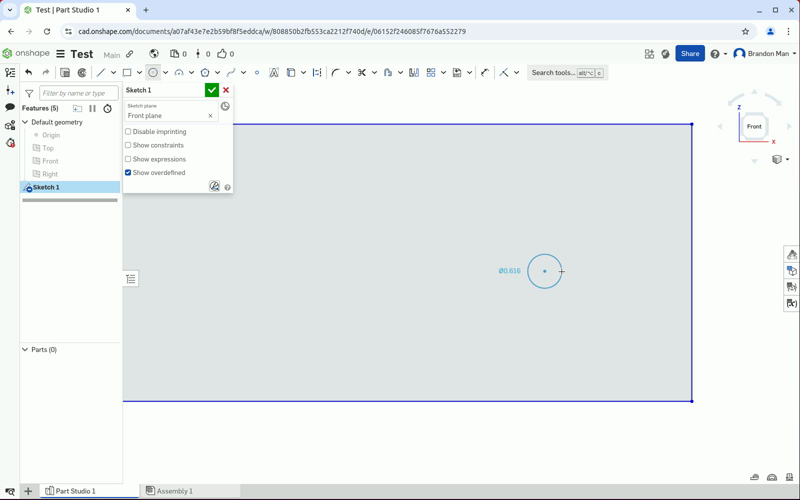
scroll(-6)
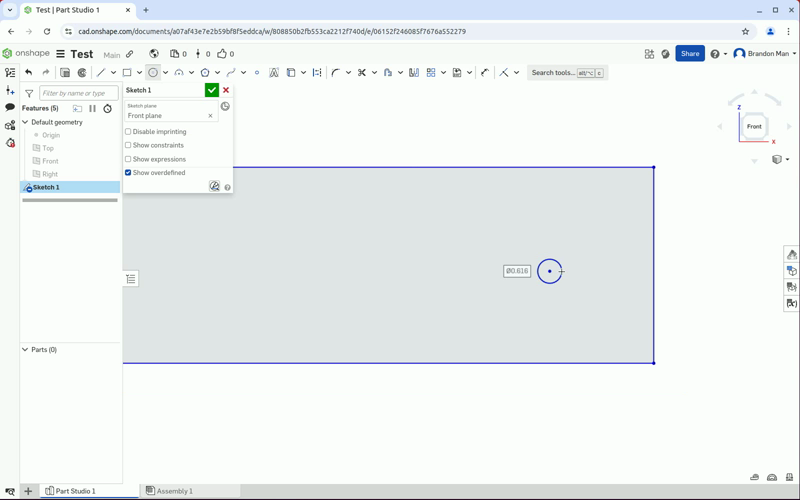
scroll(-6)
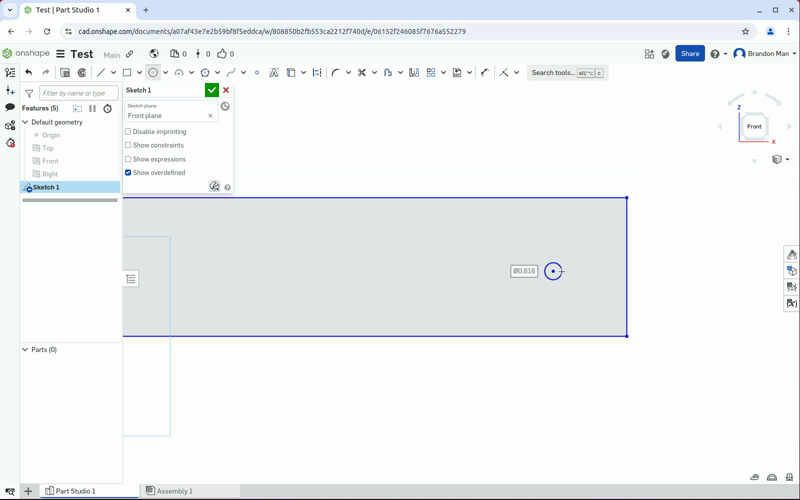
scroll(-6)
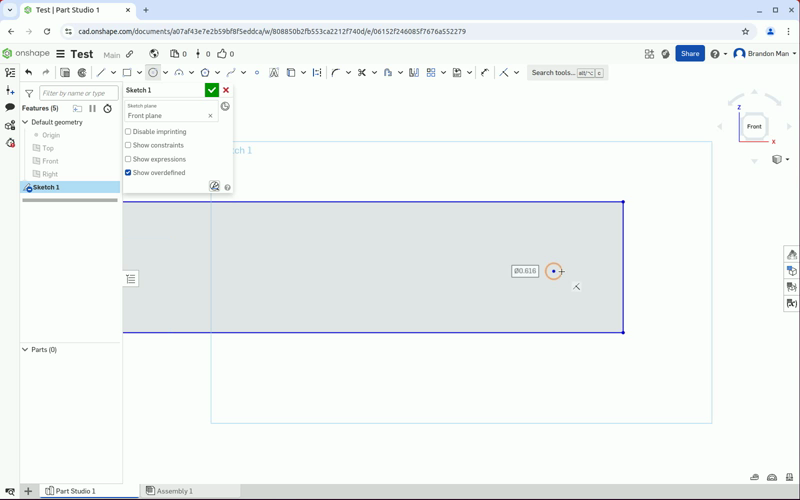
scroll(-6)
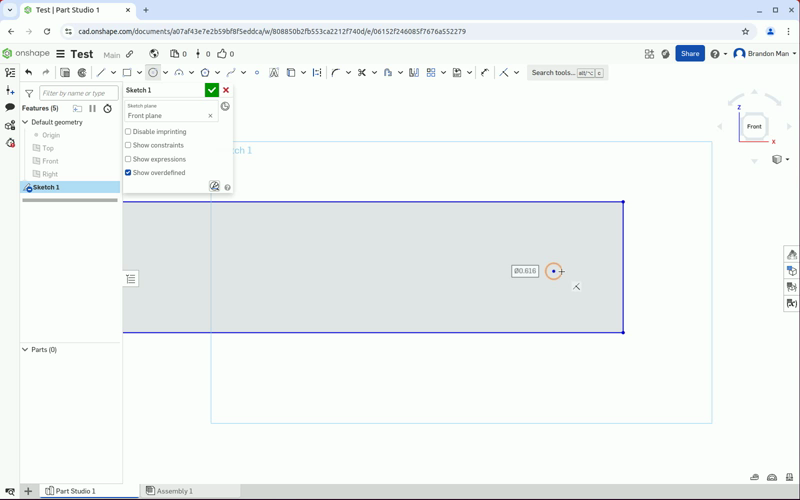
scroll(-6)
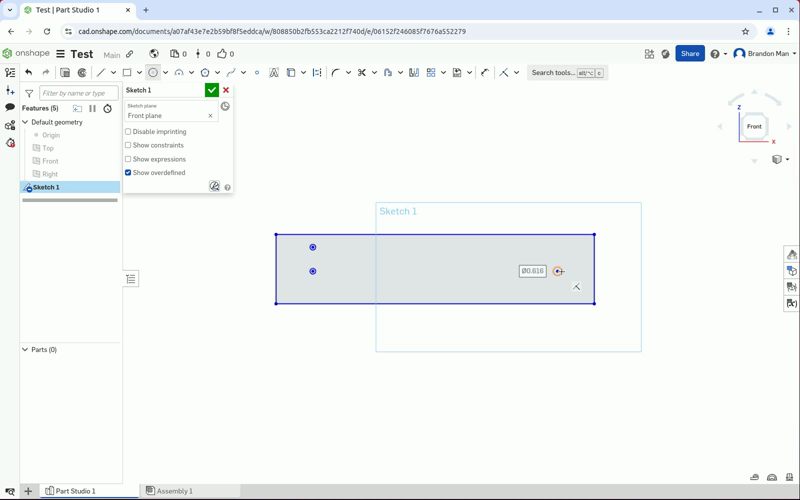
scroll(-6)
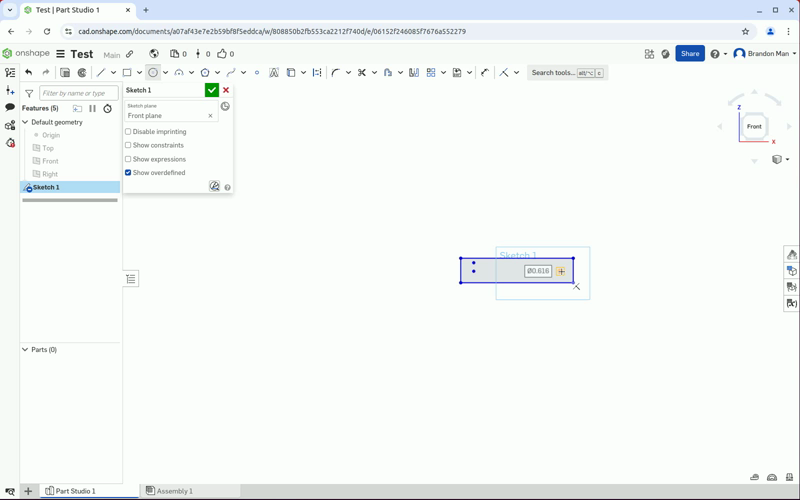
key(esc)
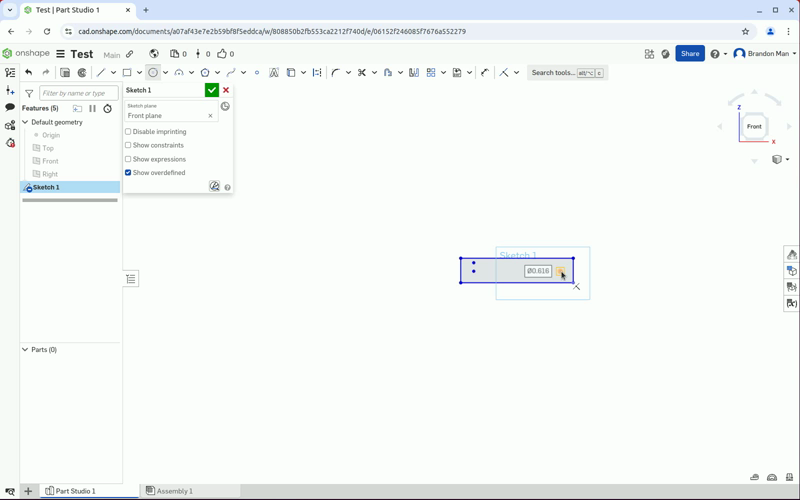
key(c)
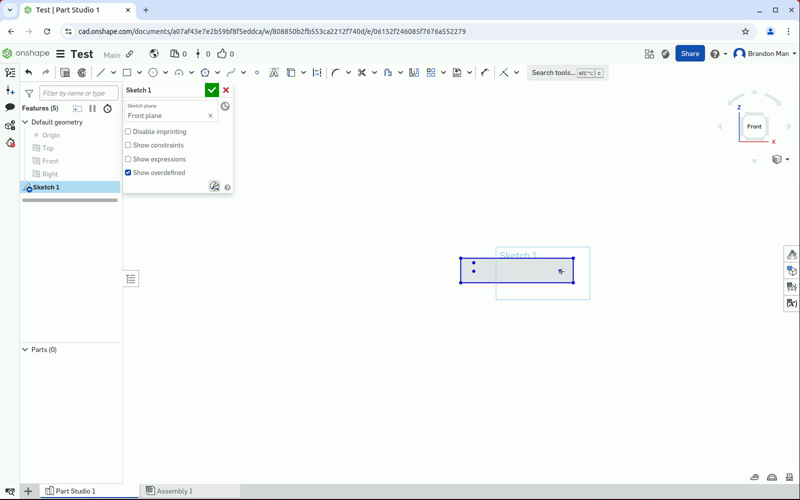
key_down(shift)
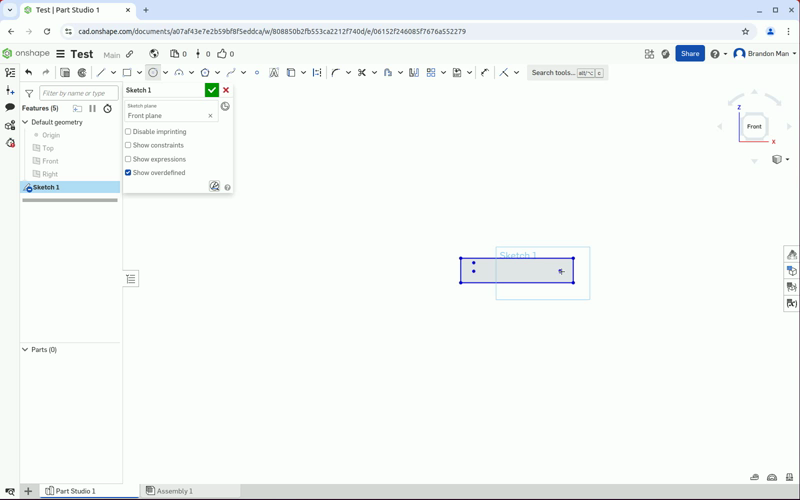
mouse_move(560, 262)
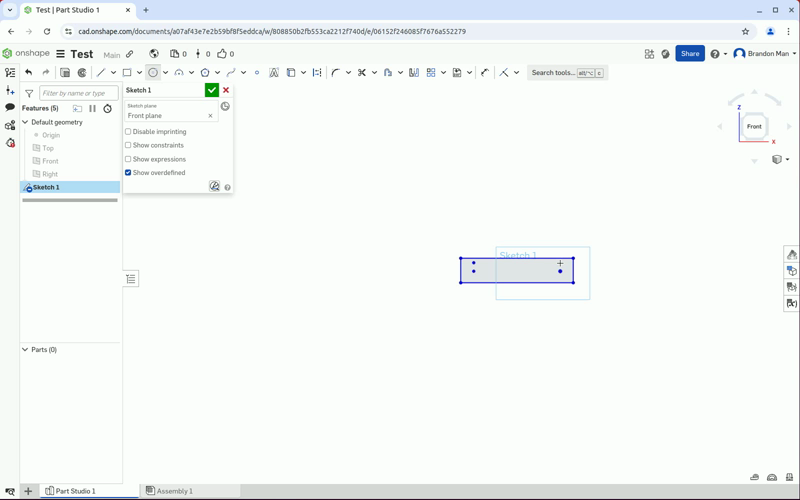
click(560, 262)
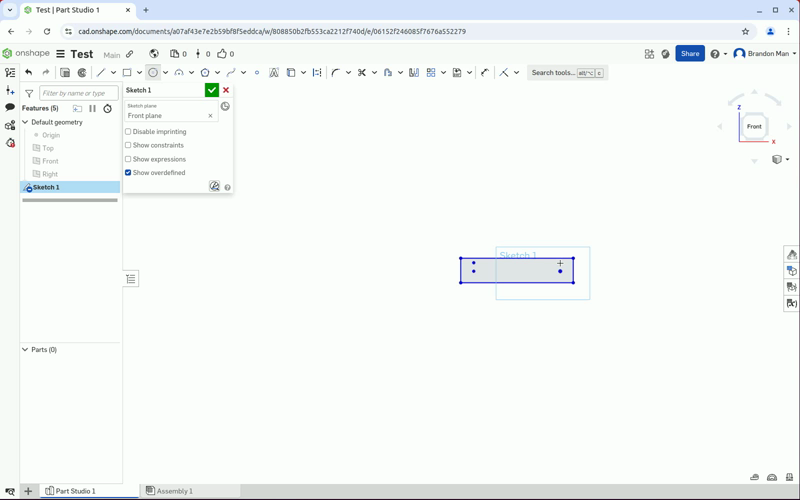
key_up(shift)
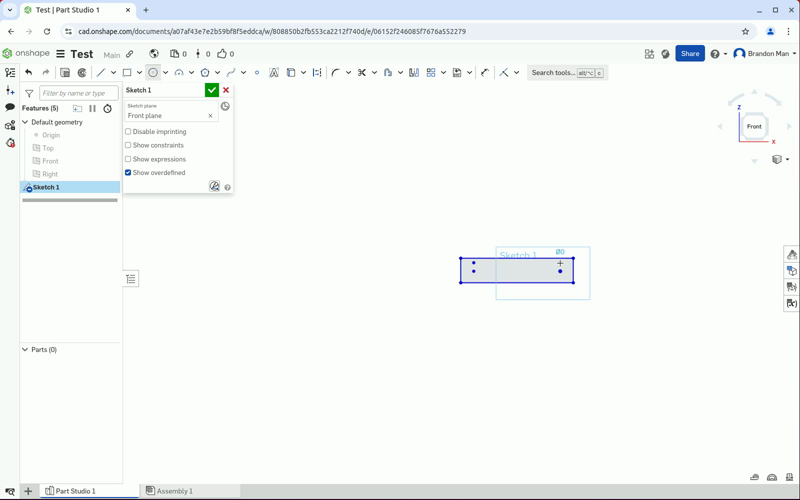
mouse_move(561, 262)
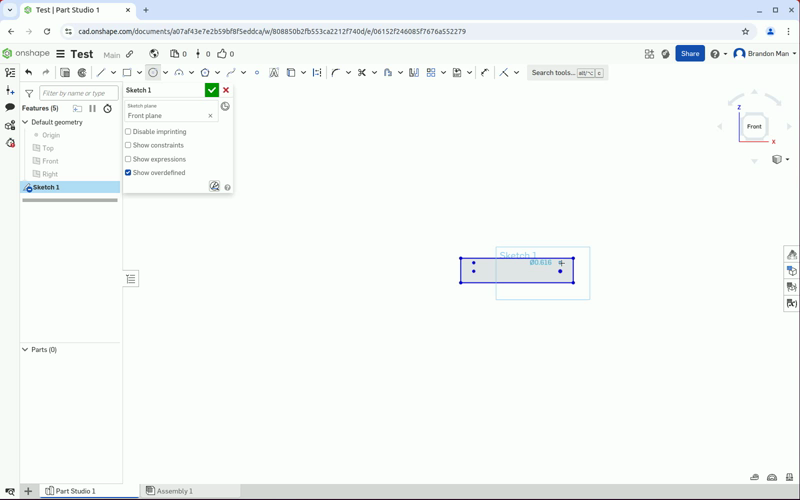
scroll(6)
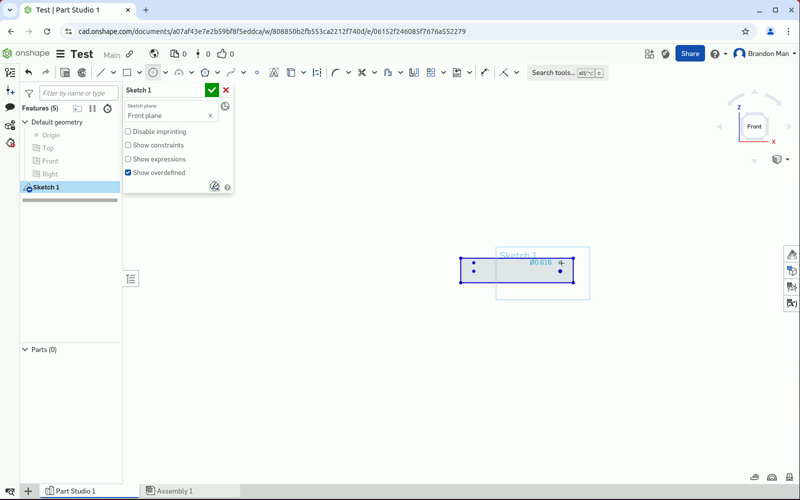
scroll(6)
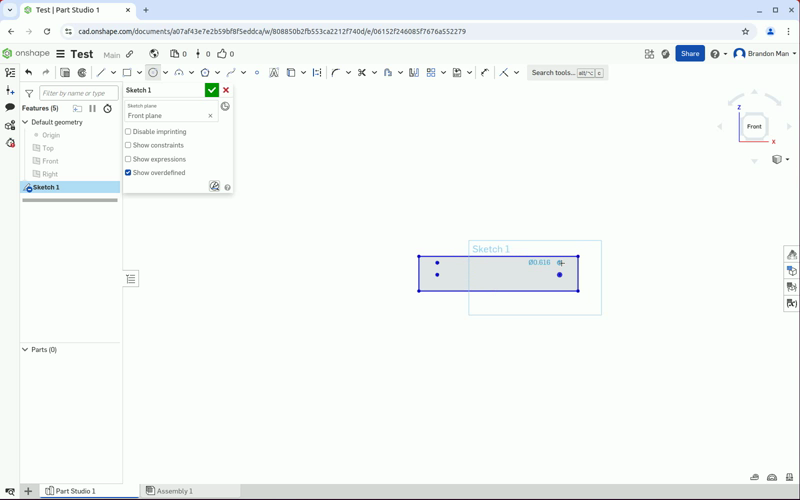
scroll(6)
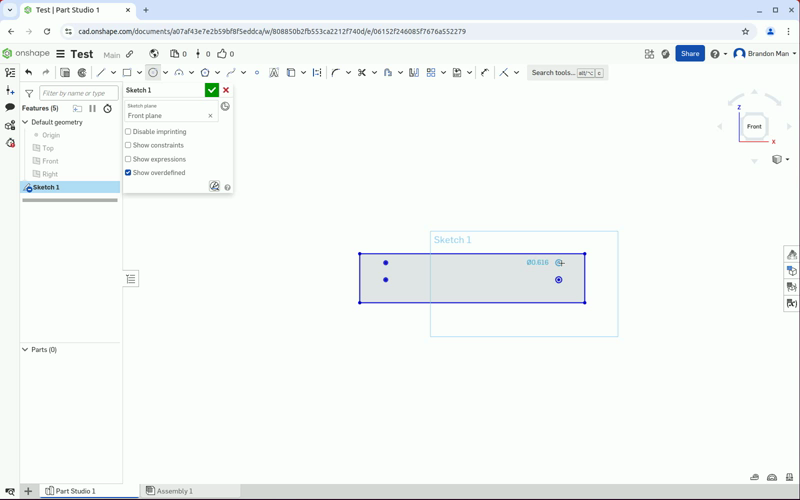
scroll(6)
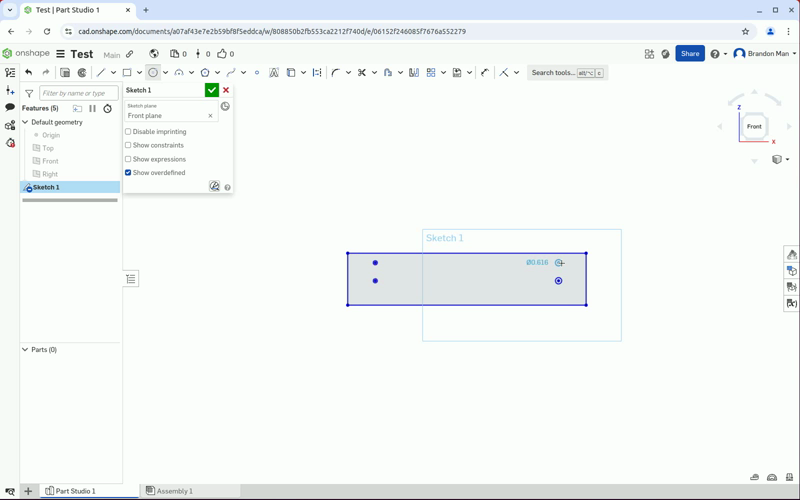
scroll(6)
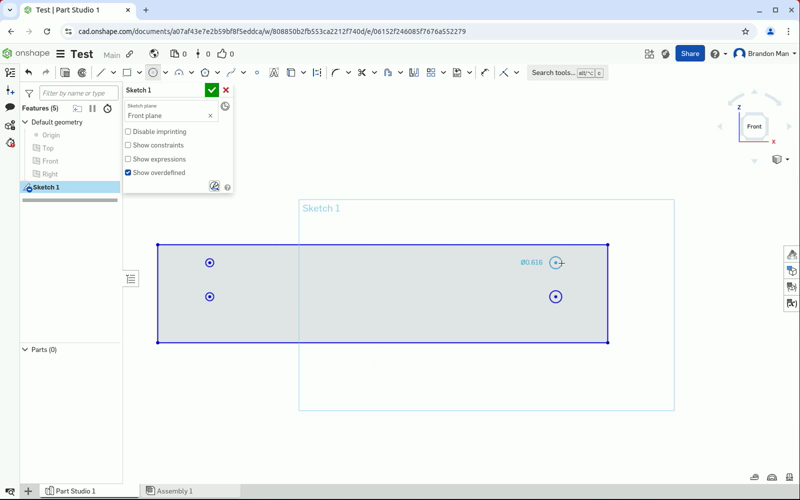
scroll(6)
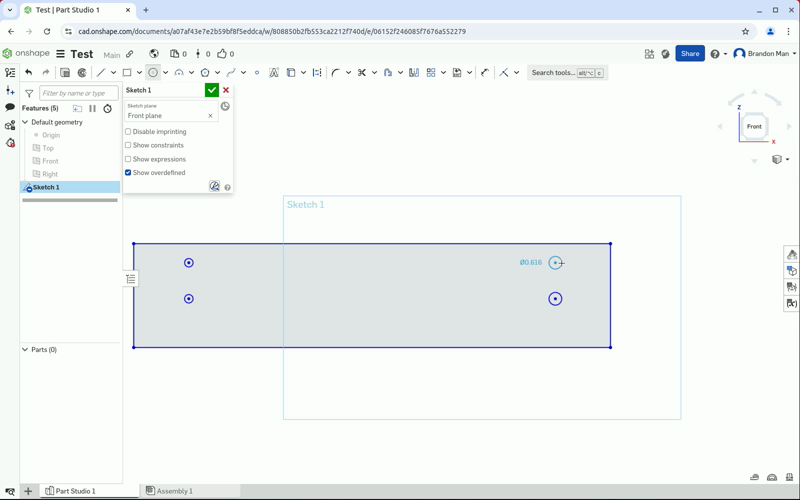
scroll(6)
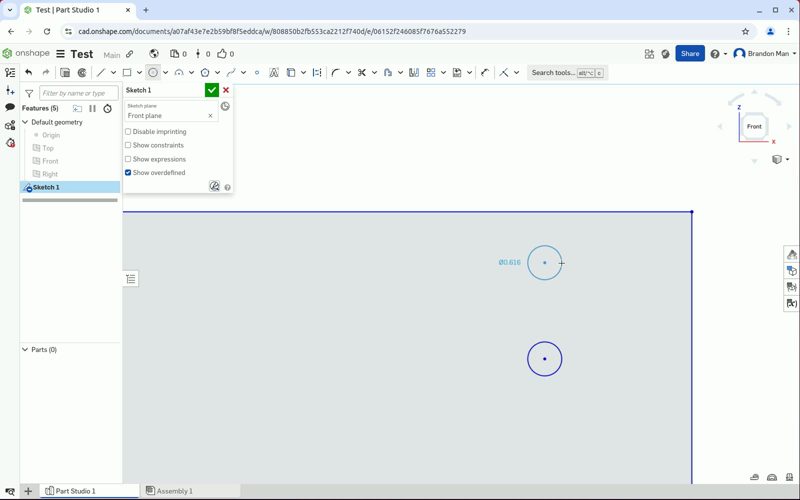
click(561, 262)
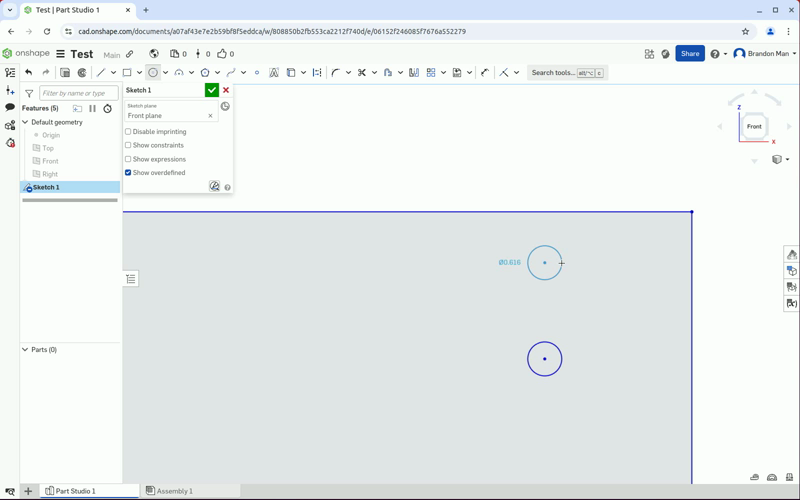
scroll(-6)
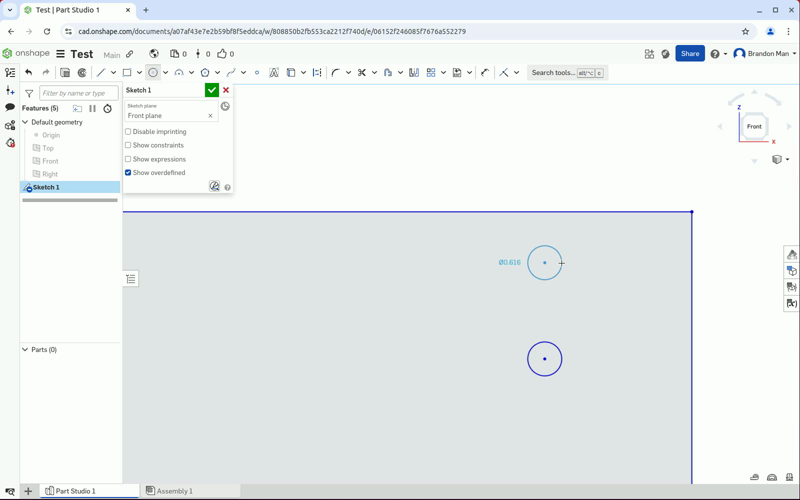
scroll(-6)
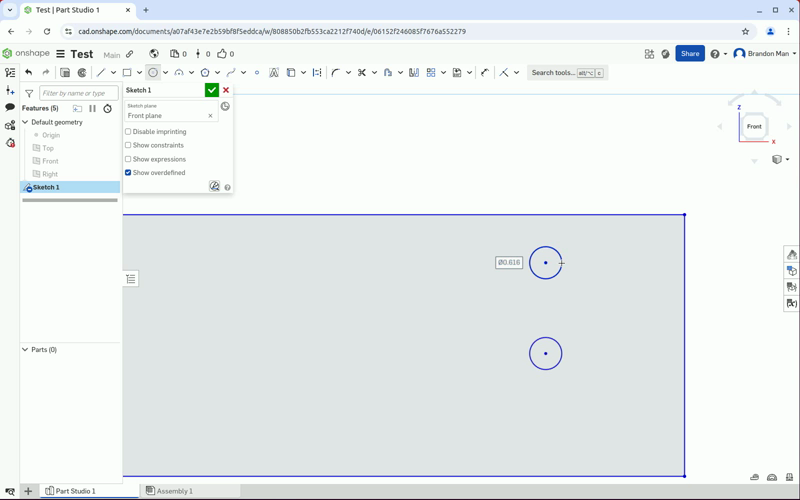
scroll(-6)
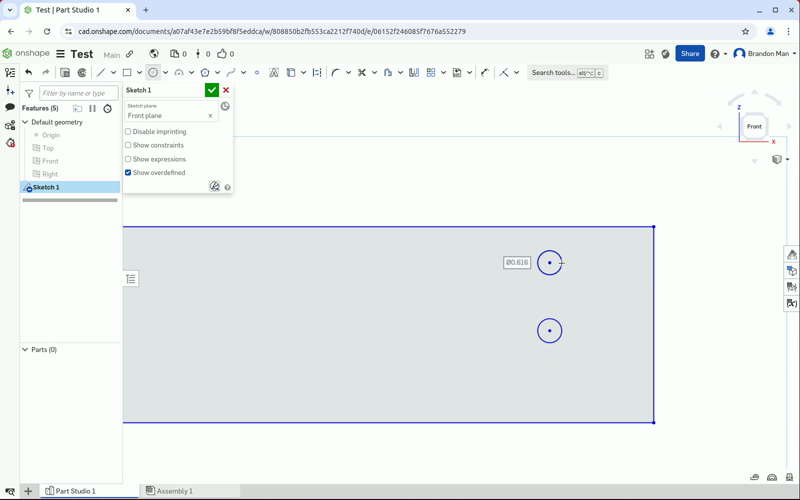
scroll(-6)
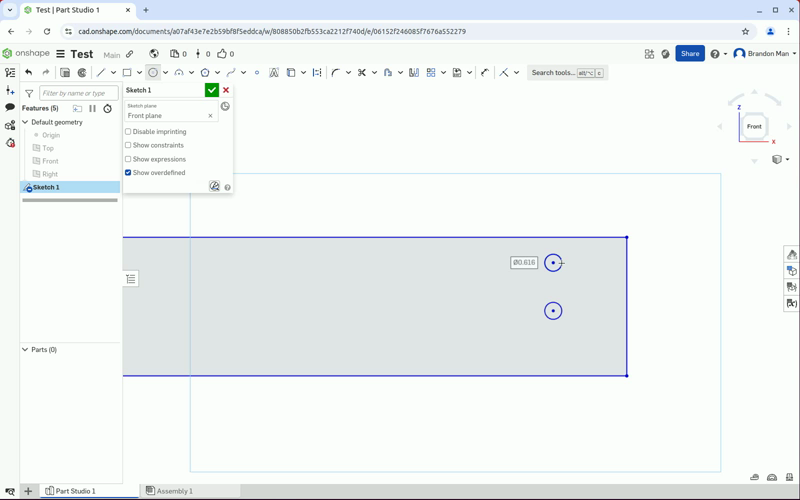
scroll(-6)
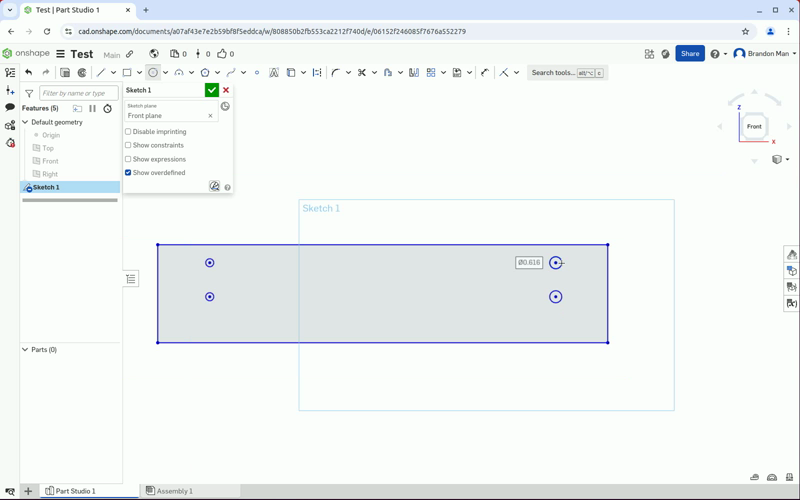
scroll(-6)
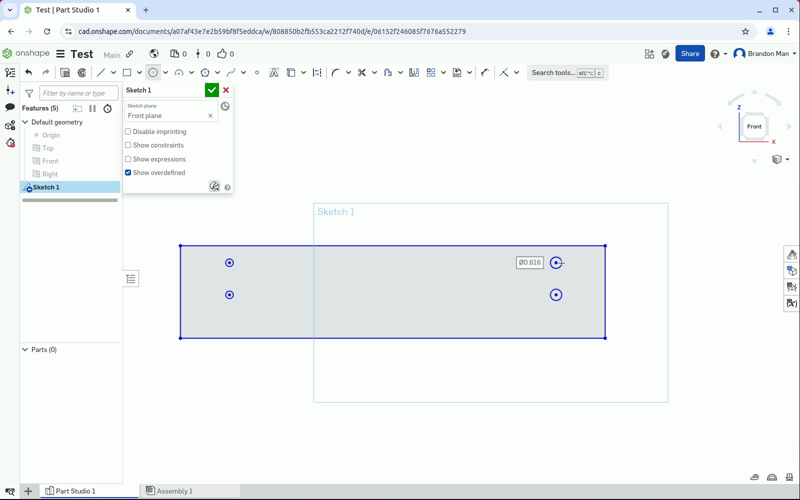
scroll(-6)
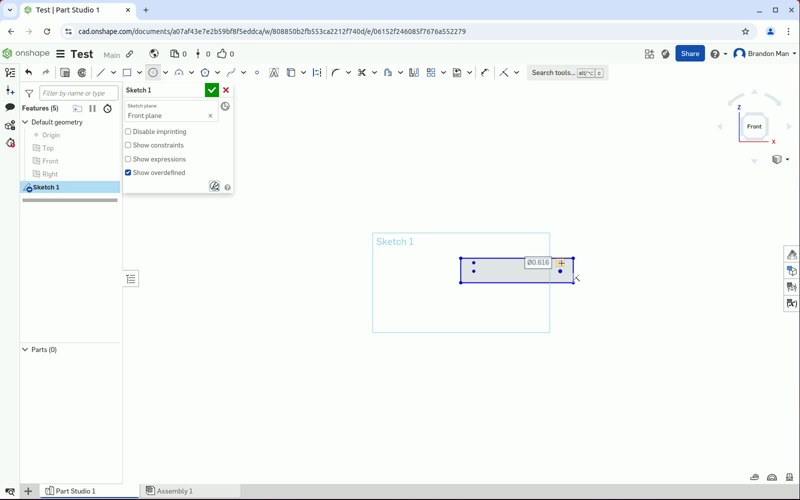
key(esc)
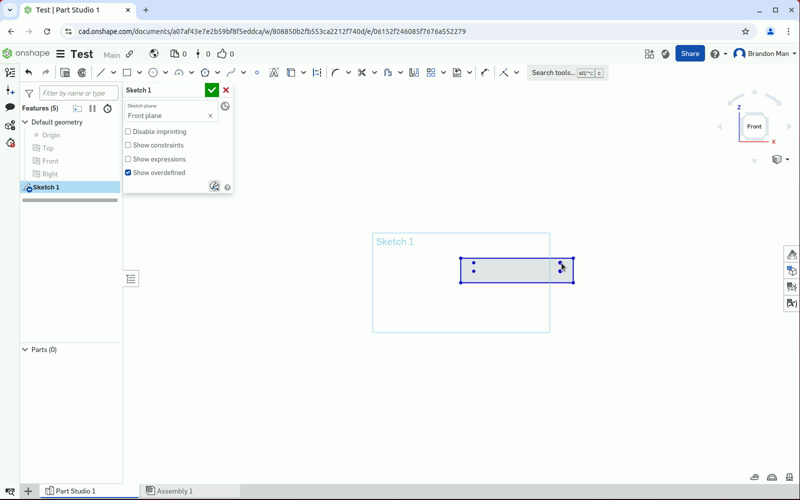
mouse_move(529, 275)
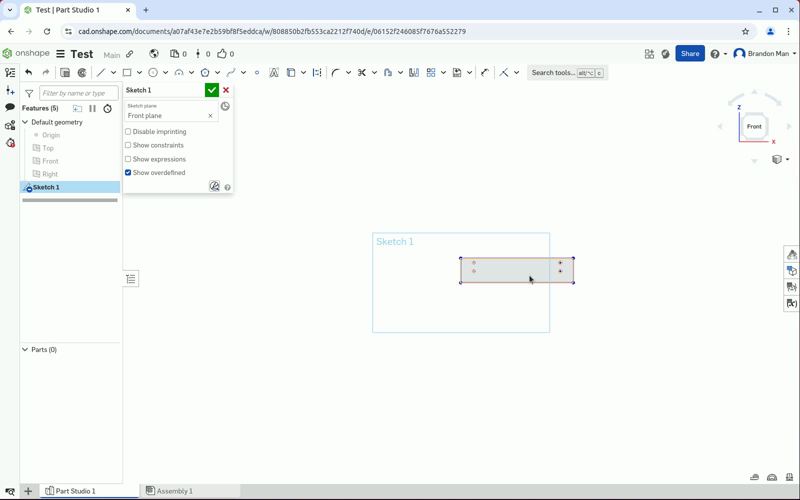
click(529, 275)
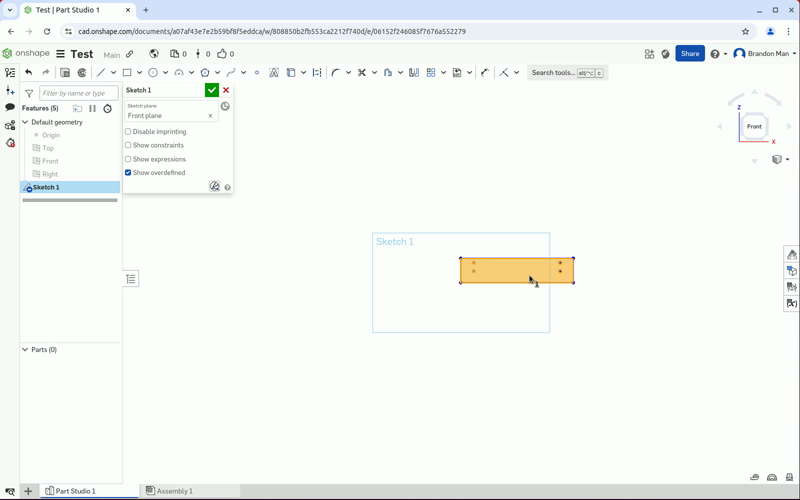
mouse_move(73, 352)
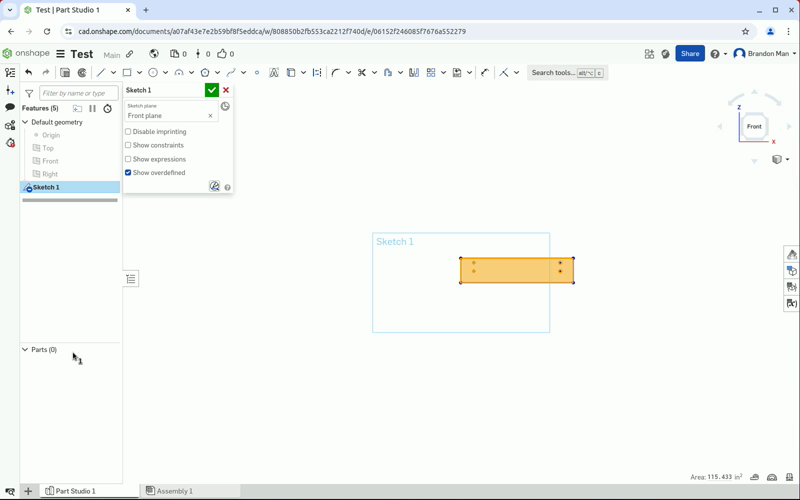
key(shift+y)
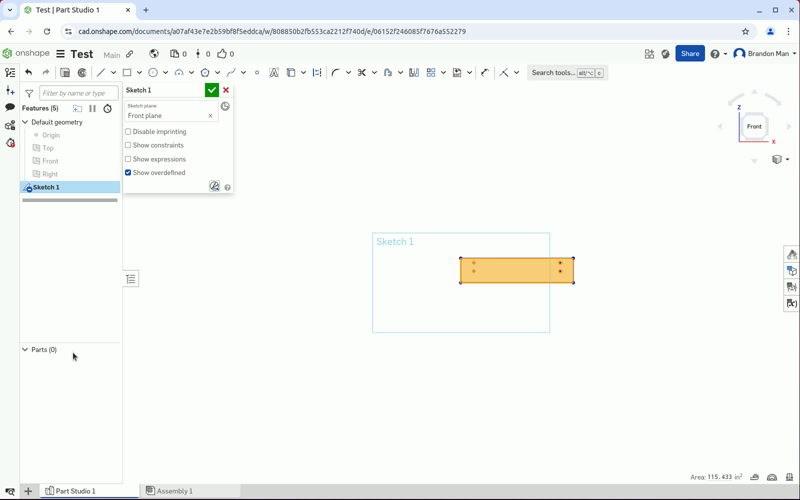
key(shift+e)
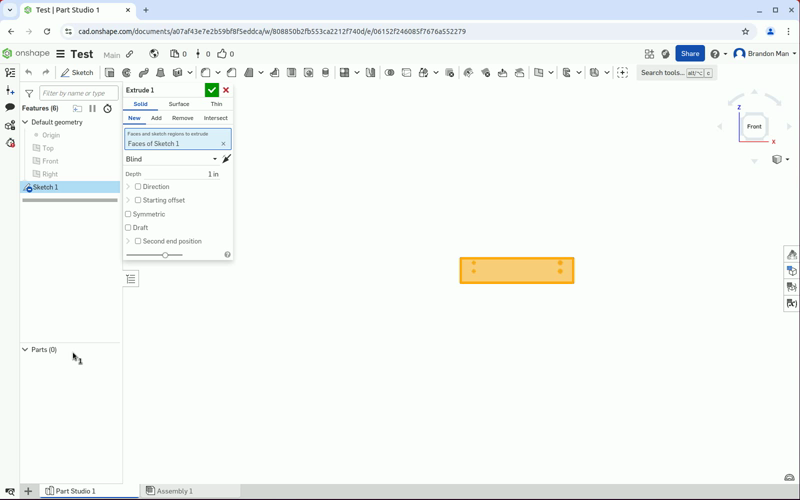
mouse_move(143, 106)
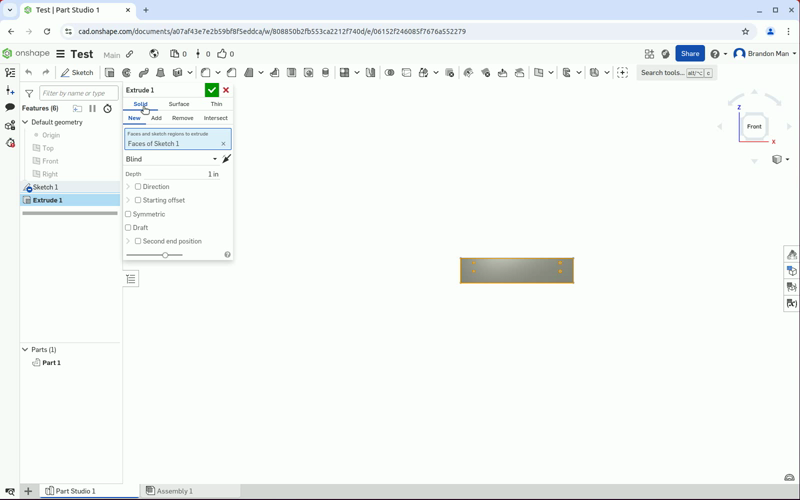
click(143, 106)
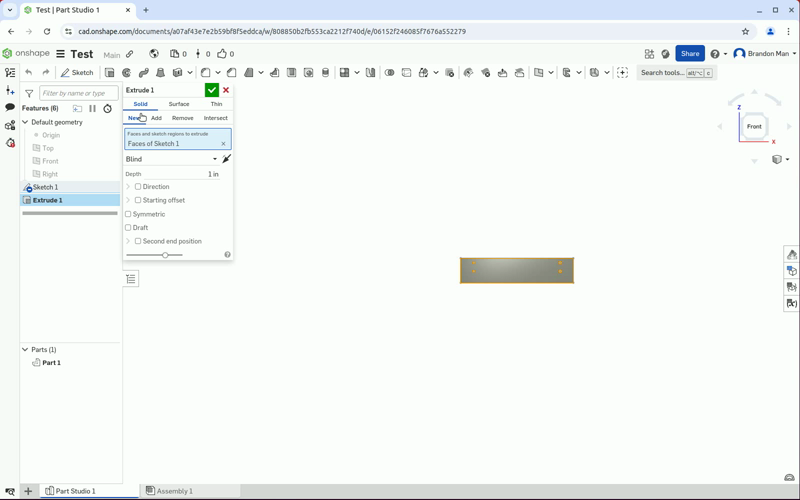
mouse_move(137, 120)
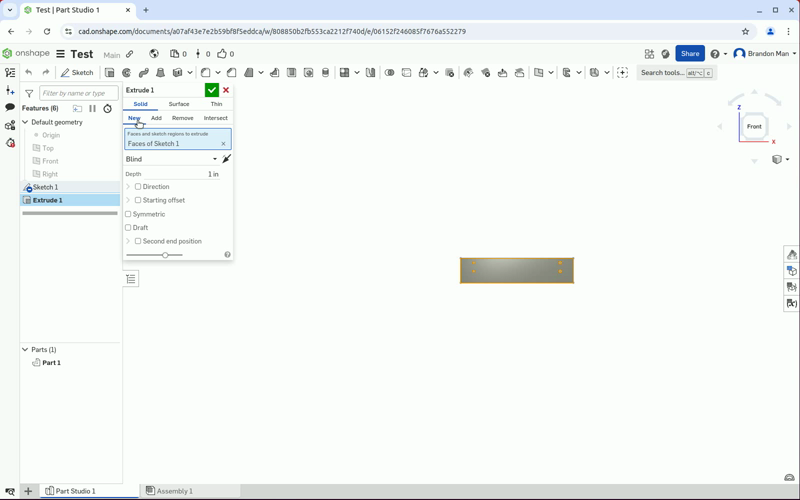
click(137, 120)
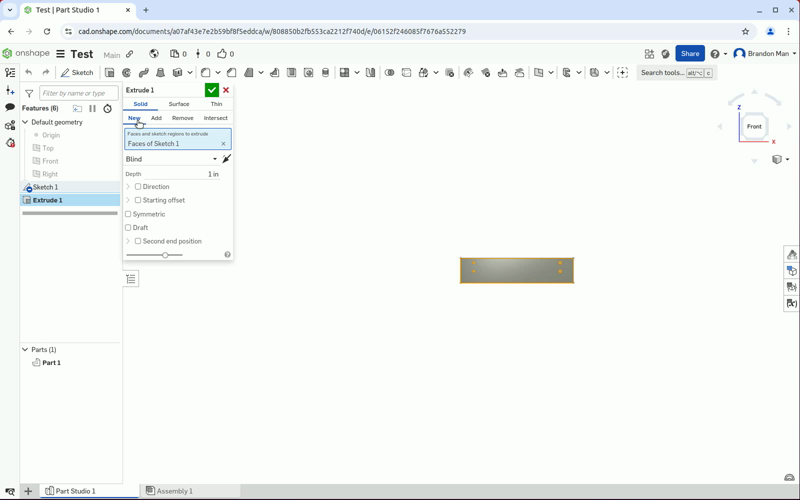
key(tab, 4)
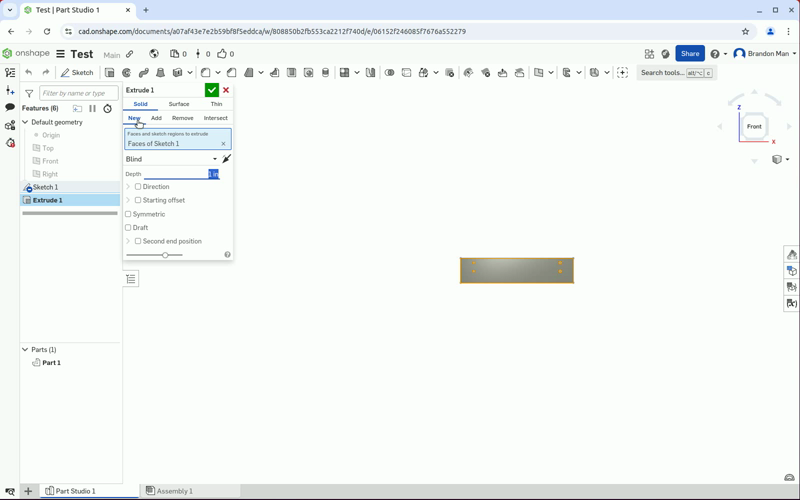
text(0.963)
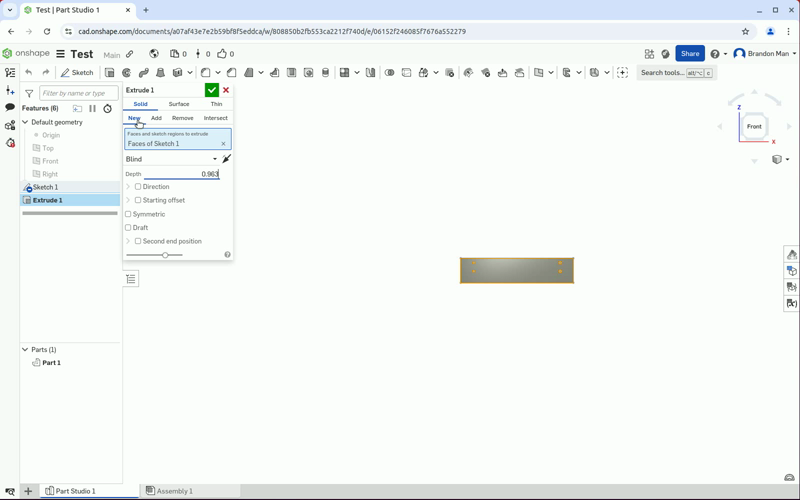
key(enter)
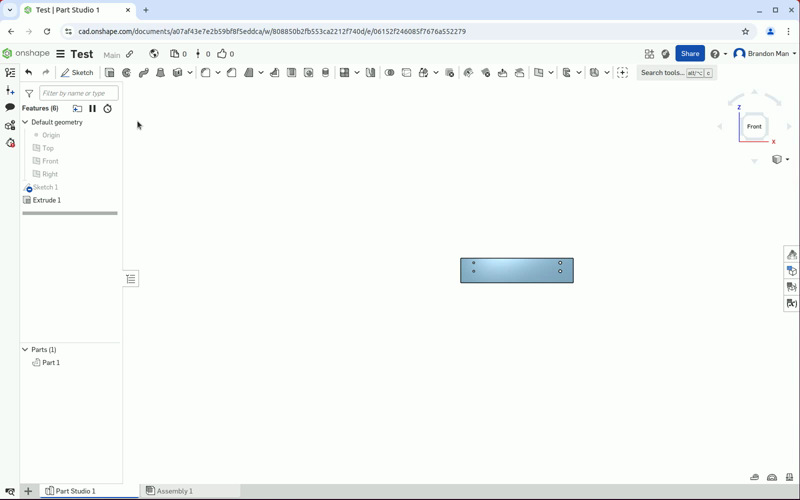
key(shift+h)
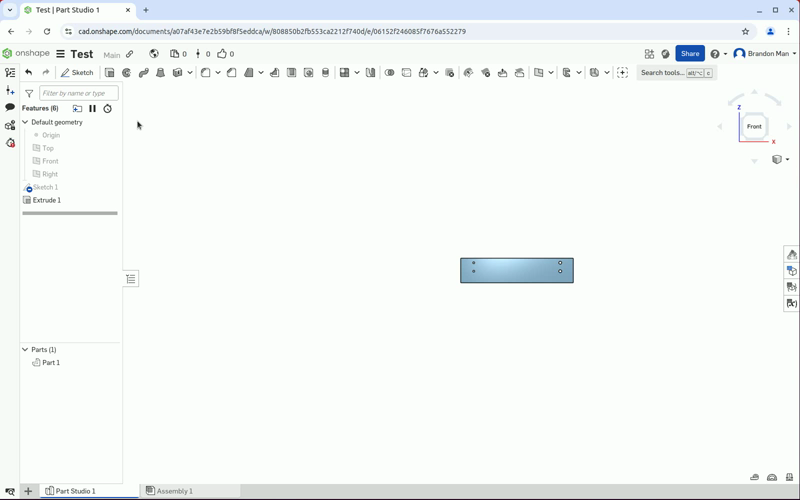
key(shift+h)
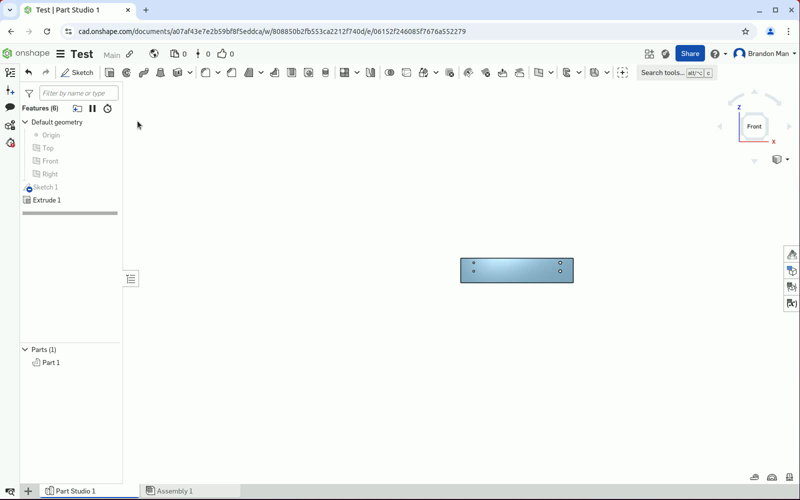
mouse_move(73, 189)
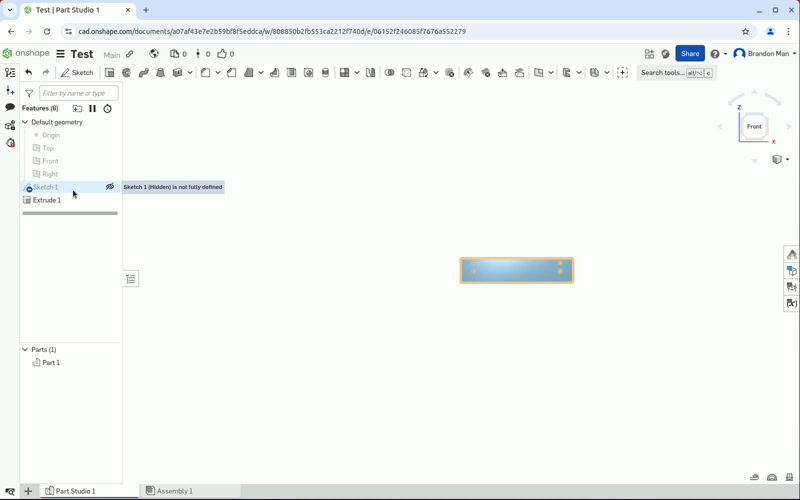
click(73, 189)
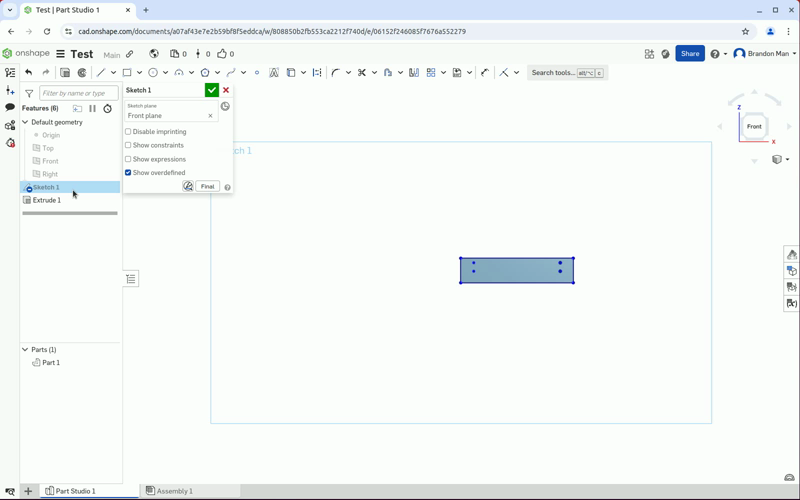
mouse_move(229, 92)
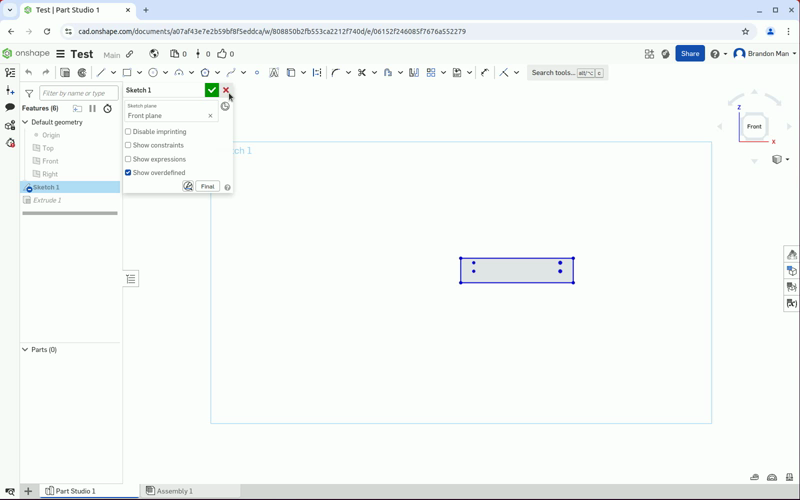
click(229, 92)
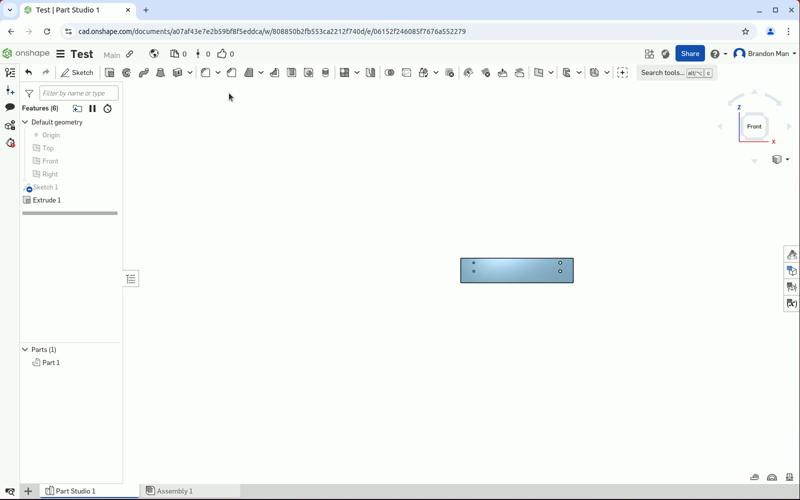
mouse_move(541, 75)
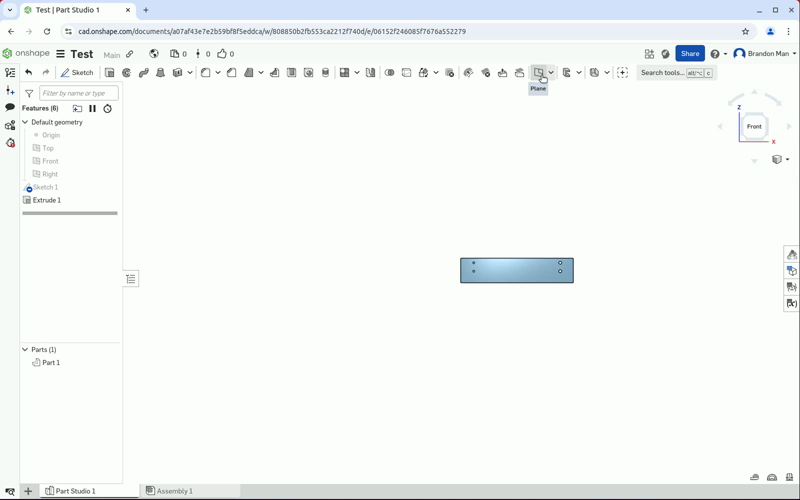
click(541, 75)
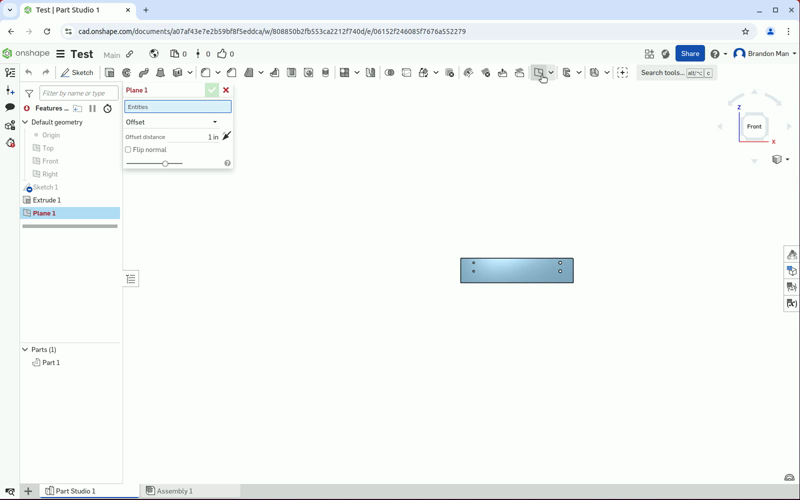
mouse_move(73, 163)
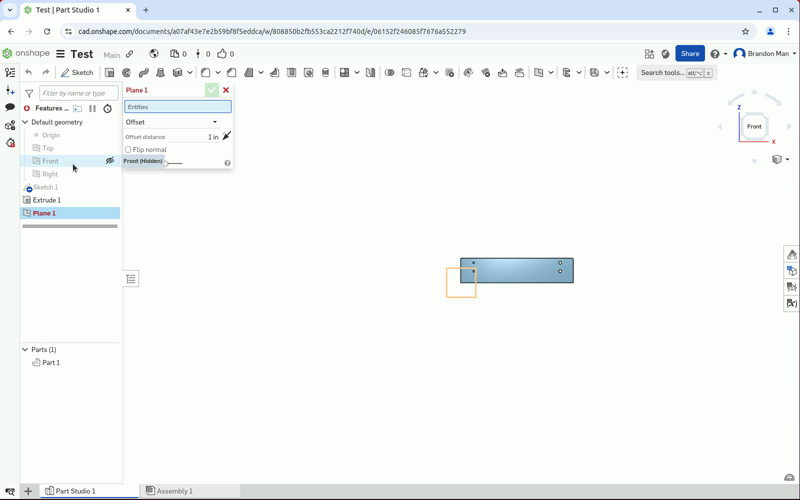
click(73, 163)
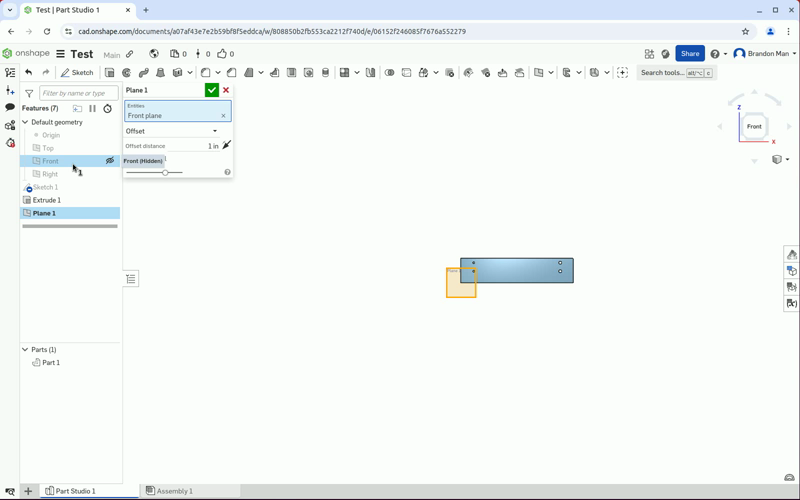
key(tab, 2)
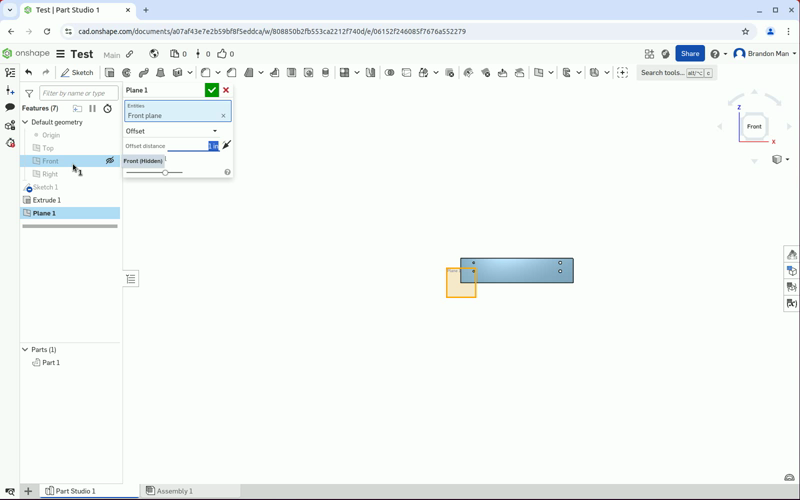
text(0.955)
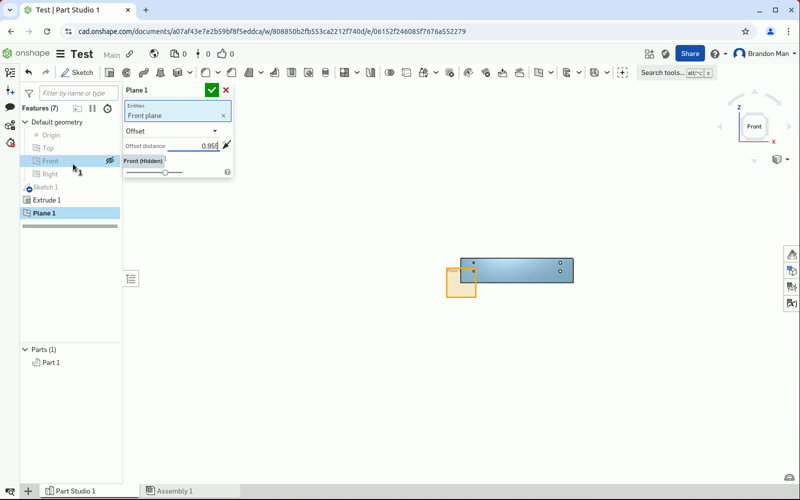
key(enter, 2)
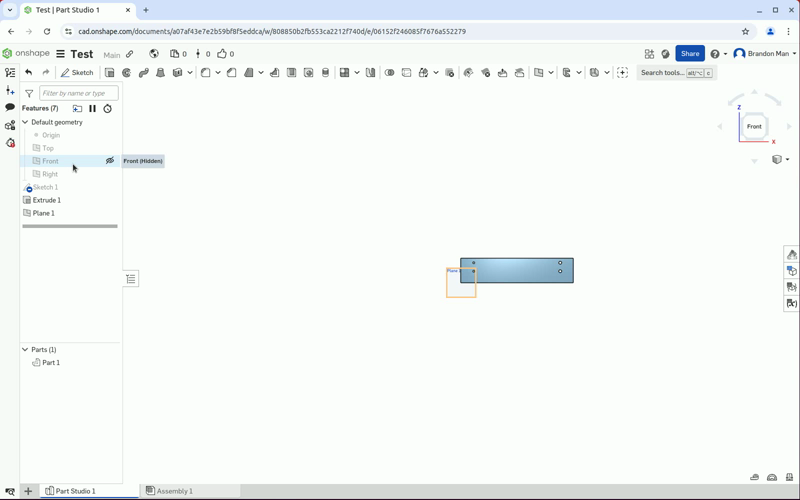
key(shift+s)
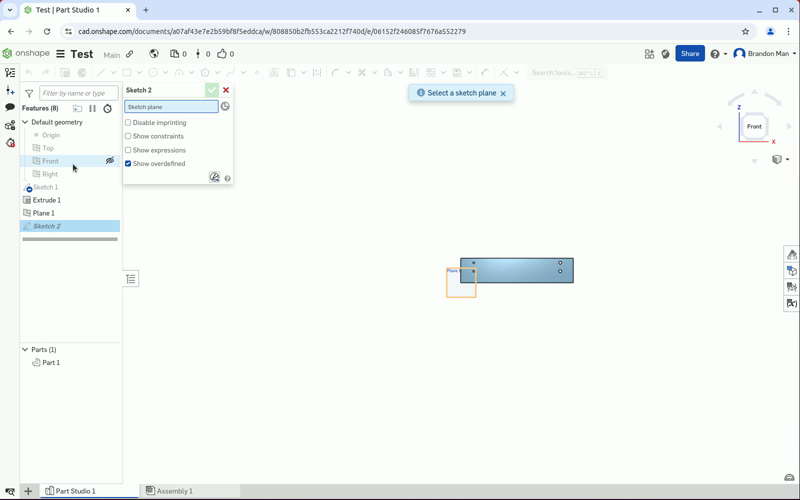
mouse_move(73, 215)
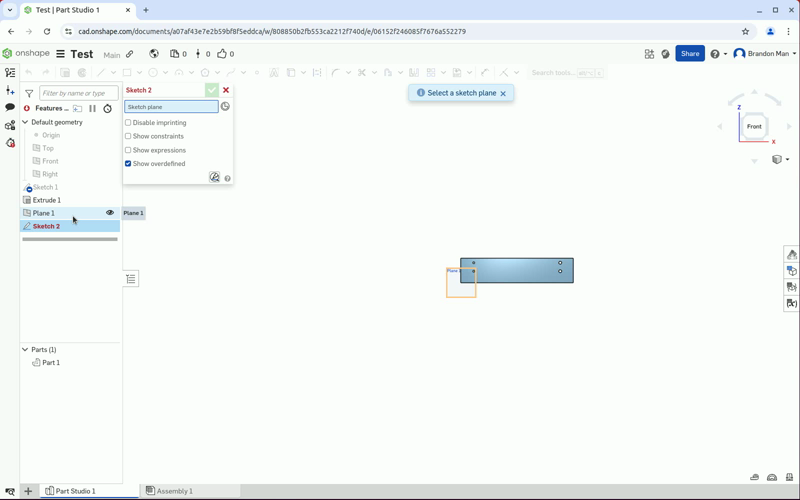
click(73, 215)
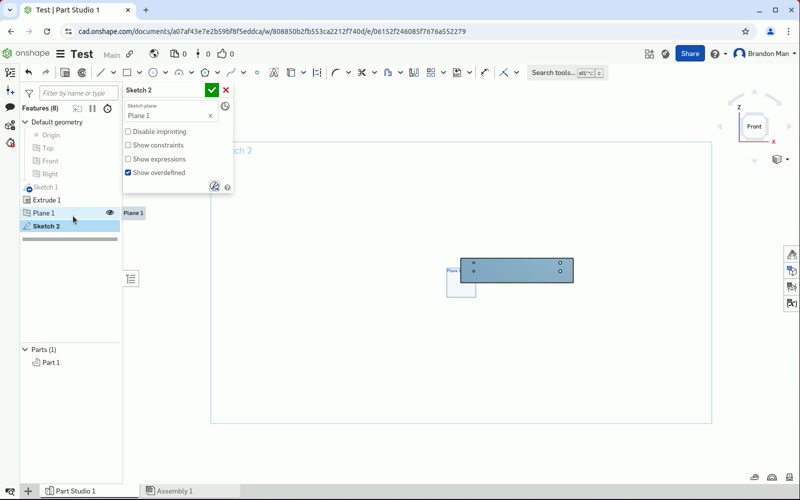
mouse_move(73, 352)
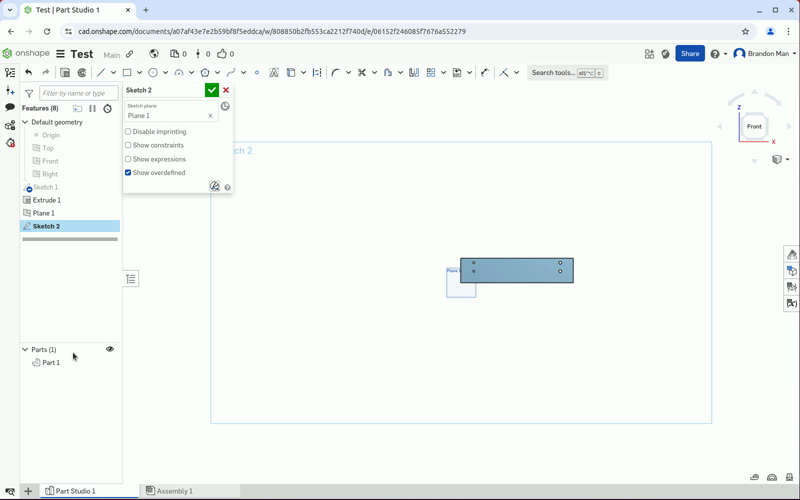
key(y)
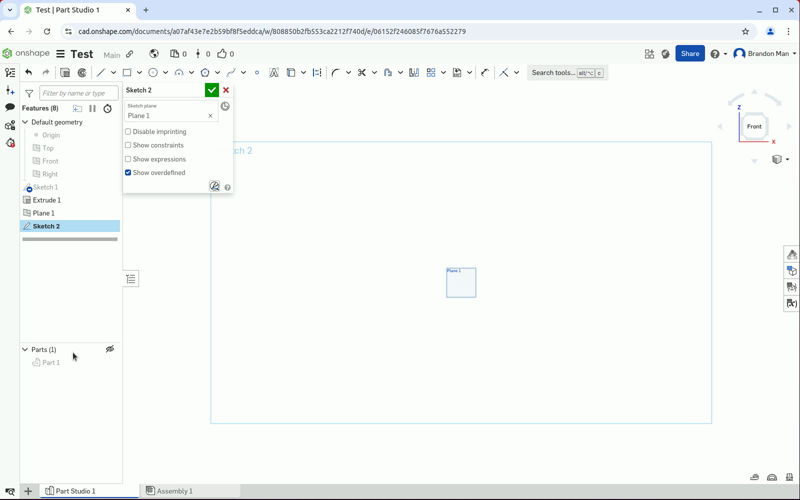
key(c)
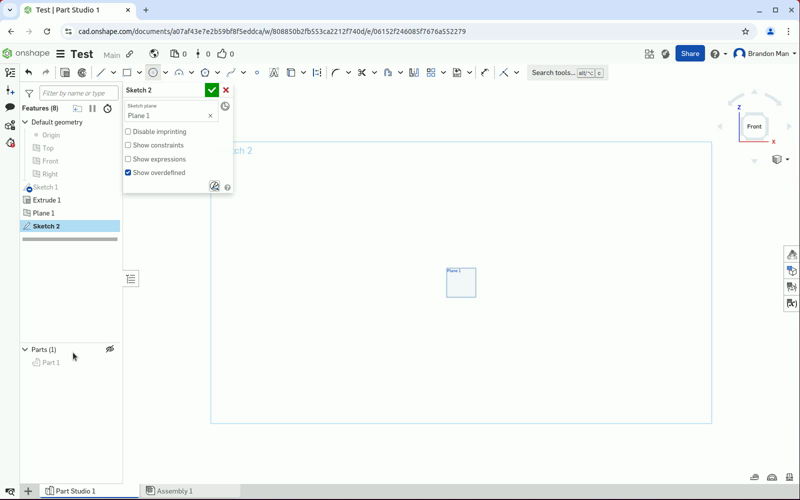
key_down(shift)
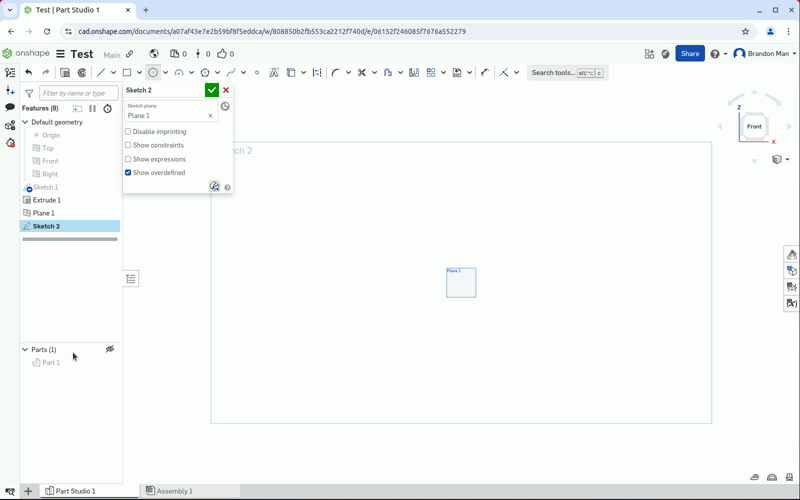
mouse_move(474, 261)
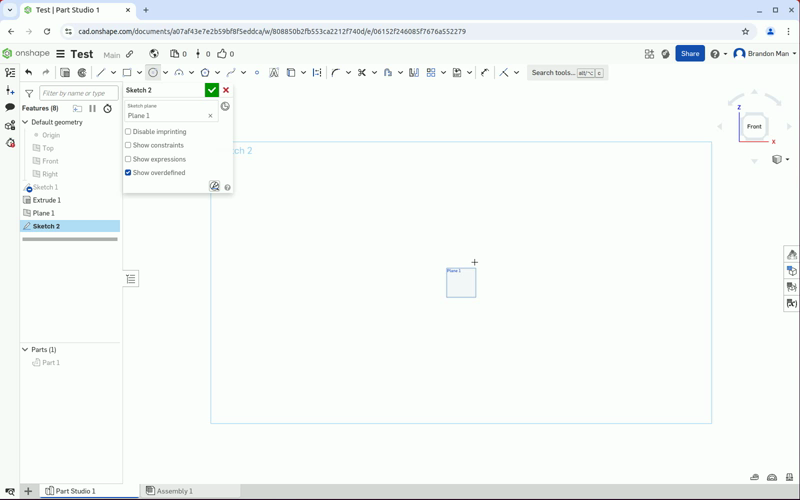
click(474, 261)
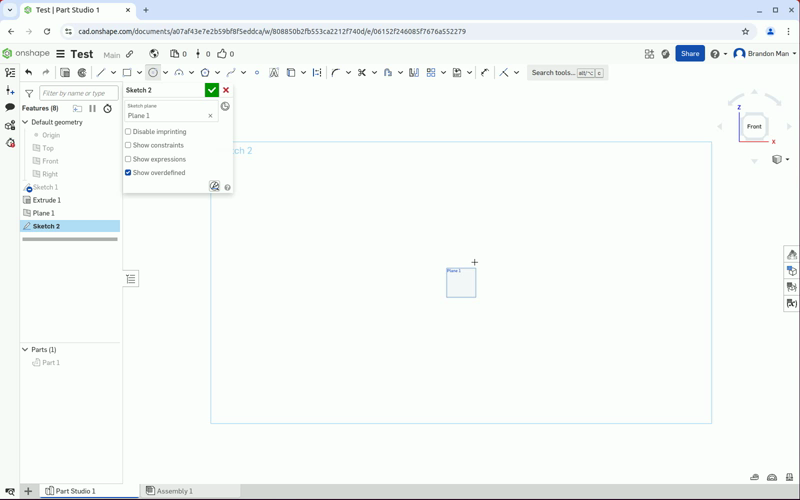
key_up(shift)
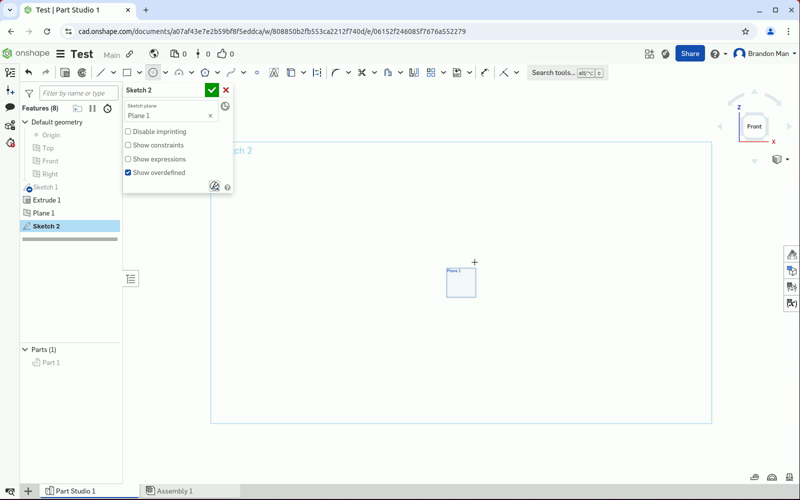
mouse_move(477, 261)
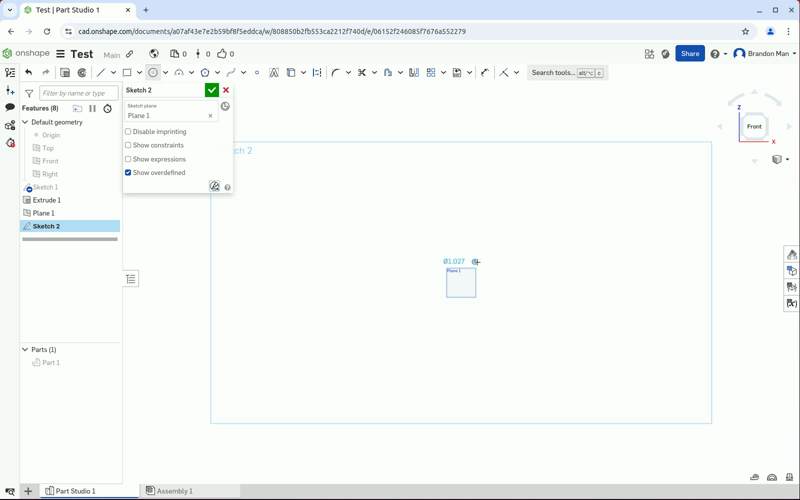
scroll(6)
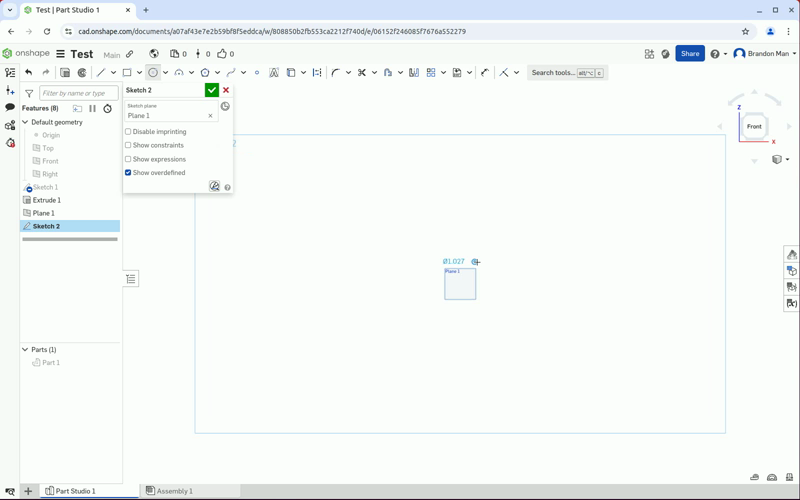
scroll(6)
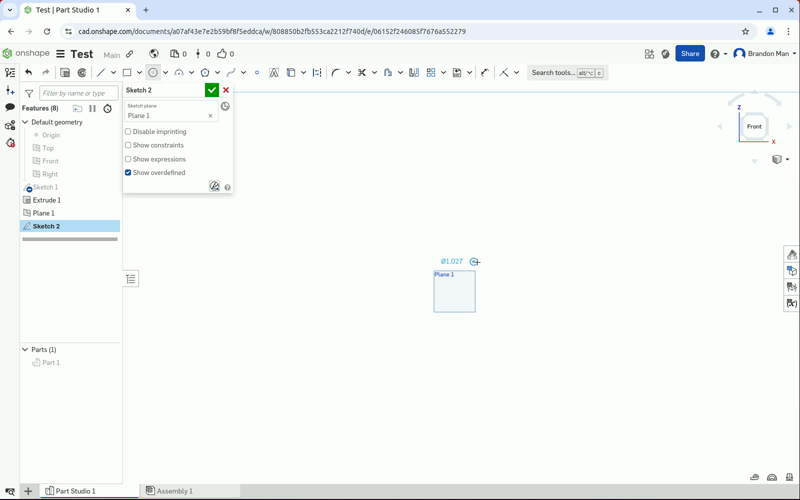
scroll(6)
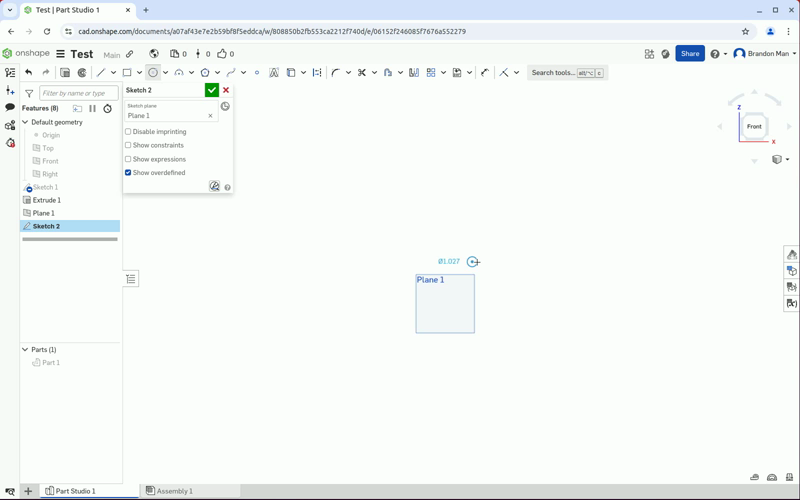
scroll(6)
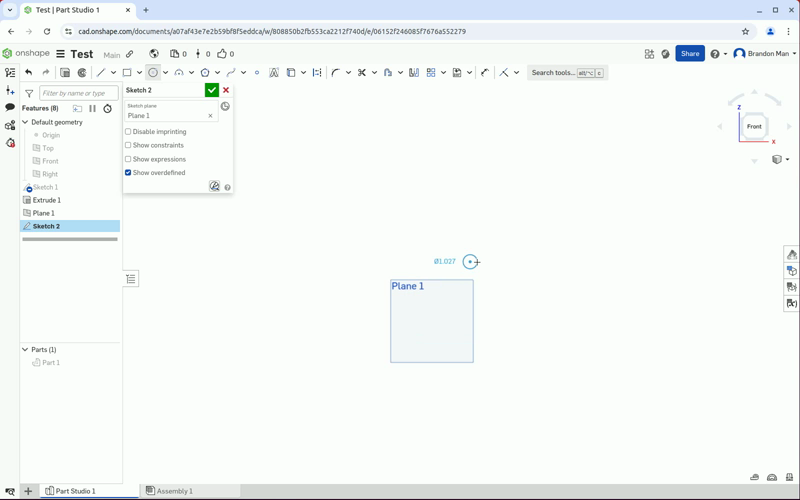
scroll(6)
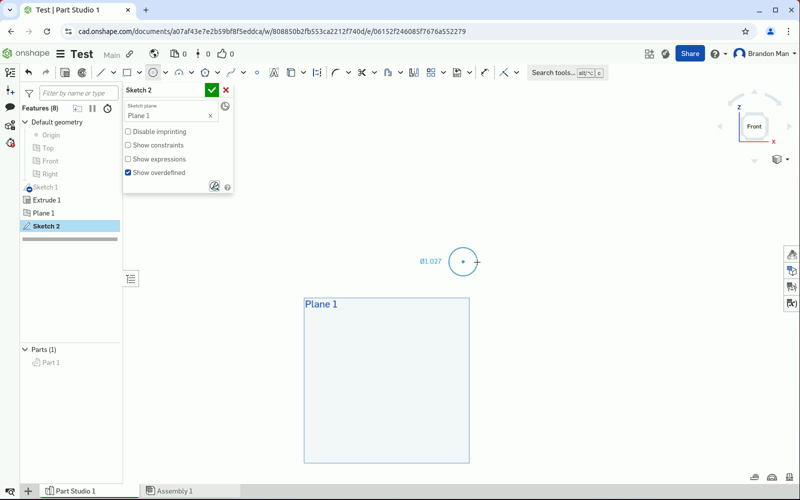
scroll(6)
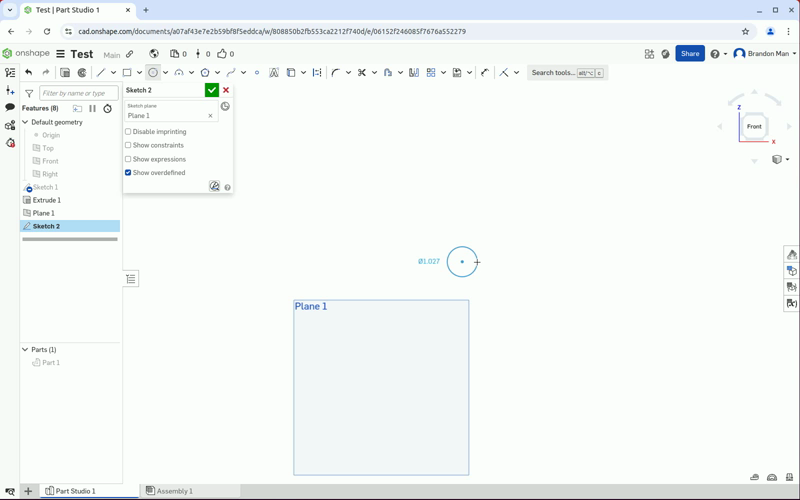
scroll(6)
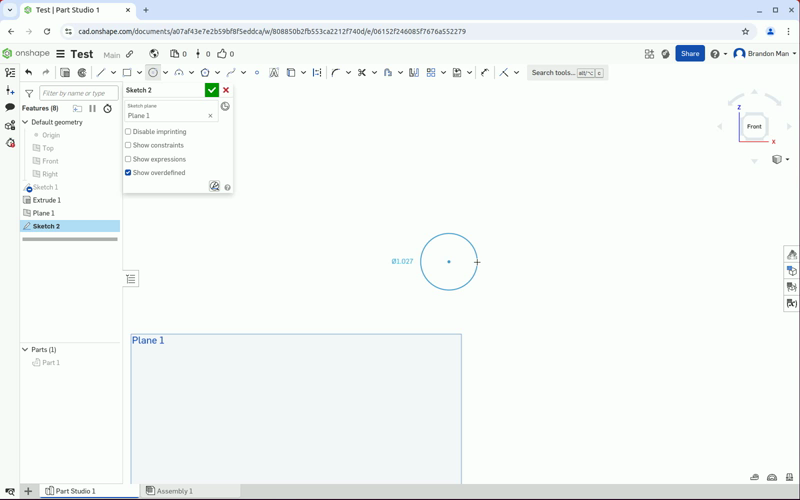
click(477, 261)
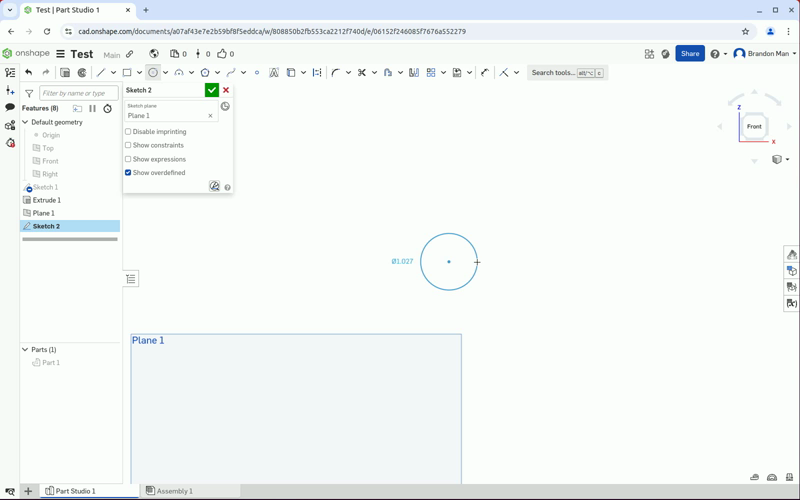
scroll(-6)
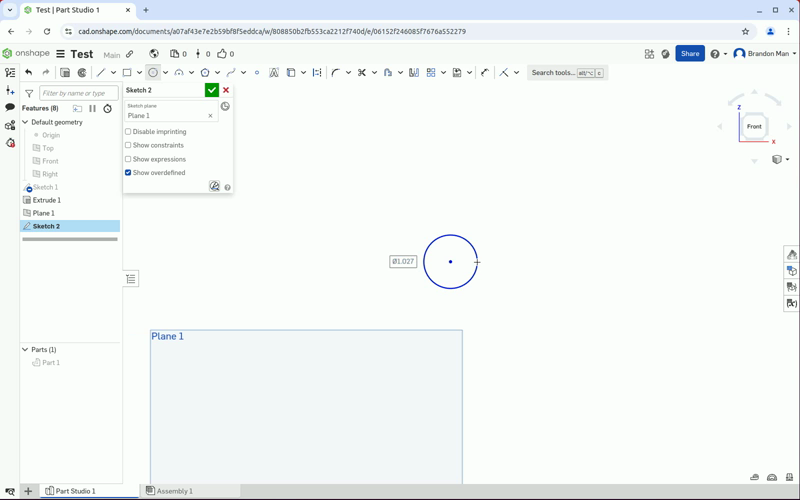
scroll(-6)
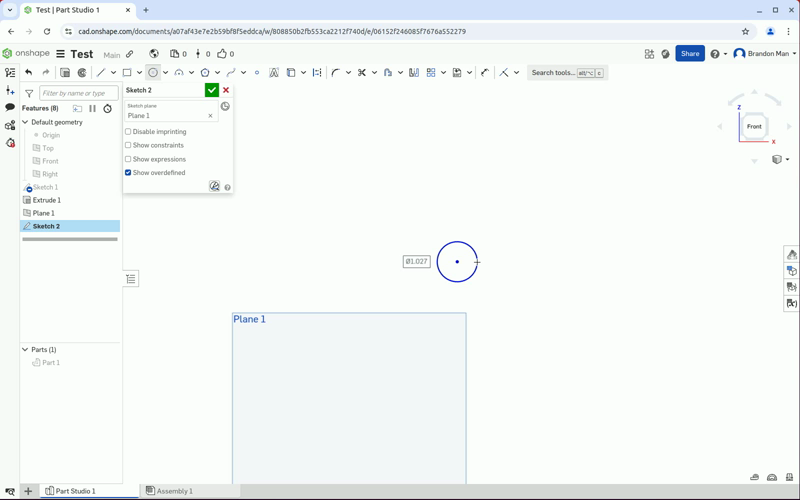
scroll(-6)
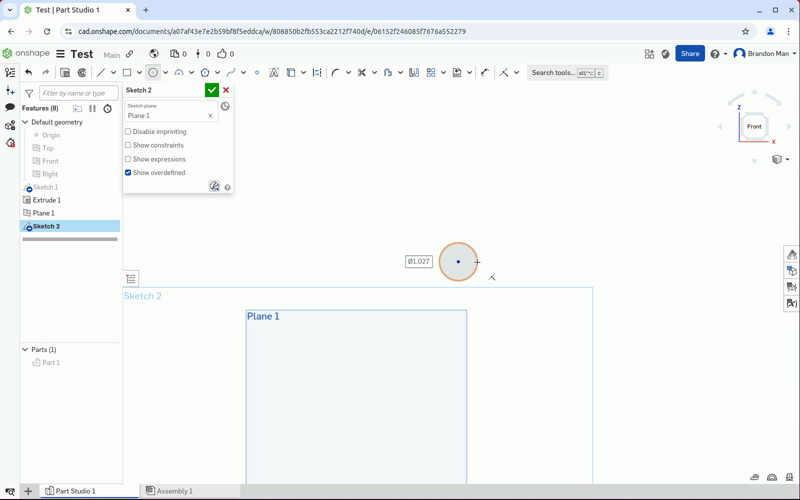
scroll(-6)
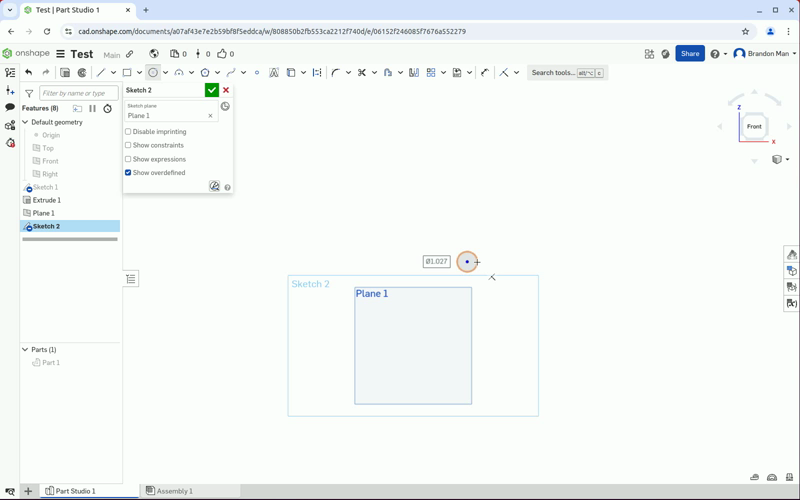
scroll(-6)
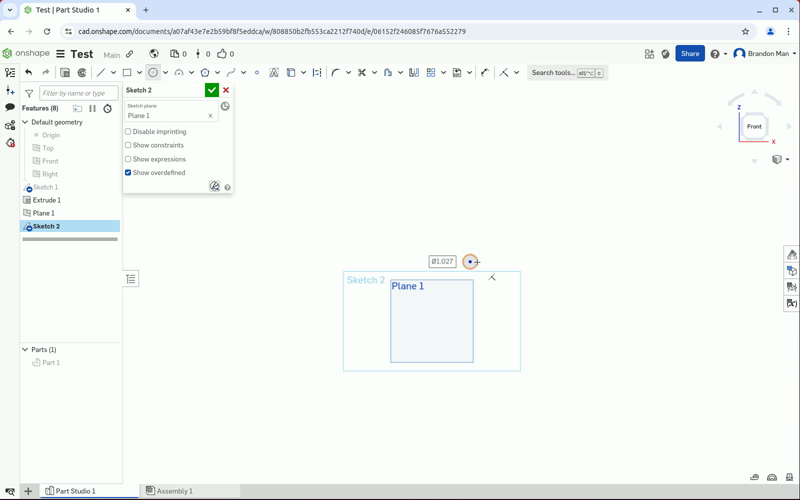
scroll(-6)
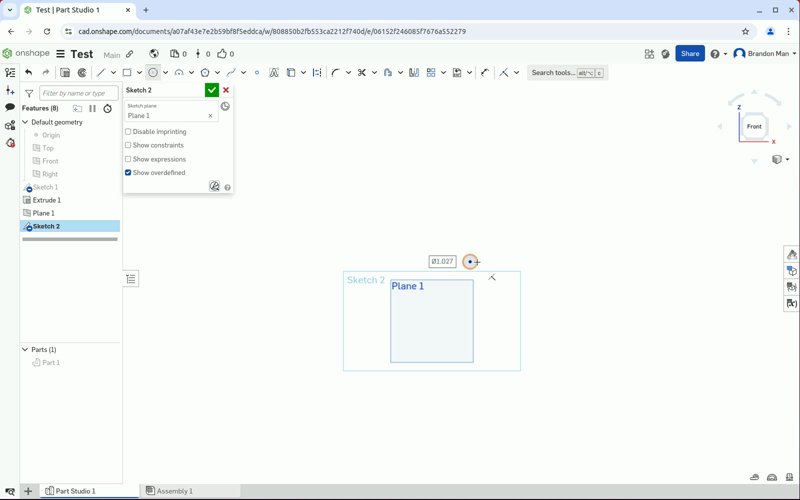
scroll(-6)
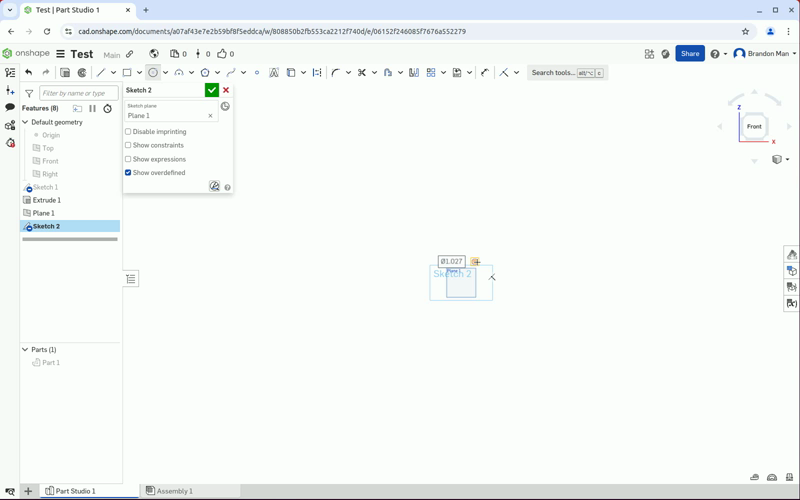
key(esc)
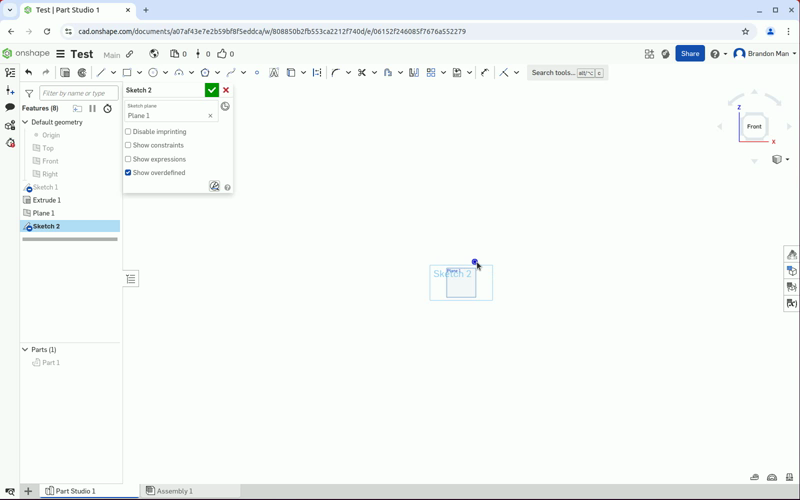
key(c)
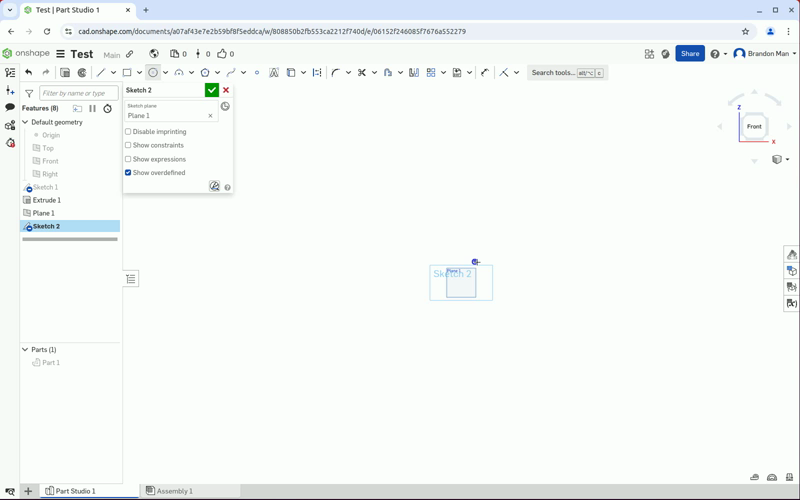
key_down(shift)
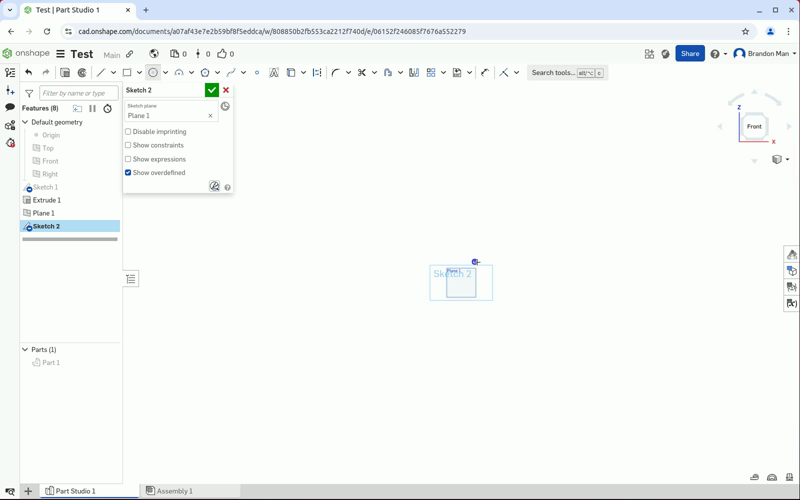
mouse_move(474, 261)
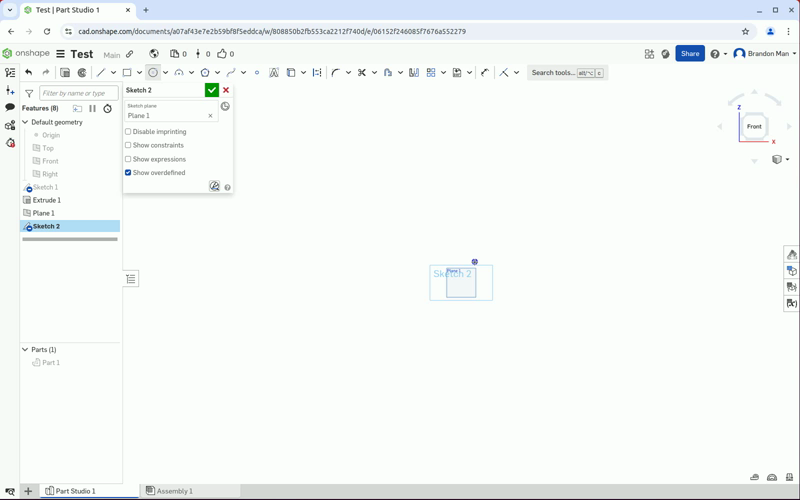
scroll(6)
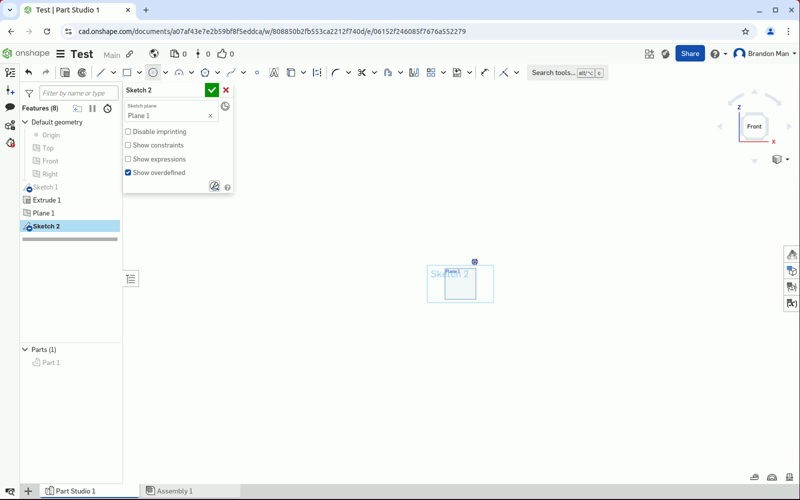
scroll(6)
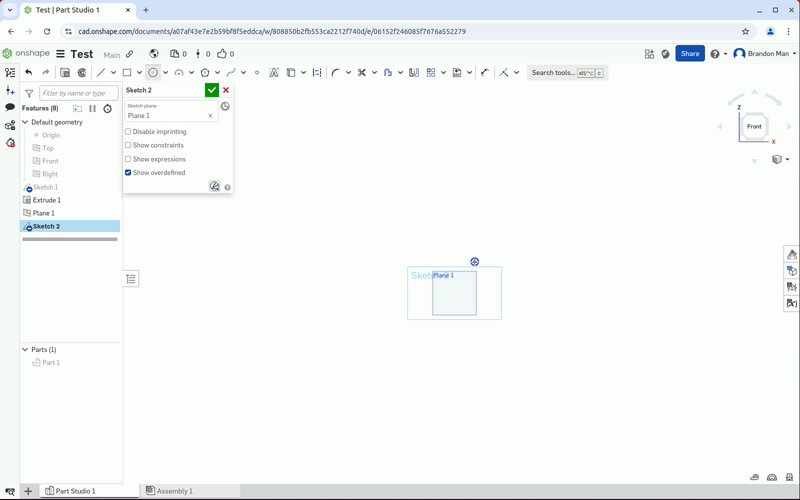
scroll(6)
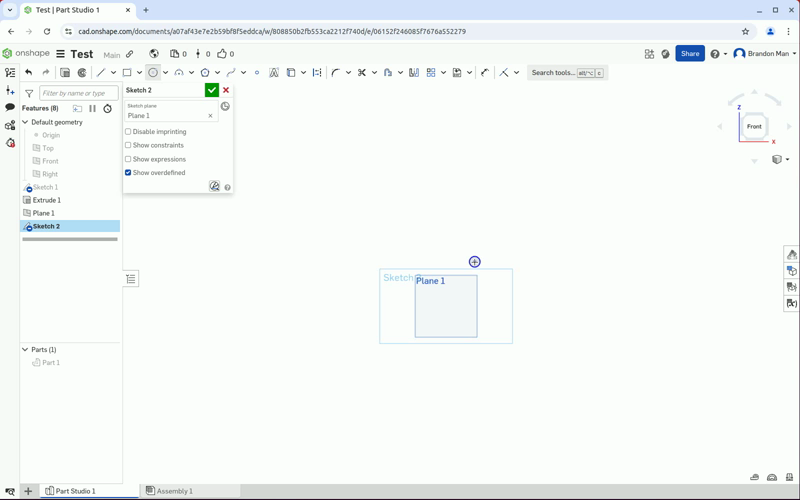
scroll(6)
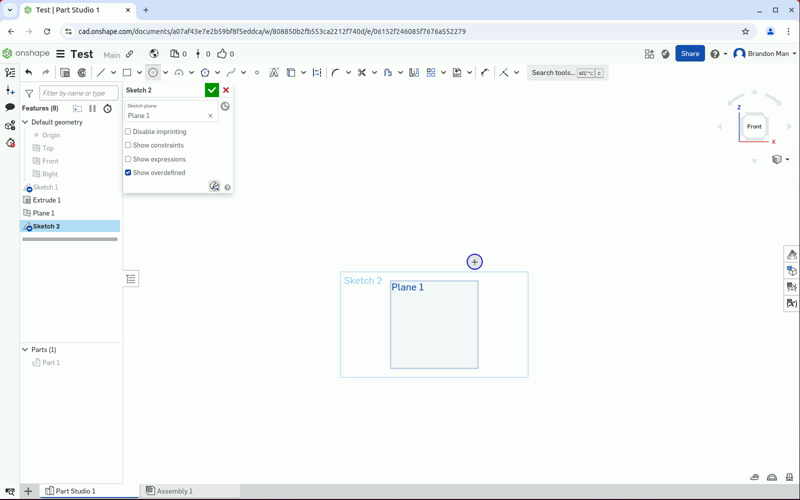
scroll(6)
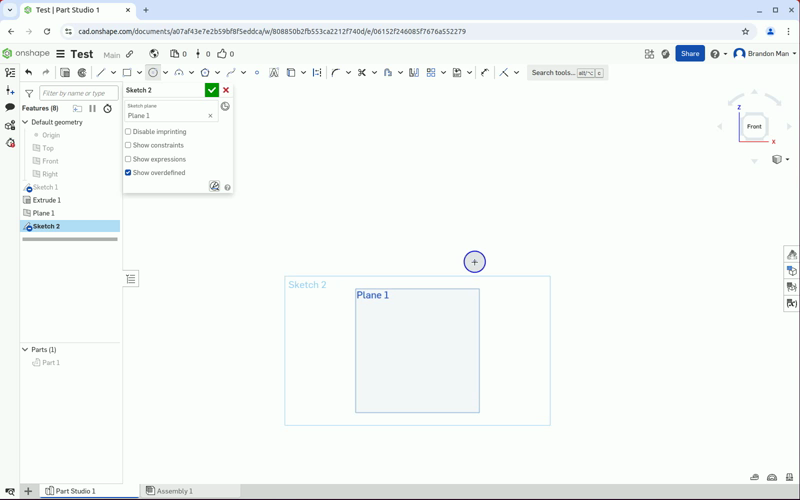
scroll(6)
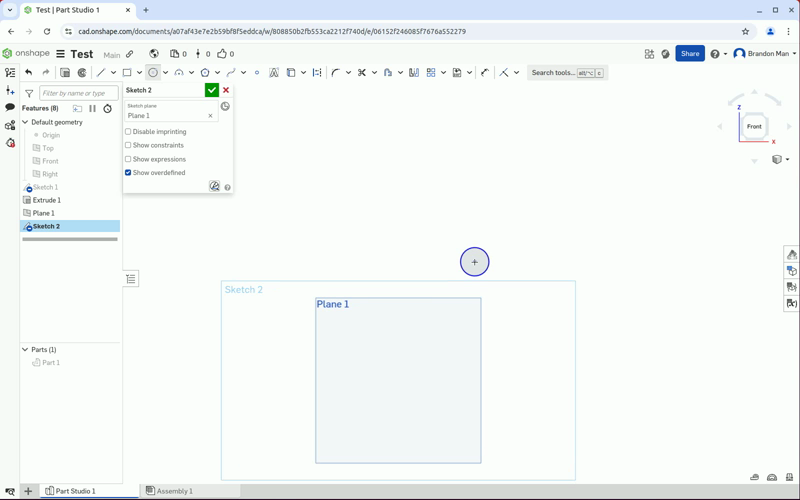
scroll(6)
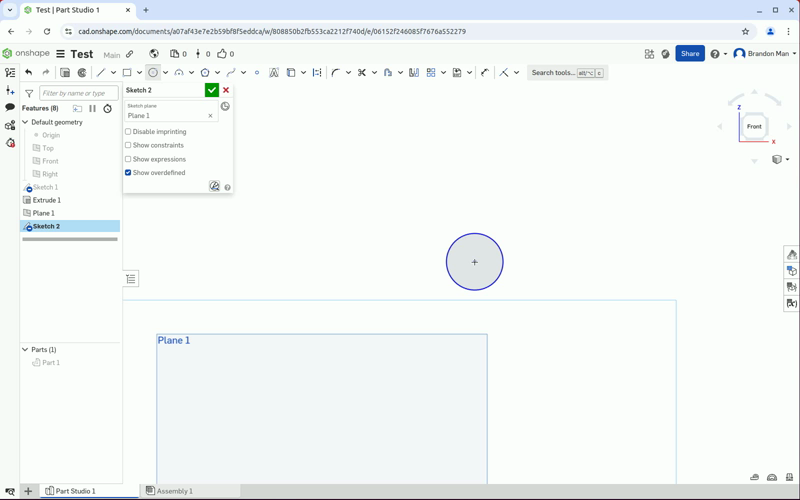
click(474, 261)
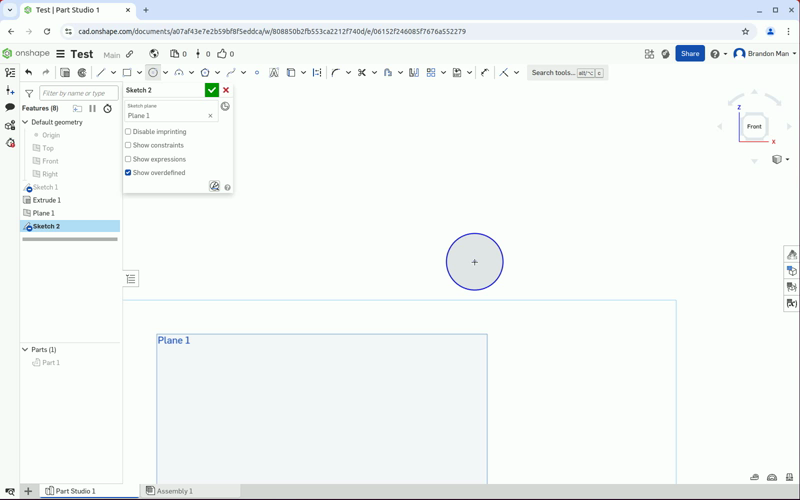
scroll(-6)
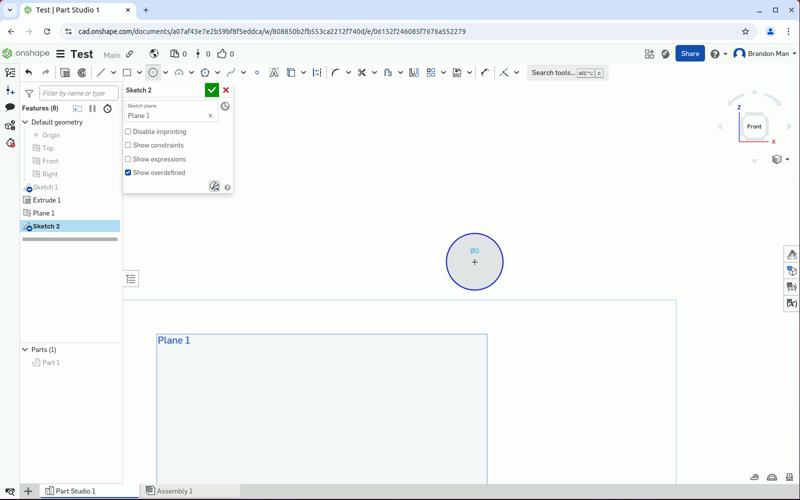
scroll(-6)
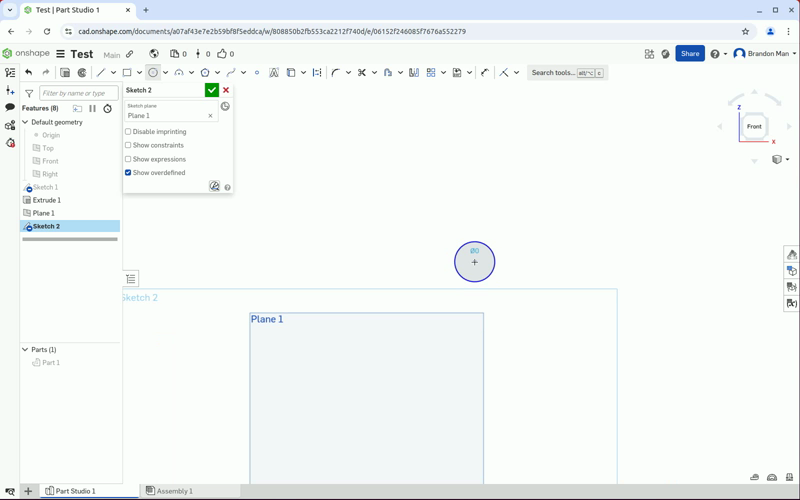
scroll(-6)
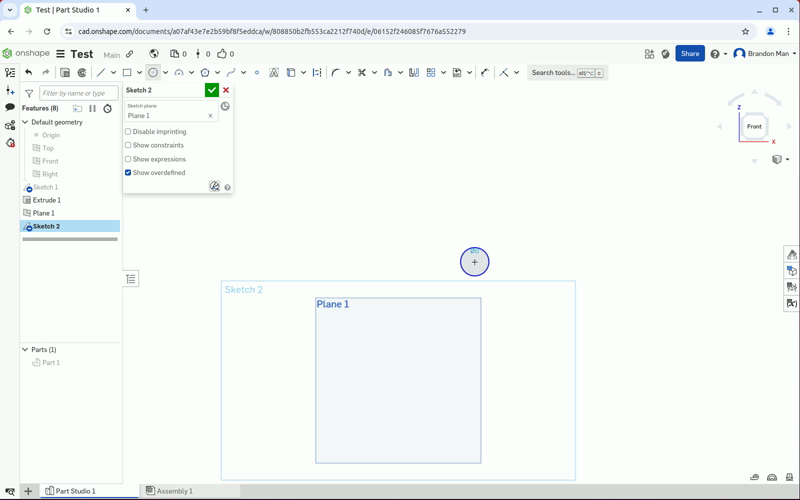
scroll(-6)
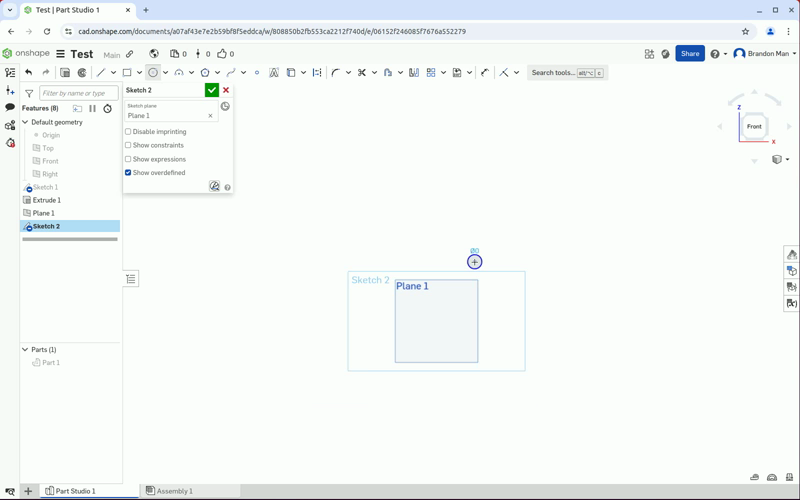
scroll(-6)
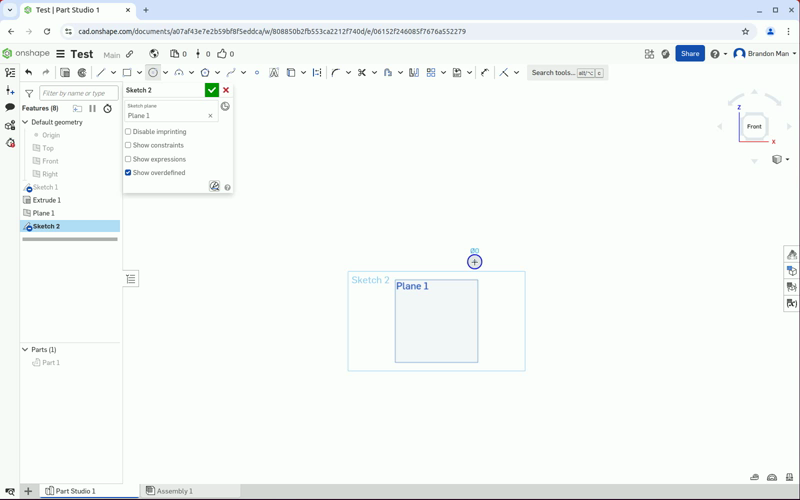
scroll(-6)
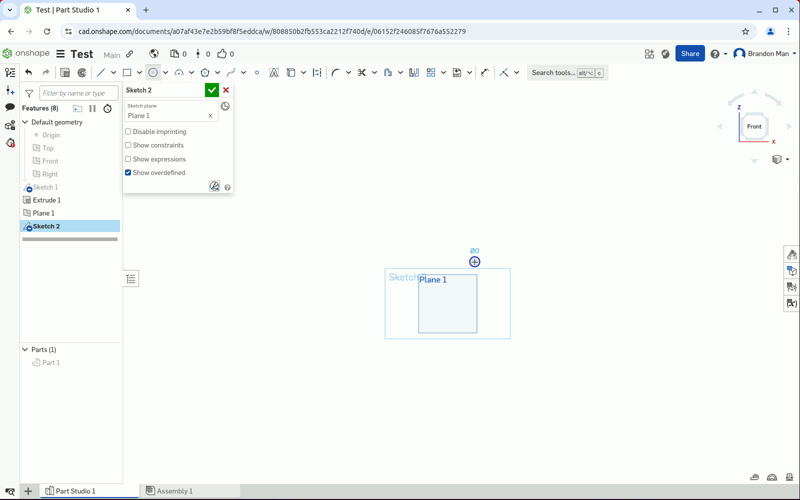
scroll(-6)
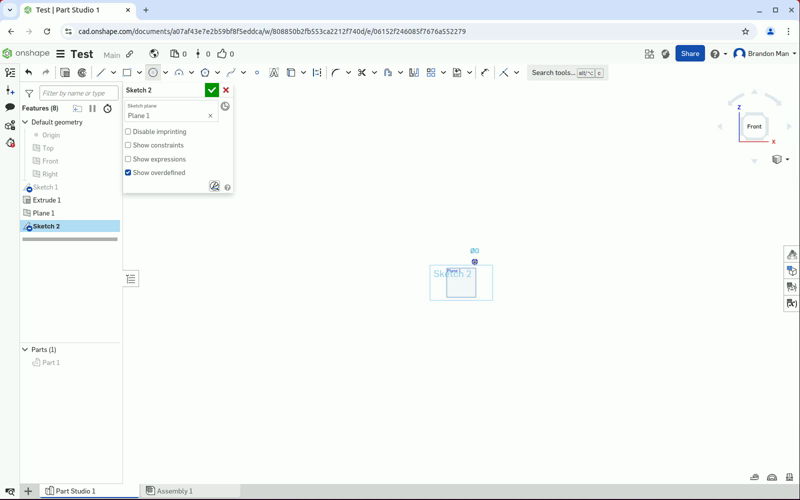
key_up(shift)
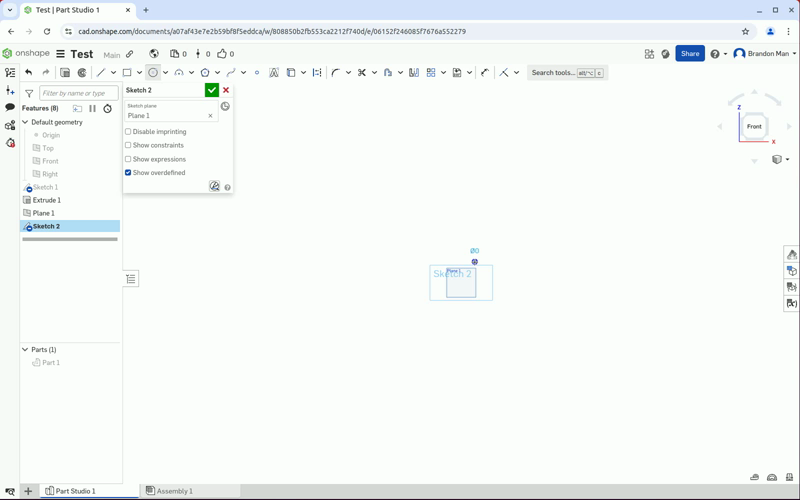
mouse_move(476, 261)
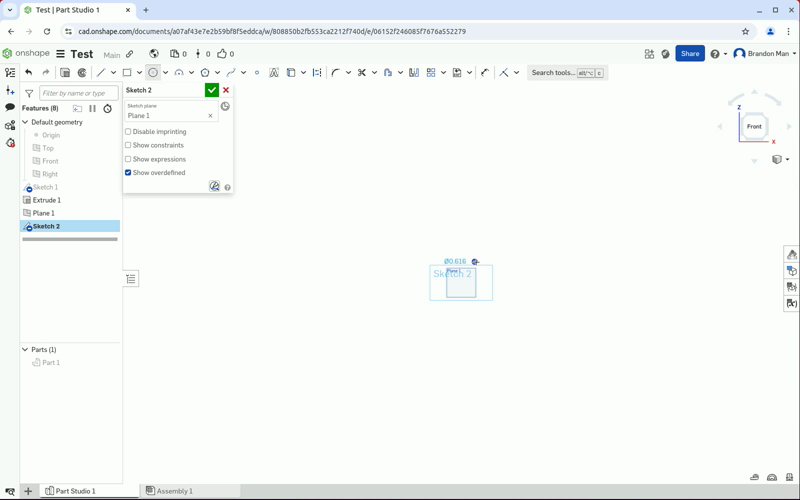
scroll(6)
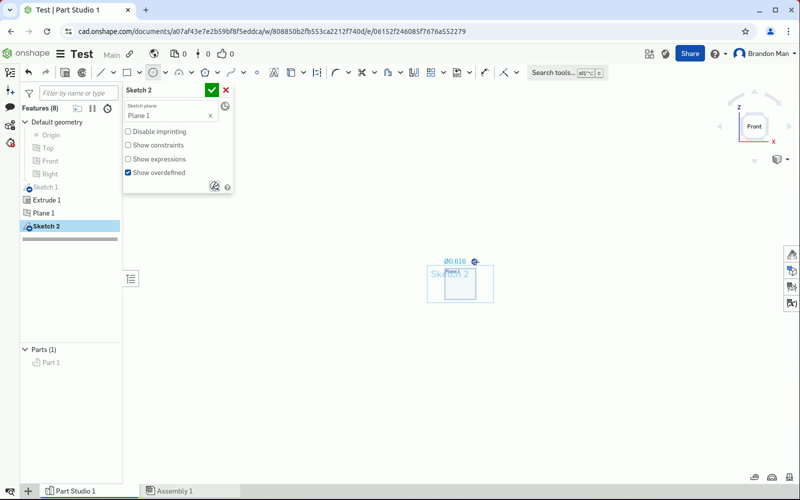
scroll(6)
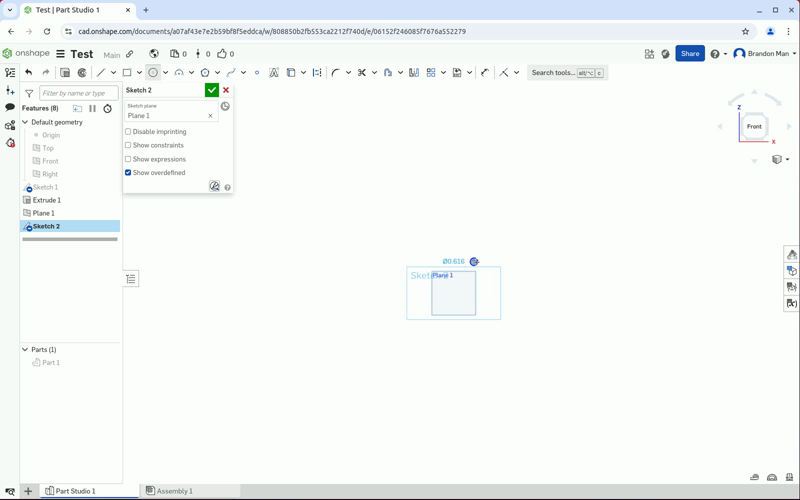
scroll(6)
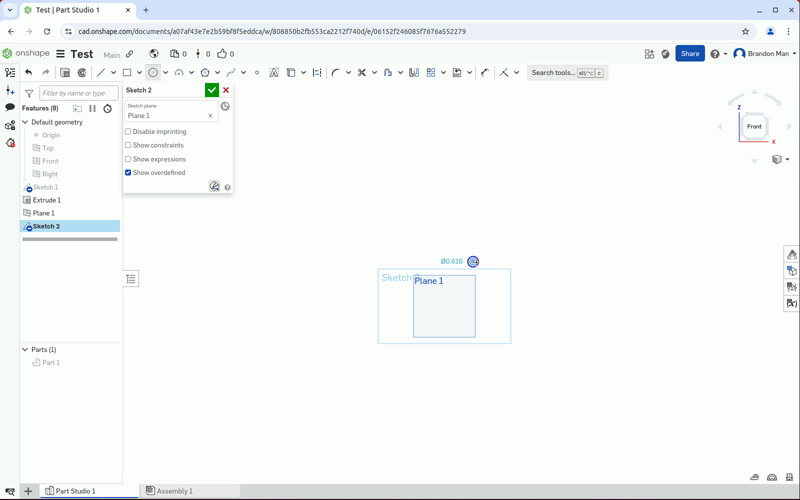
scroll(6)
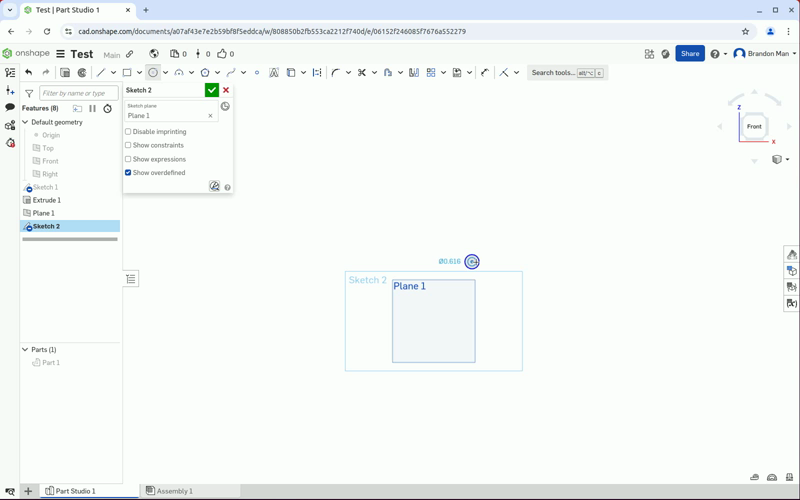
scroll(6)
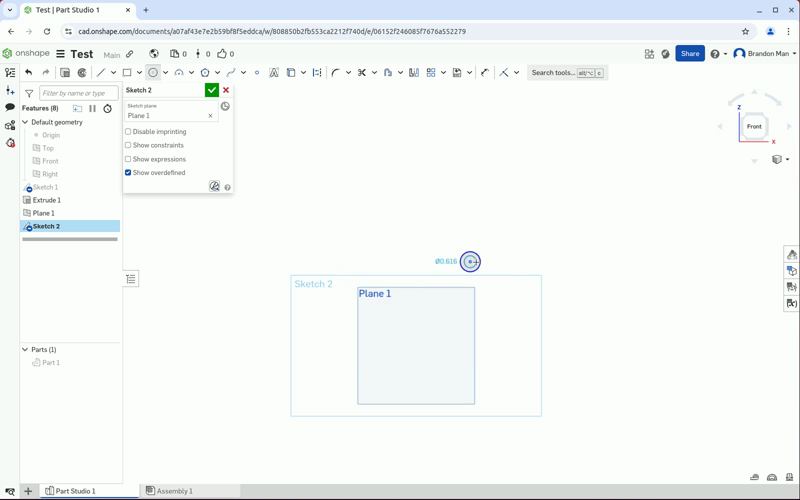
scroll(6)
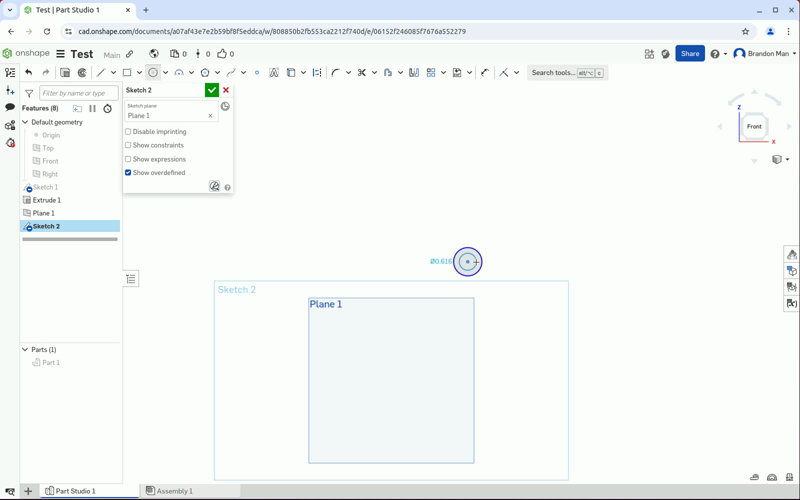
scroll(6)
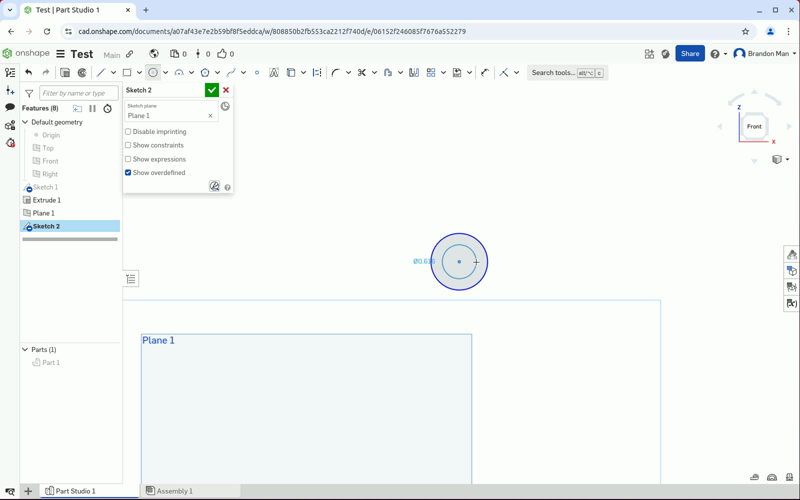
click(476, 261)
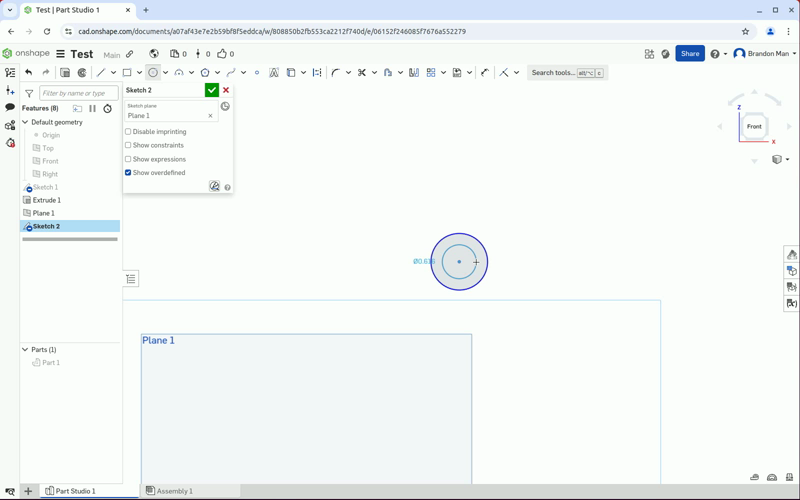
scroll(-6)
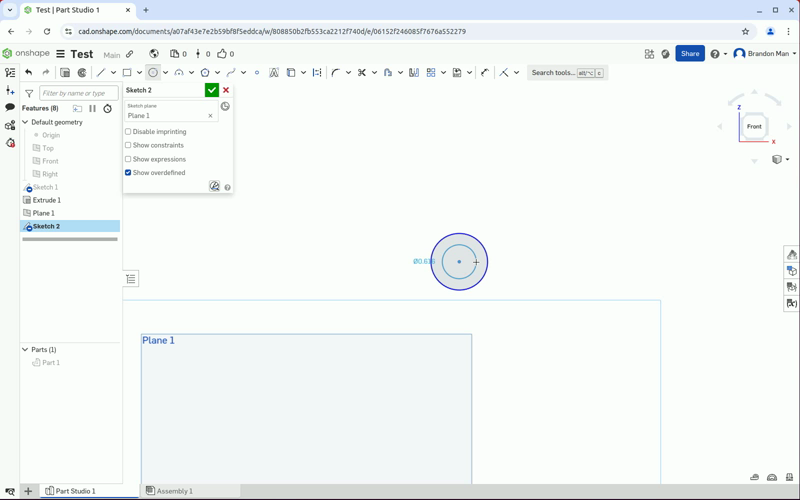
scroll(-6)
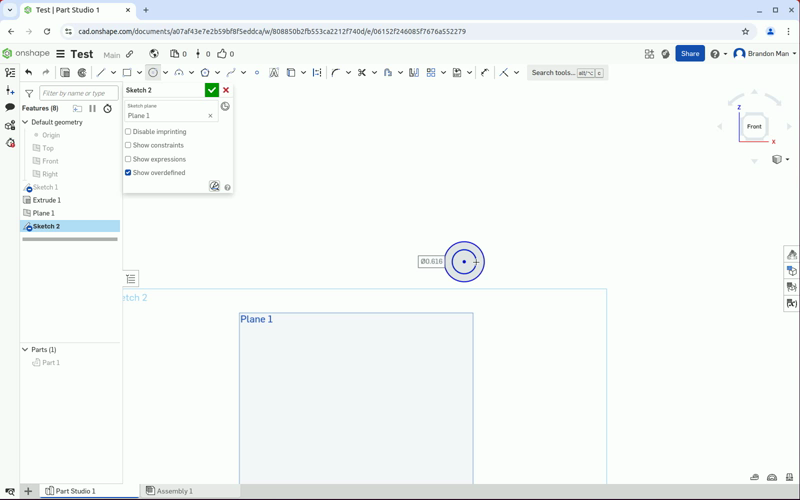
scroll(-6)
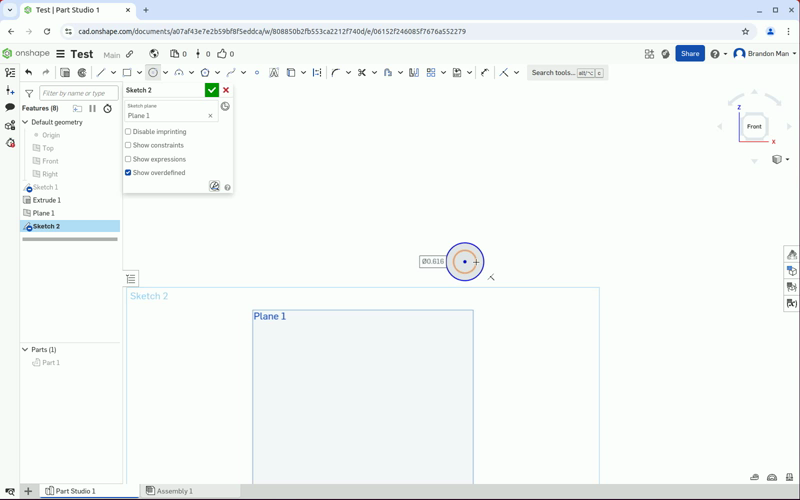
scroll(-6)
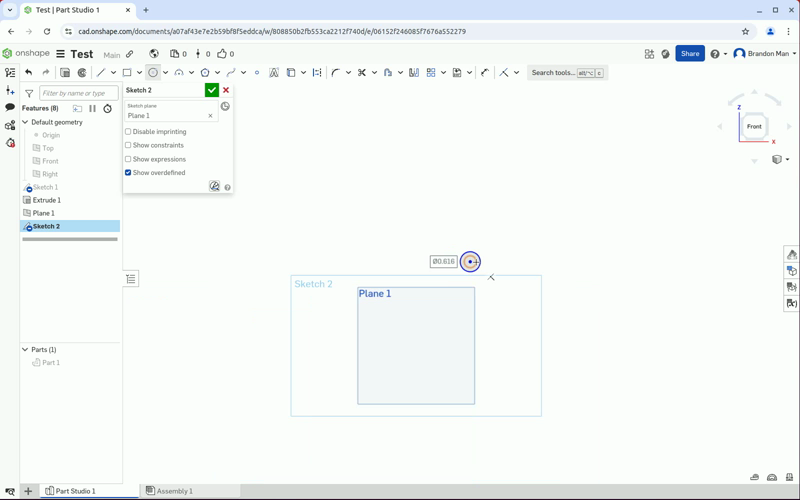
scroll(-6)
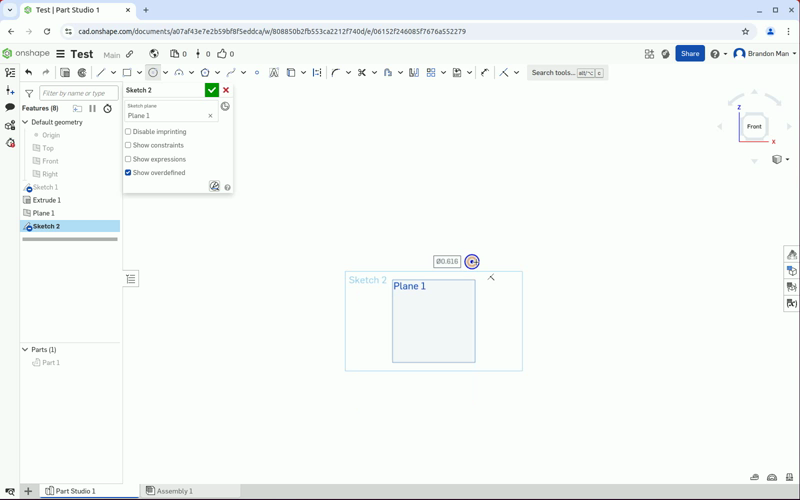
scroll(-6)
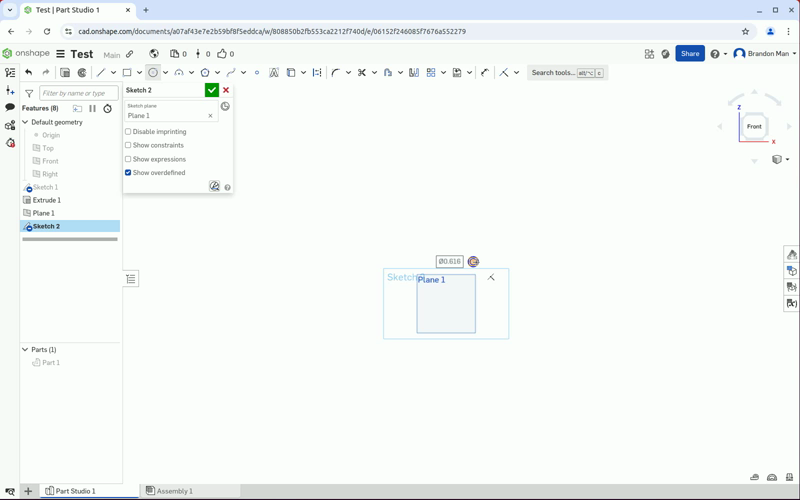
scroll(-6)
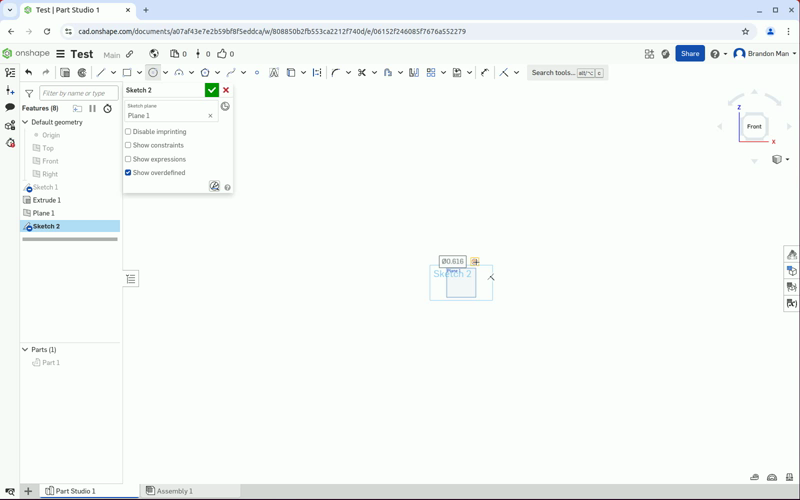
key(esc)
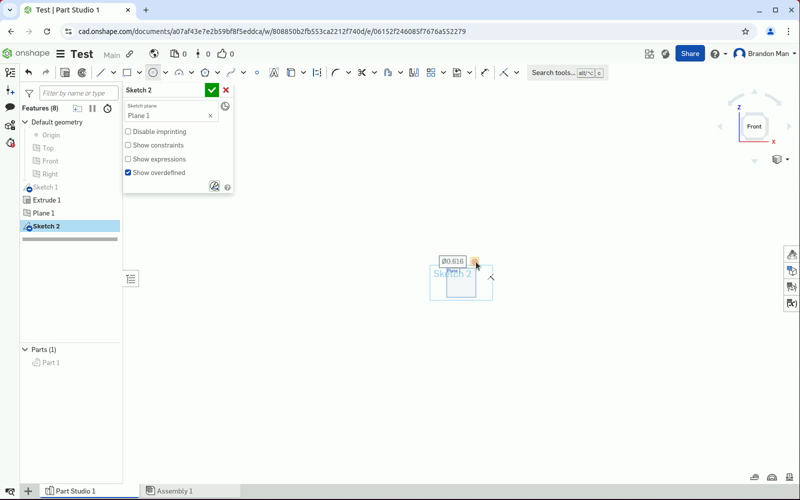
mouse_move(473, 263)
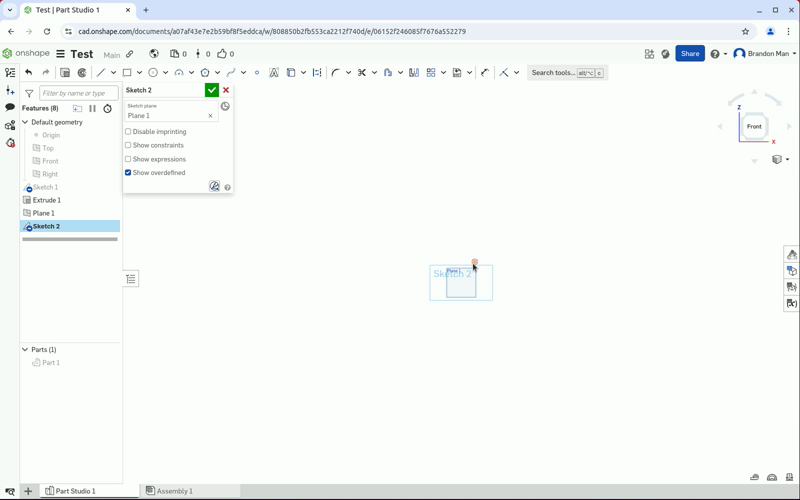
scroll(6)
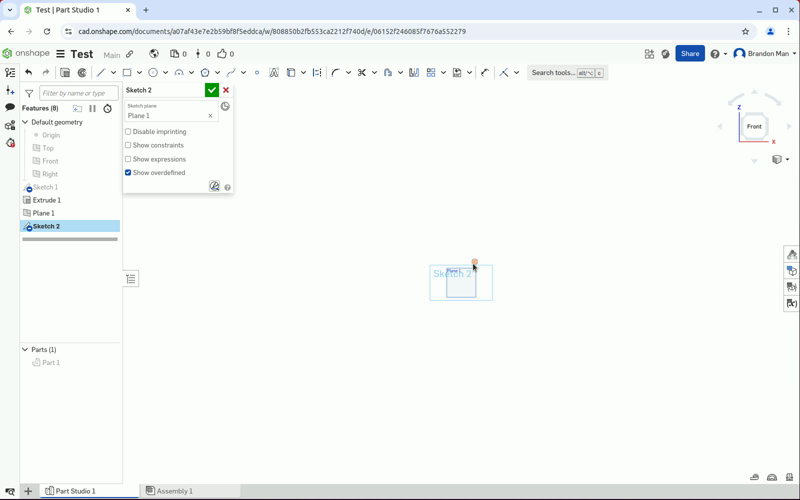
scroll(6)
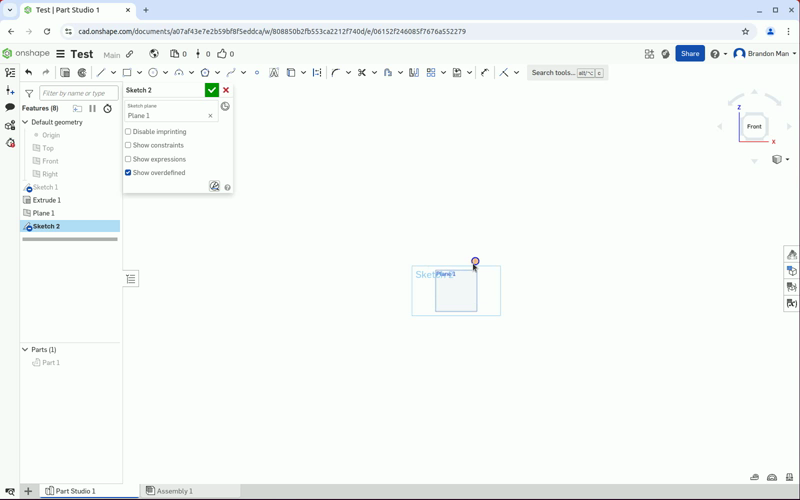
scroll(6)
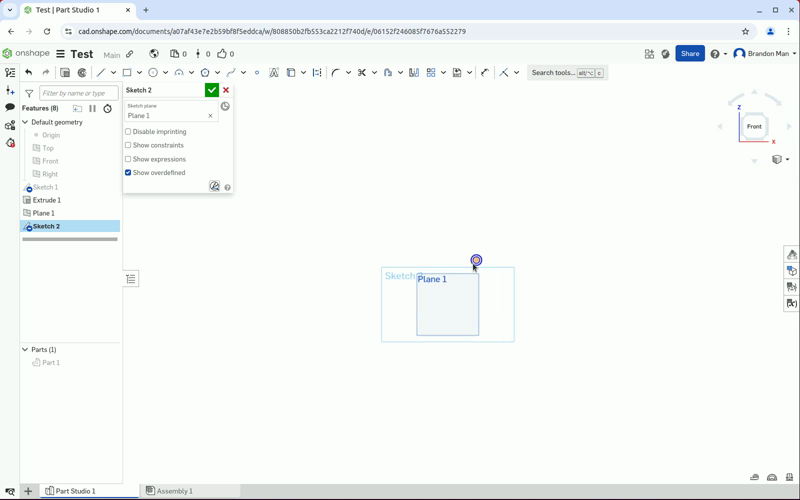
scroll(6)
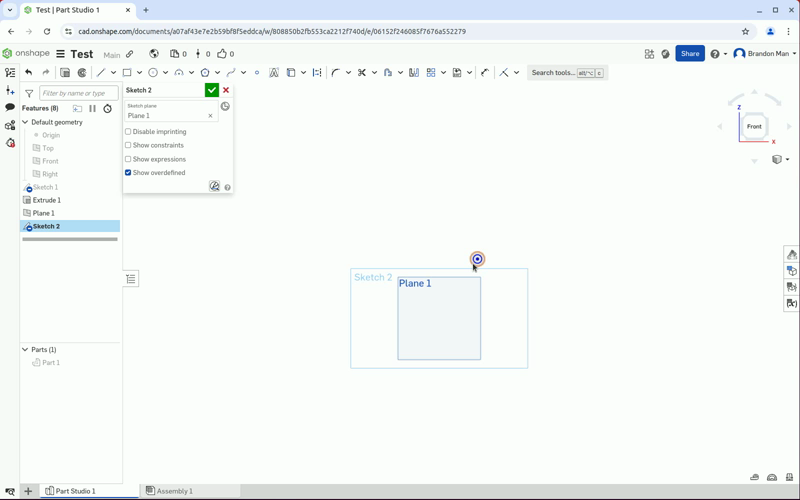
scroll(6)
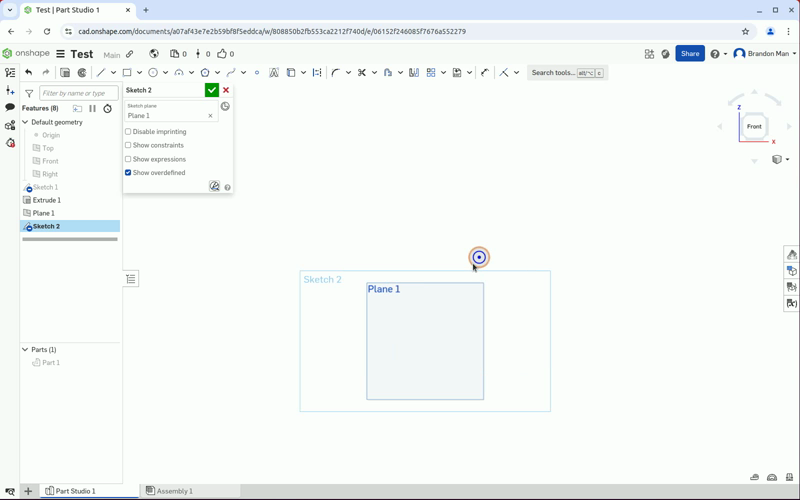
scroll(6)
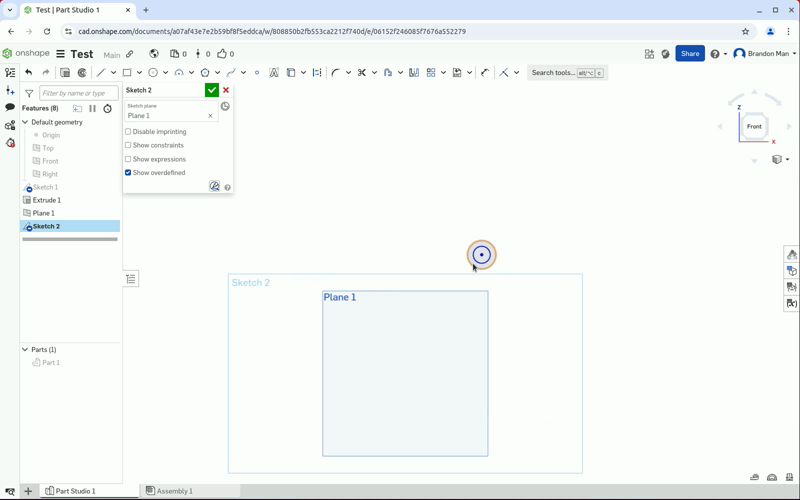
scroll(6)
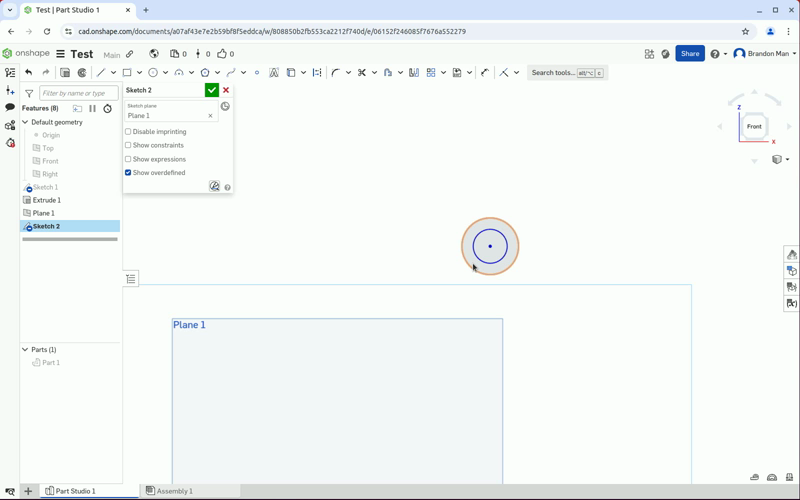
click(473, 263)
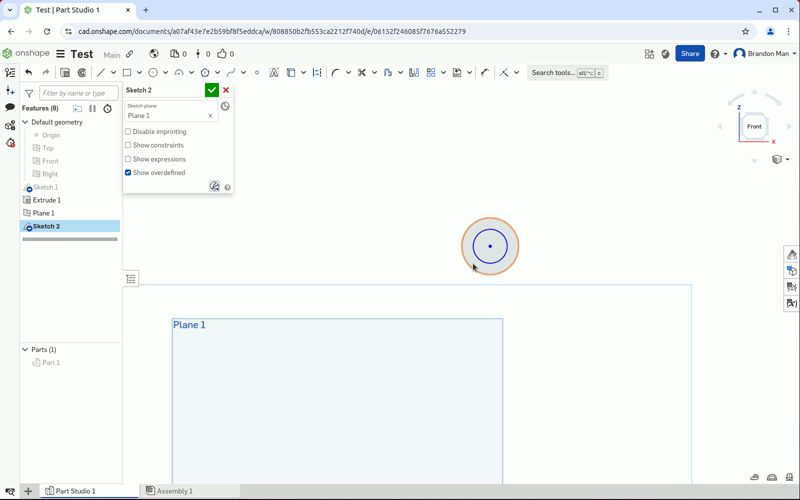
scroll(-6)
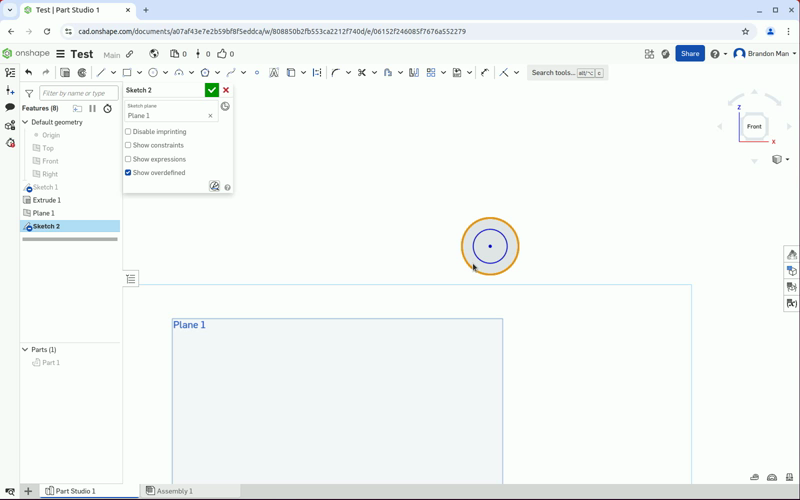
scroll(-6)
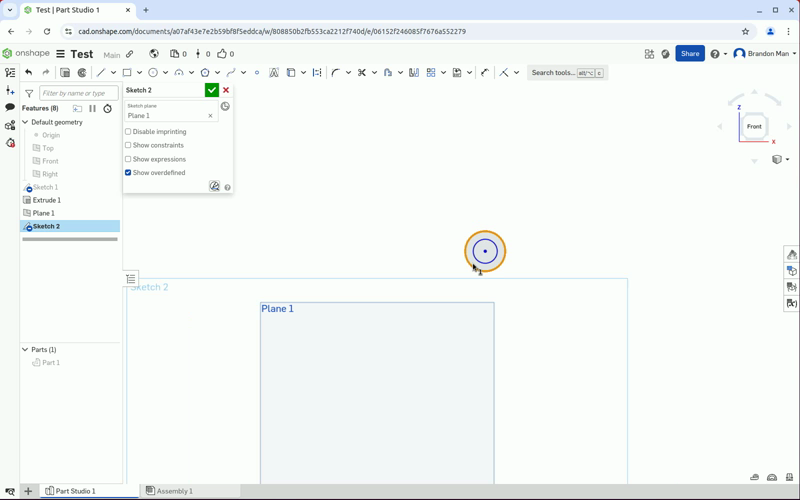
scroll(-6)
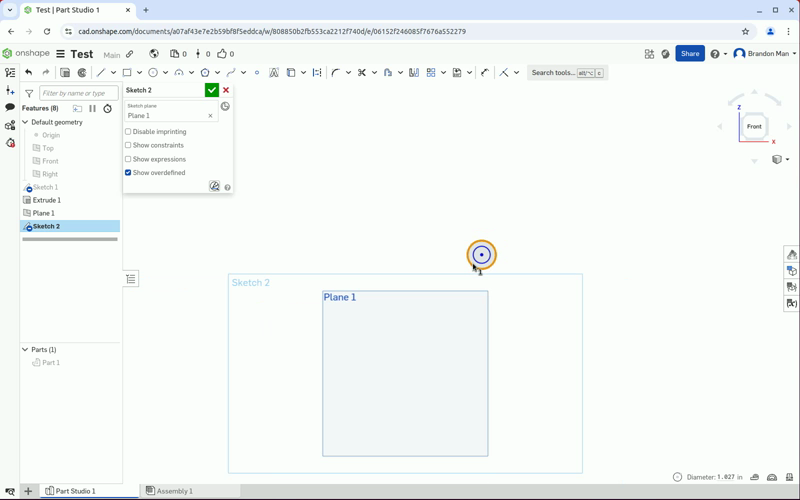
scroll(-6)
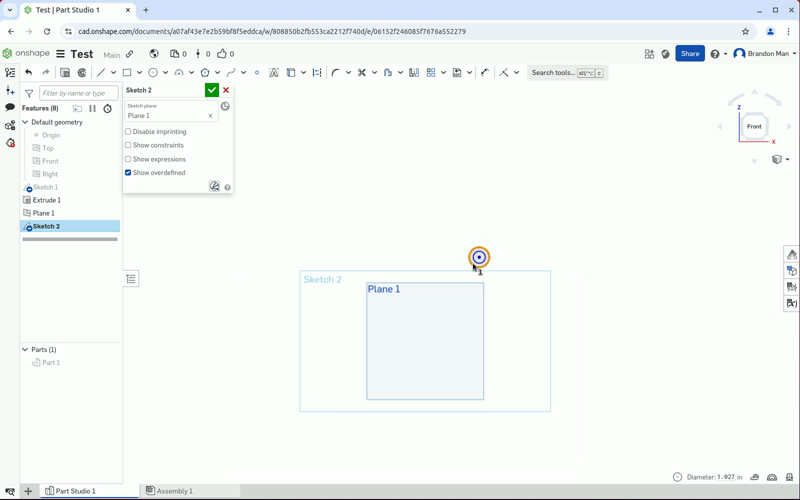
scroll(-6)
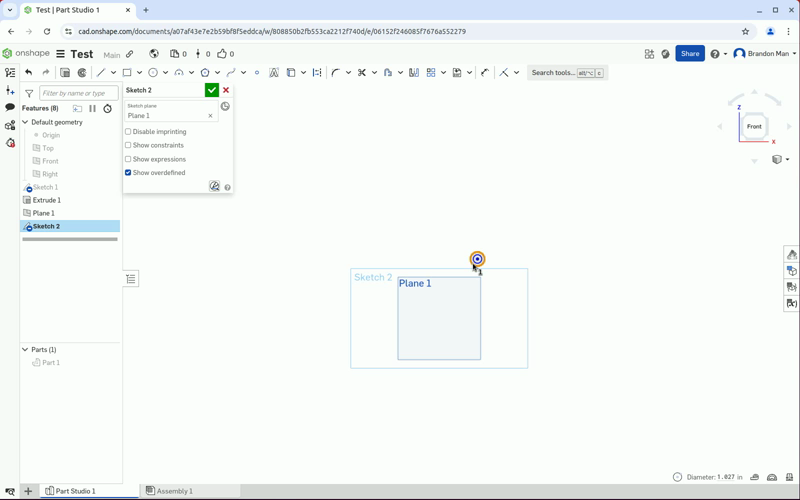
scroll(-6)
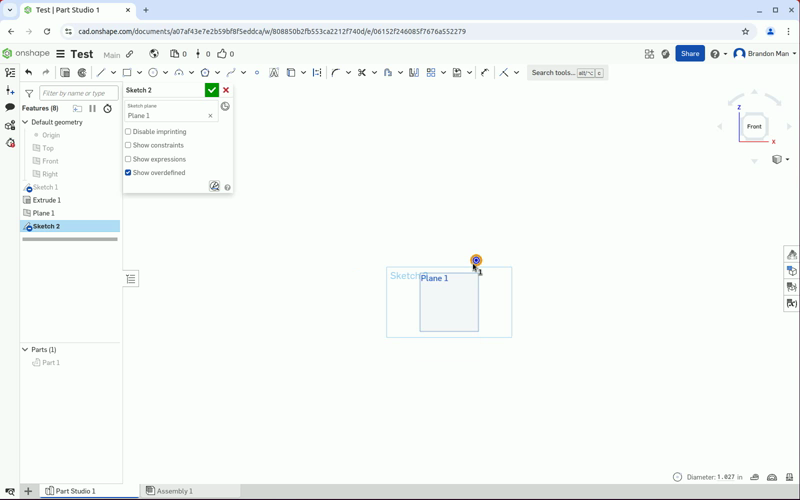
scroll(-6)
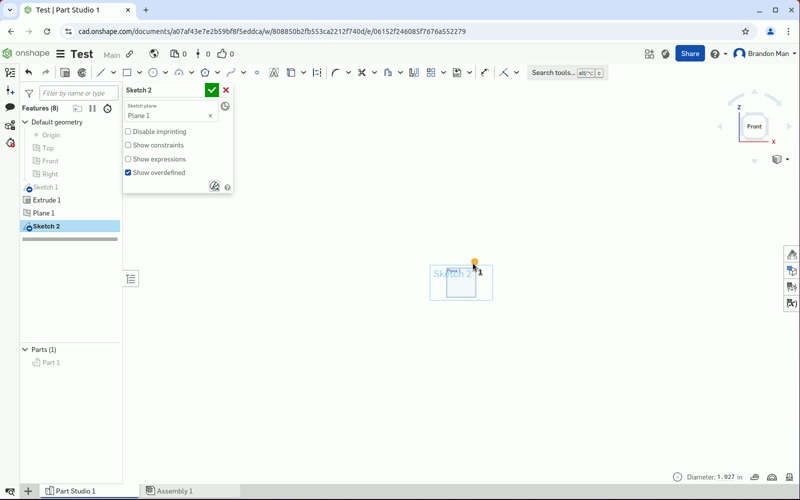
mouse_move(73, 352)
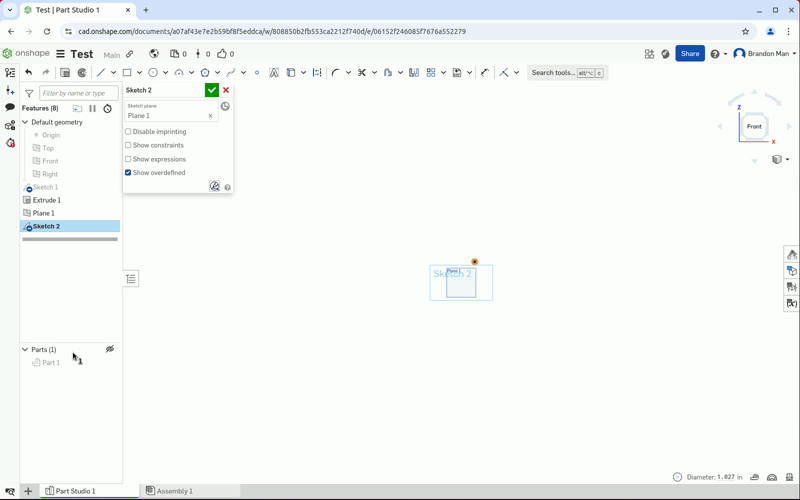
key(shift+y)
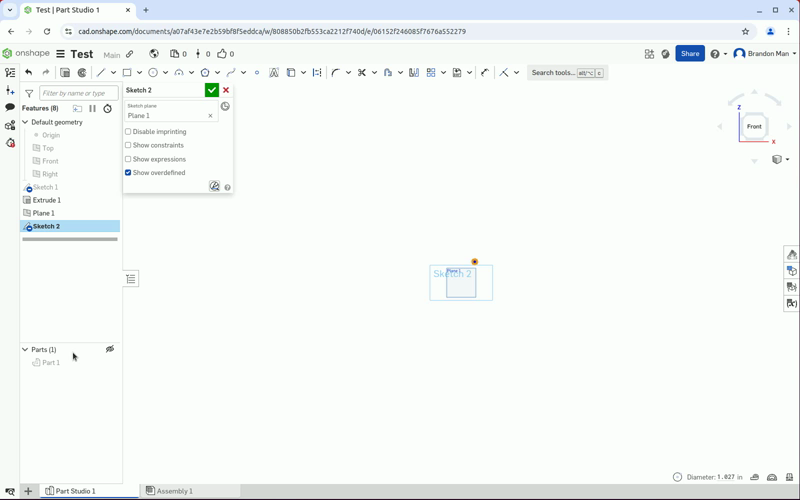
key(shift+e)
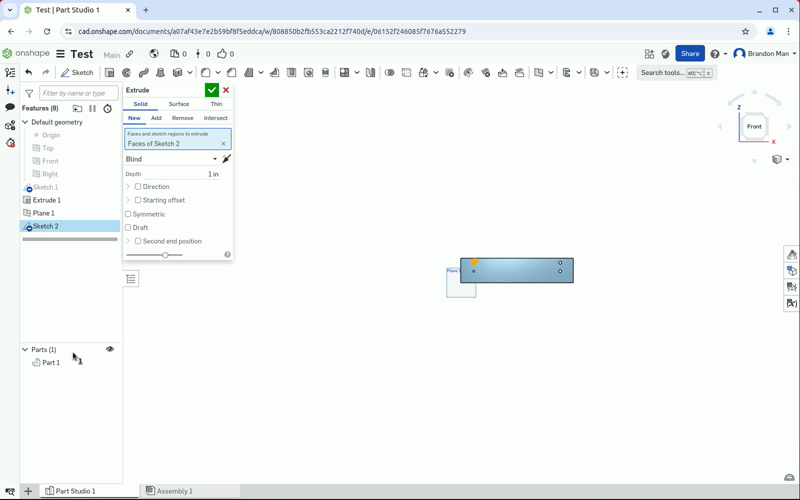
mouse_move(143, 106)
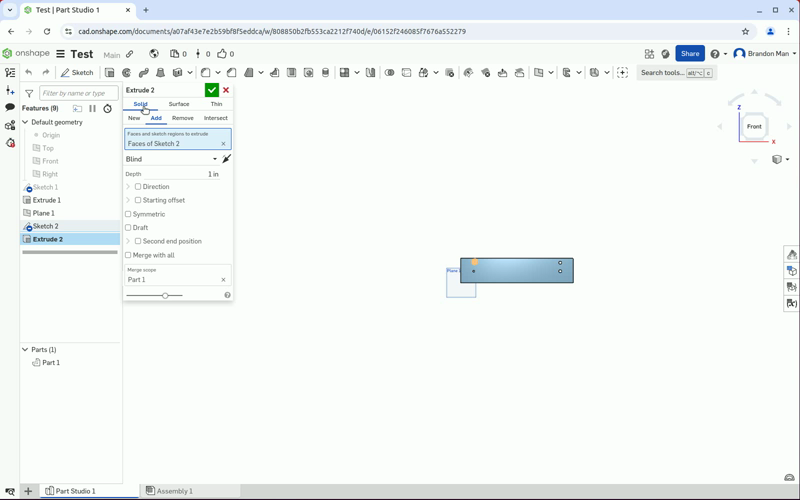
click(143, 106)
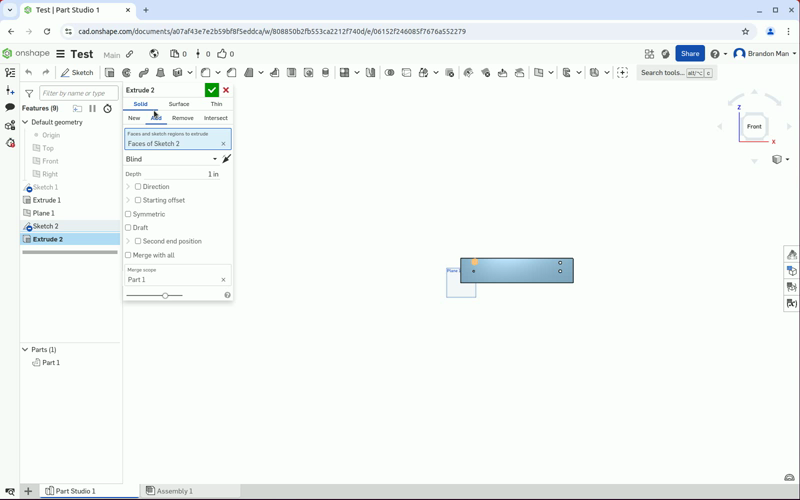
mouse_move(186, 120)
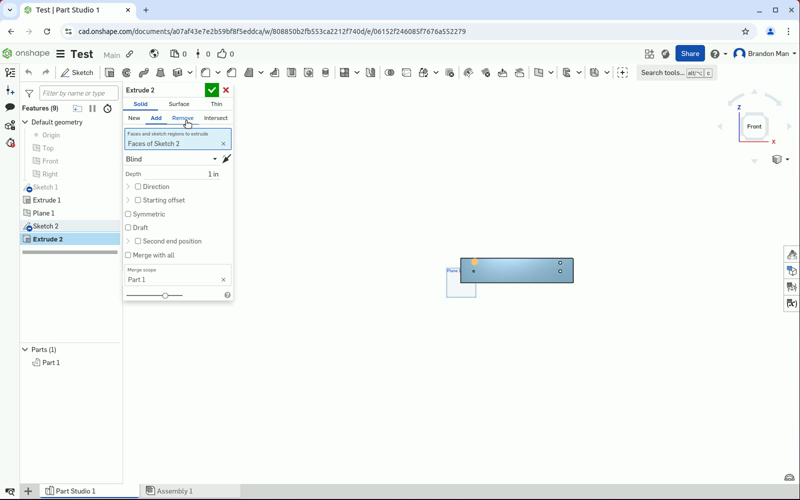
click(186, 120)
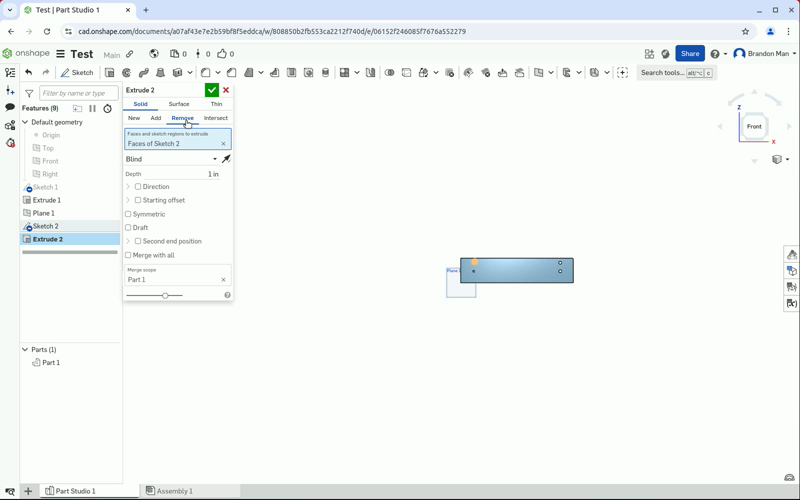
key(tab, 4)
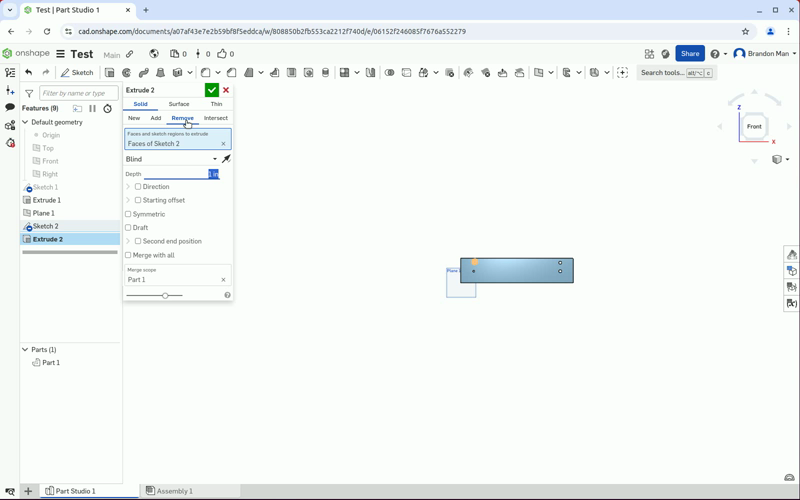
text(0.481)
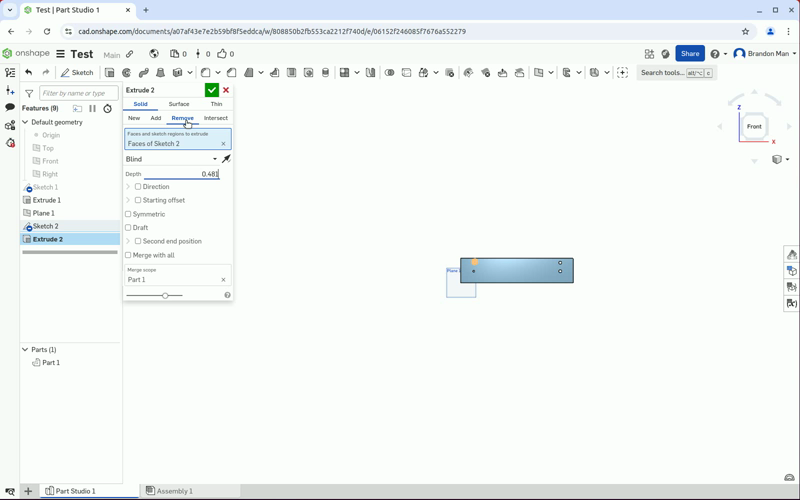
key(tab, 6)
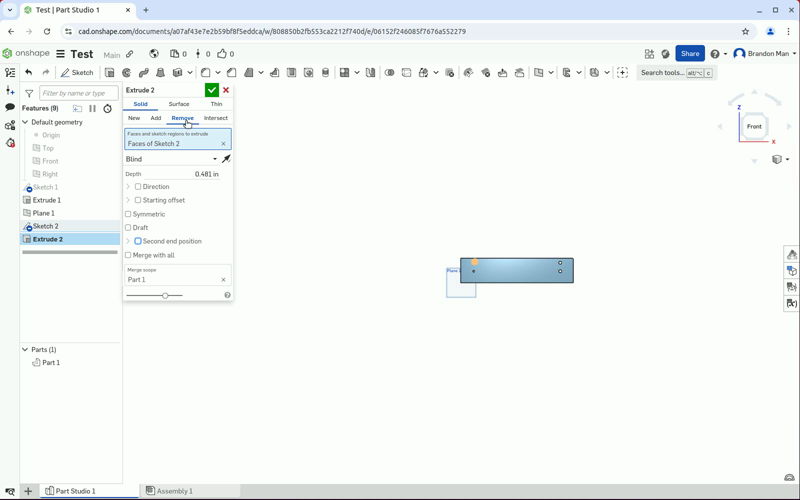
key(space)
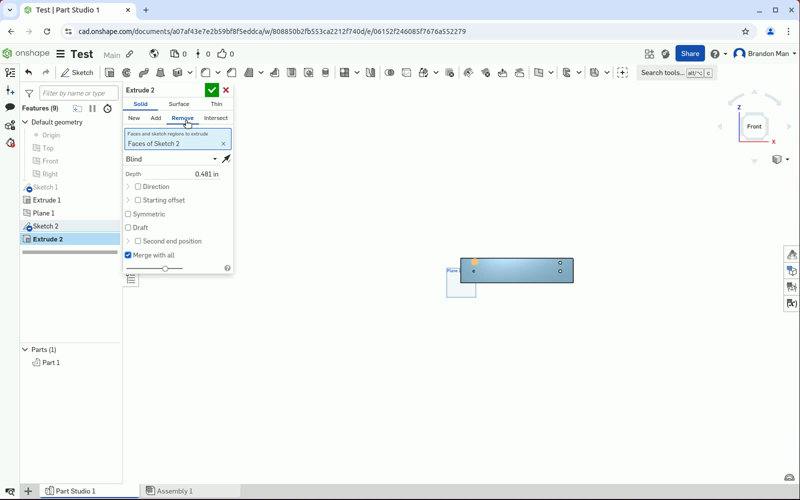
key(enter)
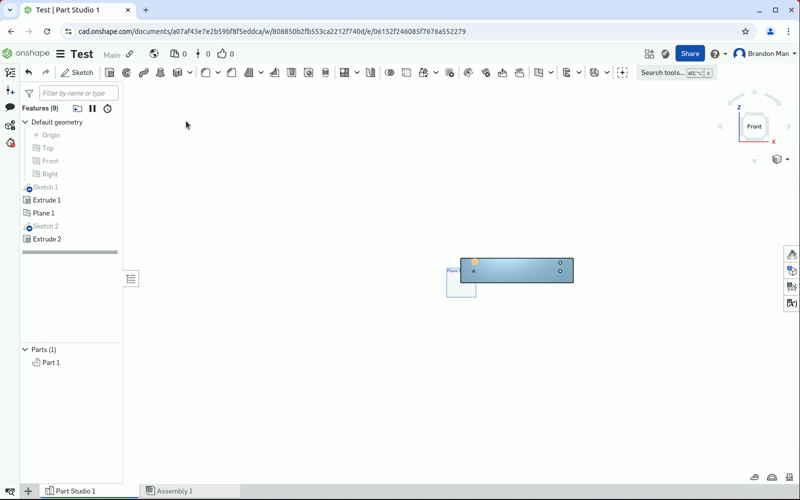
key(shift+h)
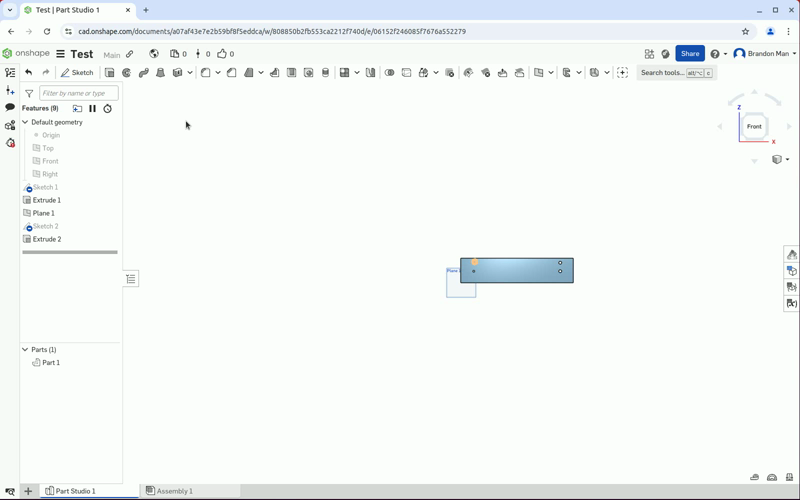
key(shift+h)
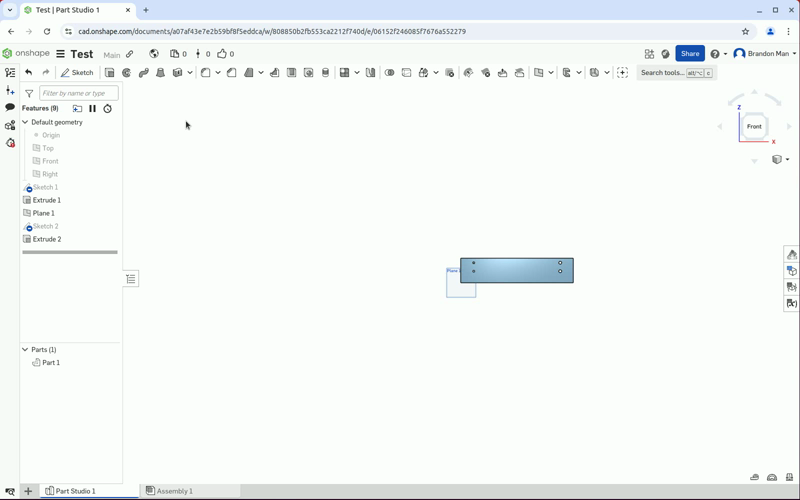
mouse_move(73, 189)
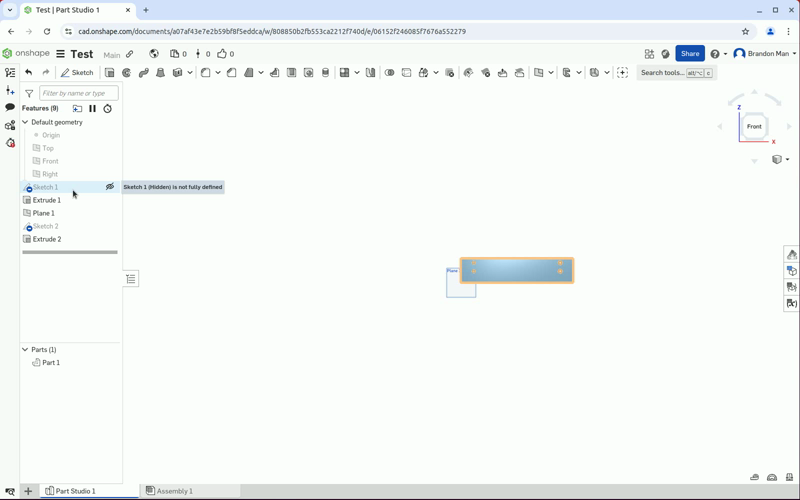
click(73, 189)
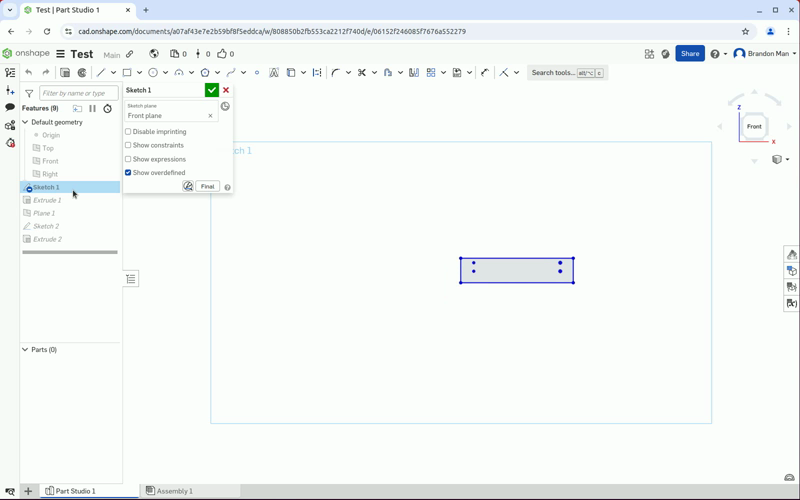
mouse_move(229, 92)
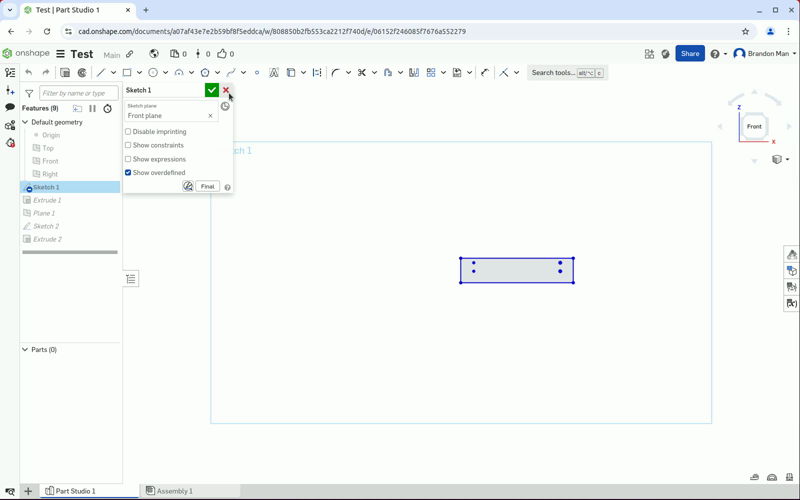
click(229, 92)
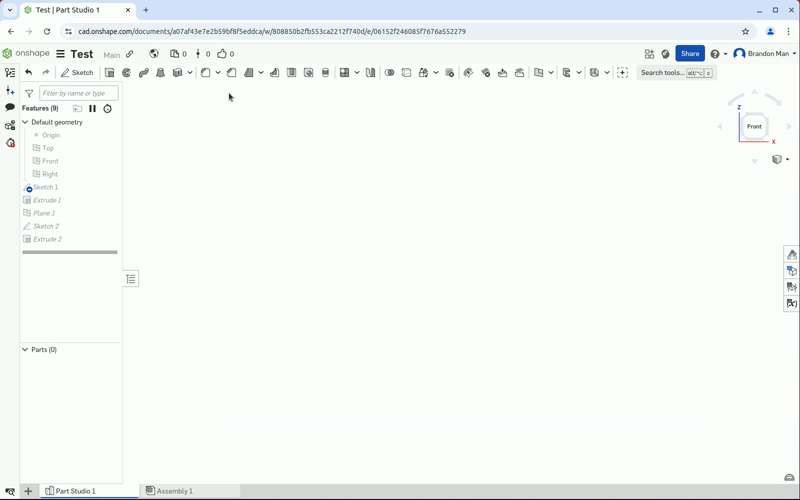
key(shift+s)
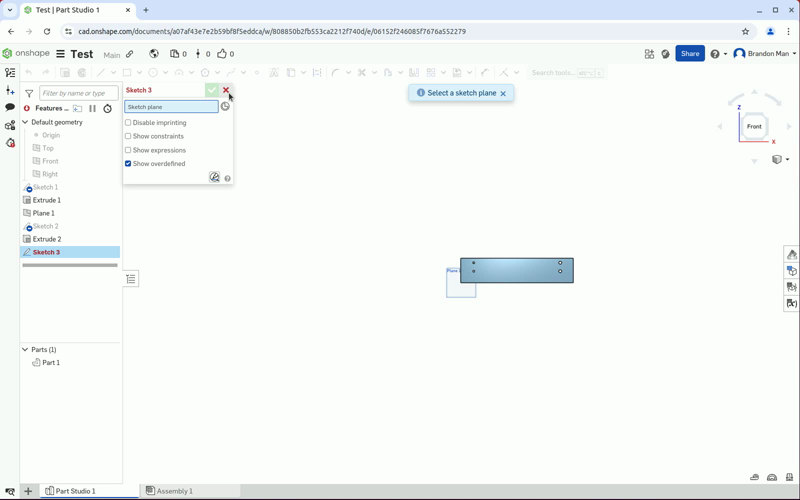
mouse_move(73, 215)
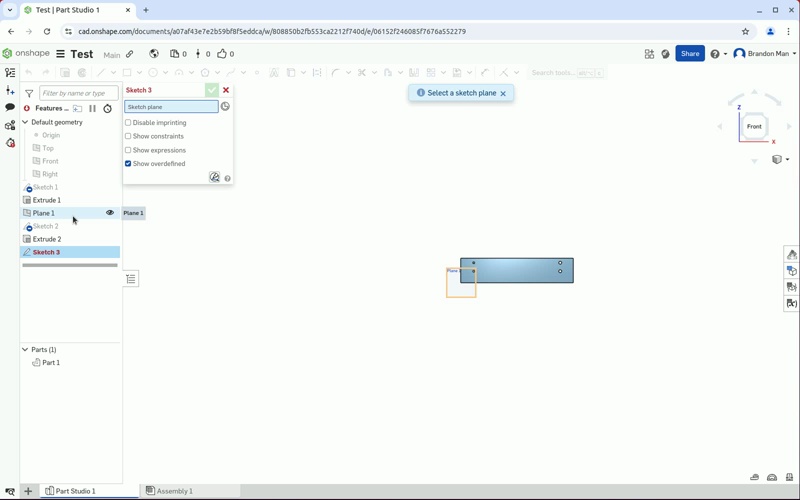
click(73, 215)
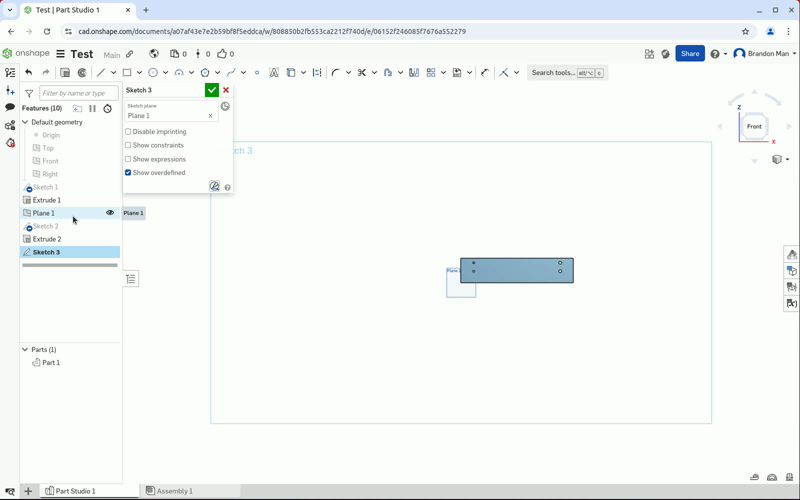
mouse_move(73, 352)
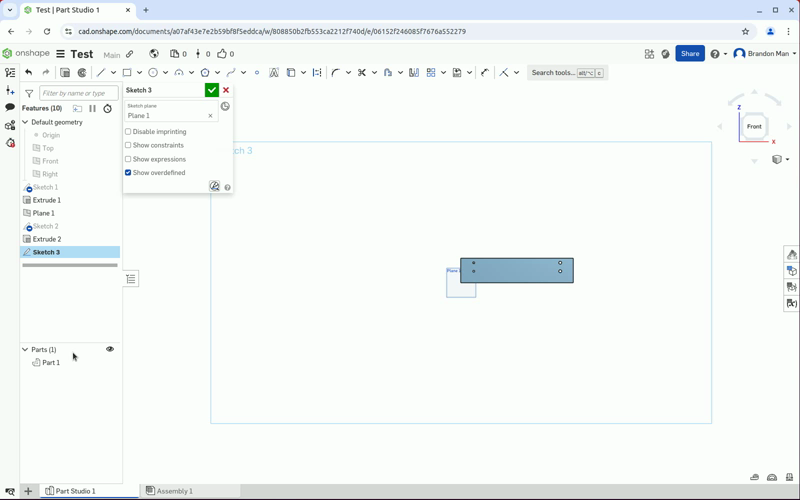
key(y)
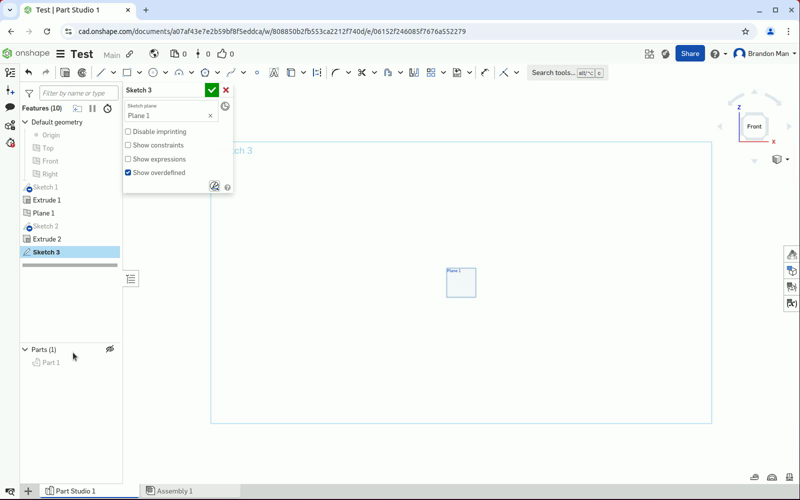
key(c)
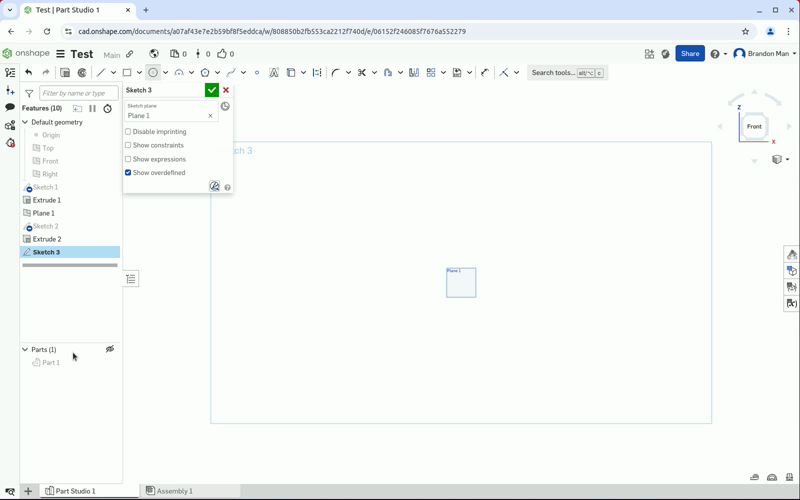
key_down(shift)
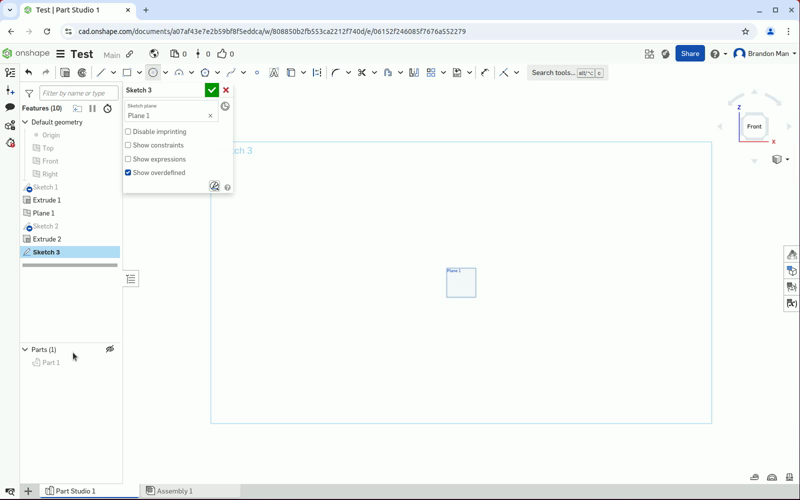
mouse_move(474, 271)
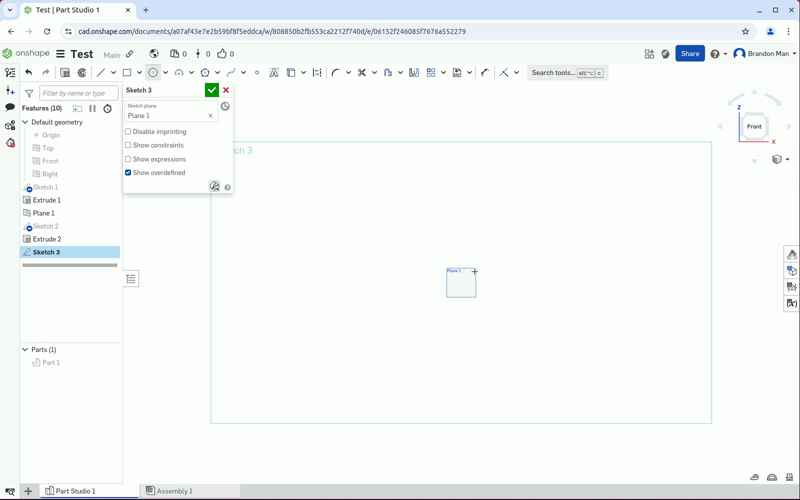
click(474, 271)
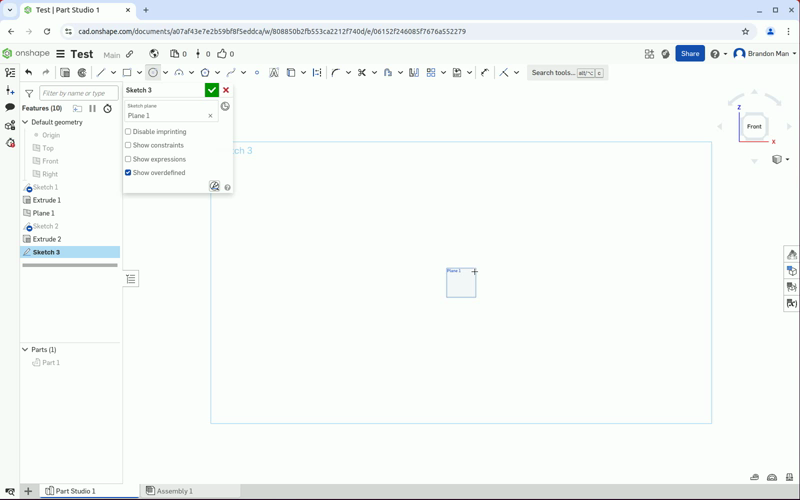
key_up(shift)
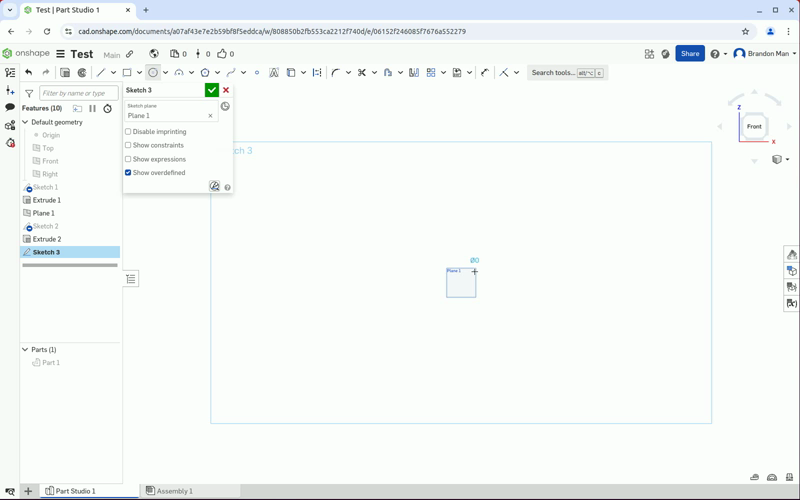
mouse_move(477, 271)
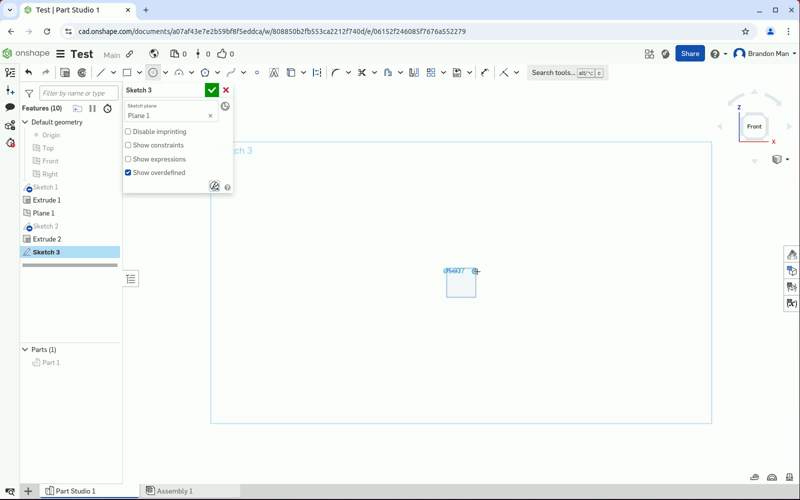
scroll(6)
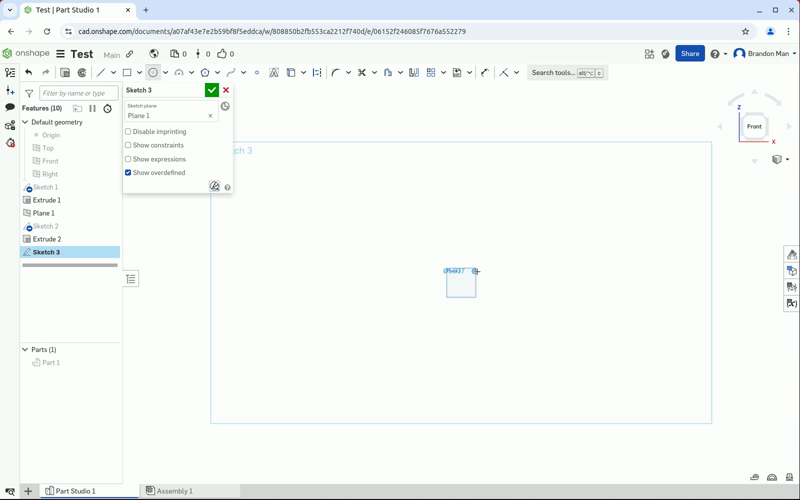
scroll(6)
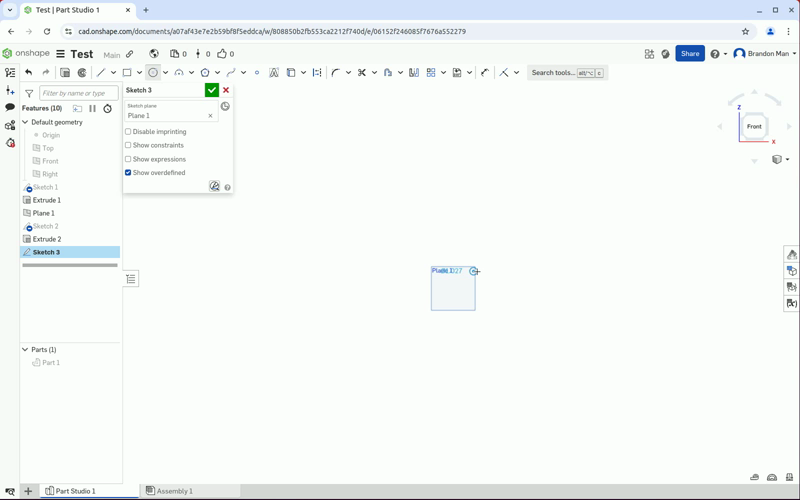
scroll(6)
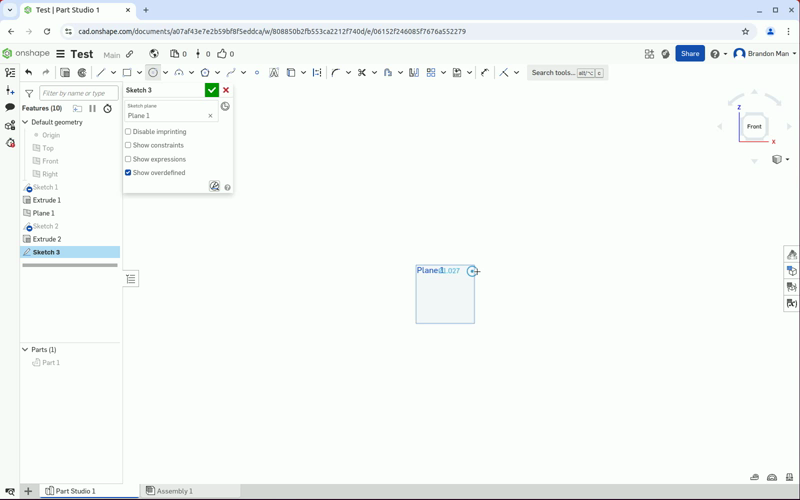
scroll(6)
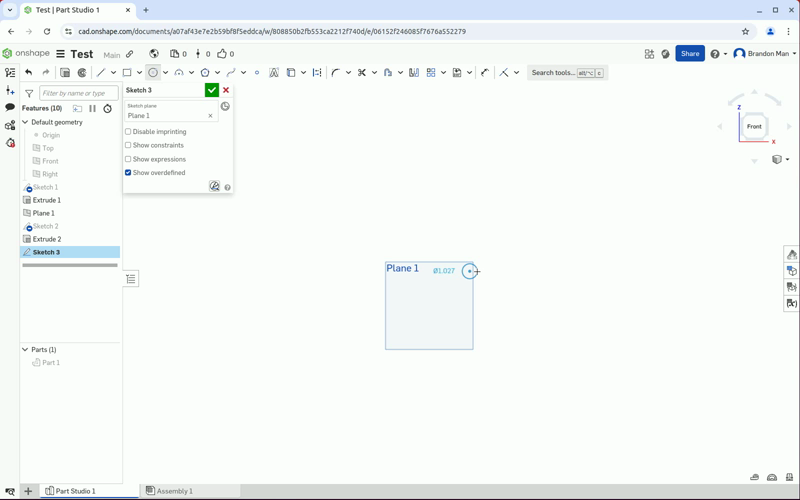
scroll(6)
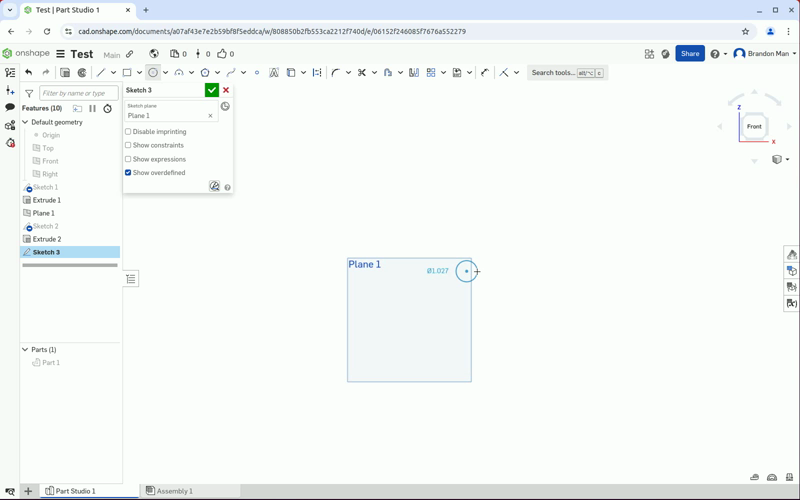
scroll(6)
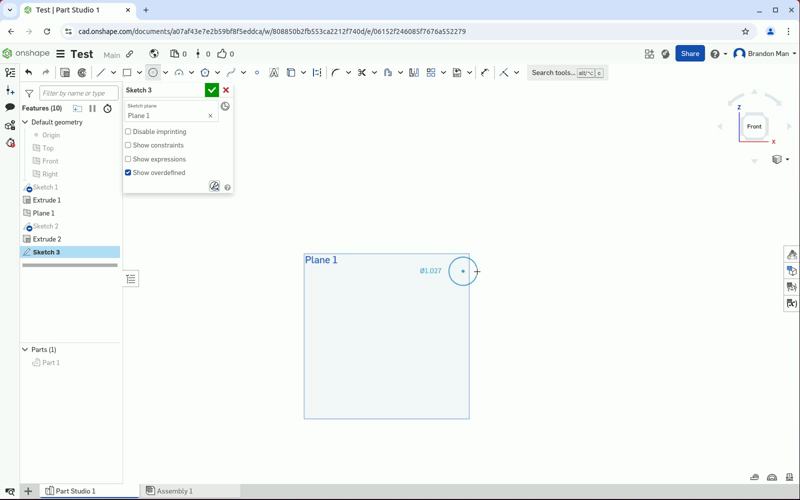
scroll(6)
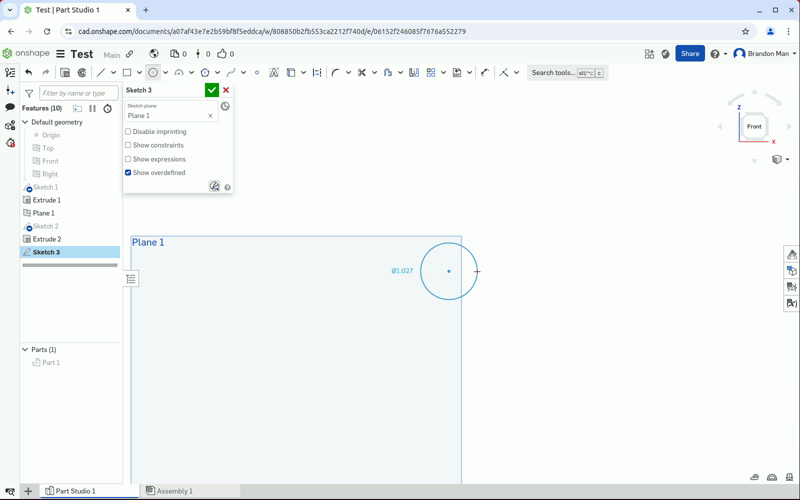
click(477, 271)
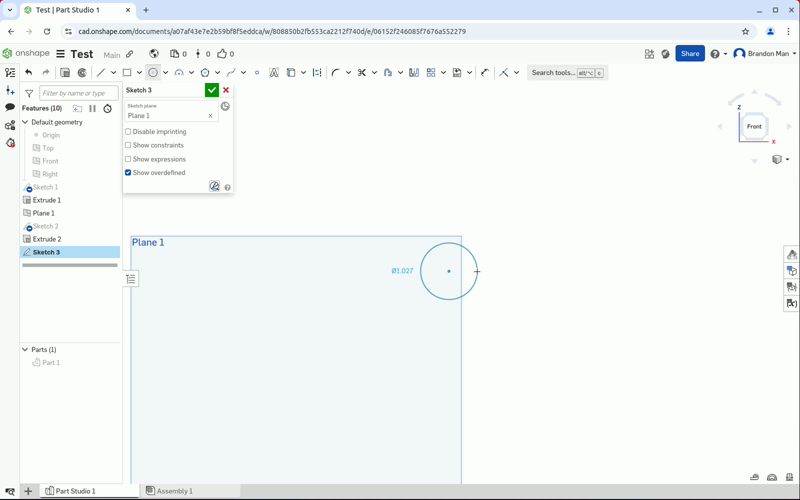
scroll(-6)
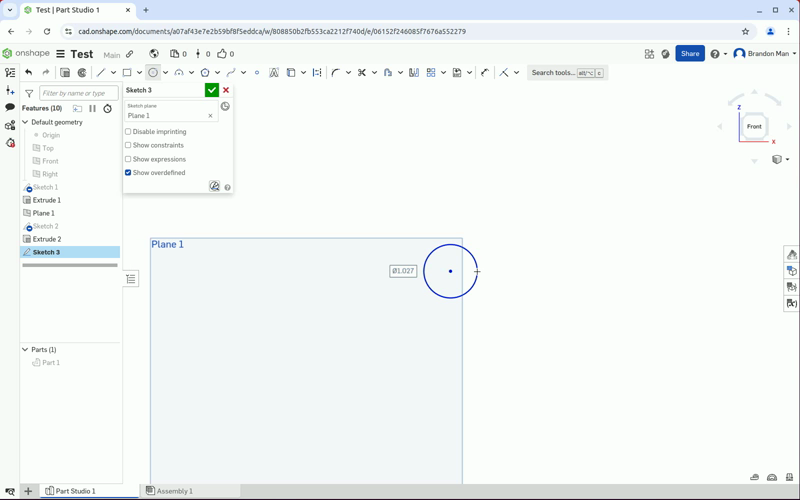
scroll(-6)
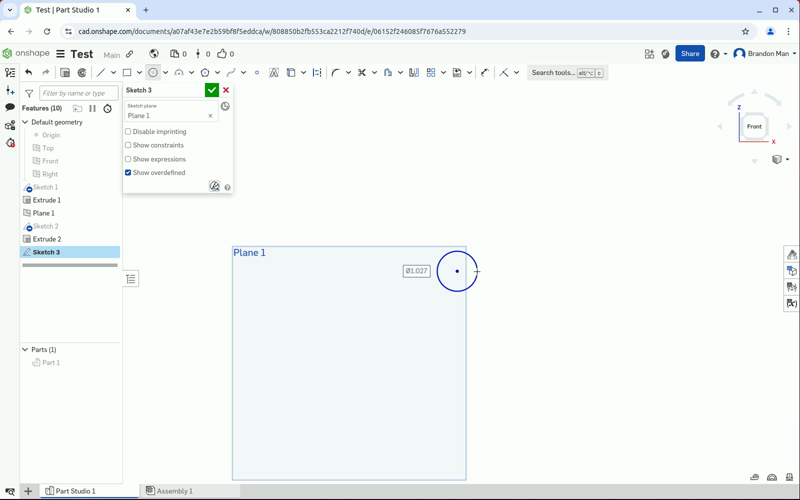
scroll(-6)
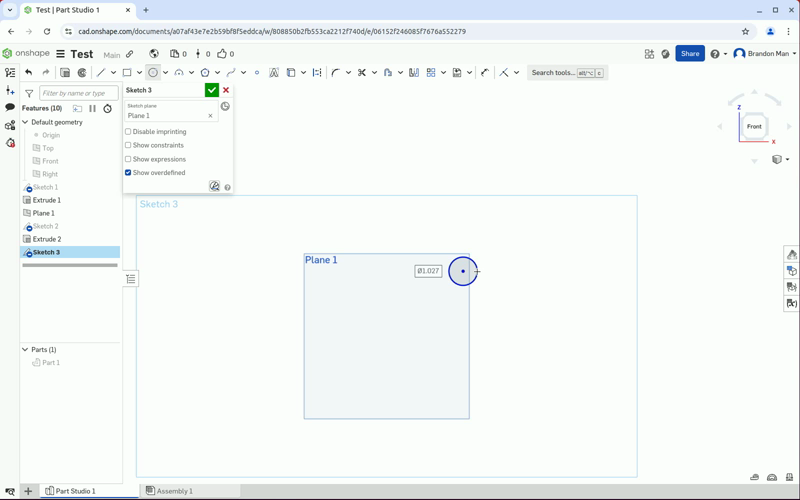
scroll(-6)
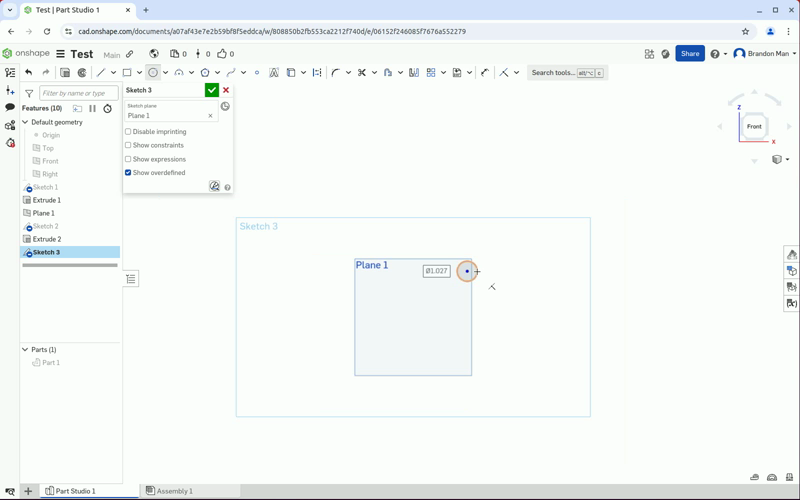
scroll(-6)
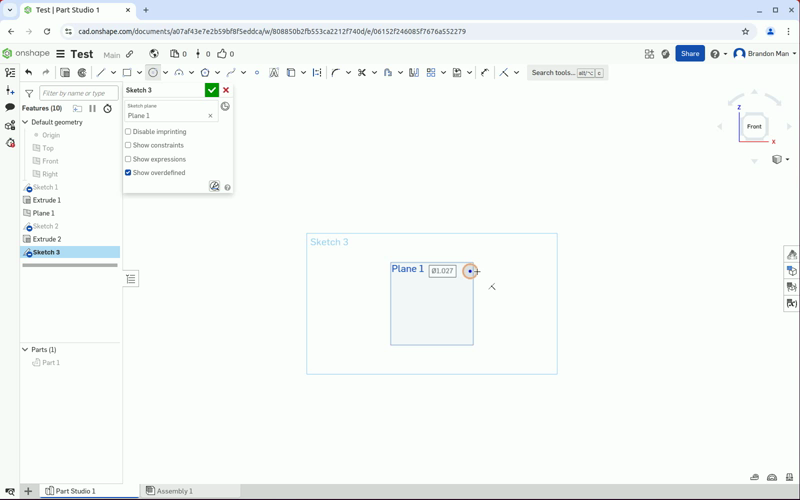
scroll(-6)
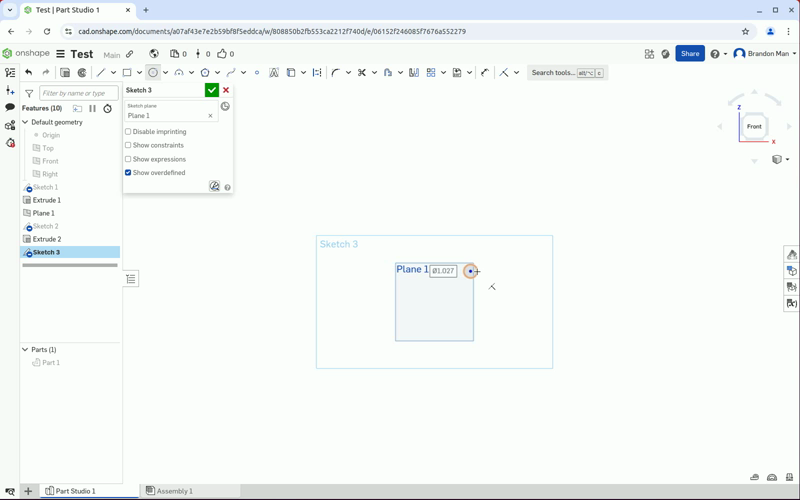
scroll(-6)
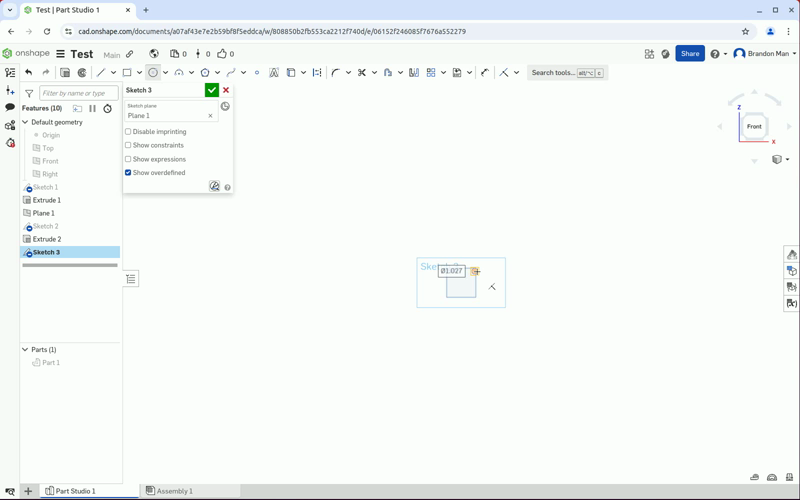
key(esc)
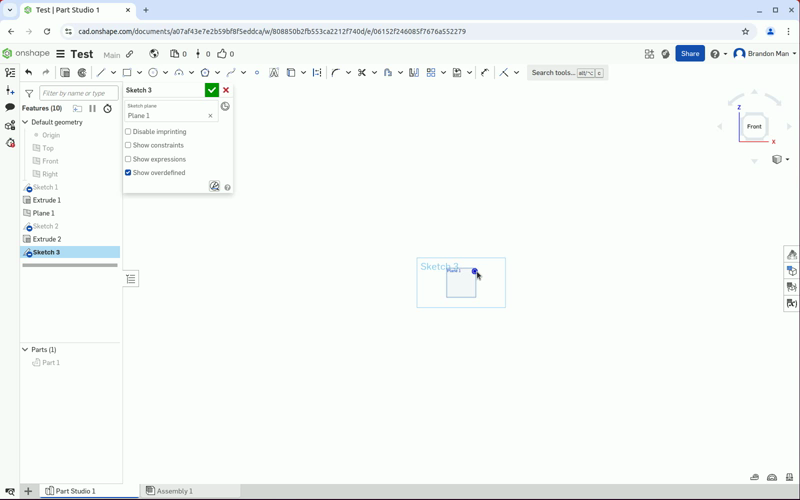
key(c)
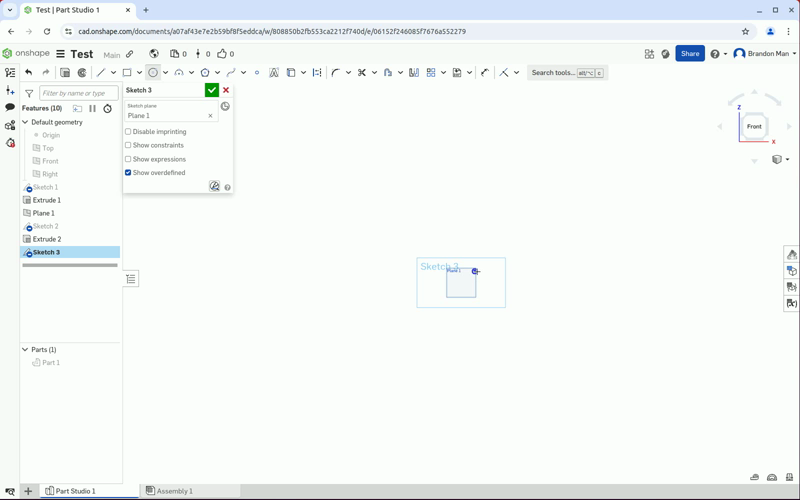
key_down(shift)
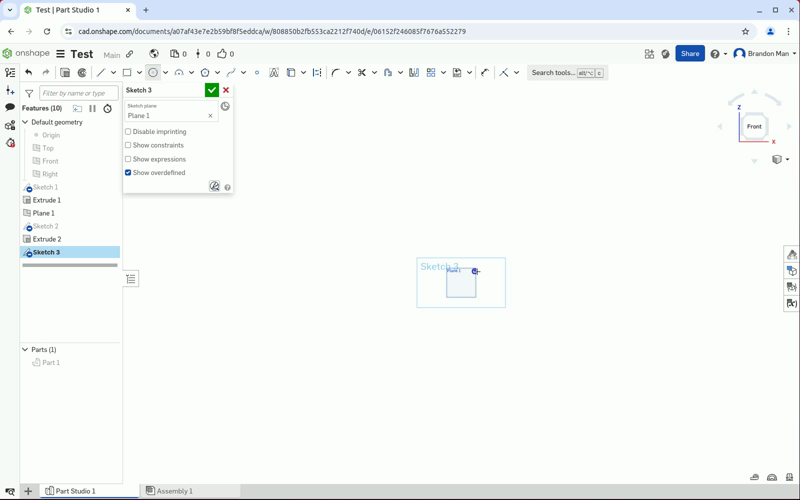
mouse_move(474, 271)
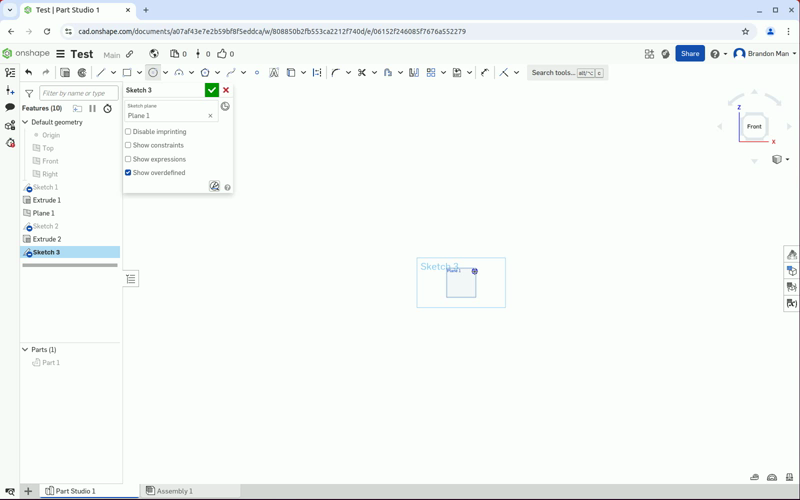
scroll(6)
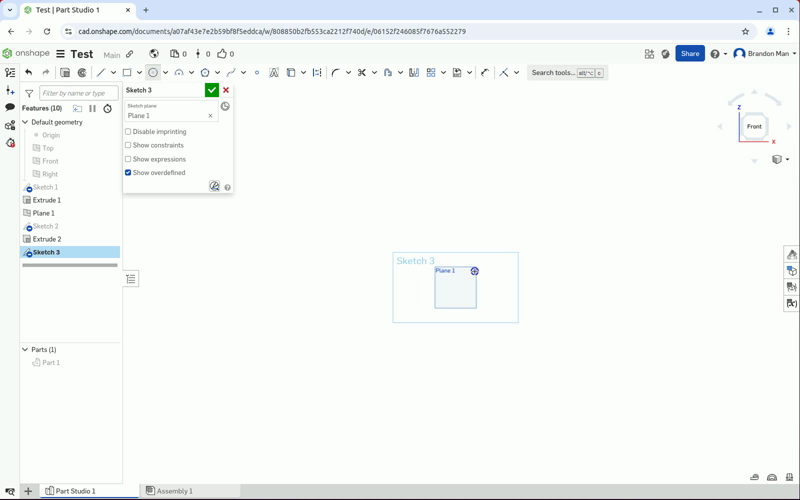
scroll(6)
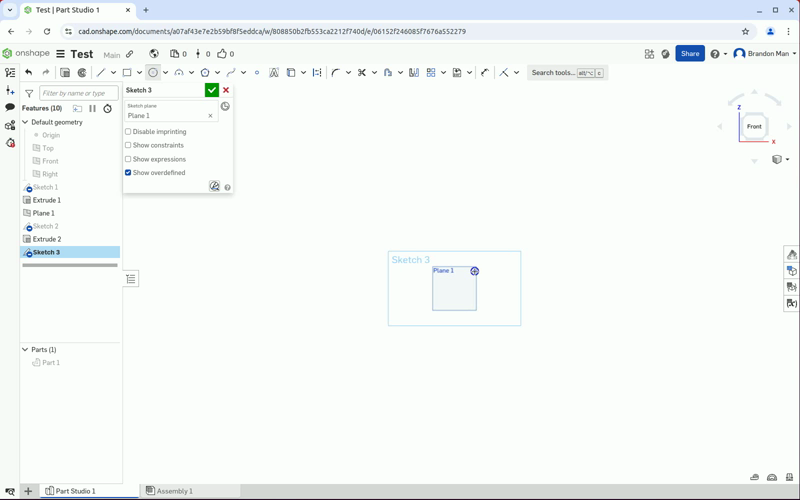
scroll(6)
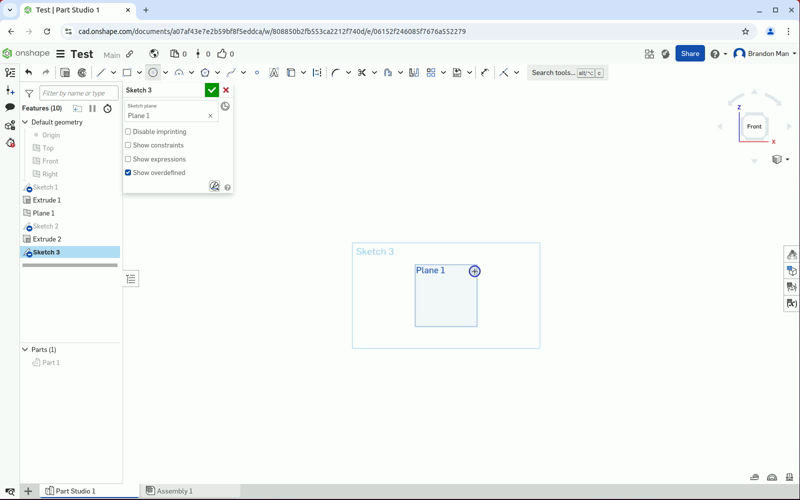
scroll(6)
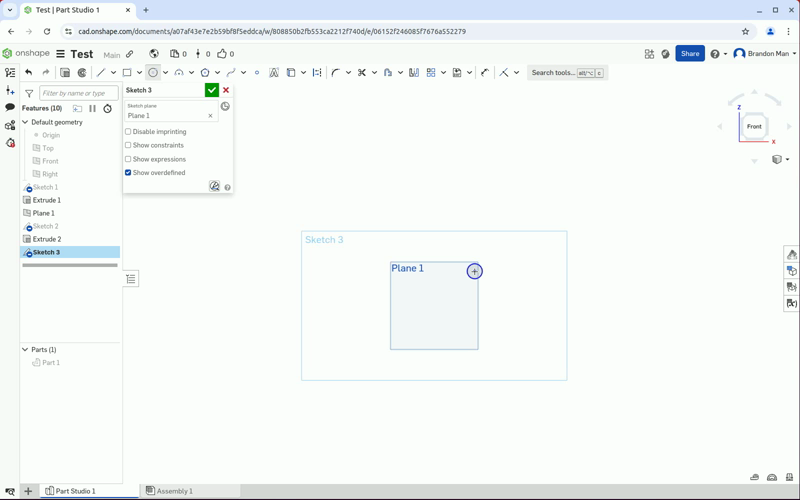
scroll(6)
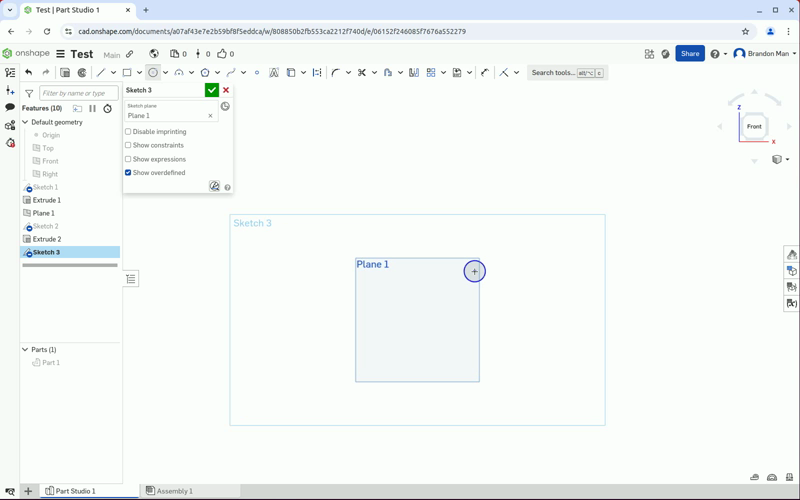
scroll(6)
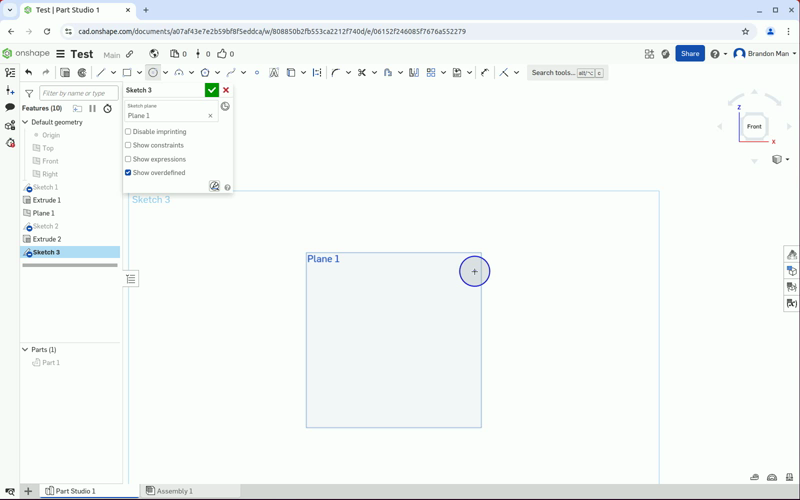
scroll(6)
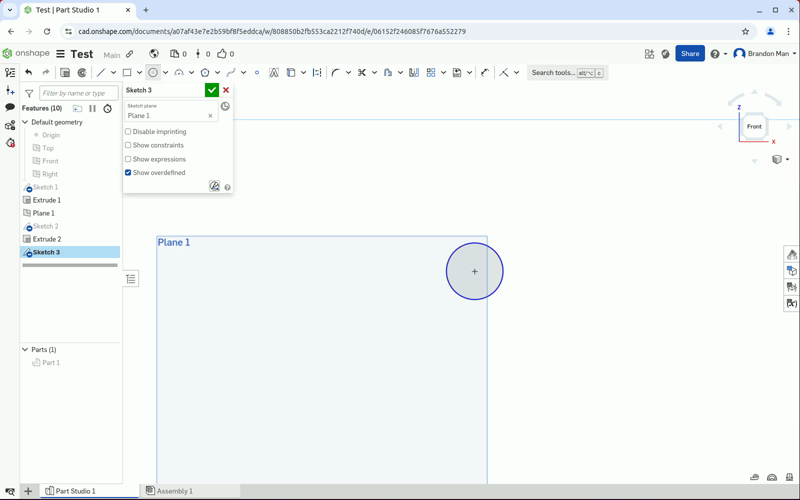
click(474, 271)
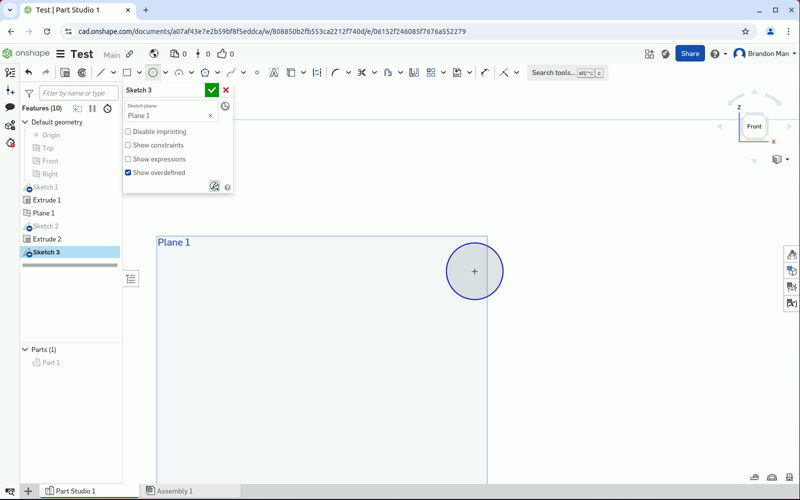
scroll(-6)
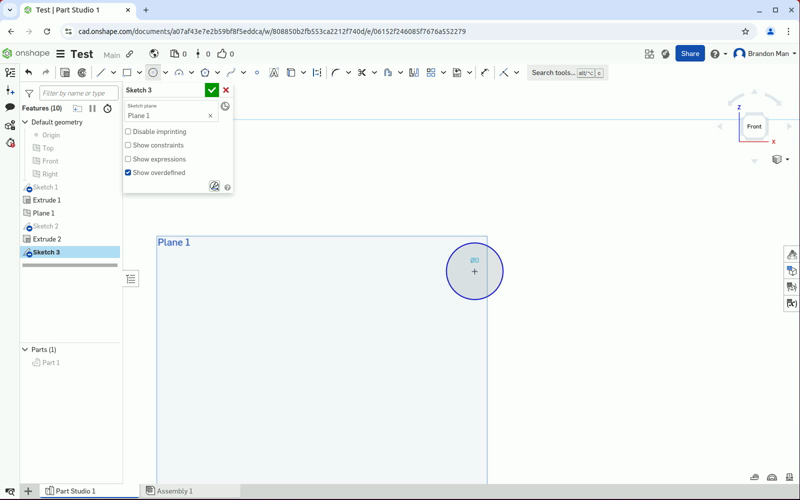
scroll(-6)
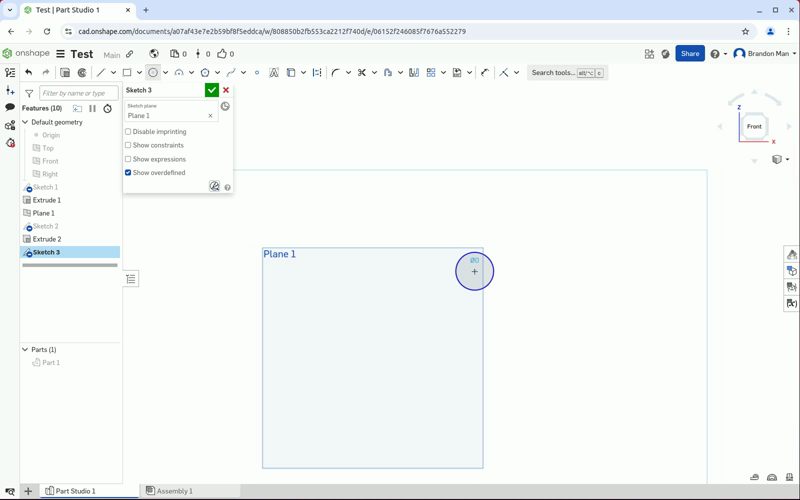
scroll(-6)
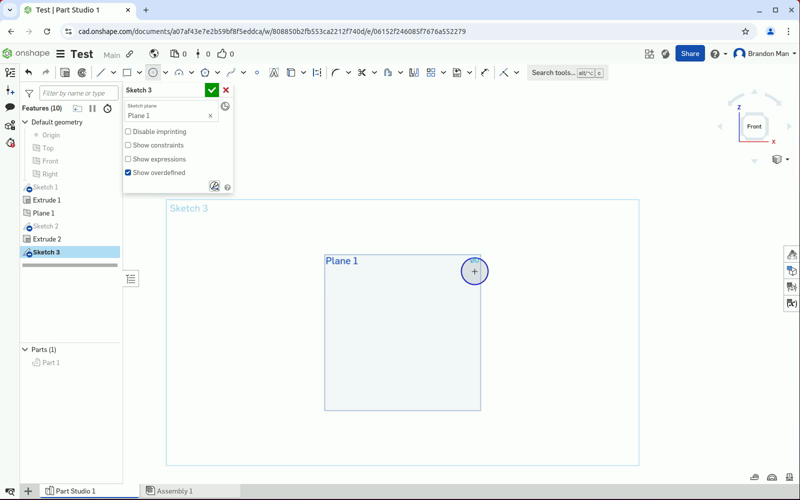
scroll(-6)
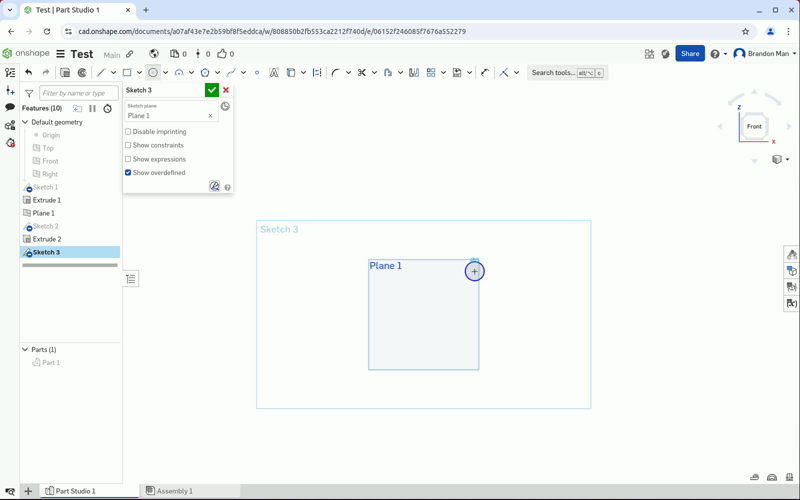
scroll(-6)
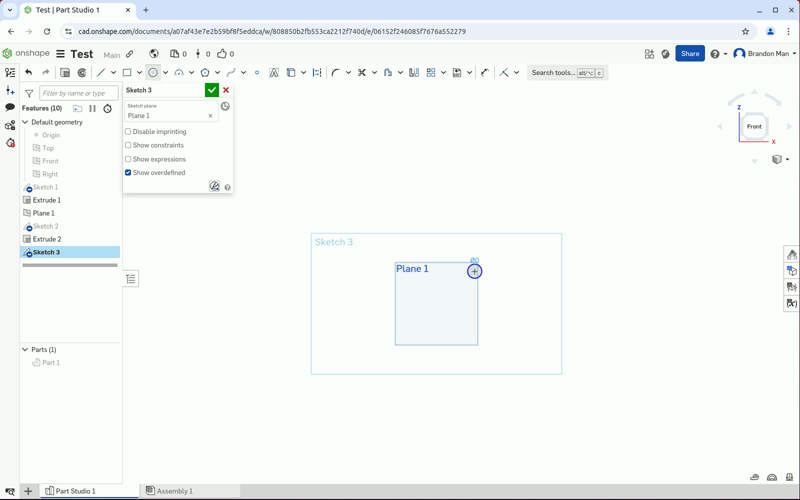
scroll(-6)
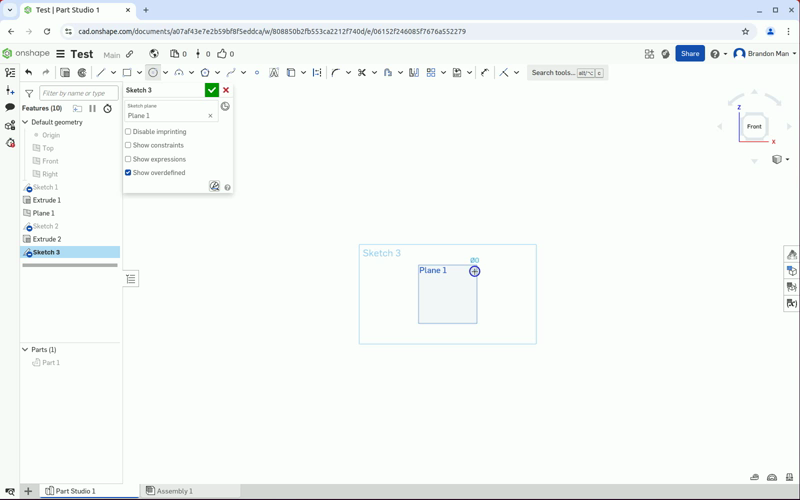
scroll(-6)
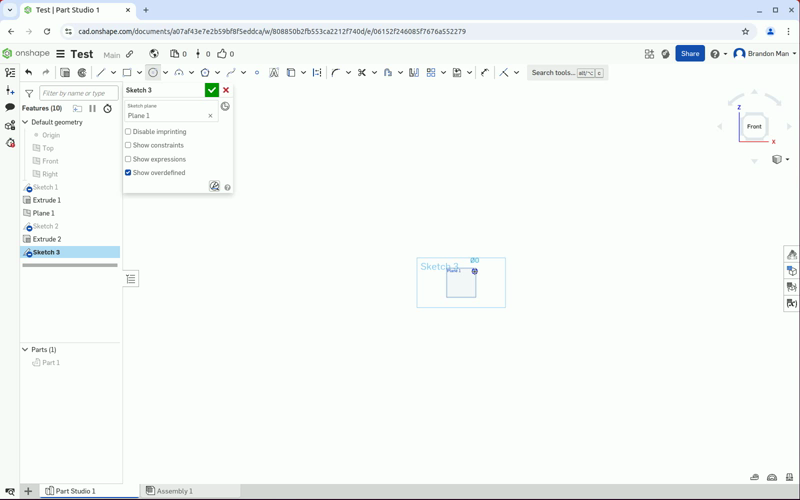
key_up(shift)
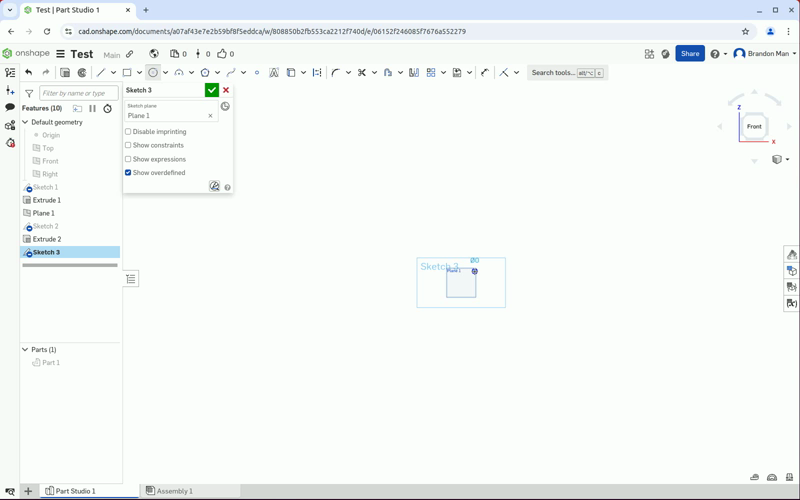
mouse_move(476, 271)
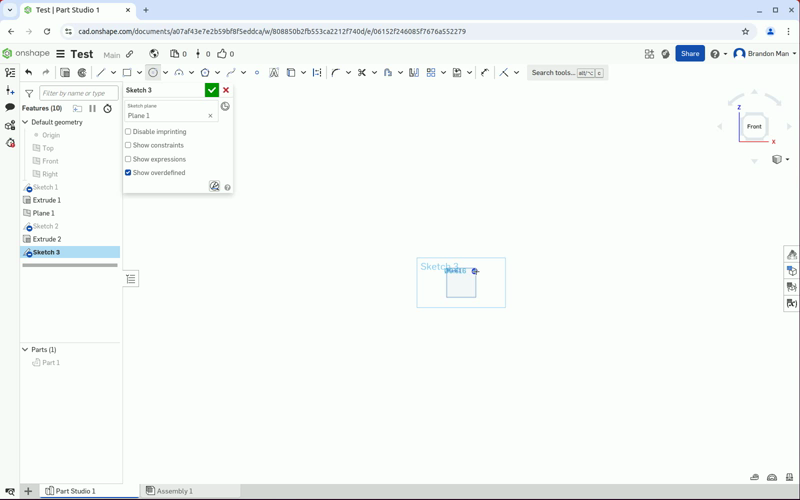
scroll(6)
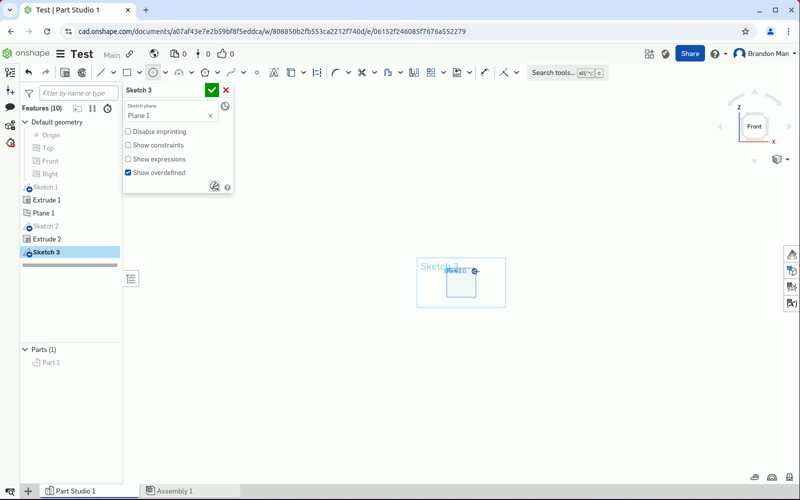
scroll(6)
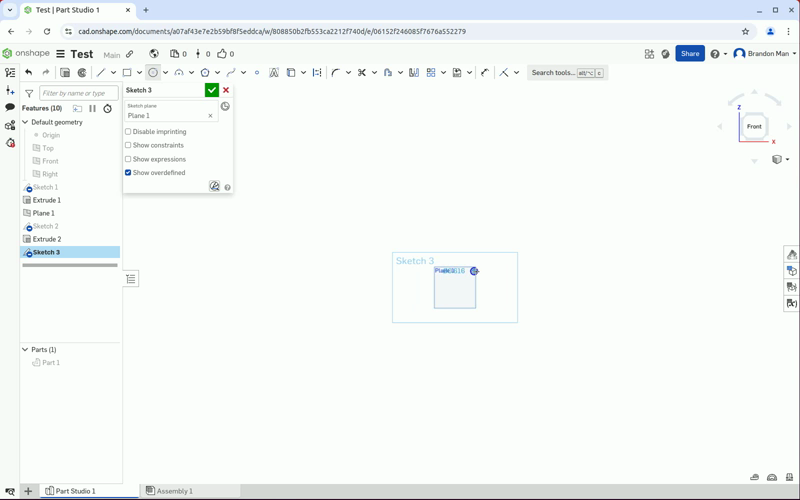
scroll(6)
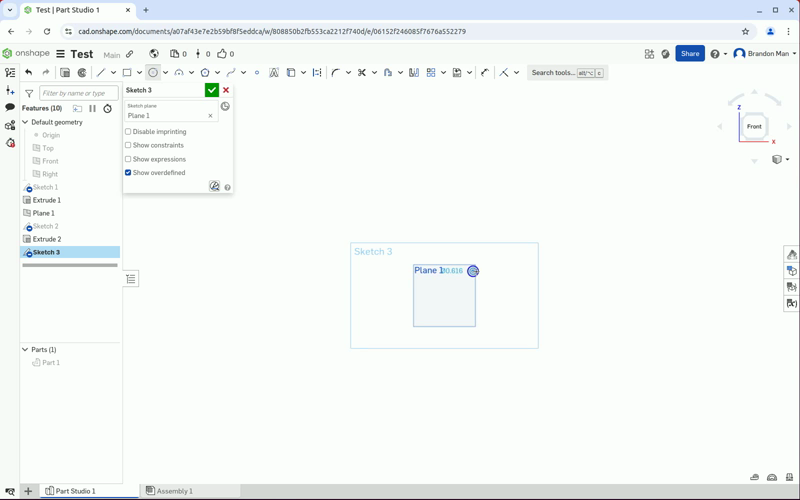
scroll(6)
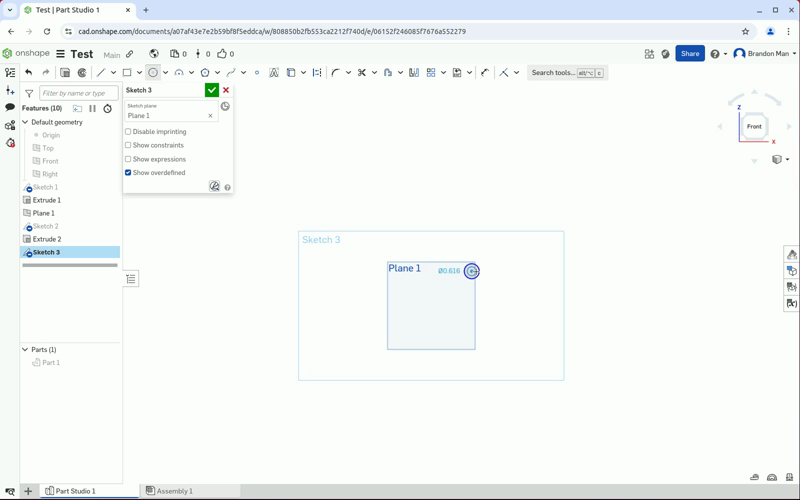
scroll(6)
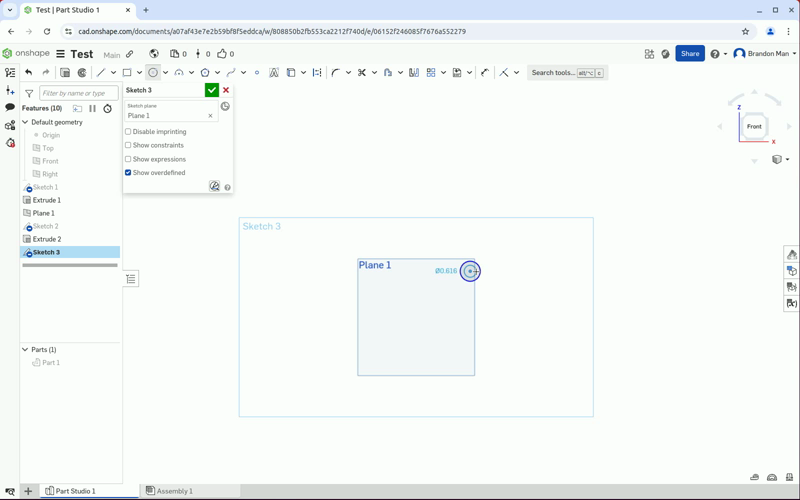
scroll(6)
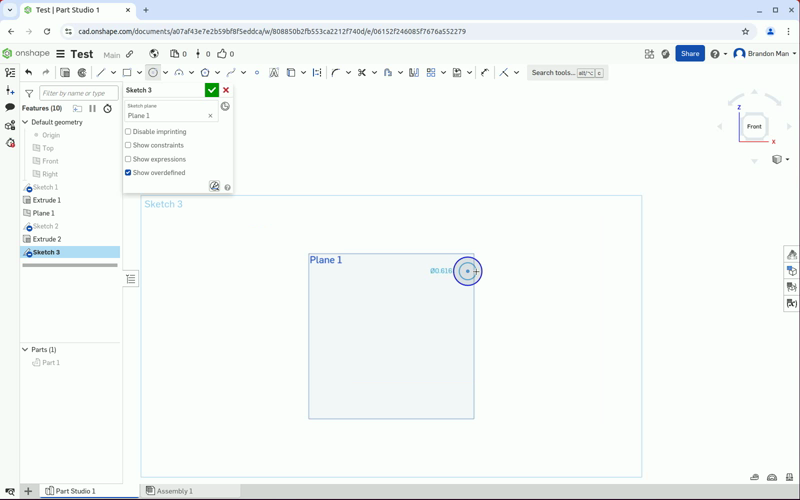
scroll(6)
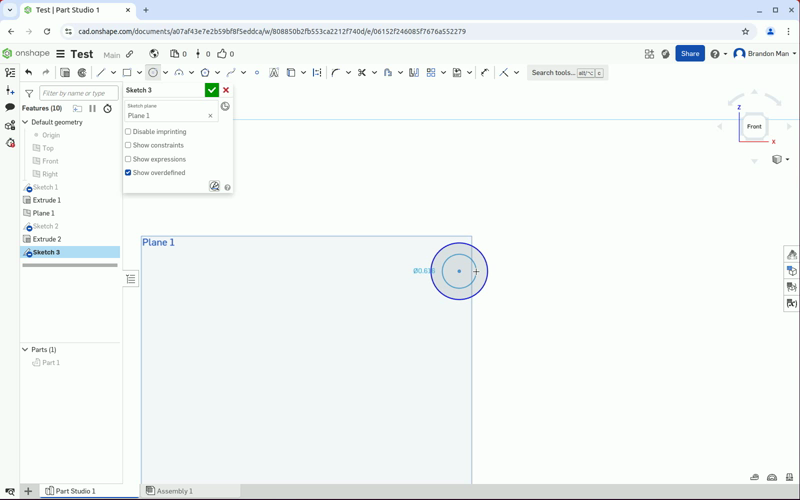
click(476, 271)
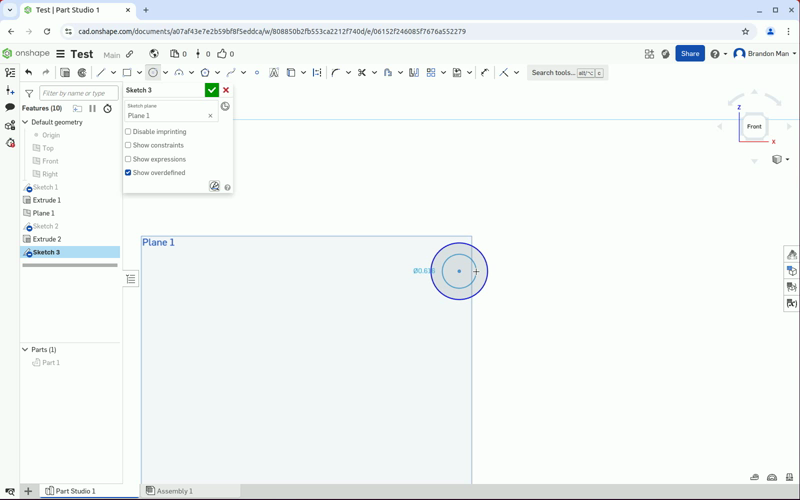
scroll(-6)
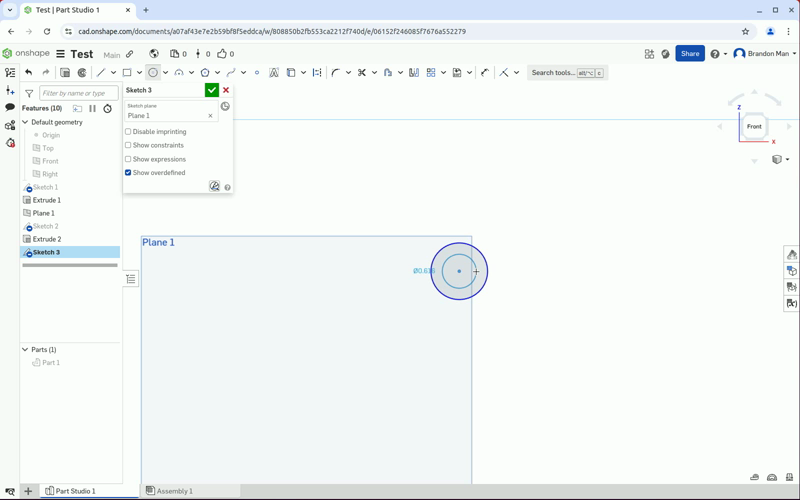
scroll(-6)
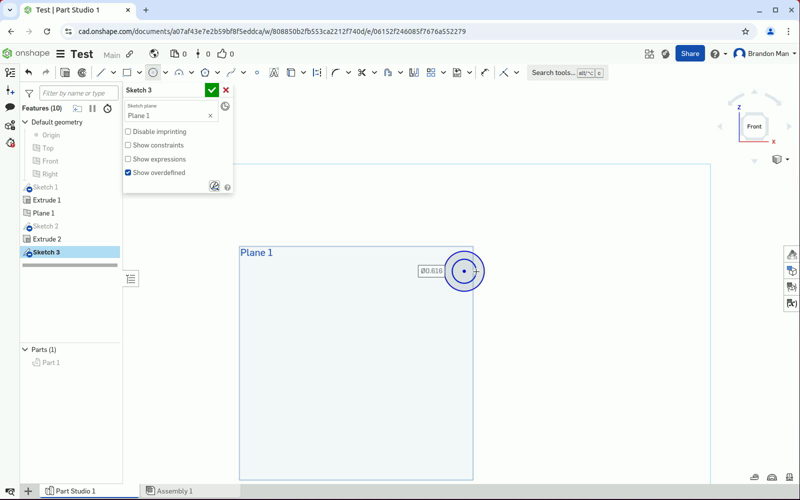
scroll(-6)
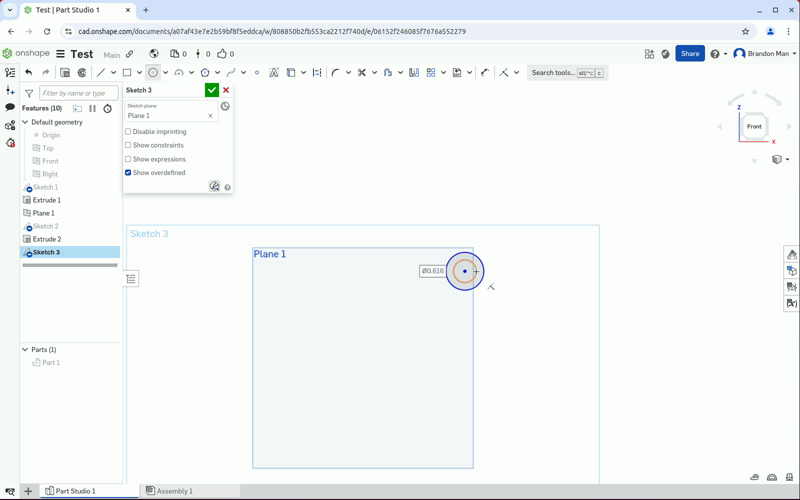
scroll(-6)
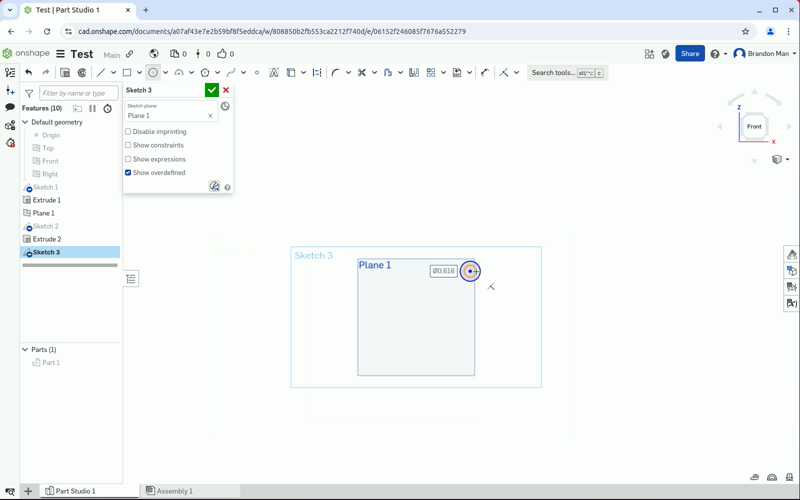
scroll(-6)
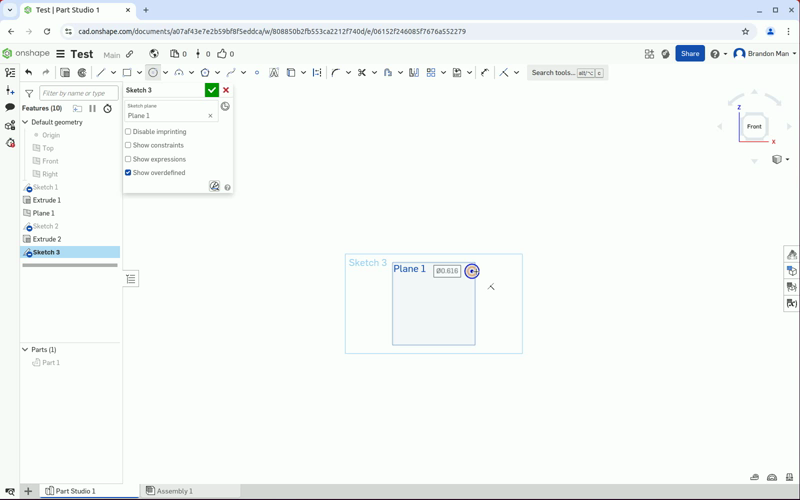
scroll(-6)
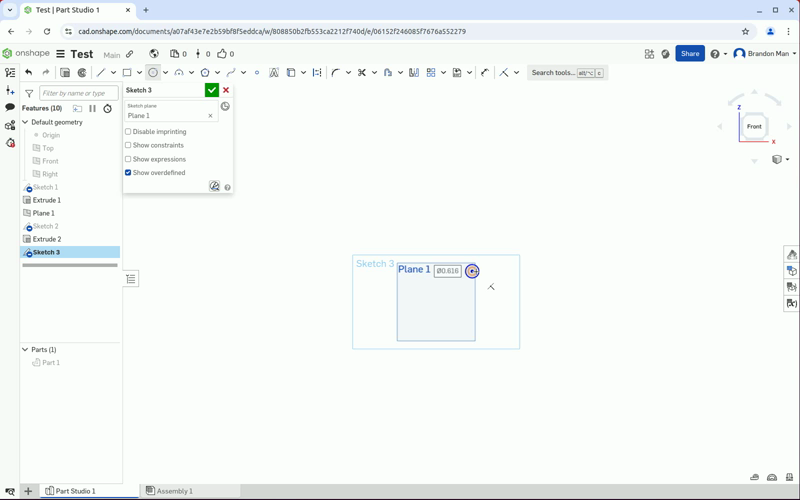
scroll(-6)
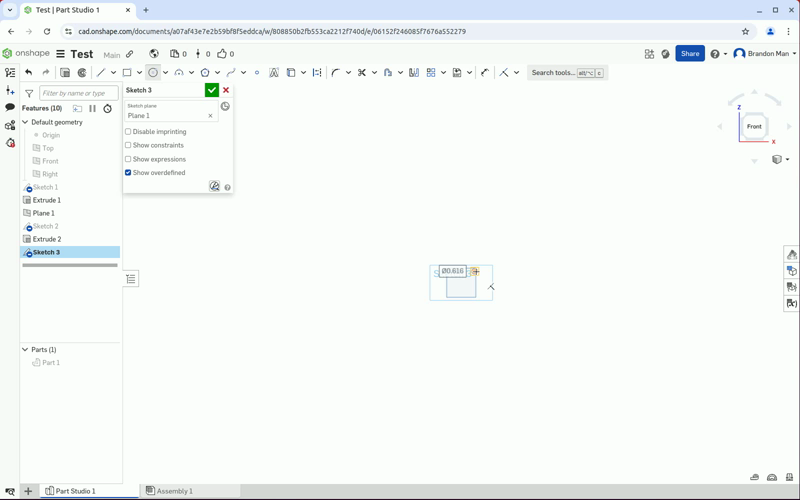
key(esc)
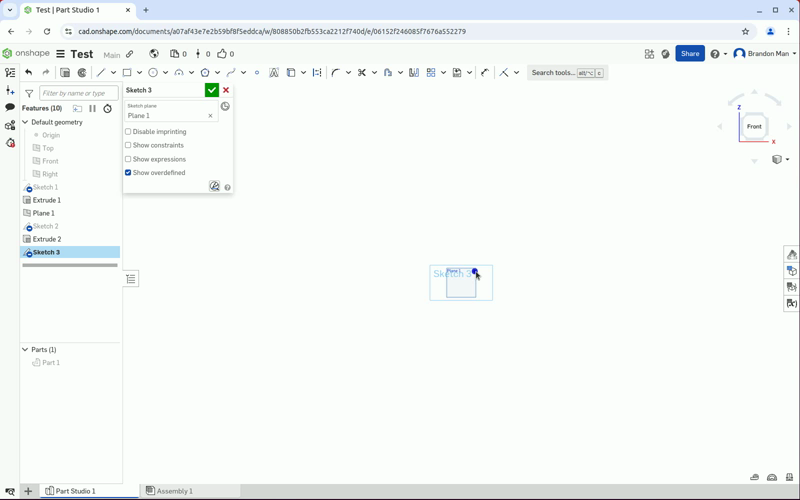
mouse_move(475, 273)
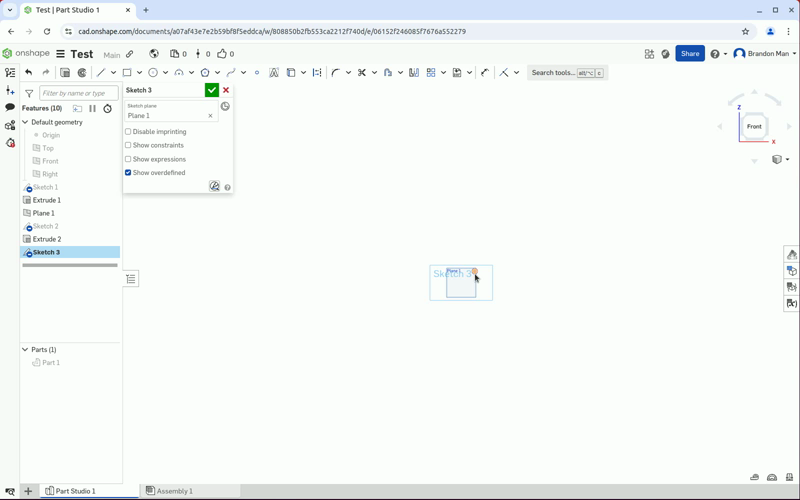
scroll(6)
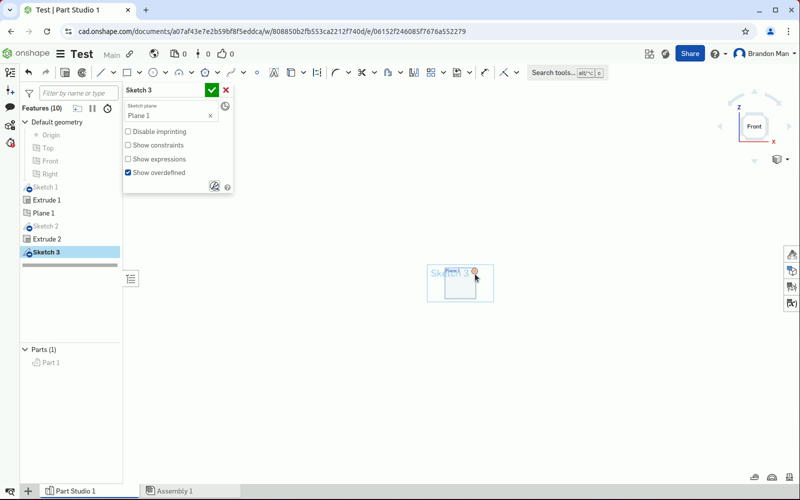
scroll(6)
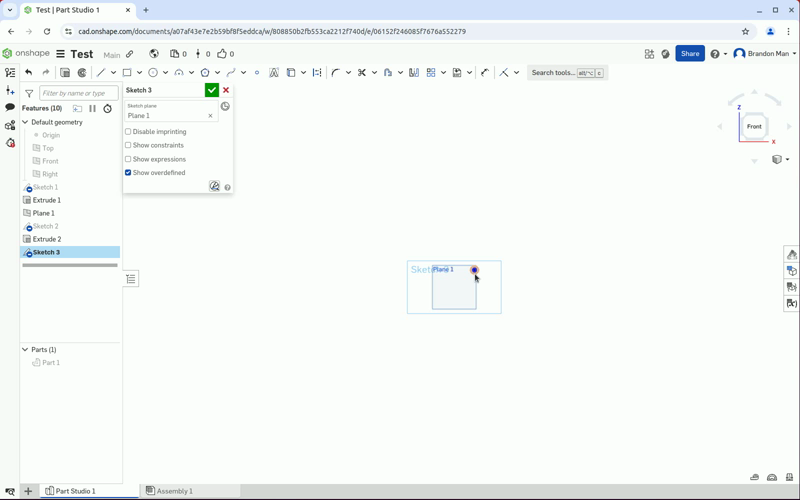
scroll(6)
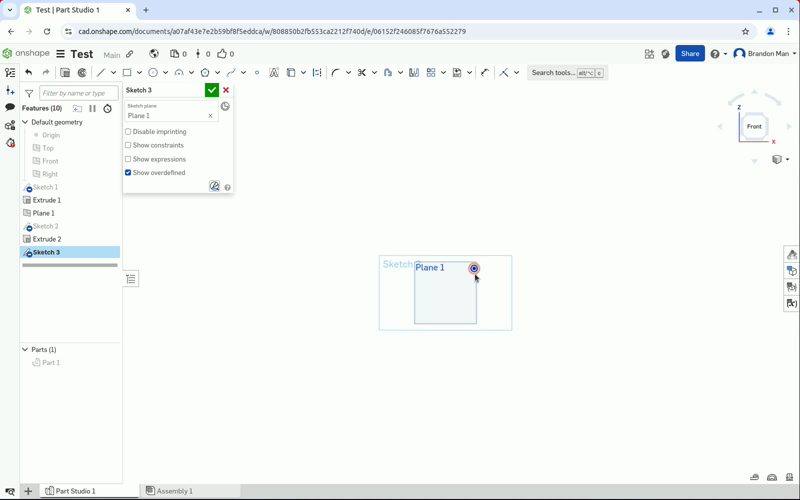
scroll(6)
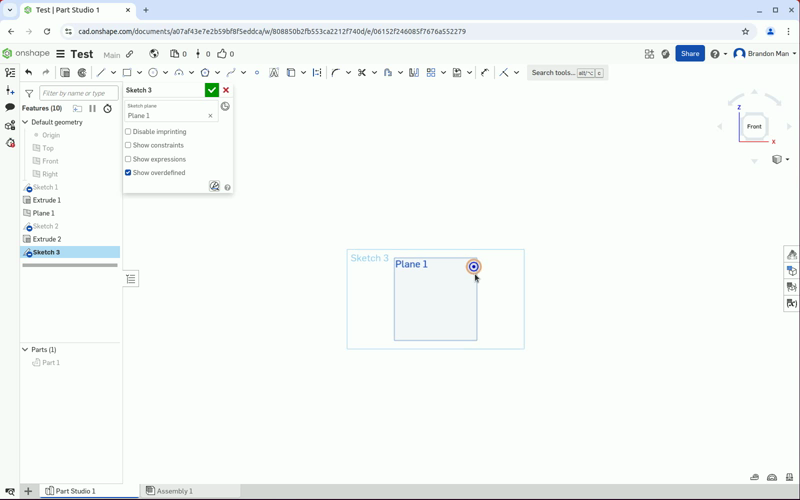
scroll(6)
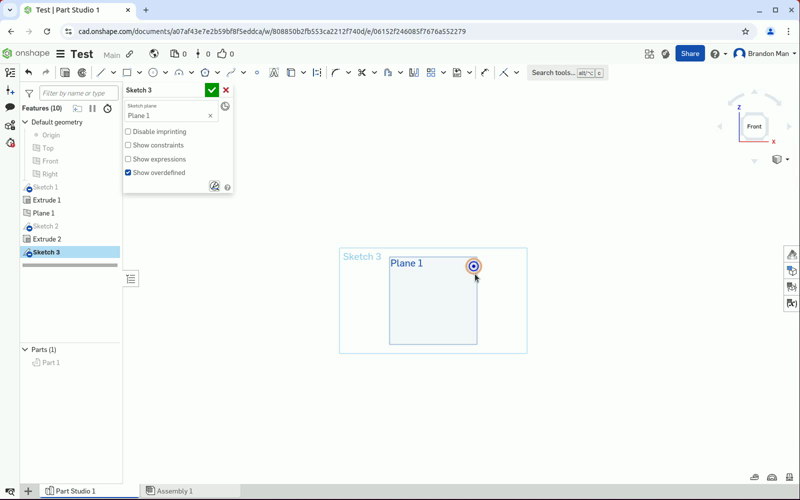
scroll(6)
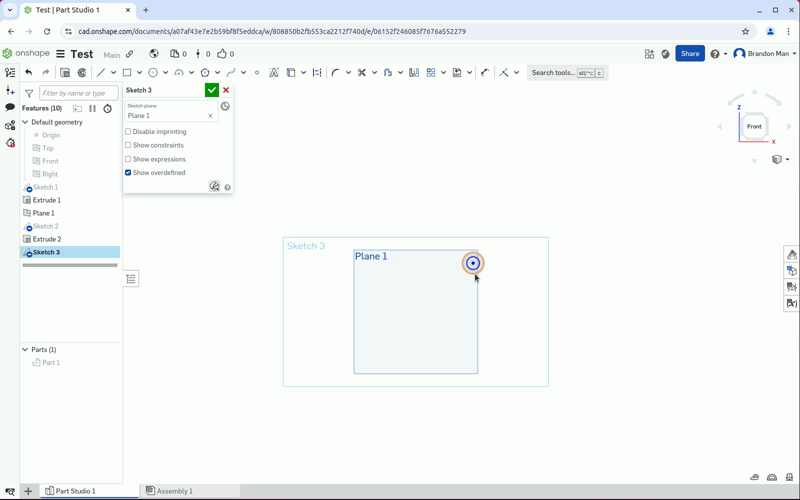
scroll(6)
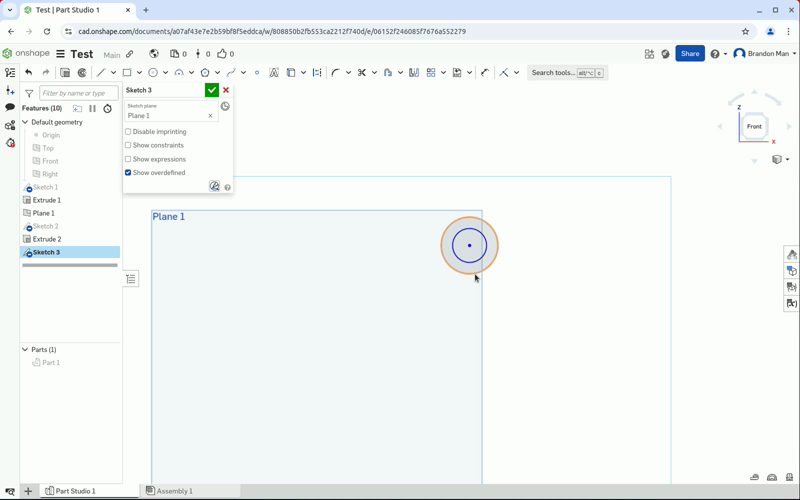
click(475, 273)
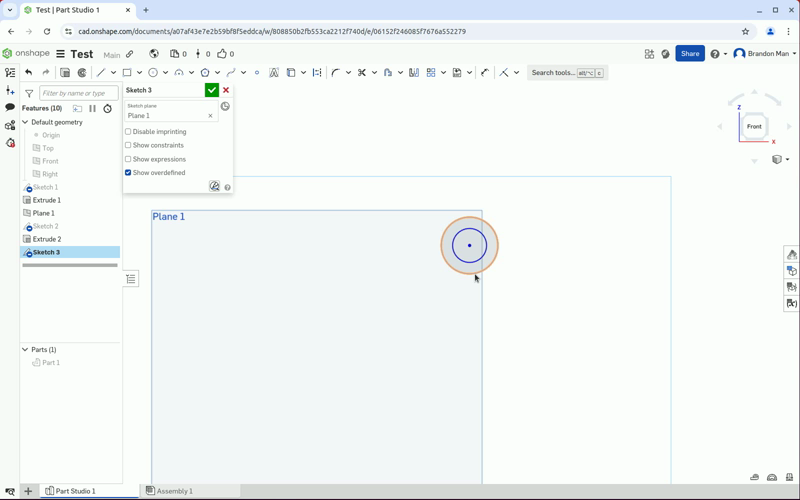
scroll(-6)
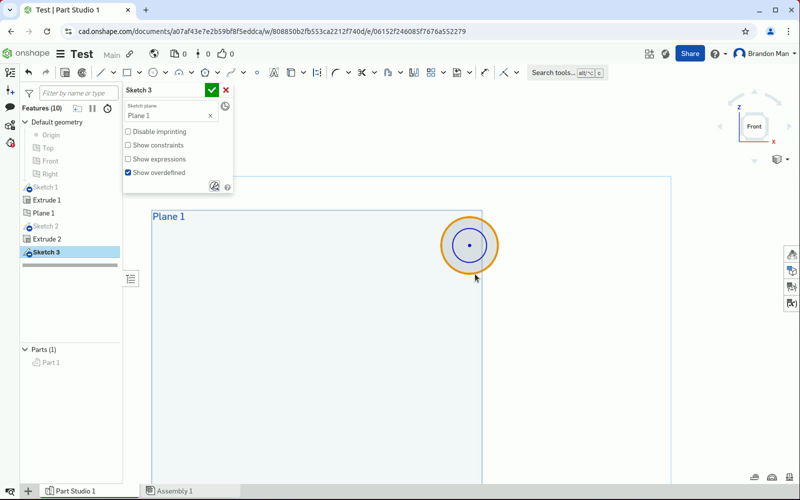
scroll(-6)
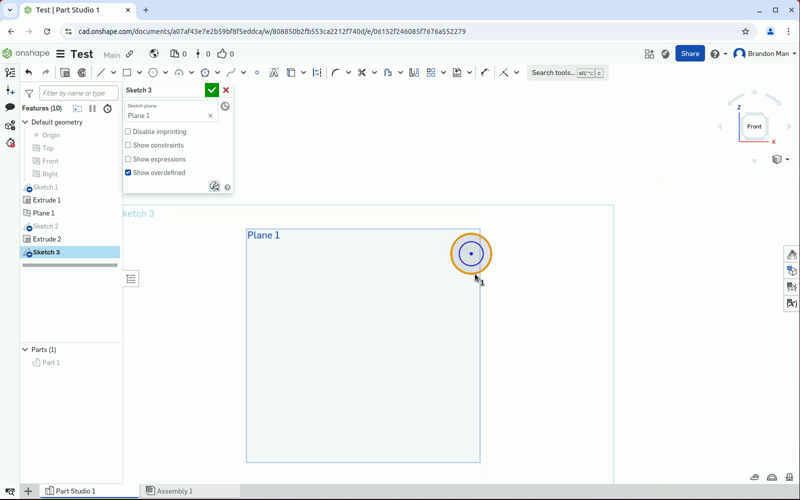
scroll(-6)
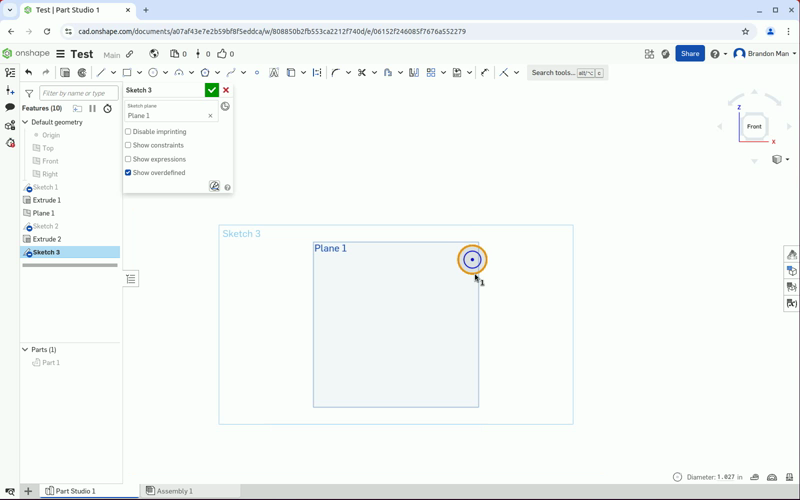
scroll(-6)
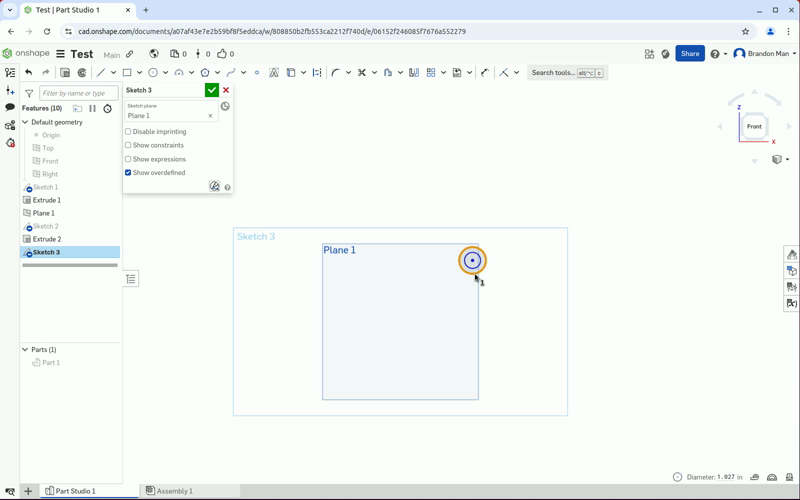
scroll(-6)
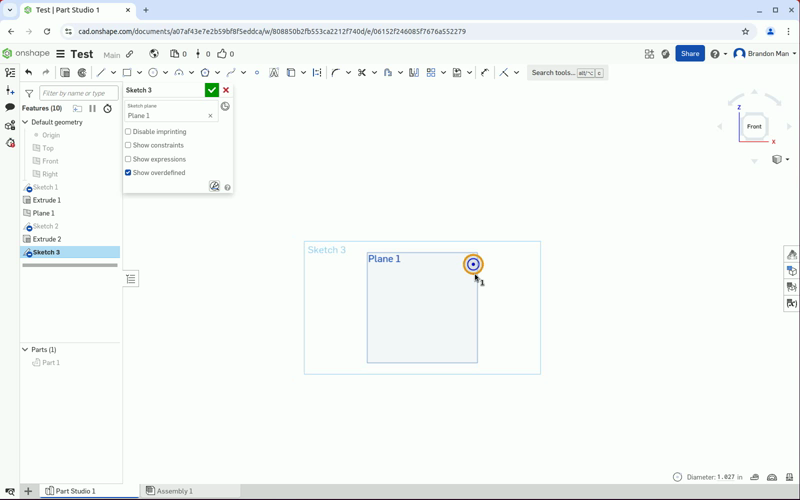
scroll(-6)
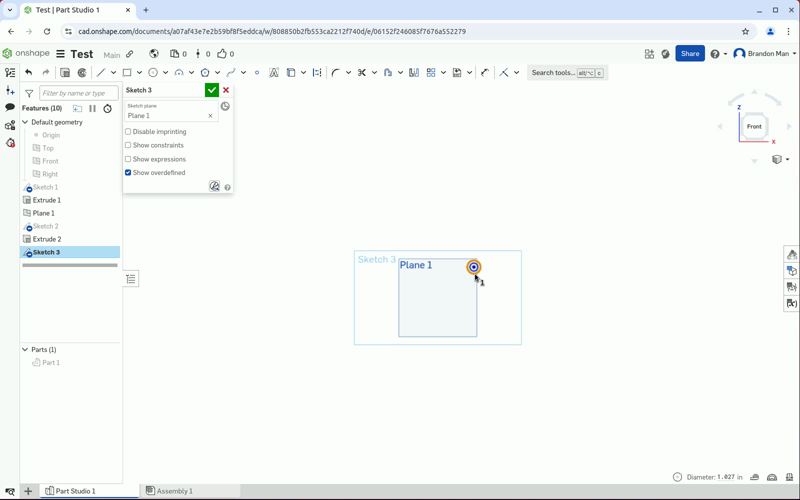
scroll(-6)
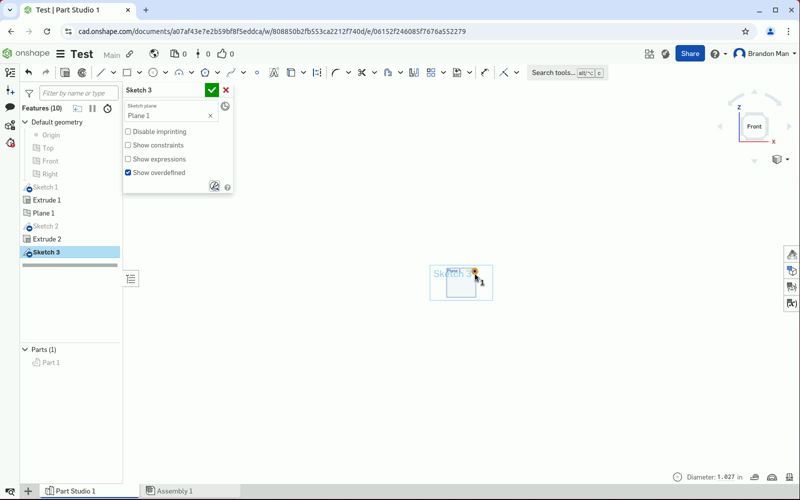
mouse_move(73, 352)
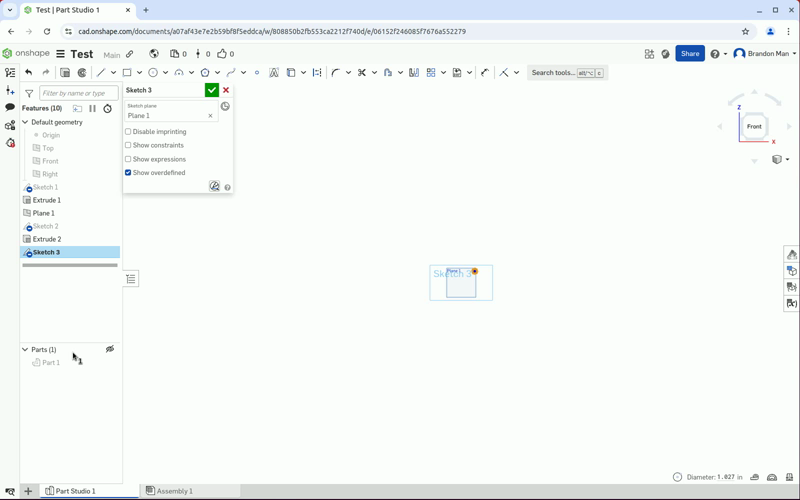
key(shift+y)
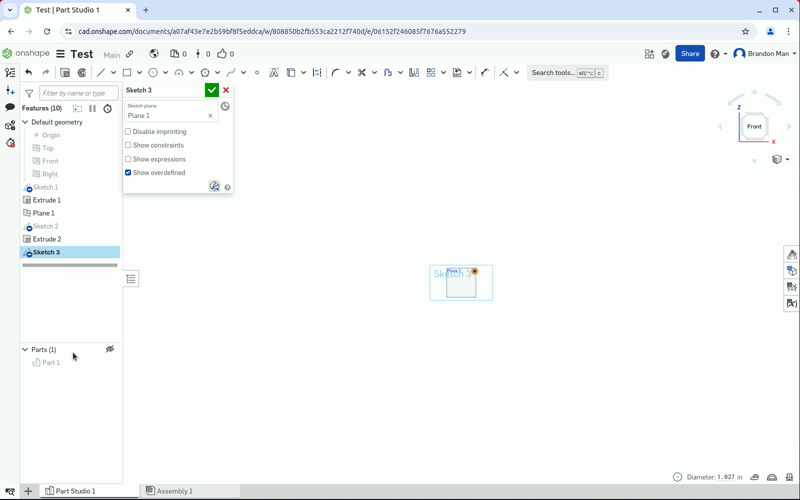
key(shift+e)
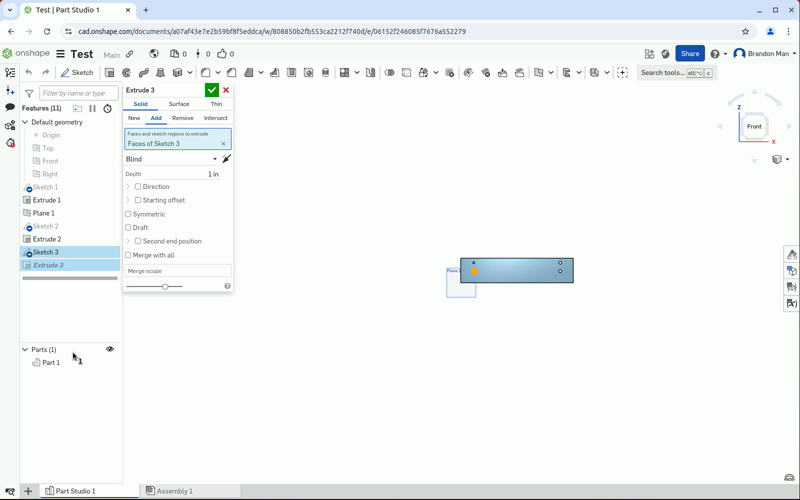
mouse_move(143, 106)
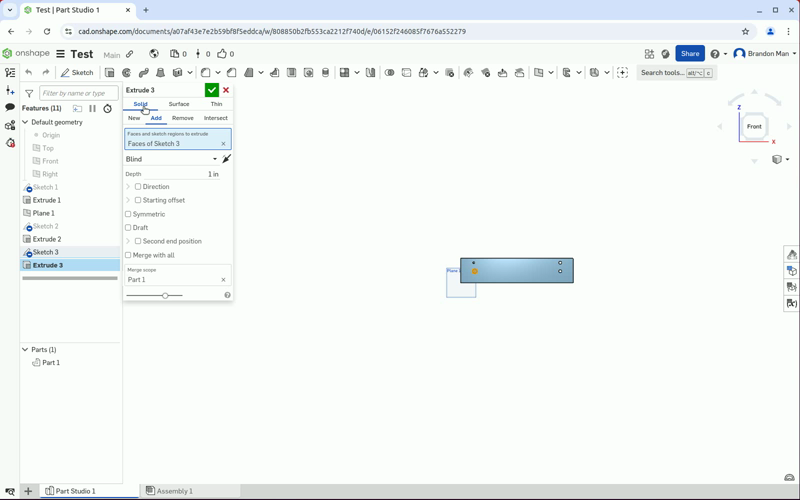
click(143, 106)
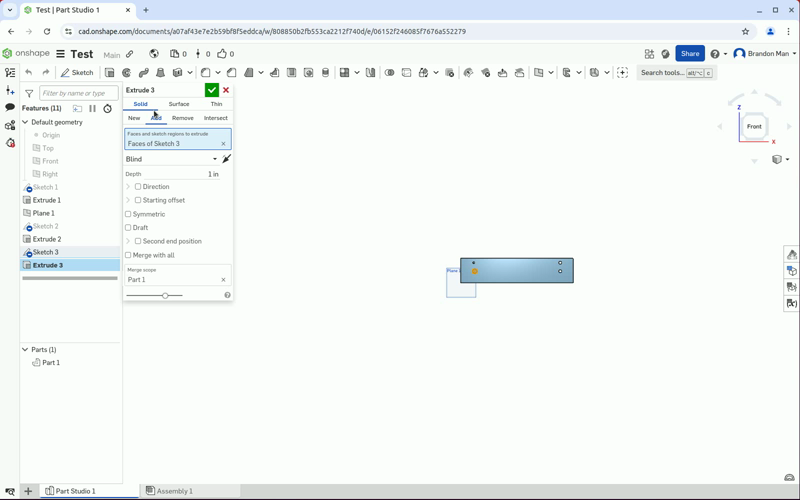
mouse_move(186, 120)
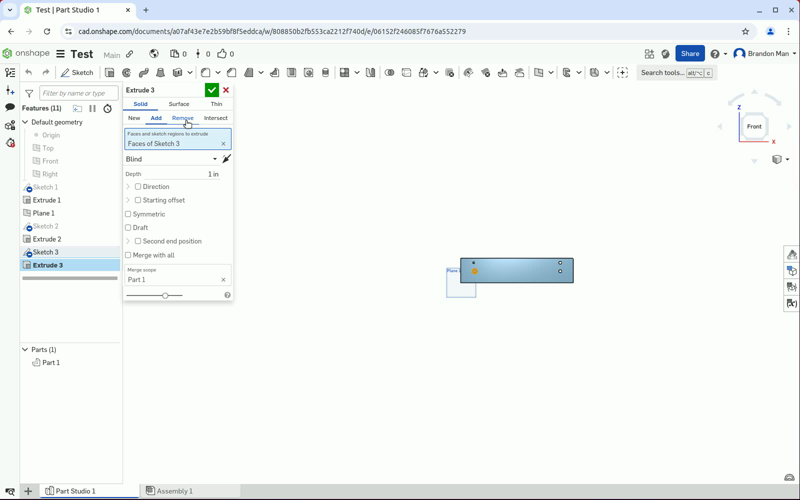
click(186, 120)
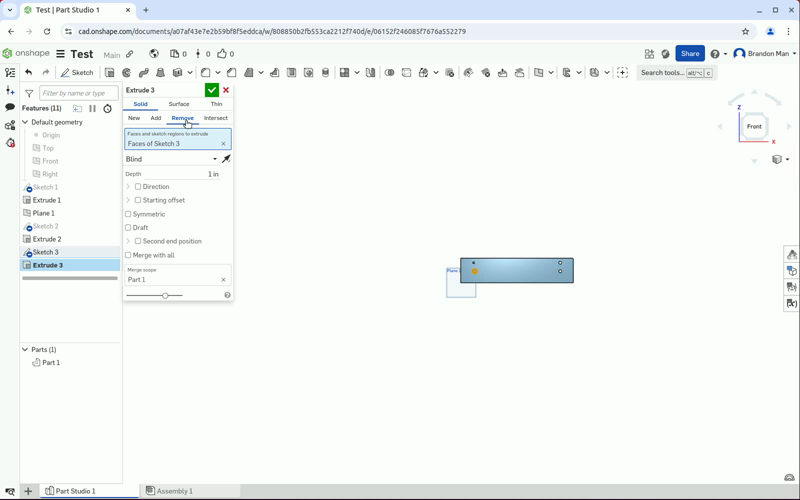
key(tab, 4)
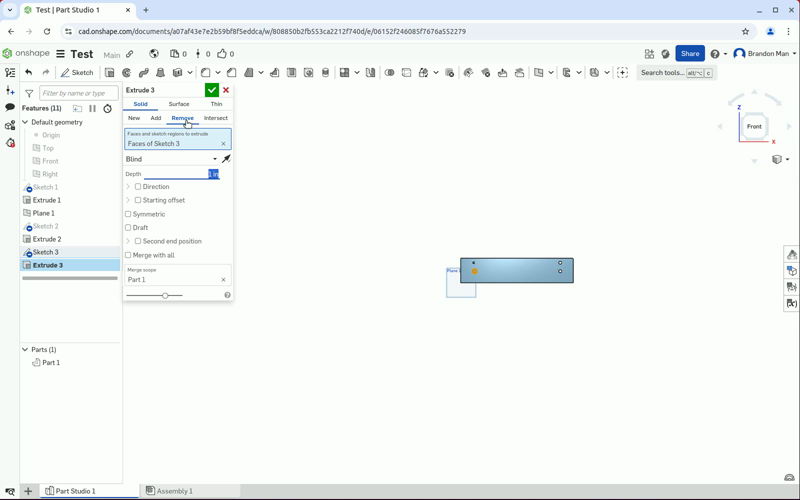
text(0.481)
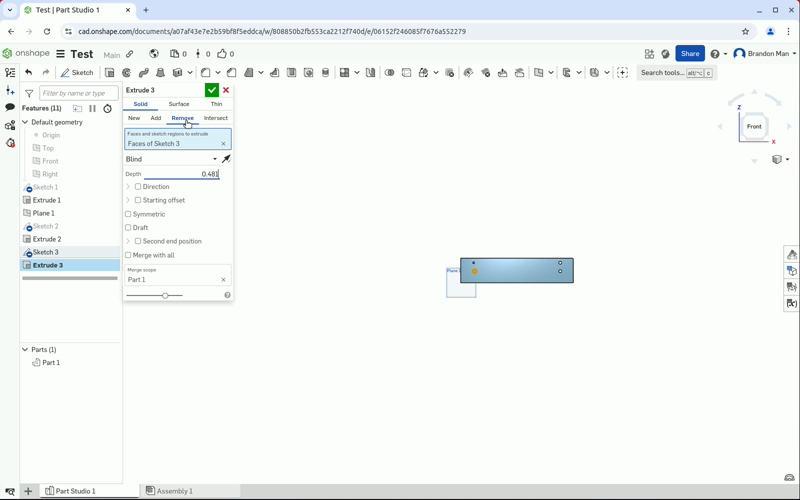
key(tab, 6)
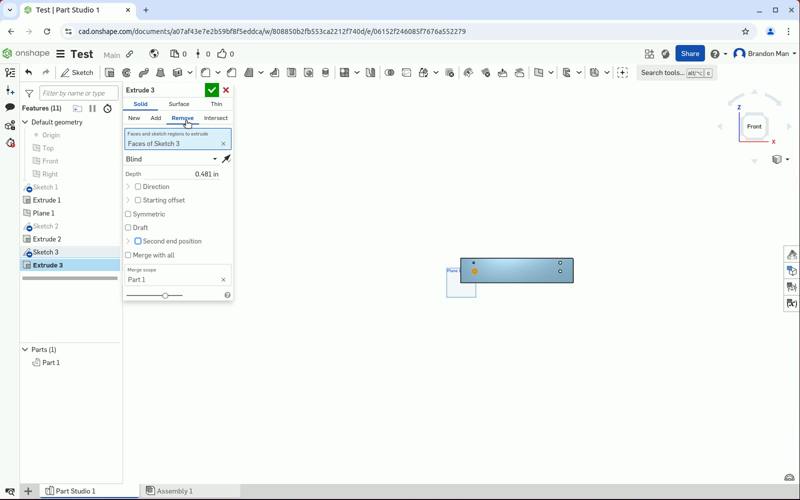
key(space)
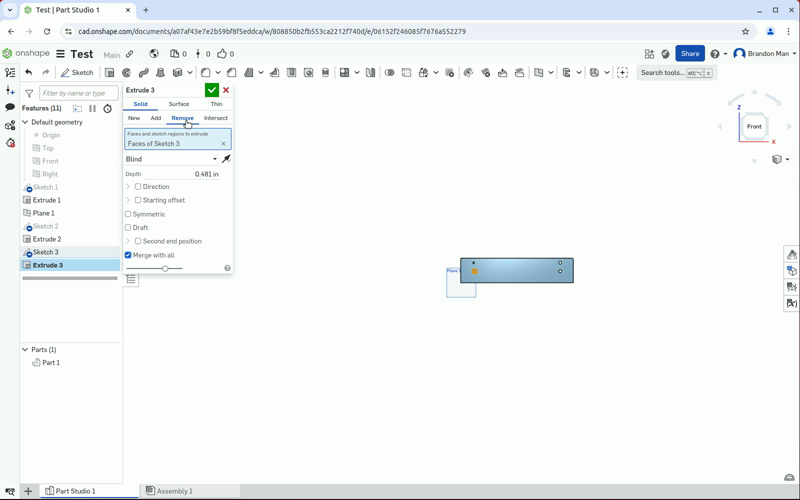
key(enter)
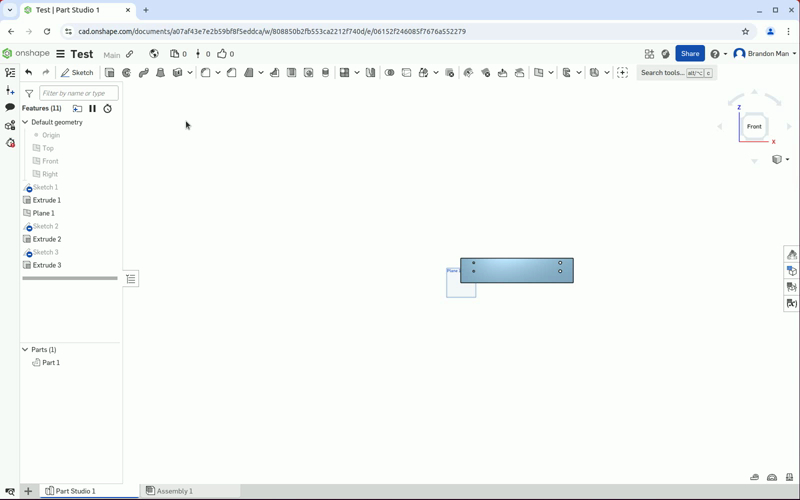
key(shift+h)
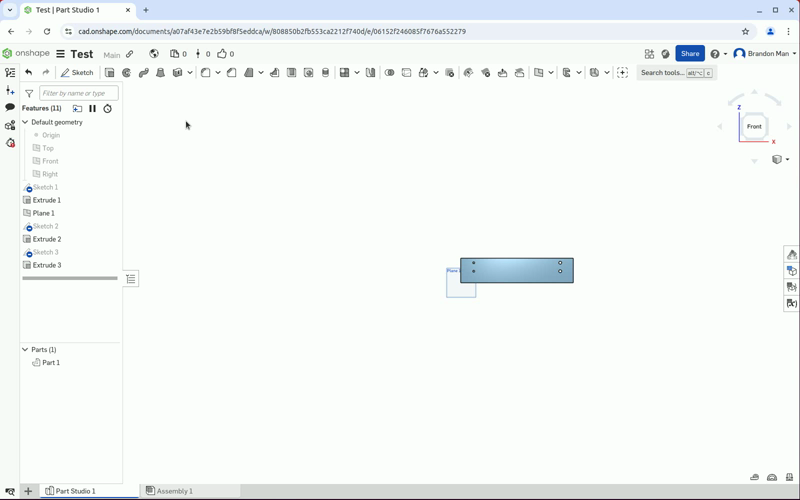
key(shift+h)
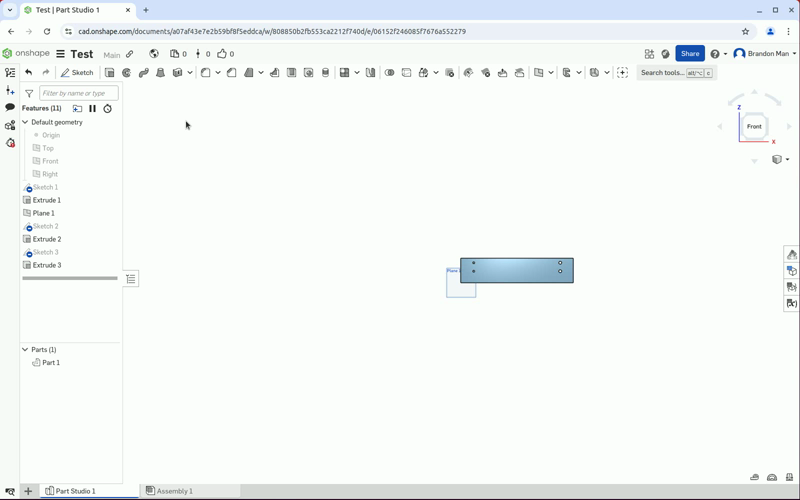
mouse_move(73, 189)
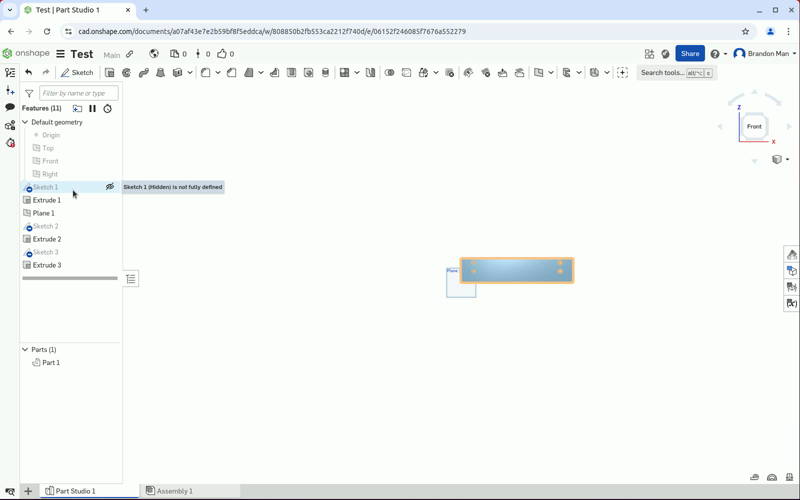
click(73, 189)
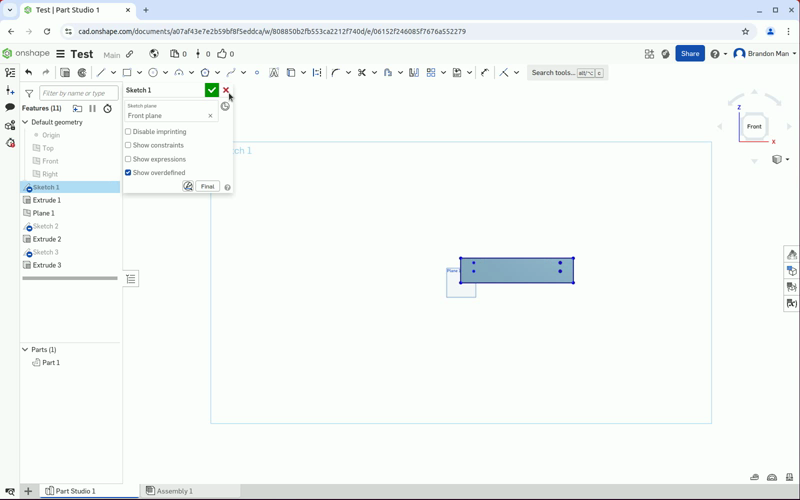
mouse_move(229, 92)
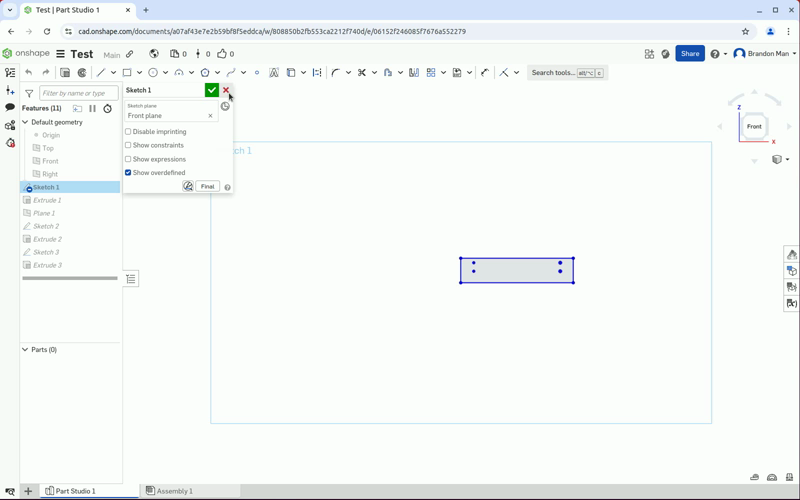
click(229, 92)
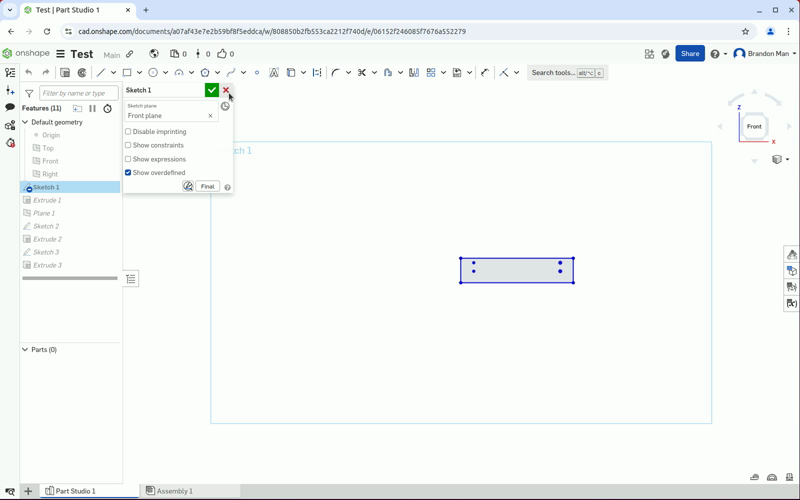
key(shift+s)
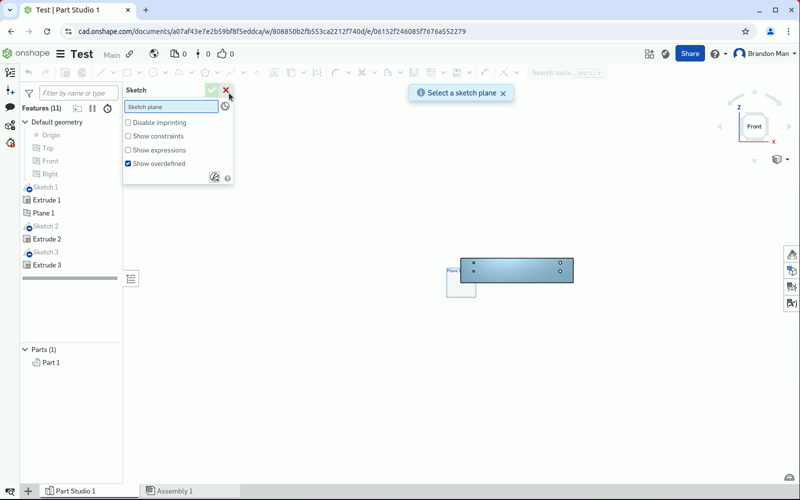
mouse_move(73, 215)
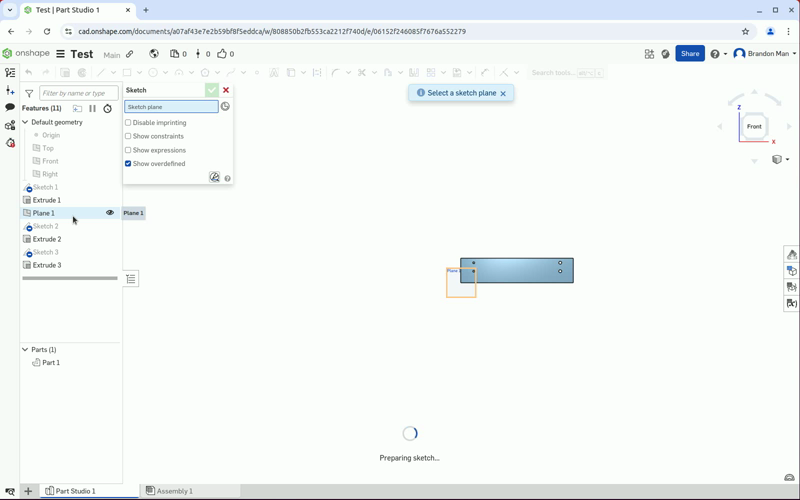
click(73, 215)
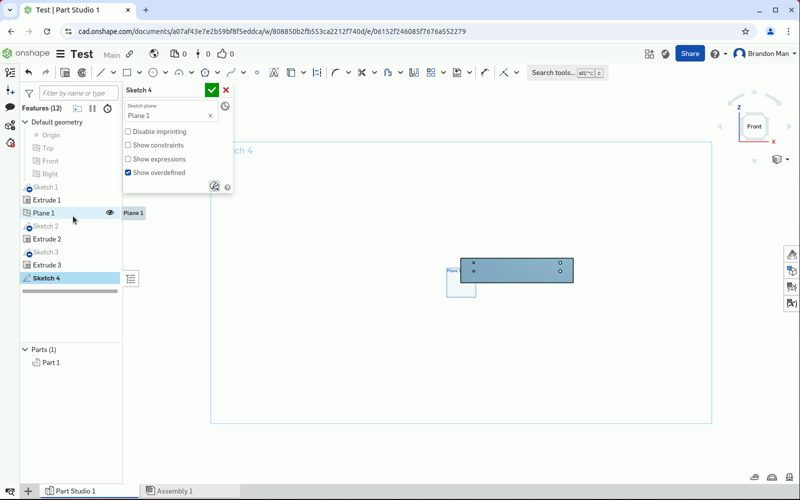
mouse_move(73, 352)
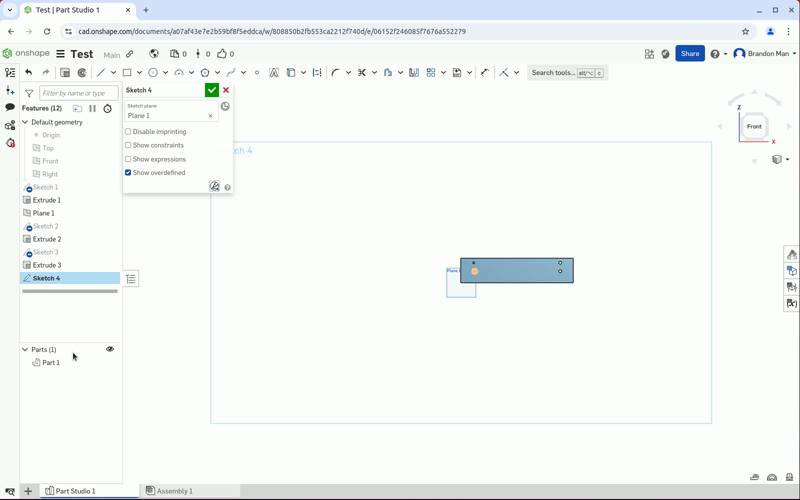
key(y)
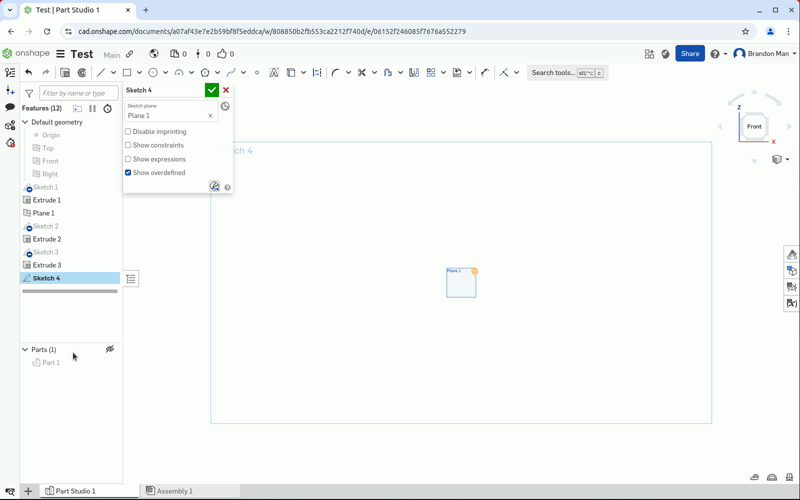
key(c)
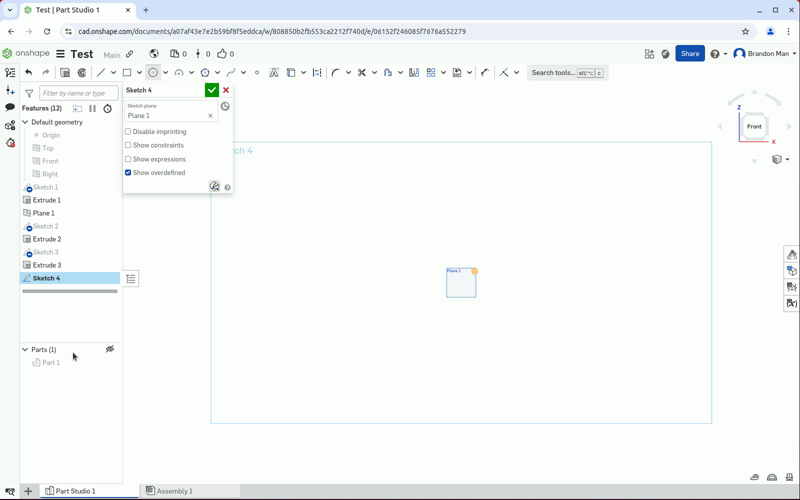
key_down(shift)
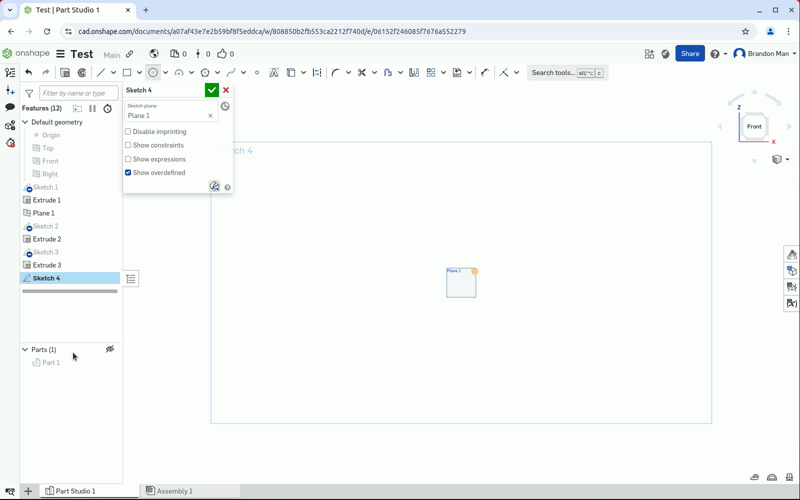
mouse_move(560, 261)
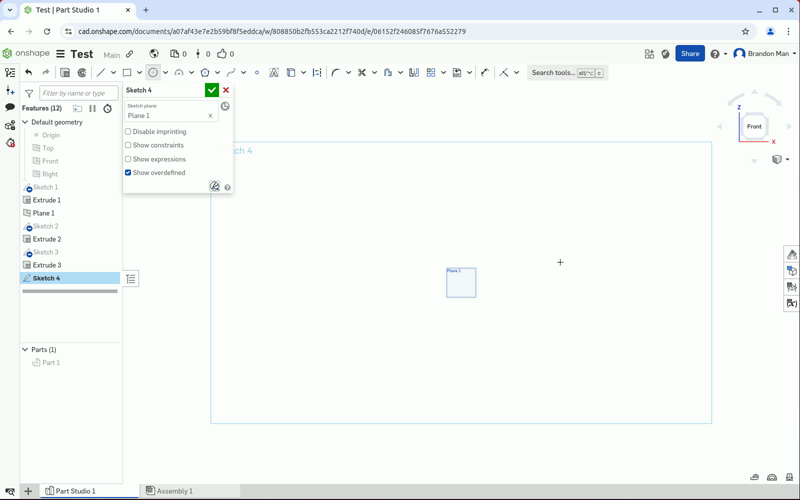
click(560, 261)
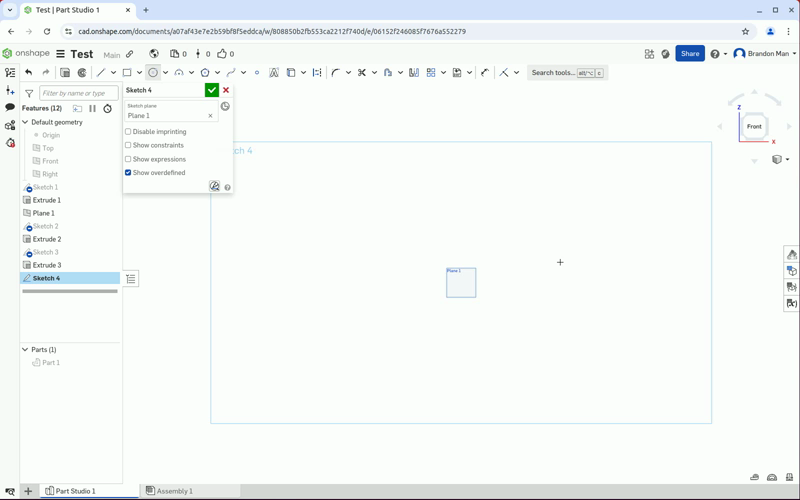
key_up(shift)
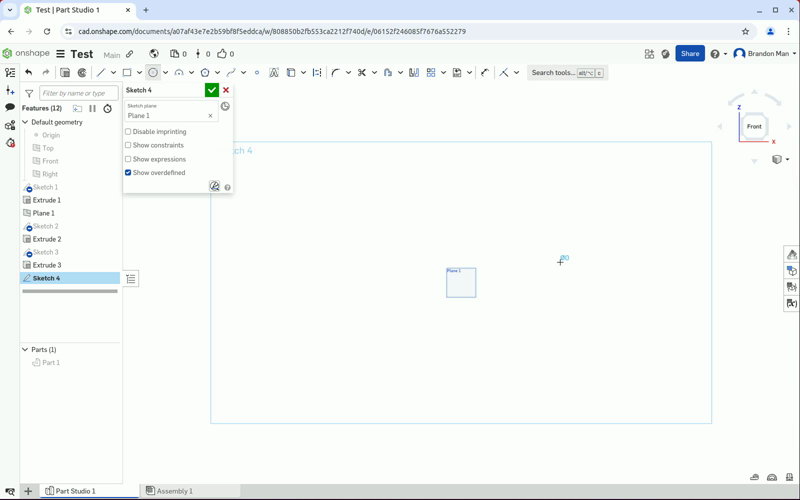
mouse_move(562, 261)
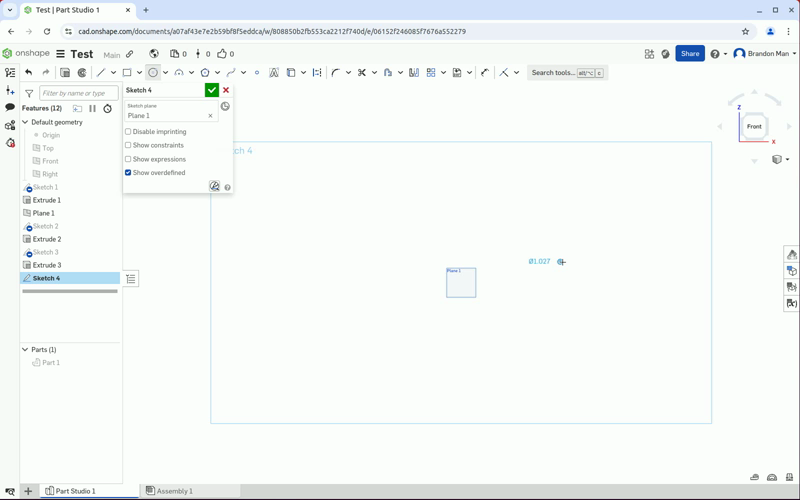
scroll(6)
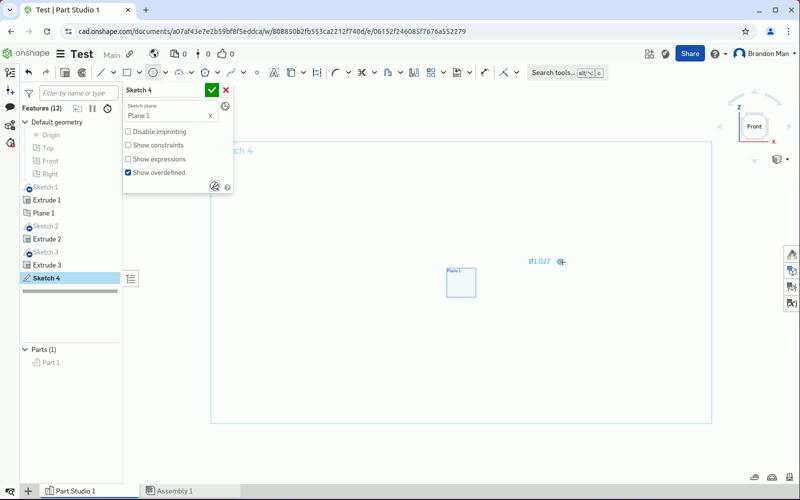
scroll(6)
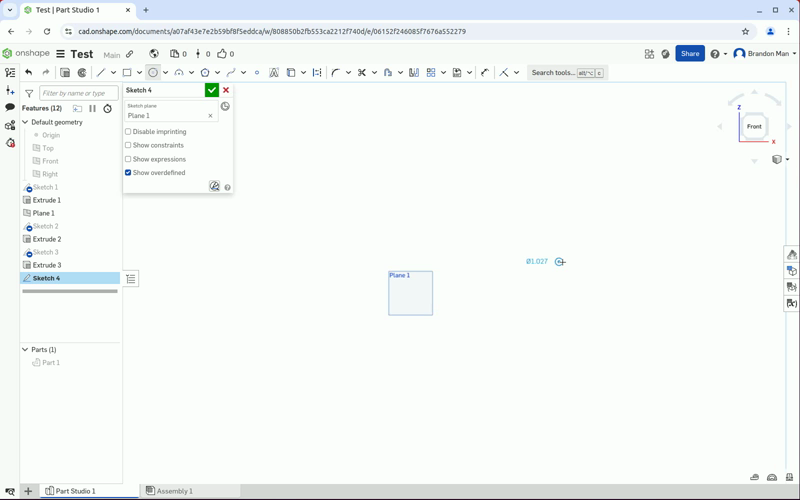
scroll(6)
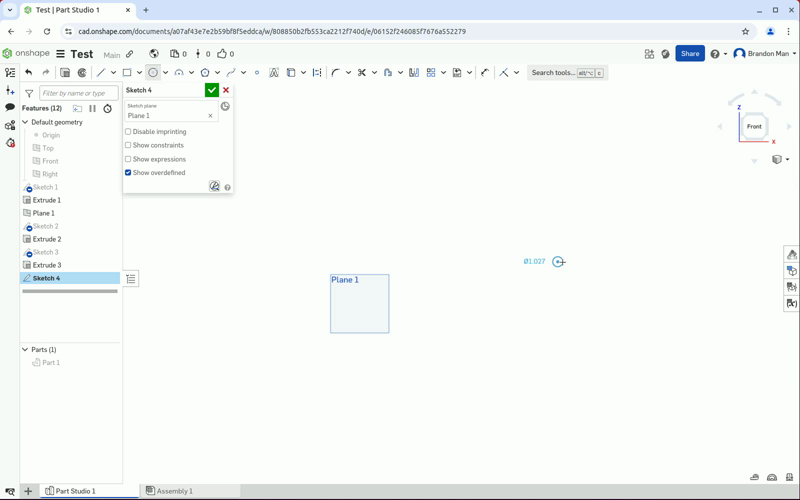
scroll(6)
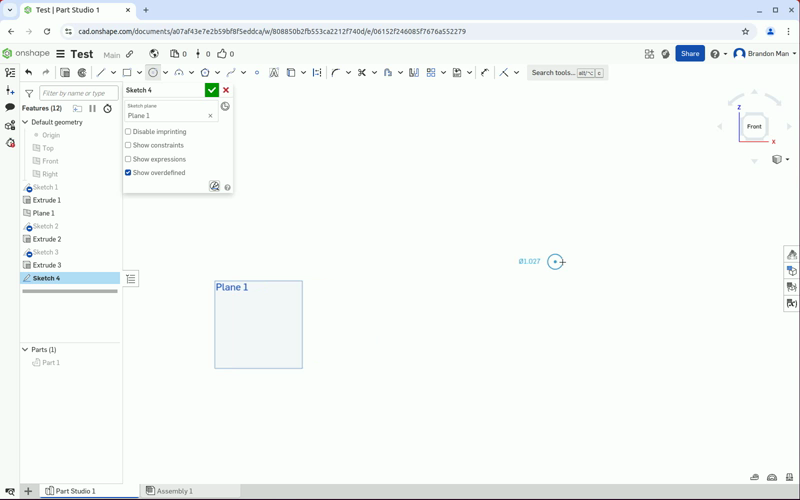
scroll(6)
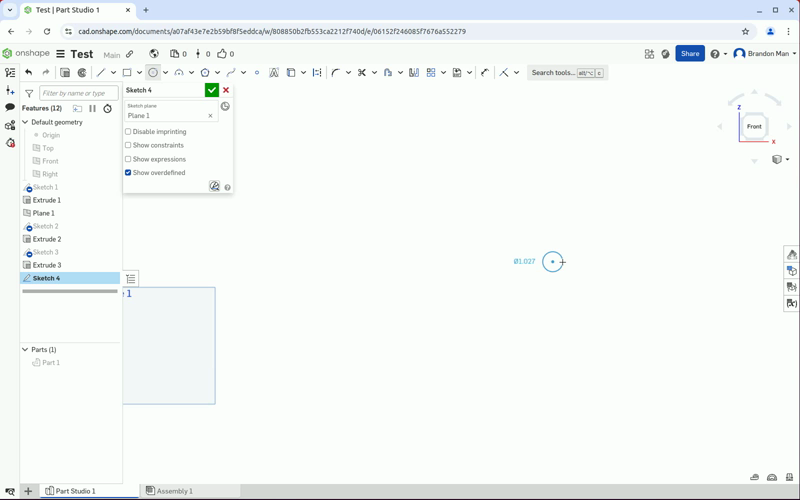
scroll(6)
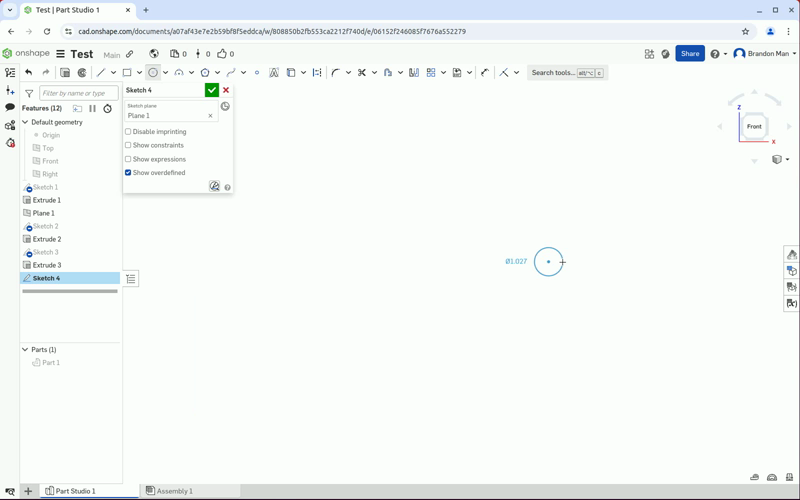
scroll(6)
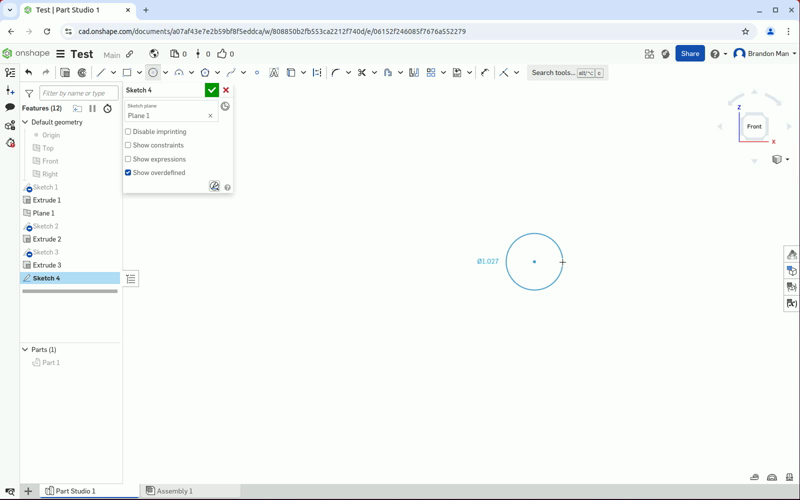
click(562, 261)
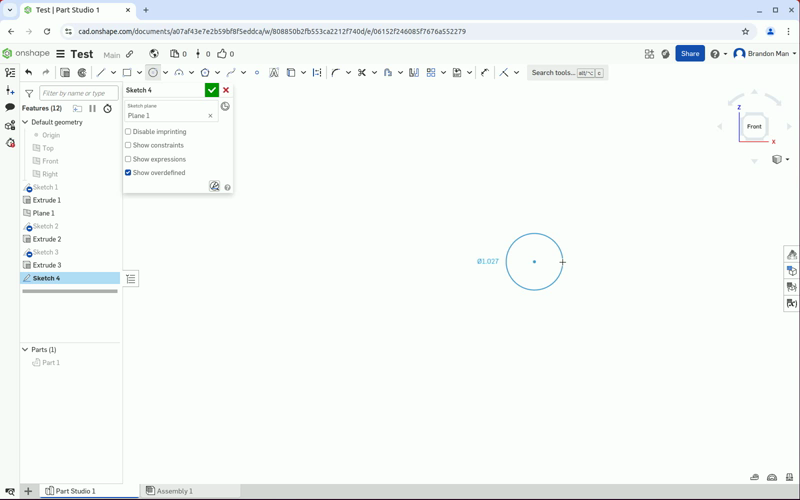
scroll(-6)
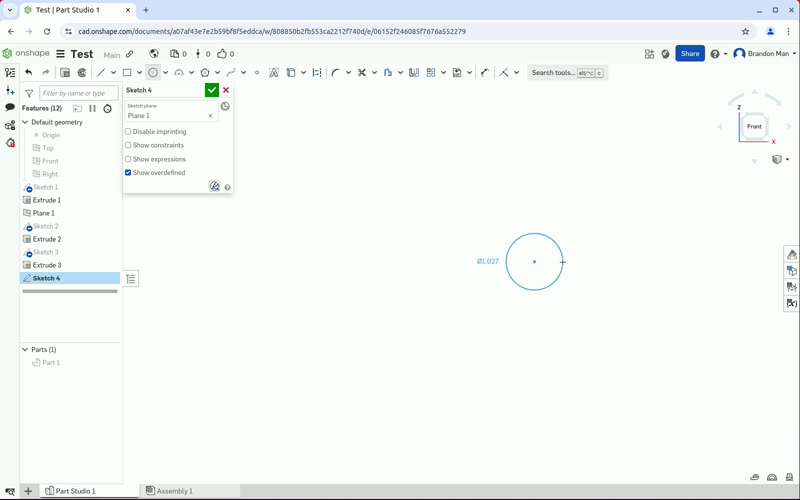
scroll(-6)
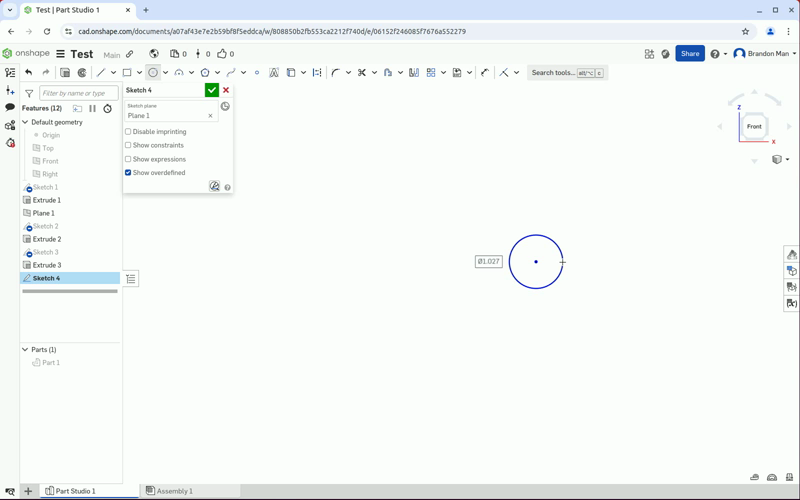
scroll(-6)
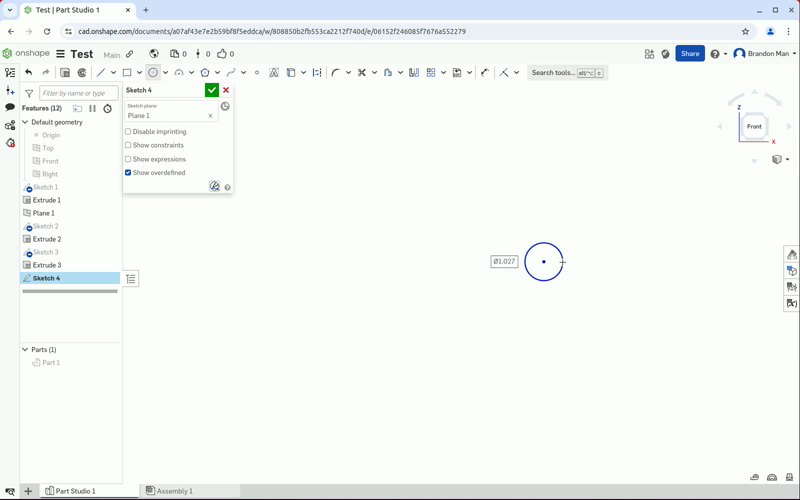
scroll(-6)
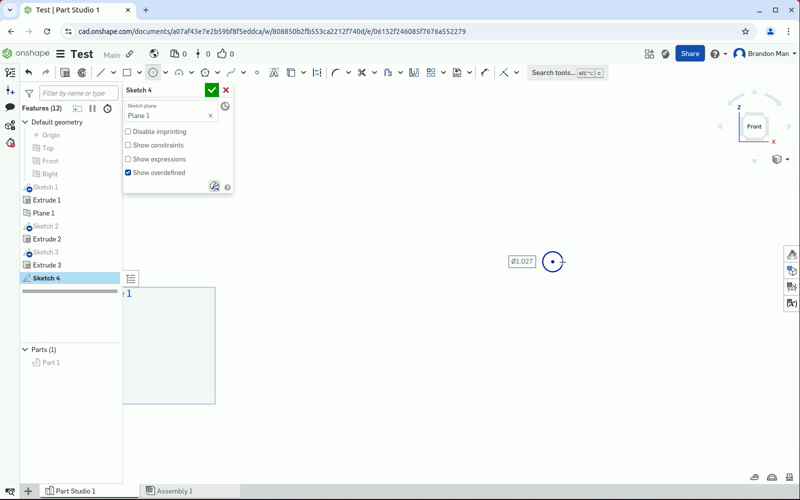
scroll(-6)
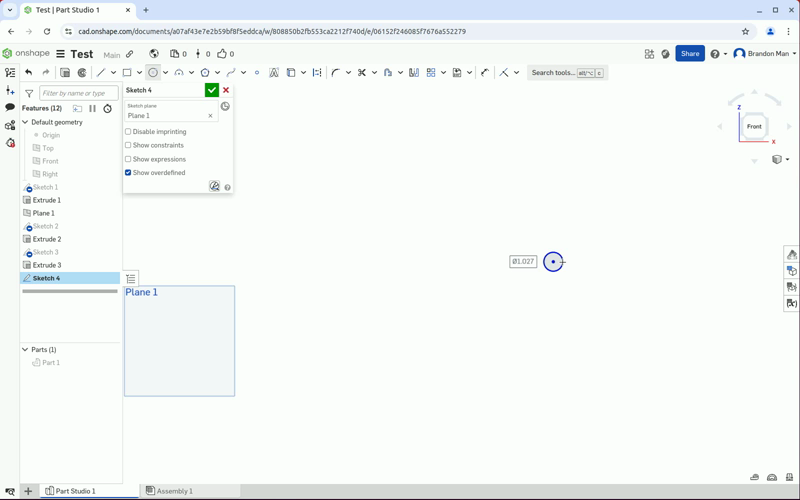
scroll(-6)
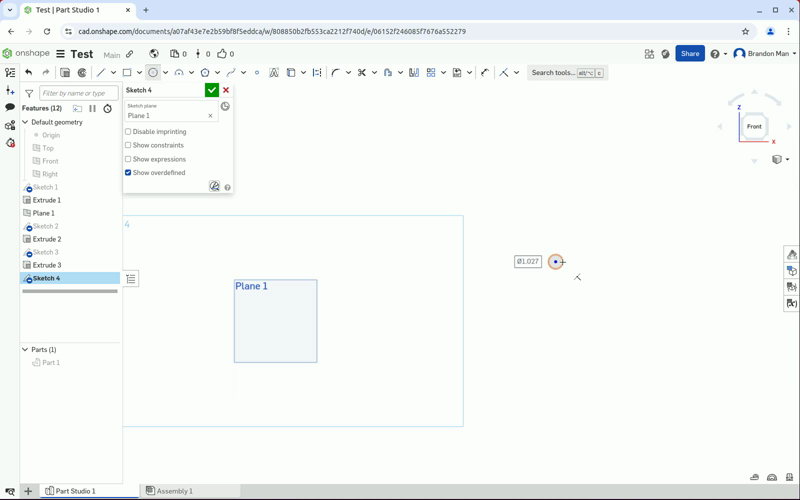
scroll(-6)
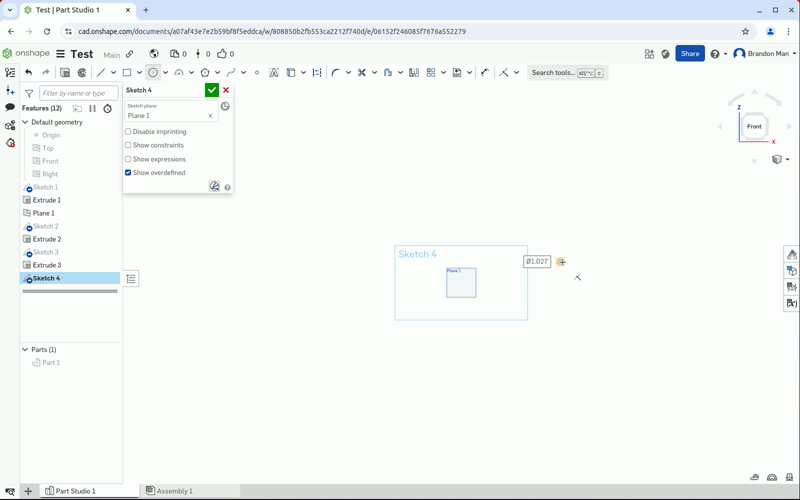
key(esc)
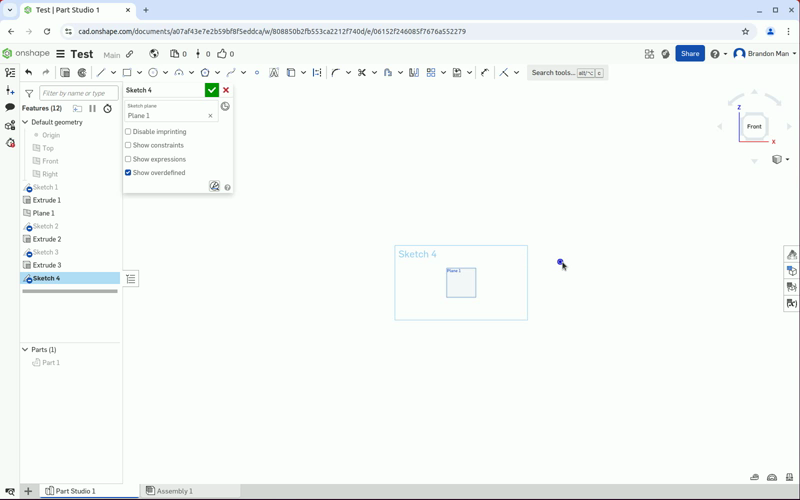
key(c)
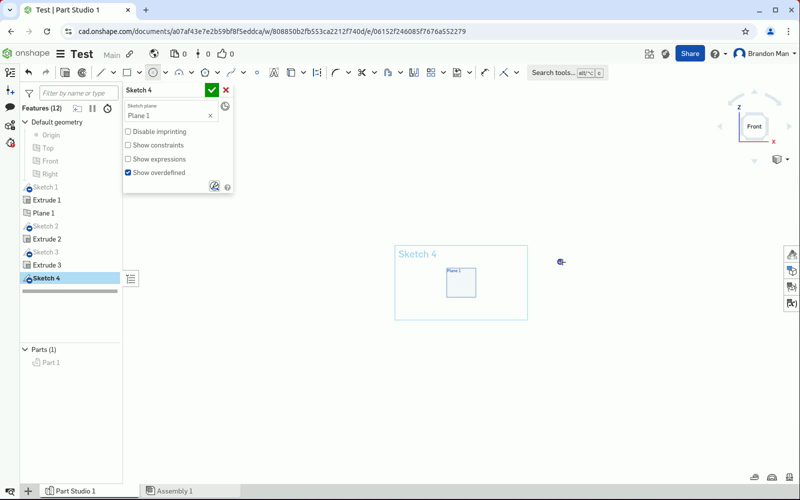
key_down(shift)
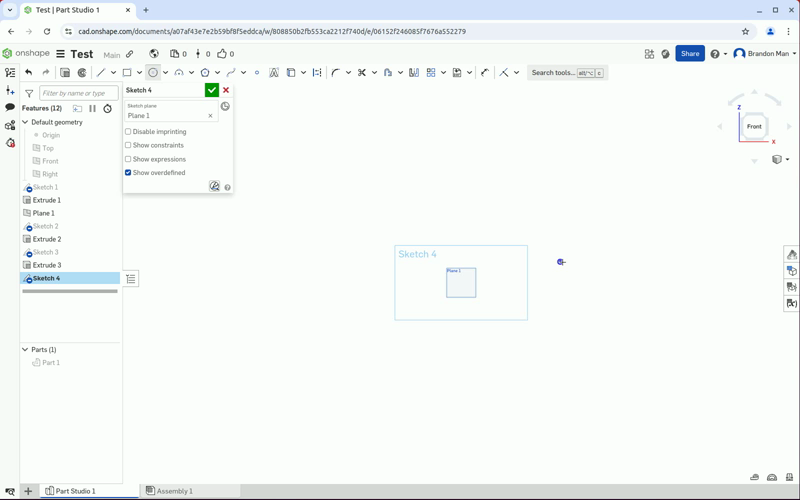
mouse_move(560, 261)
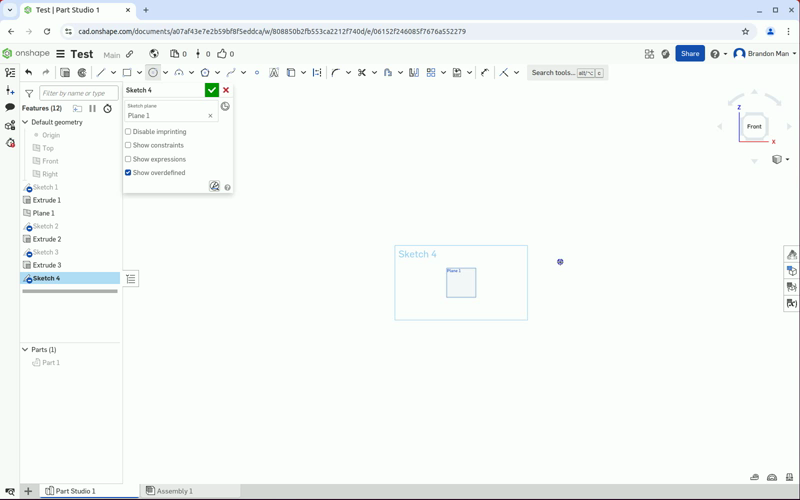
scroll(6)
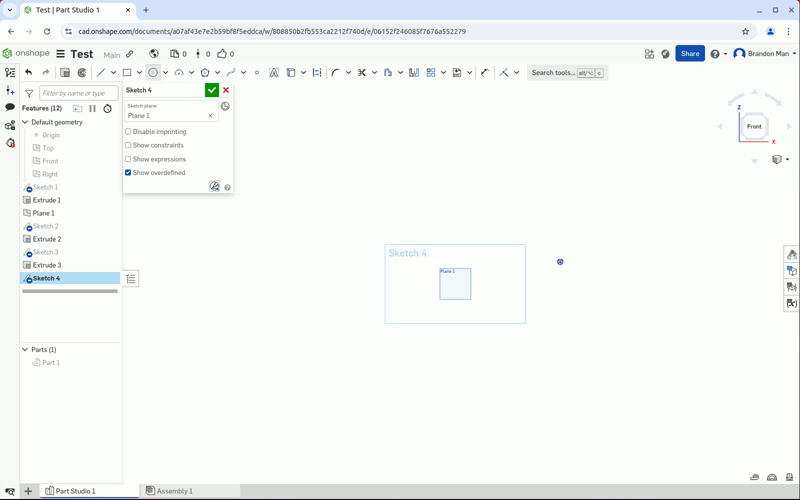
scroll(6)
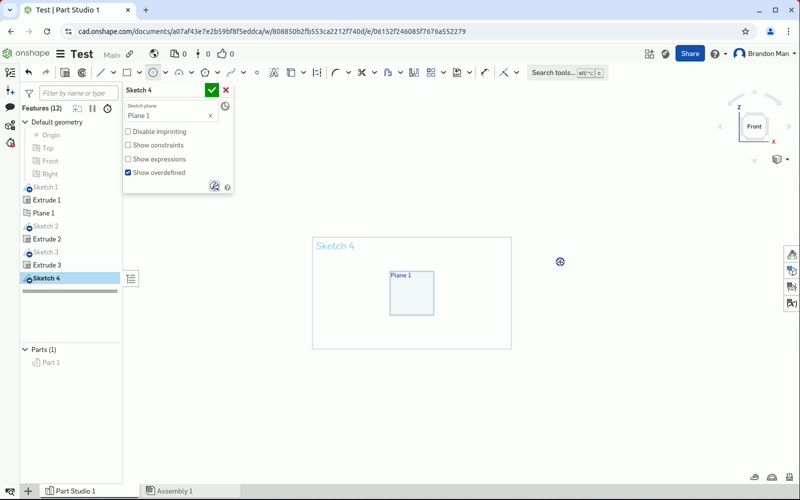
scroll(6)
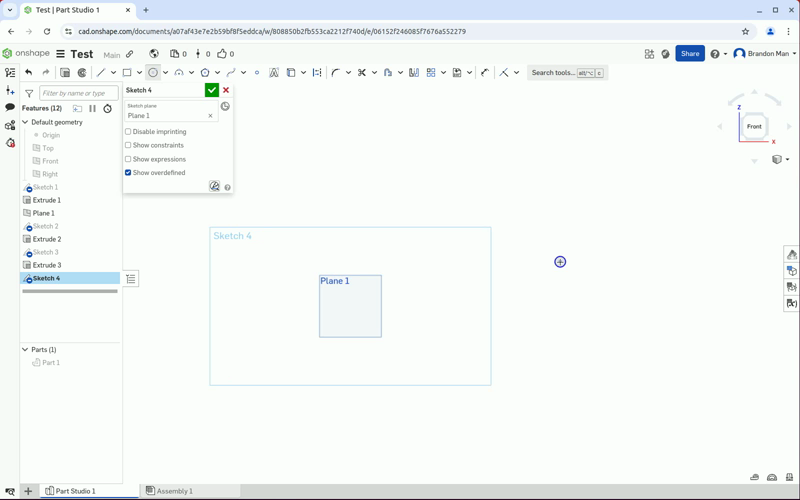
scroll(6)
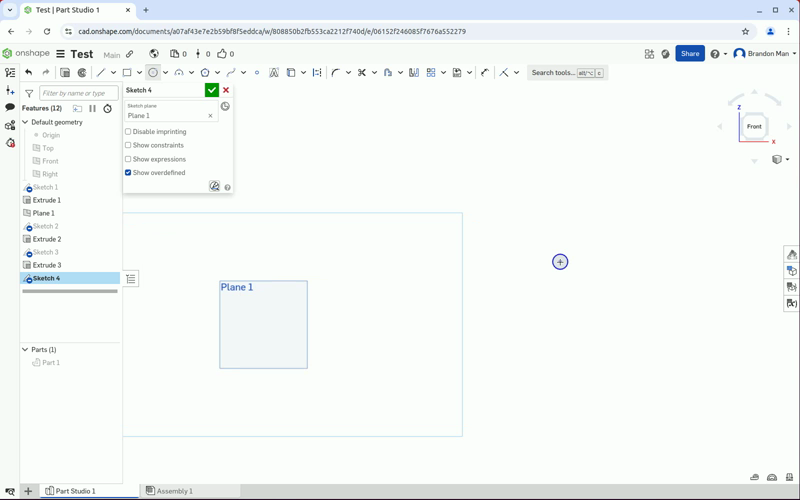
scroll(6)
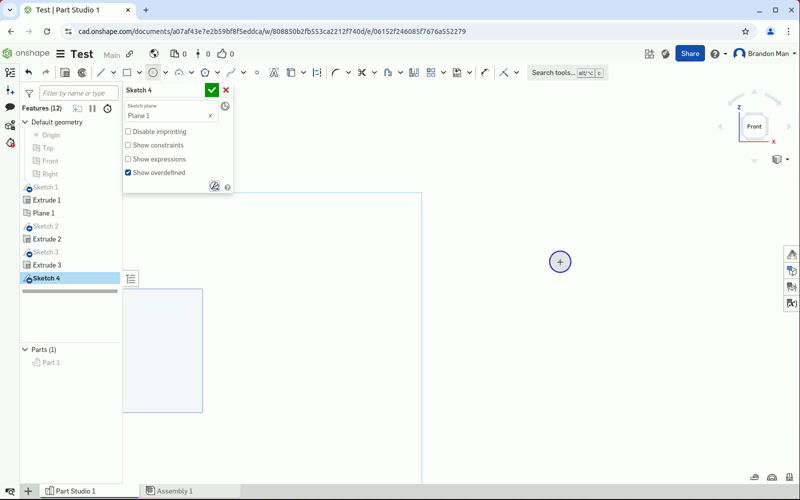
scroll(6)
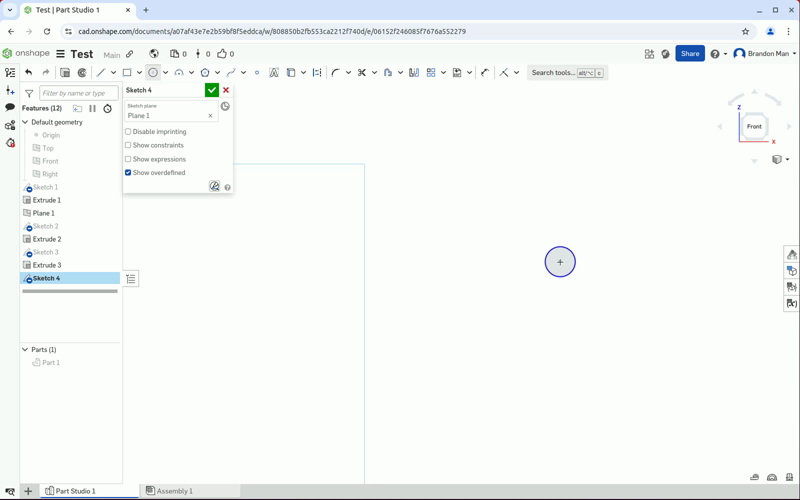
scroll(6)
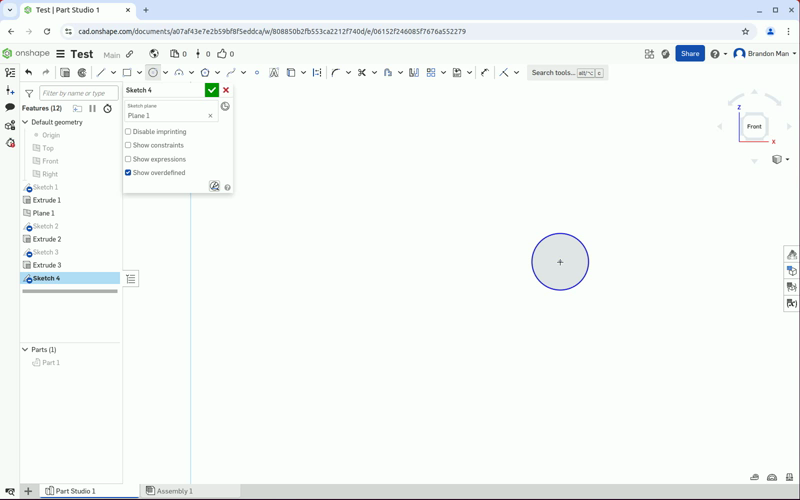
click(560, 261)
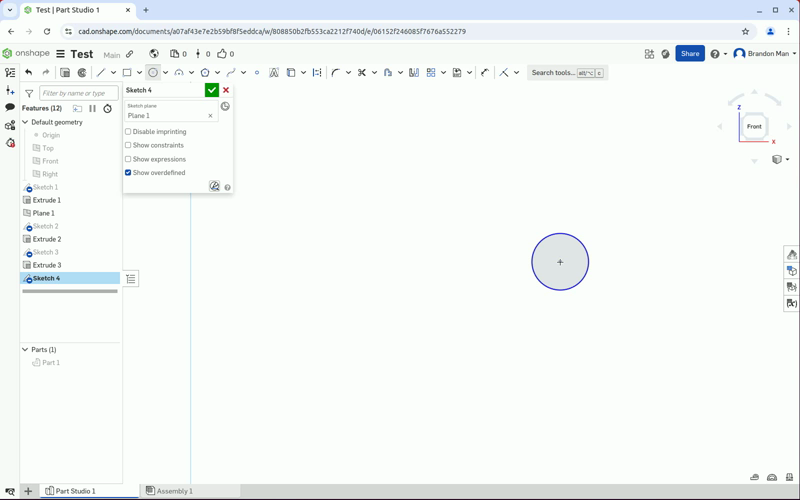
scroll(-6)
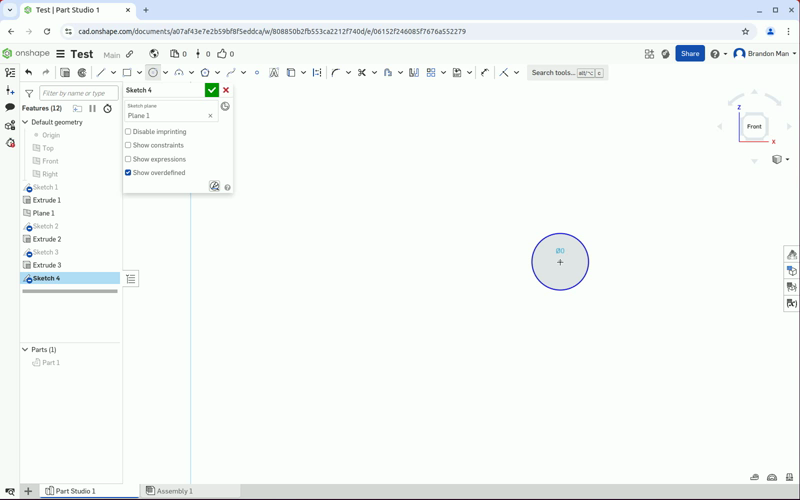
scroll(-6)
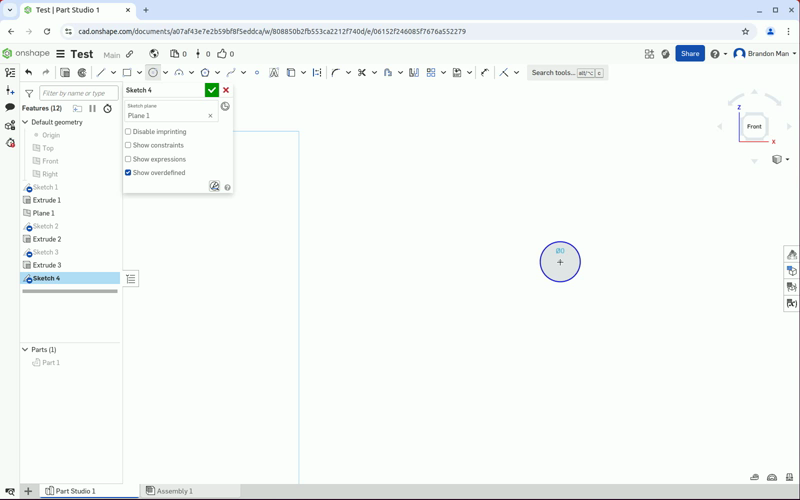
scroll(-6)
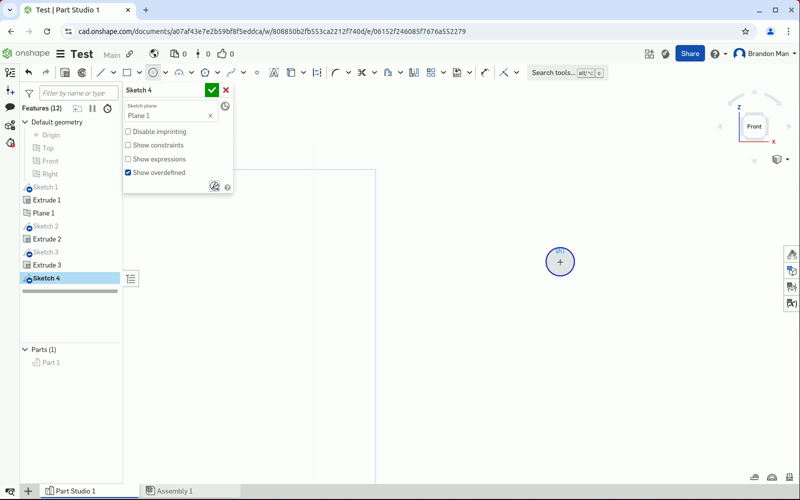
scroll(-6)
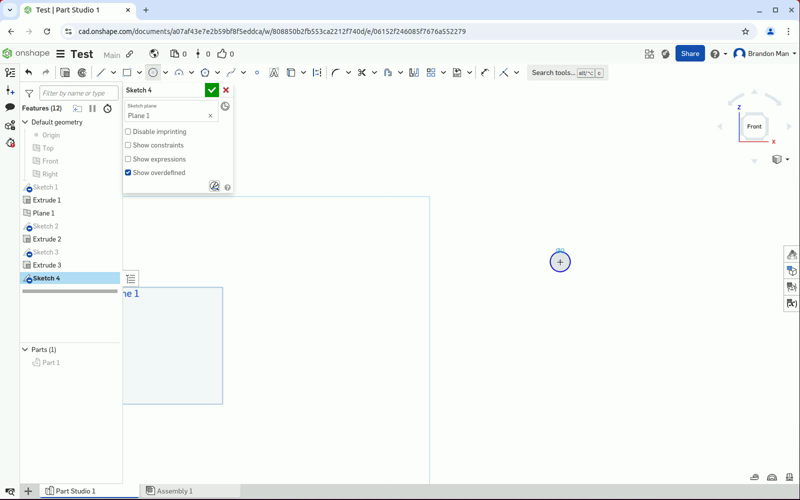
scroll(-6)
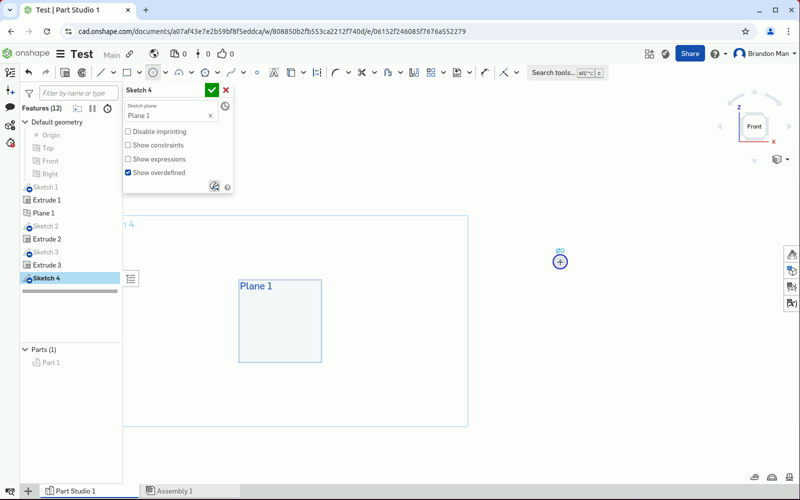
scroll(-6)
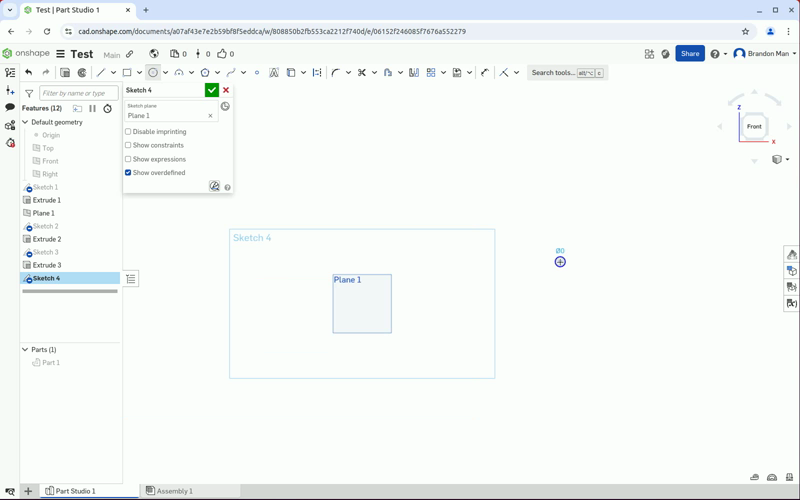
scroll(-6)
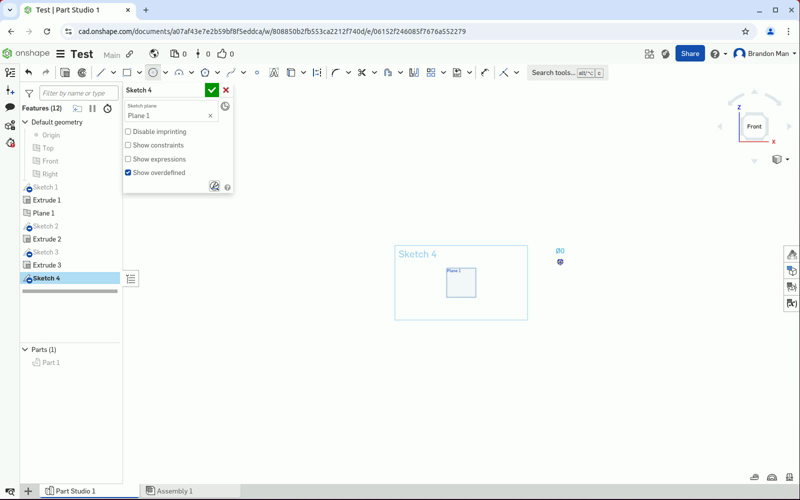
key_up(shift)
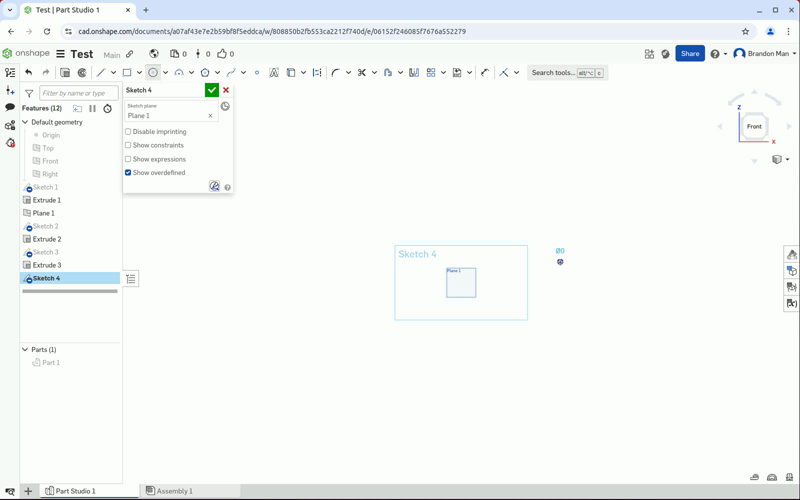
mouse_move(561, 261)
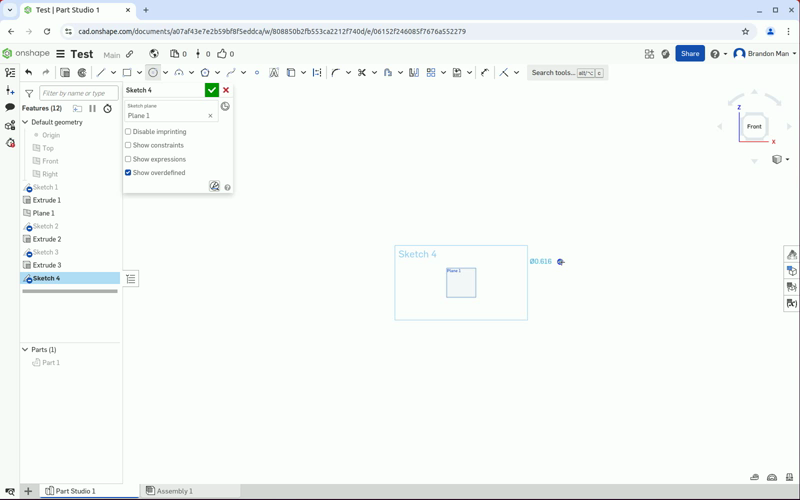
scroll(6)
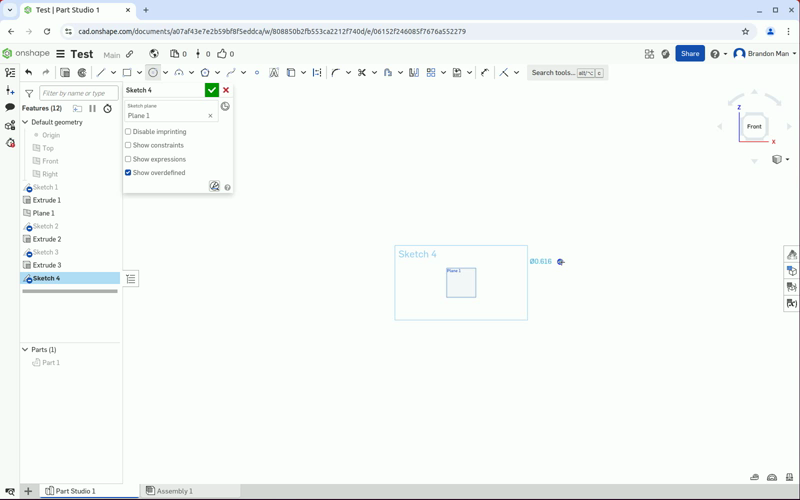
scroll(6)
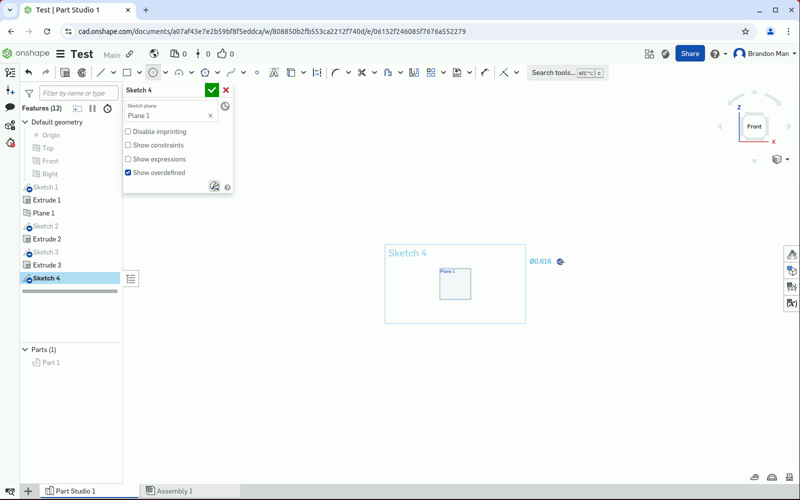
scroll(6)
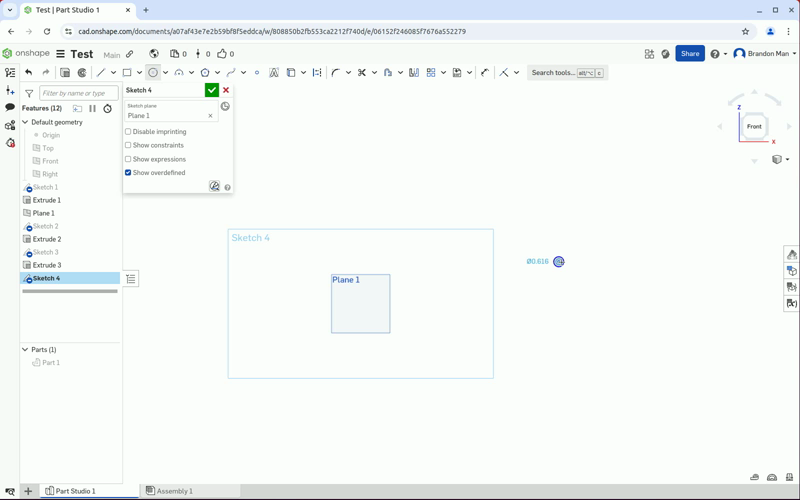
scroll(6)
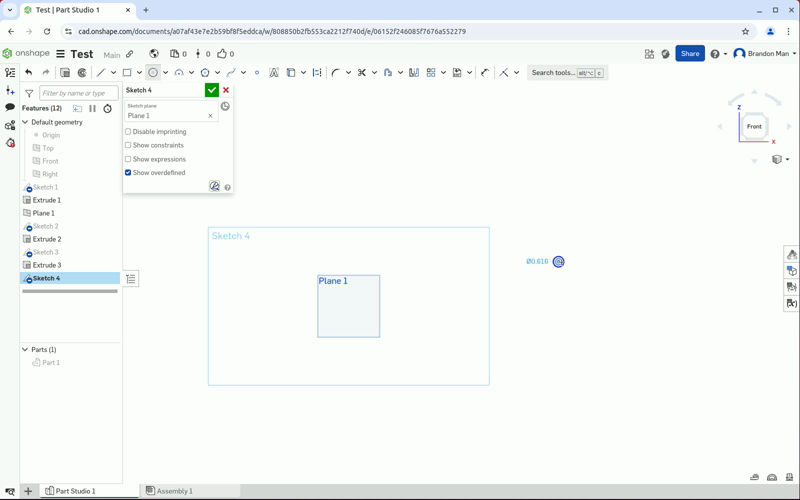
scroll(6)
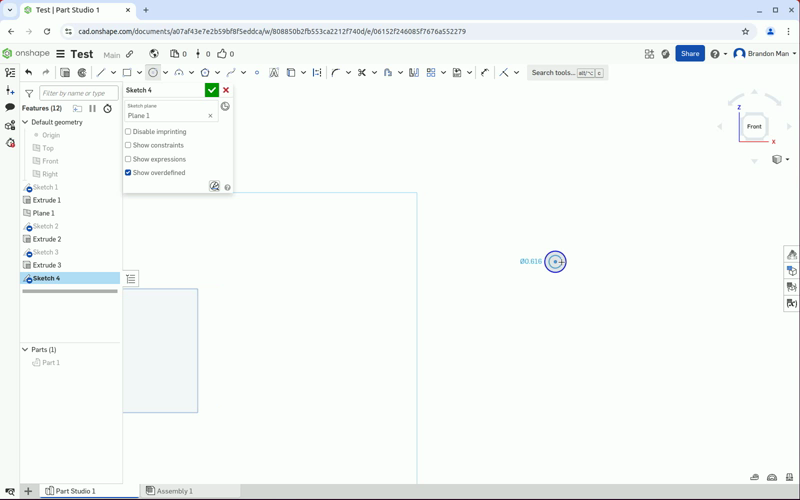
scroll(6)
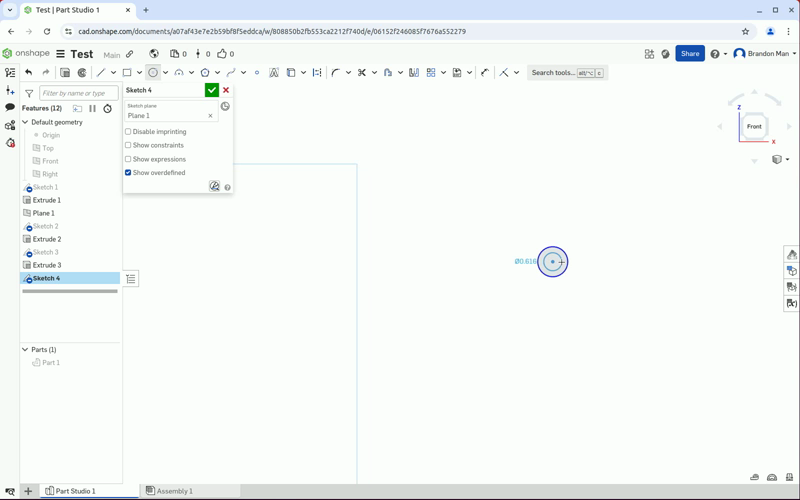
scroll(6)
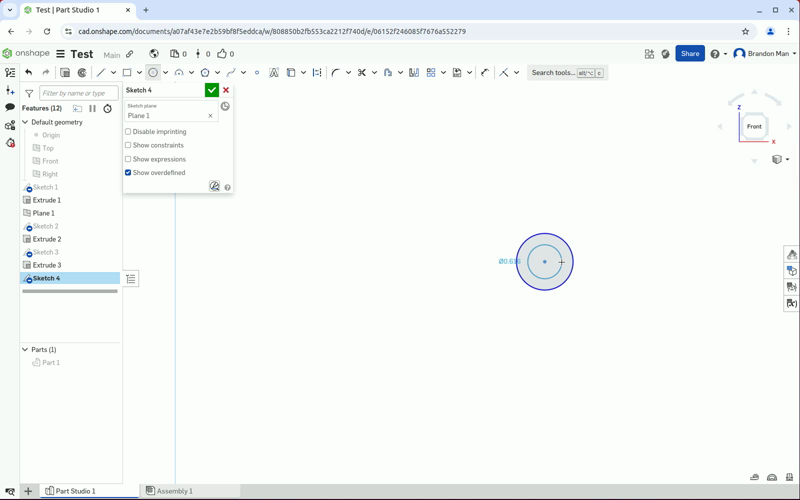
click(561, 261)
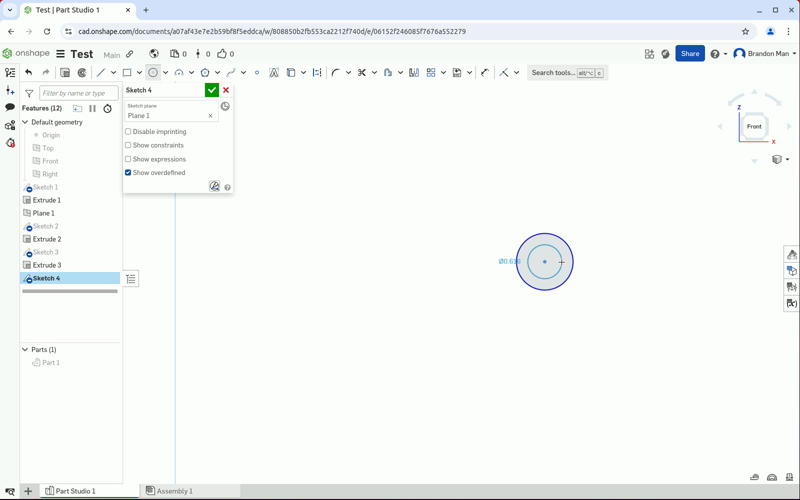
scroll(-6)
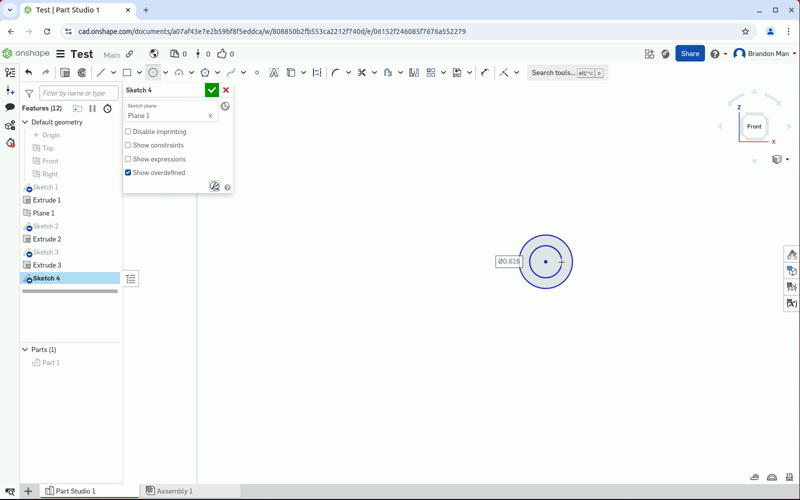
scroll(-6)
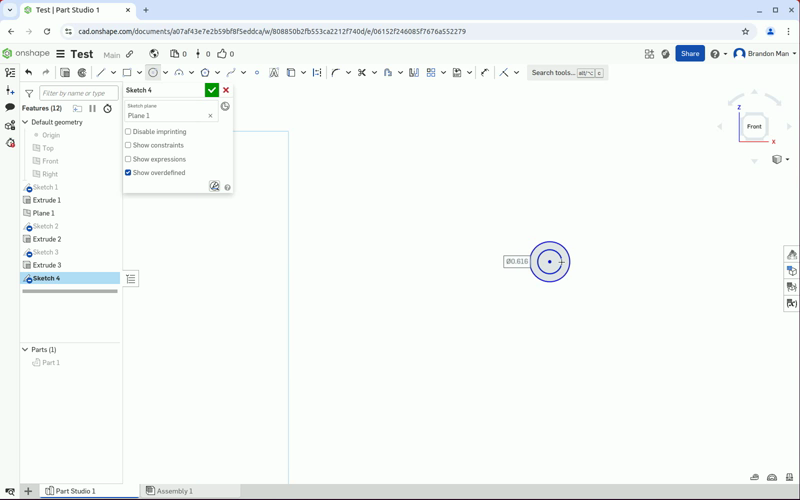
scroll(-6)
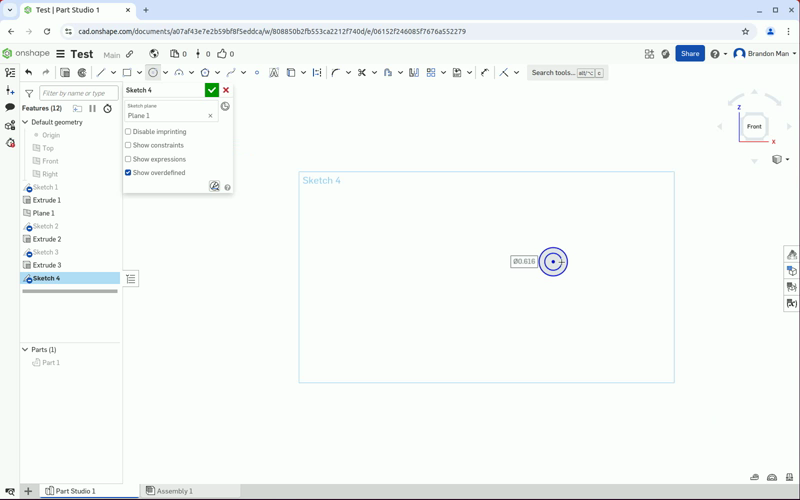
scroll(-6)
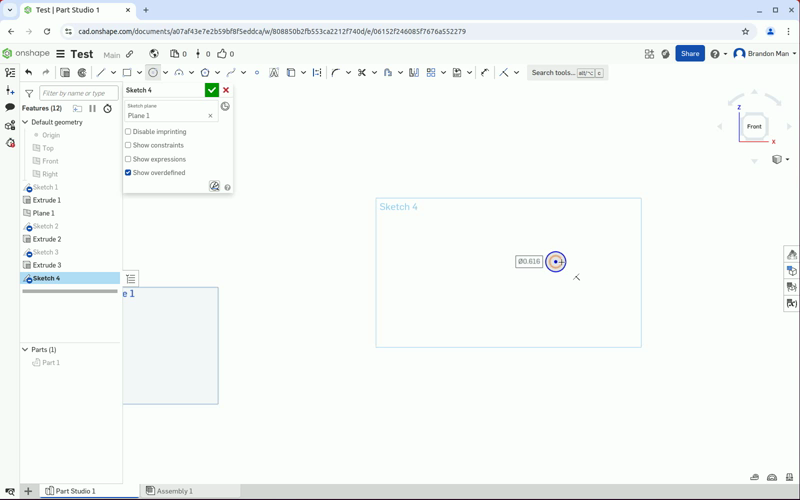
scroll(-6)
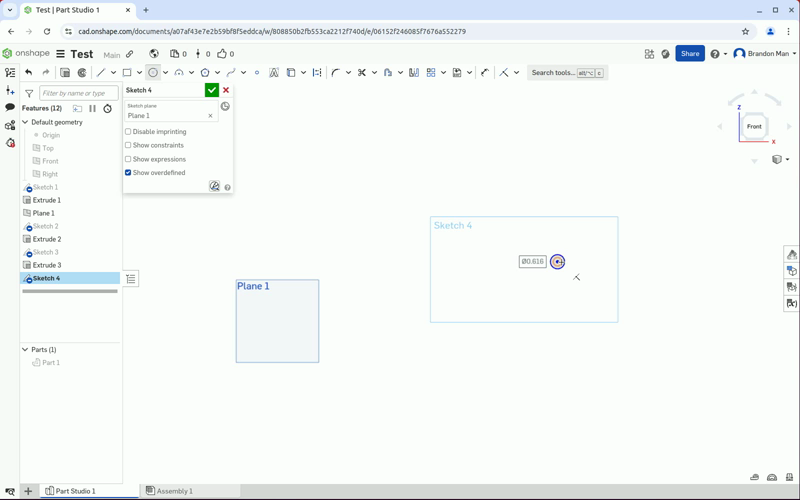
scroll(-6)
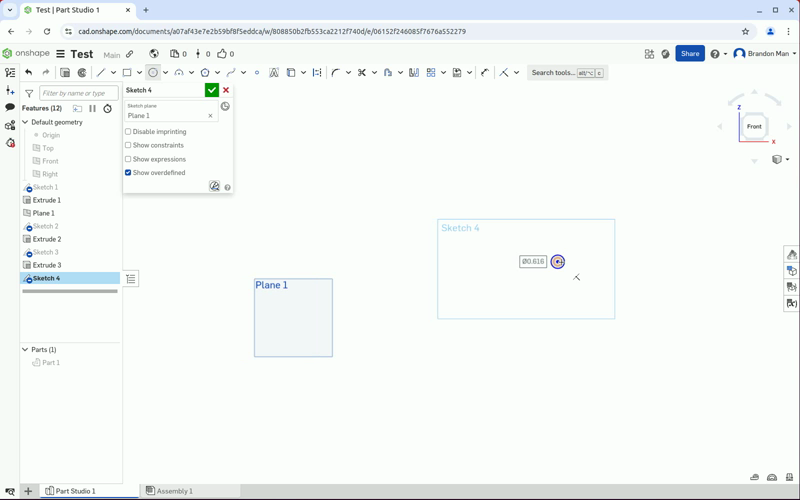
scroll(-6)
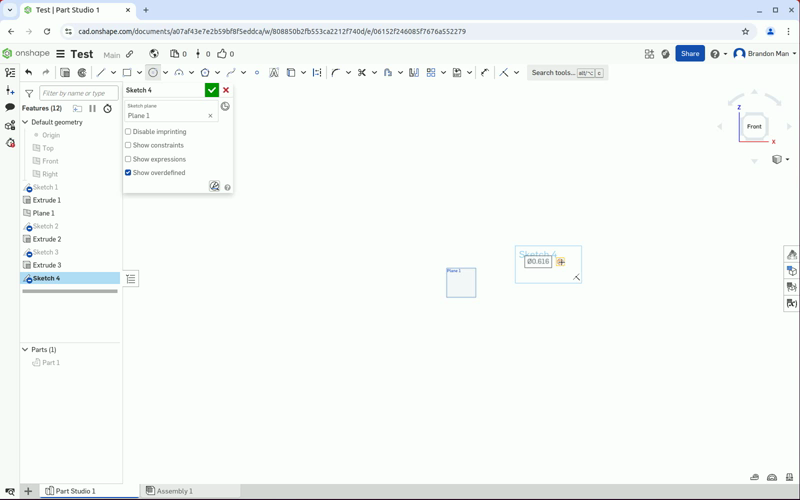
key(esc)
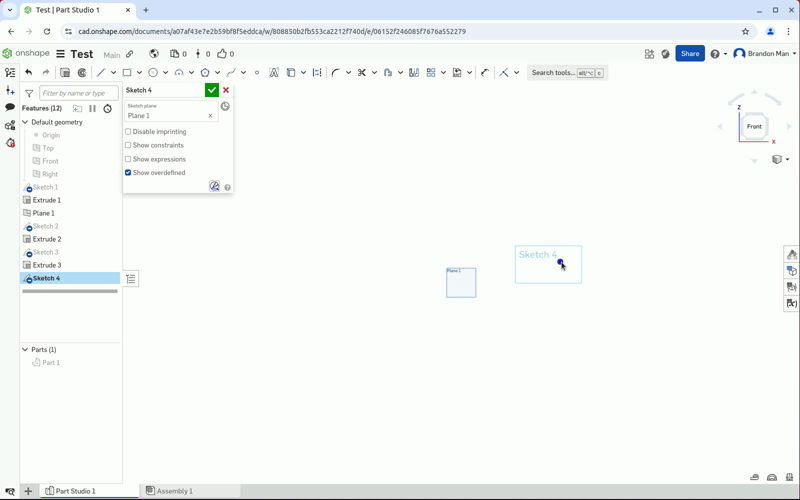
mouse_move(562, 261)
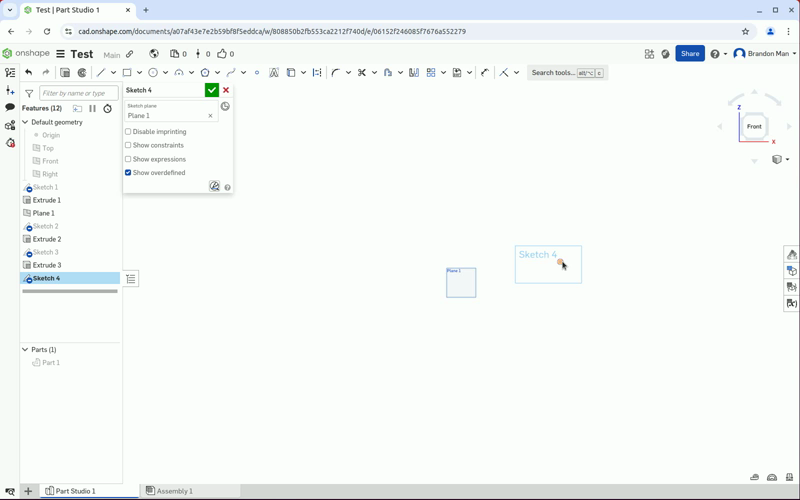
scroll(6)
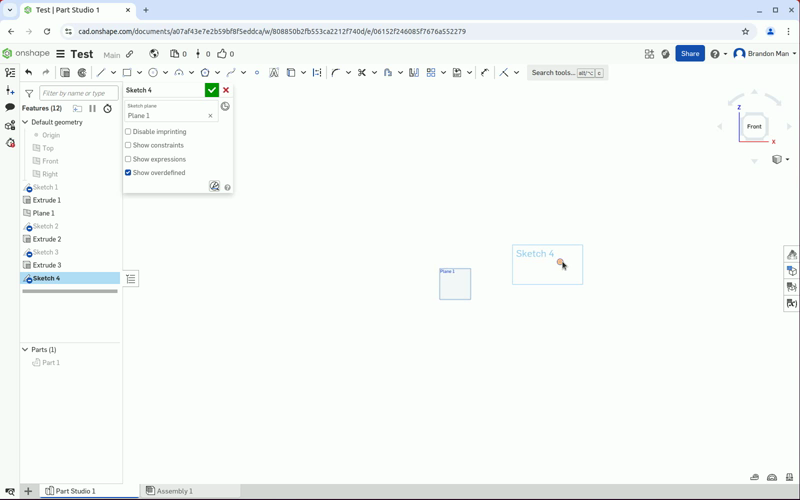
scroll(6)
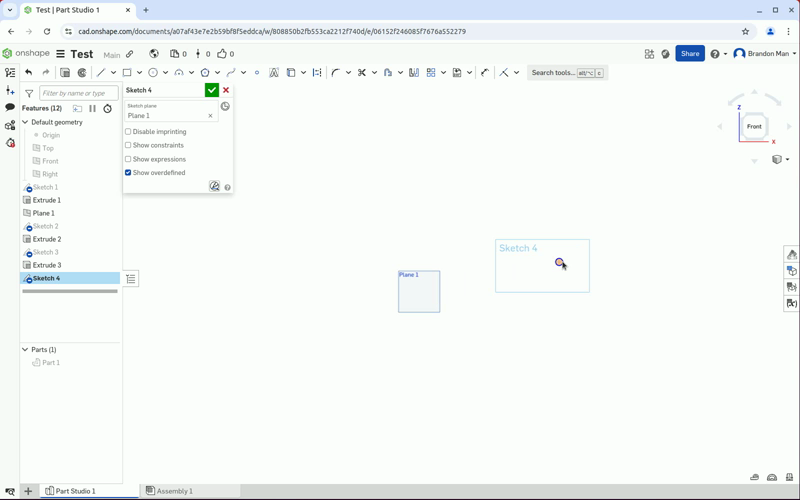
scroll(6)
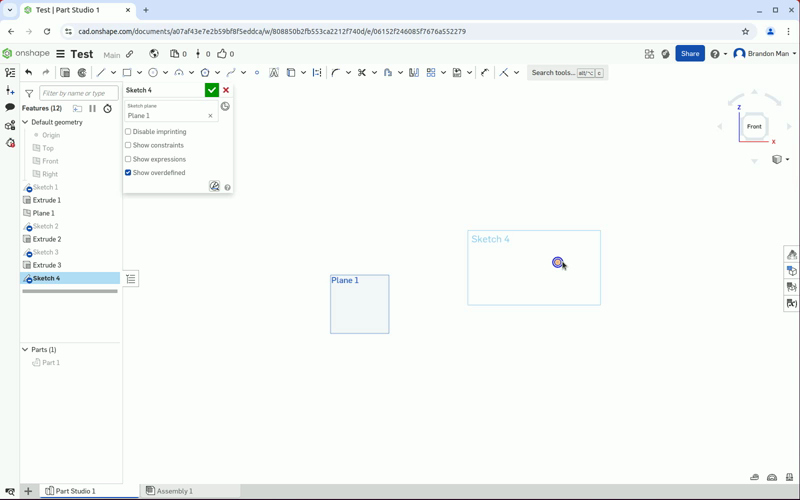
scroll(6)
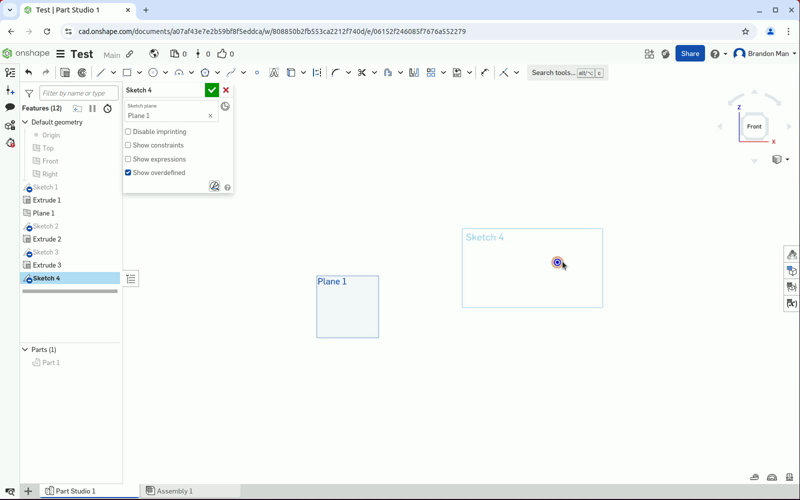
scroll(6)
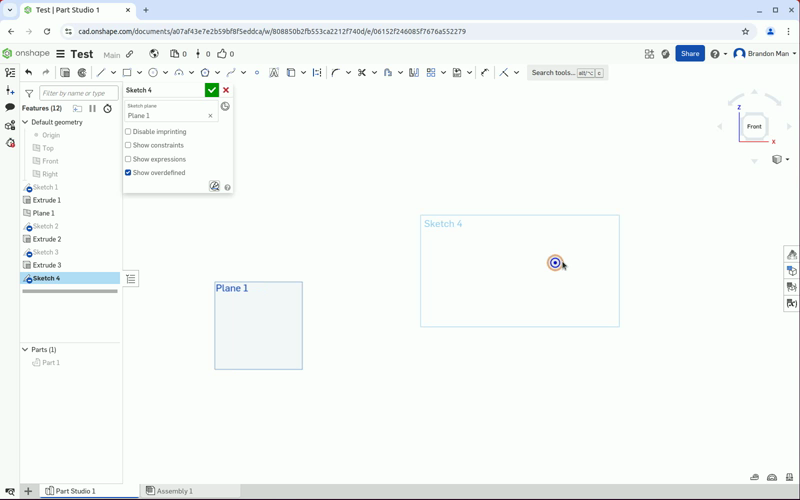
scroll(6)
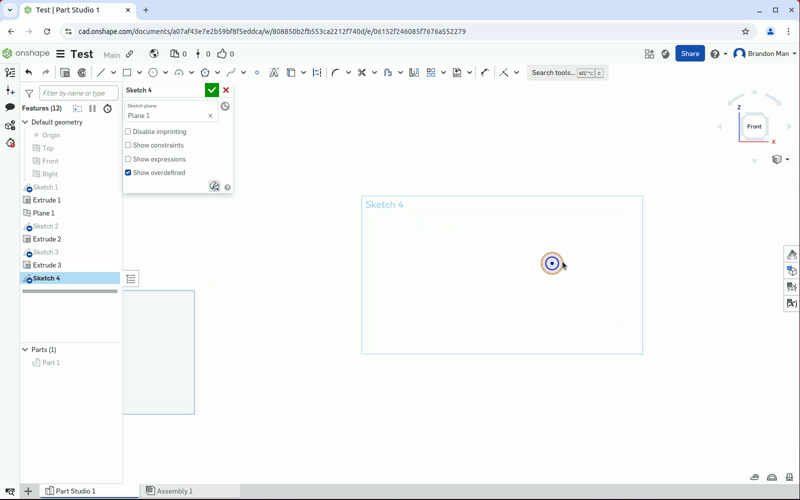
scroll(6)
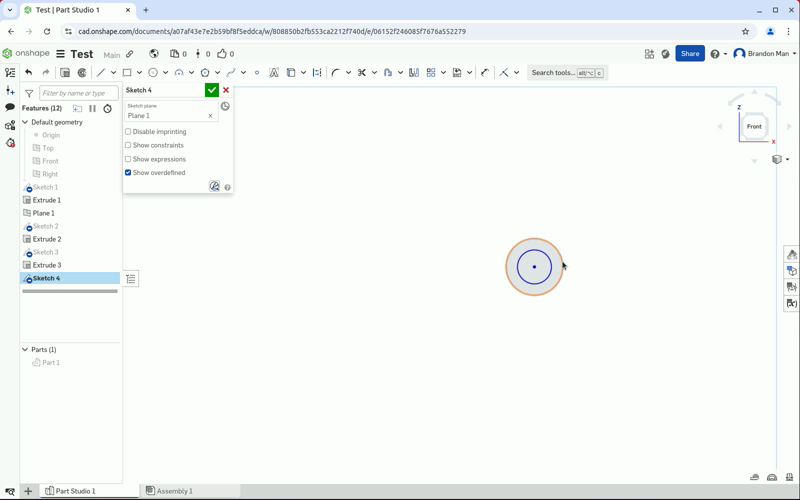
click(562, 261)
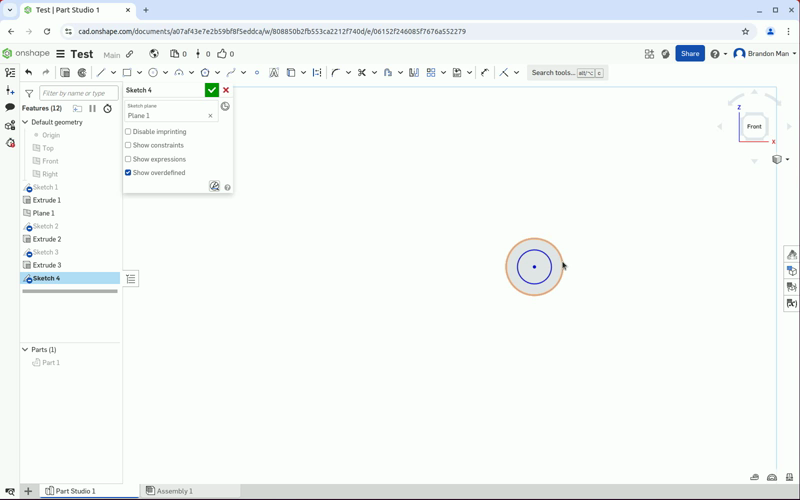
scroll(-6)
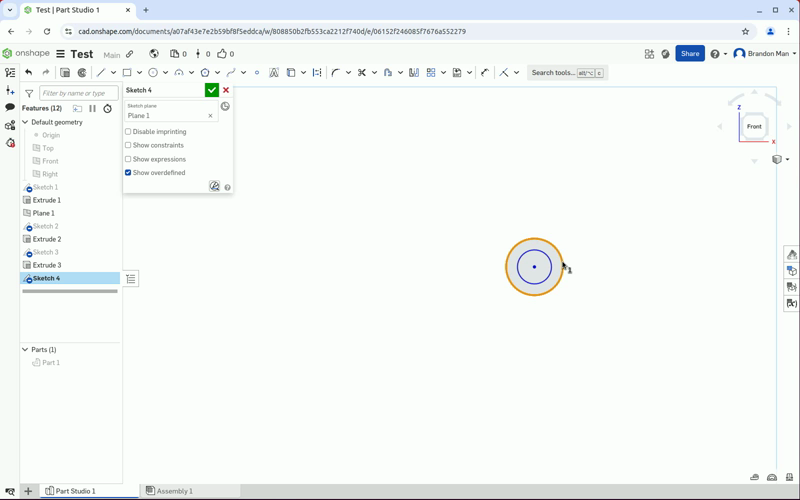
scroll(-6)
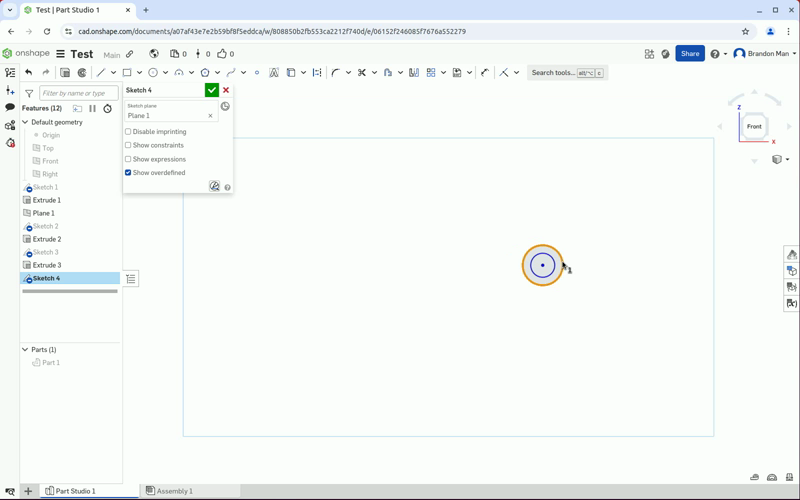
scroll(-6)
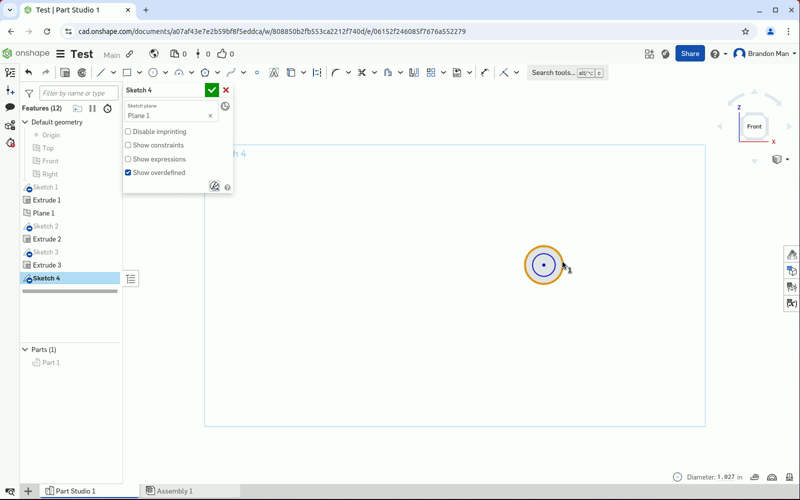
scroll(-6)
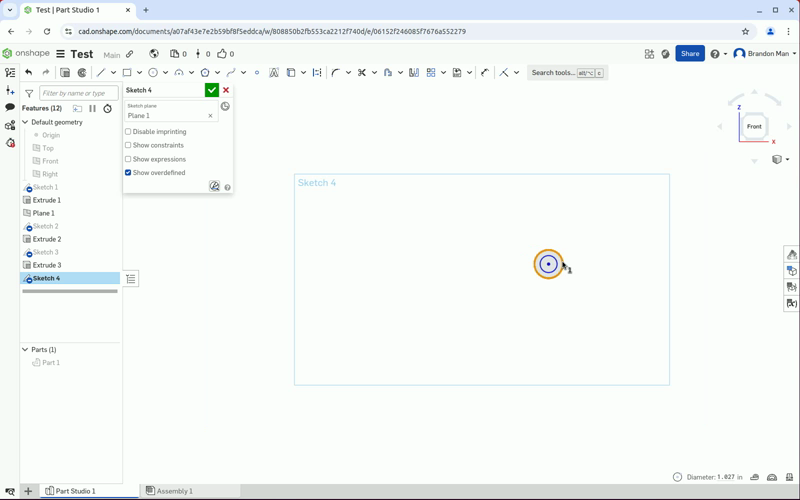
scroll(-6)
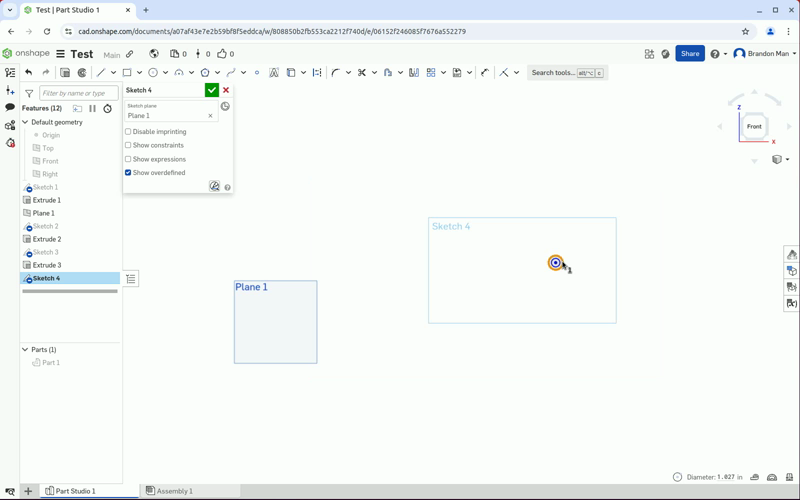
scroll(-6)
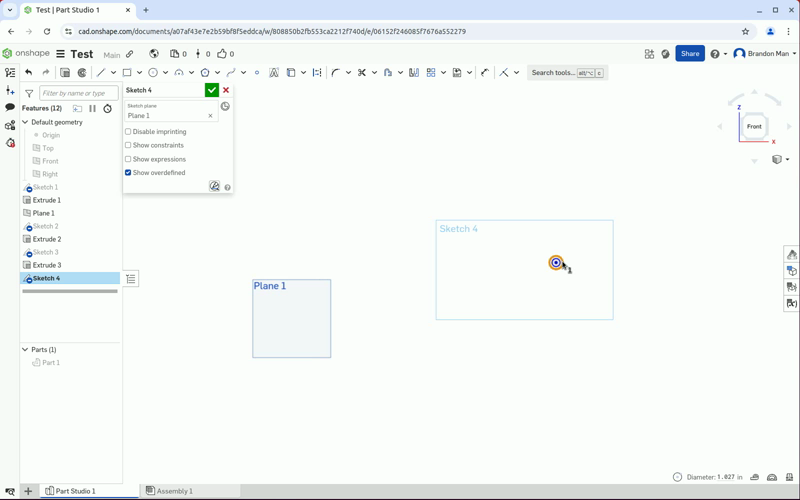
scroll(-6)
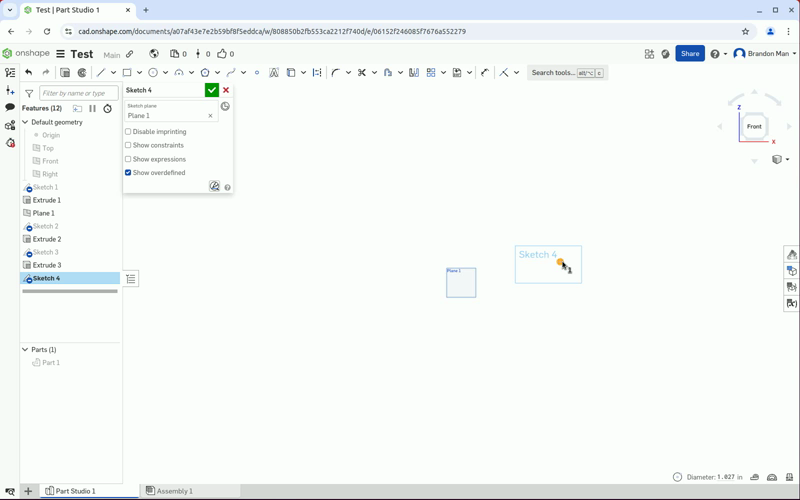
mouse_move(73, 352)
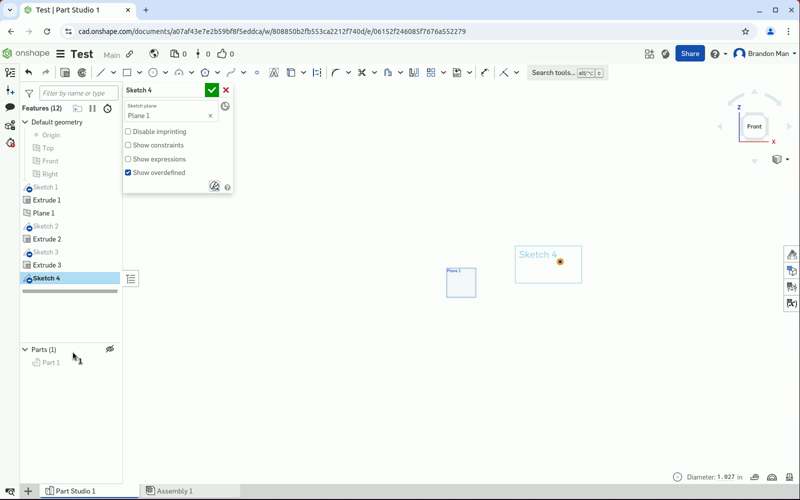
key(shift+y)
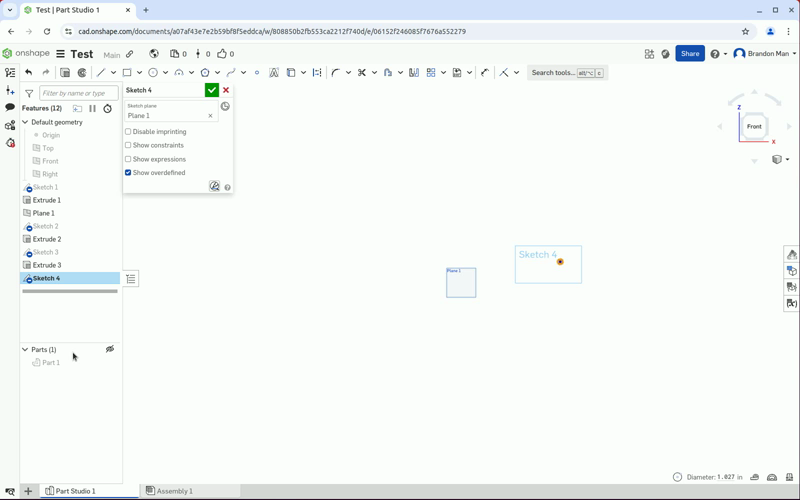
key(shift+e)
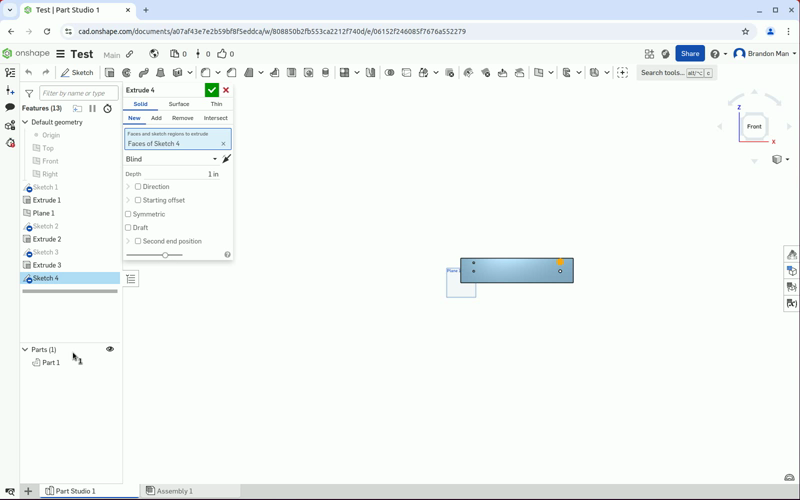
mouse_move(143, 106)
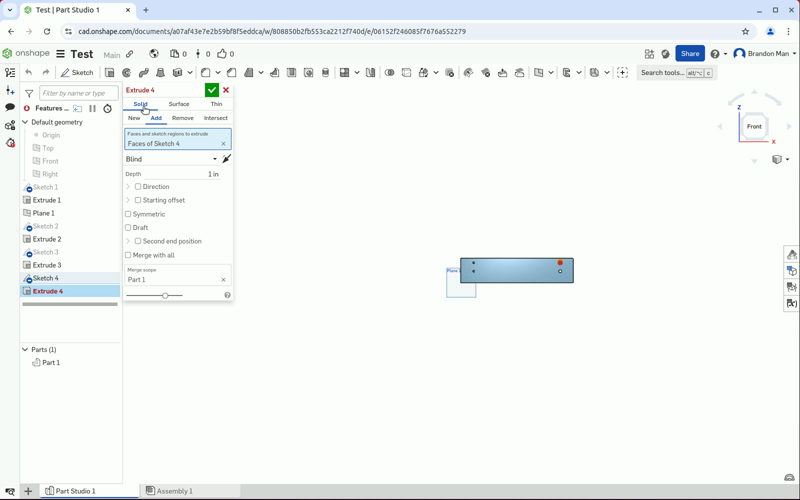
click(143, 106)
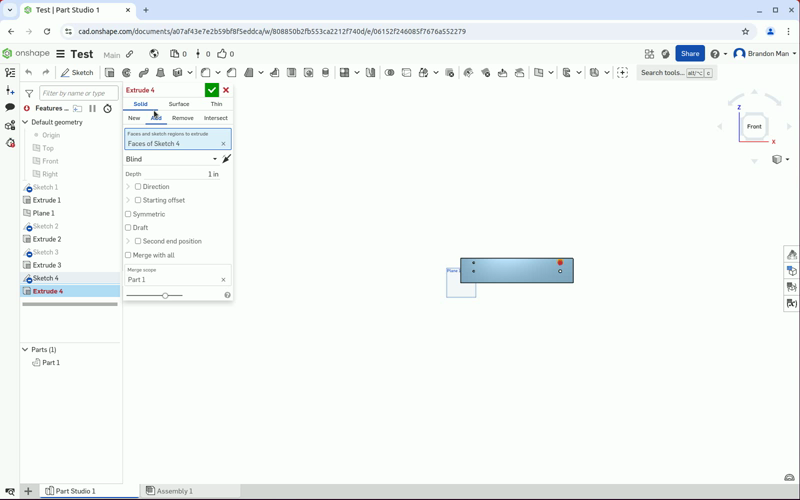
mouse_move(186, 120)
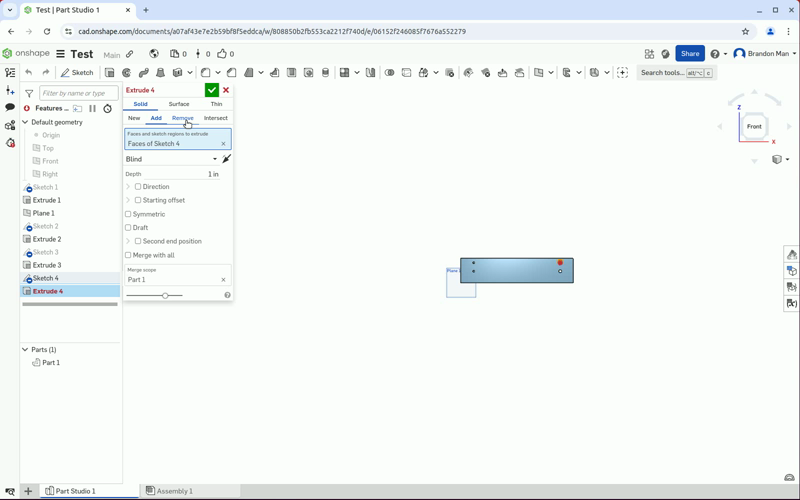
click(186, 120)
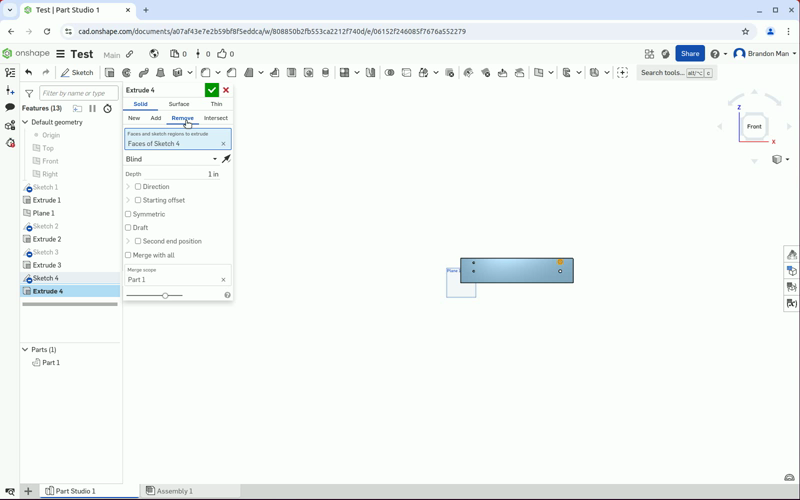
key(tab, 4)
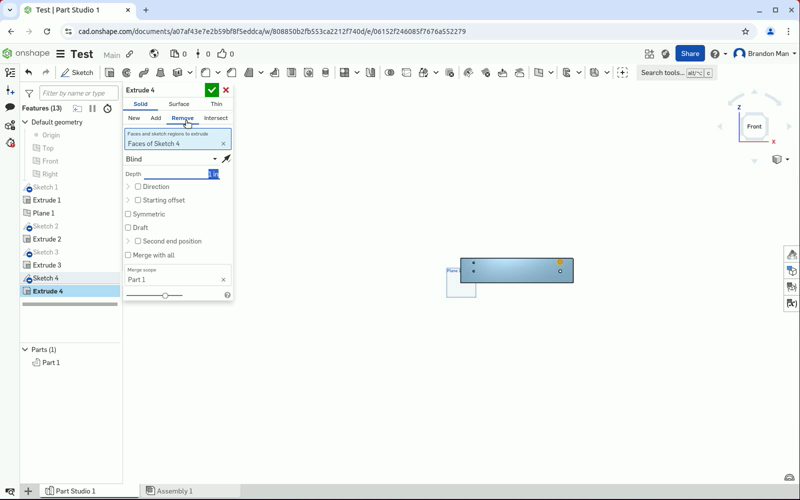
text(0.481)
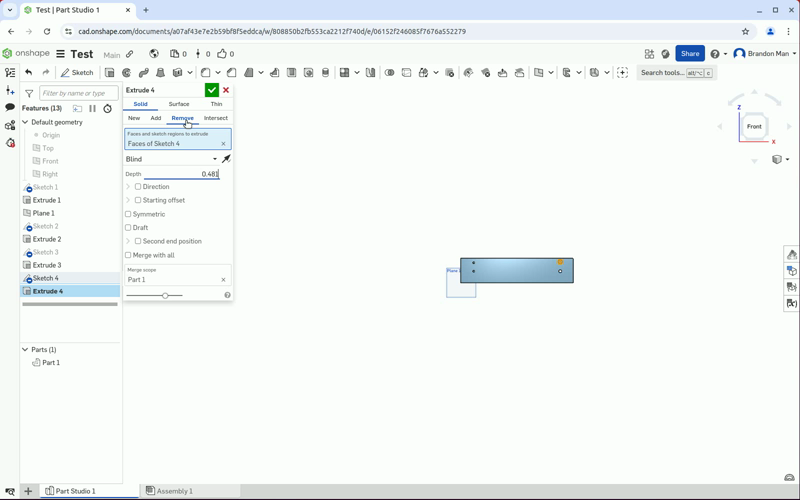
key(tab, 6)
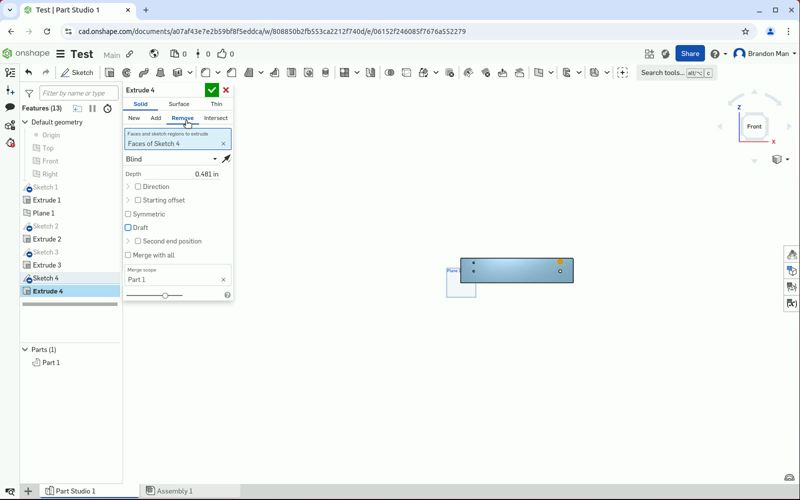
key(space)
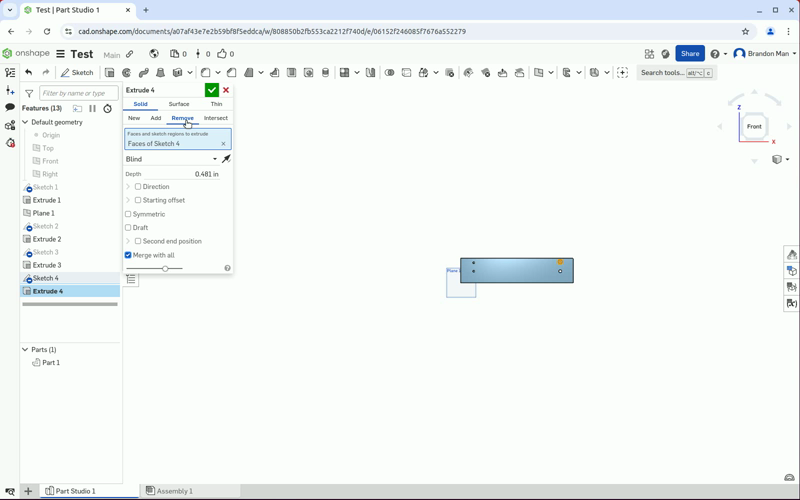
key(enter)
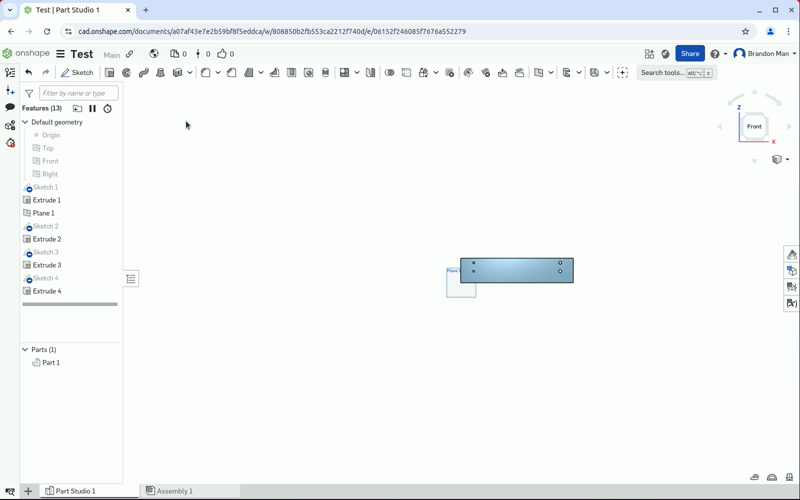
key(shift+h)
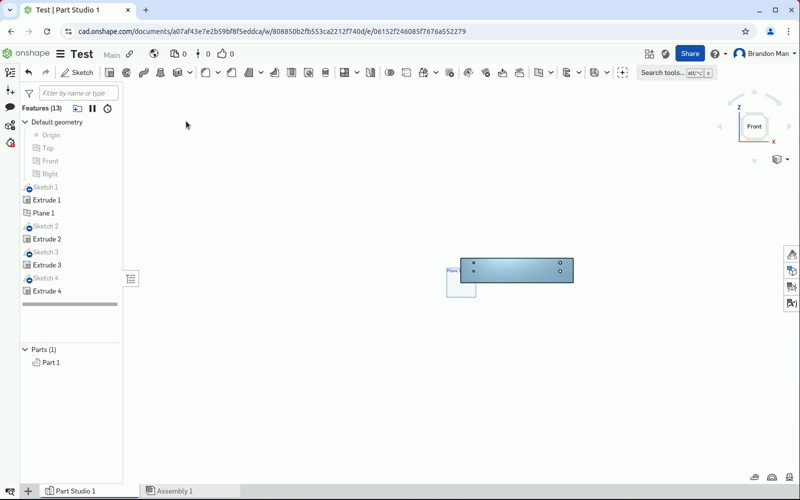
key(shift+h)
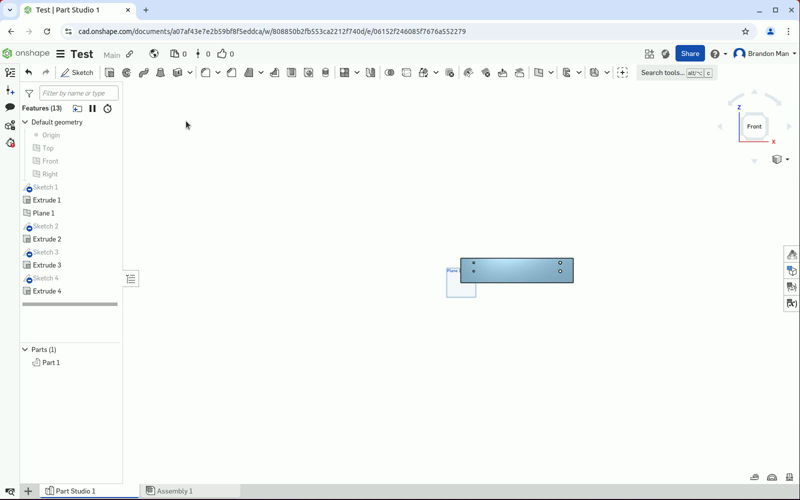
mouse_move(73, 189)
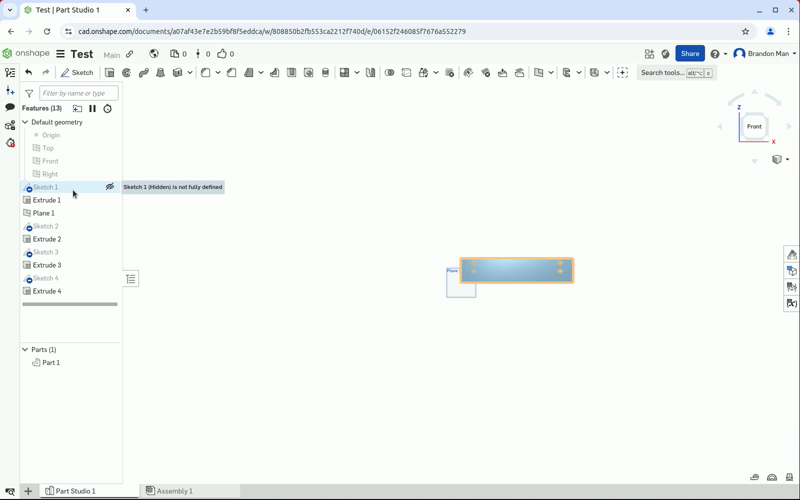
click(73, 189)
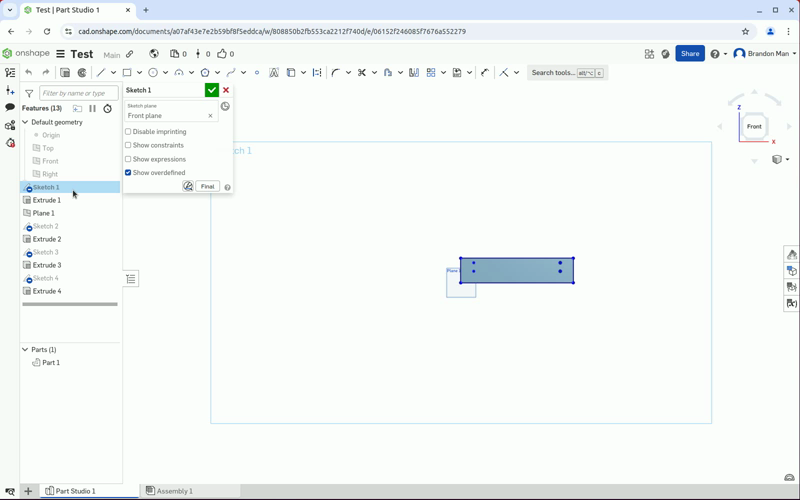
mouse_move(229, 92)
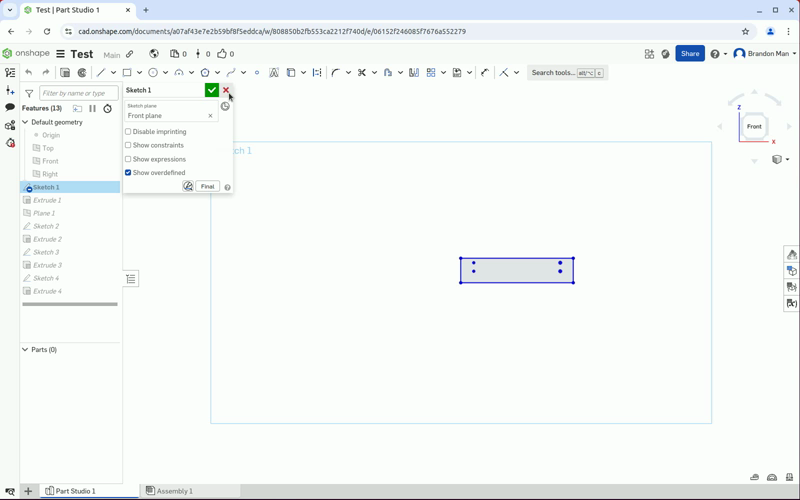
click(229, 92)
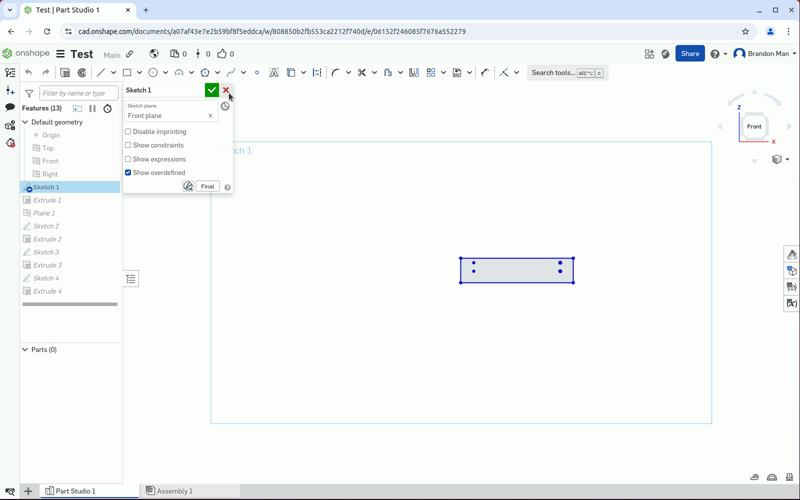
key(shift+s)
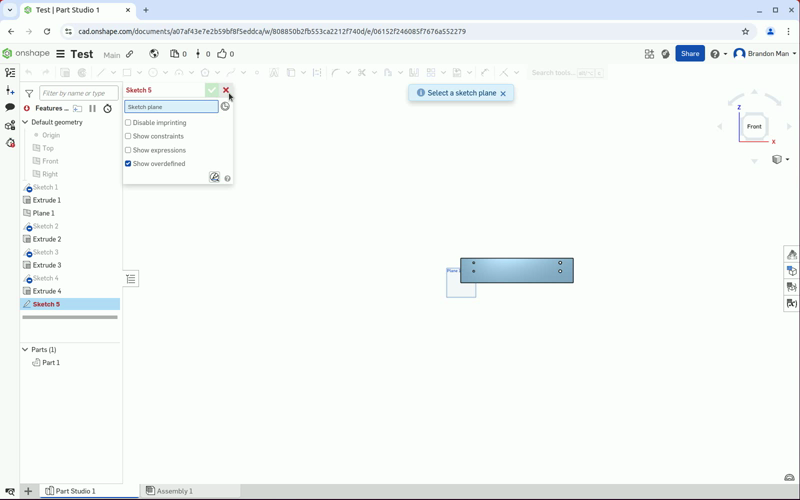
mouse_move(73, 215)
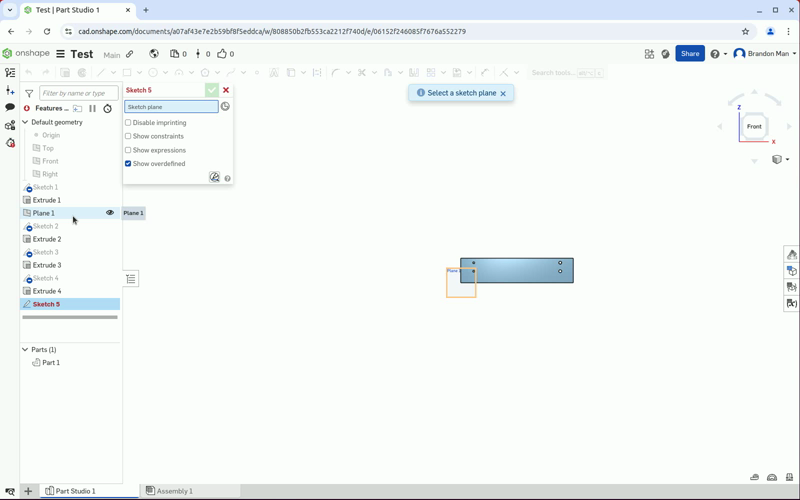
click(73, 215)
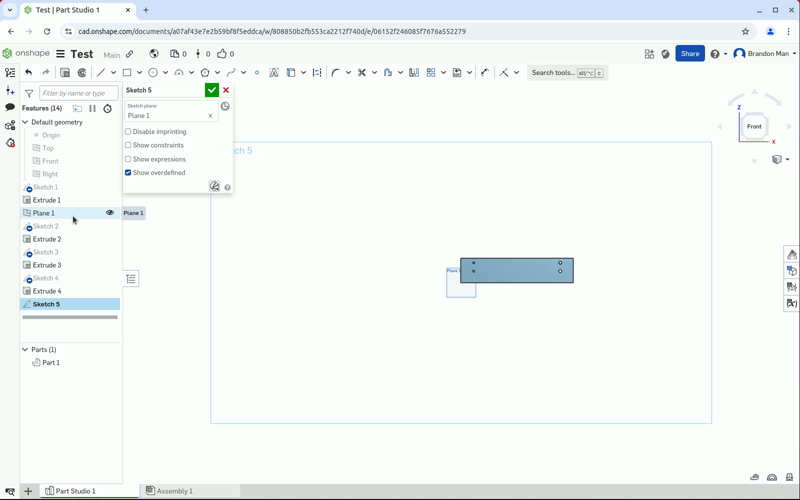
mouse_move(73, 352)
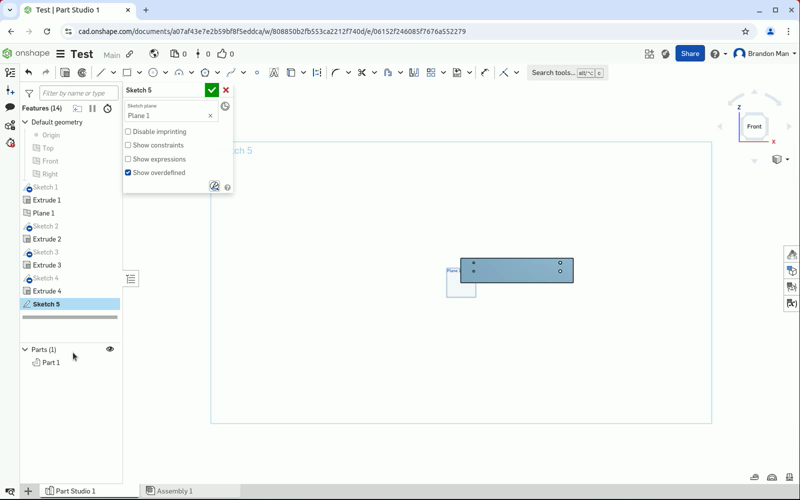
key(y)
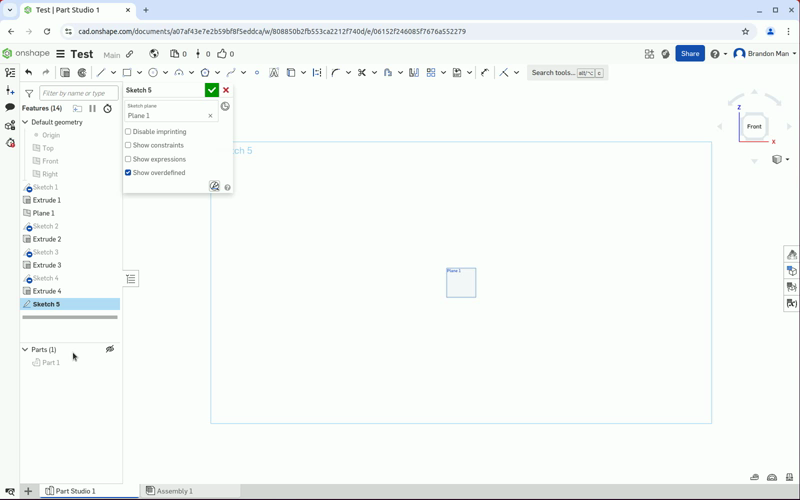
key(c)
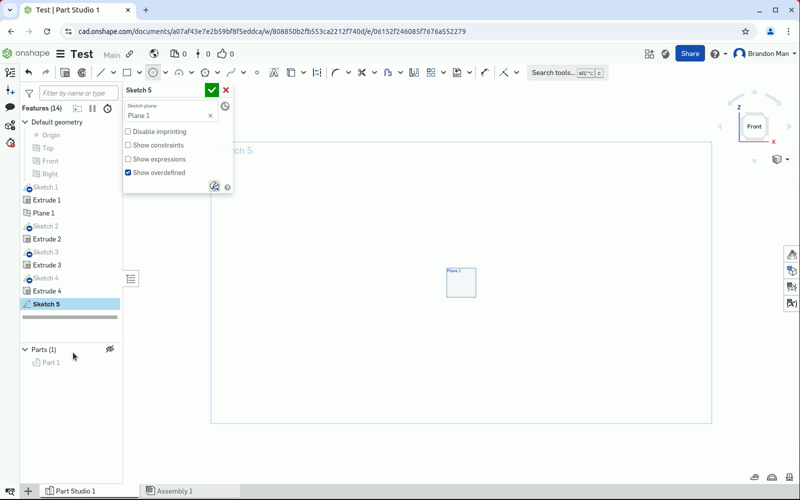
key_down(shift)
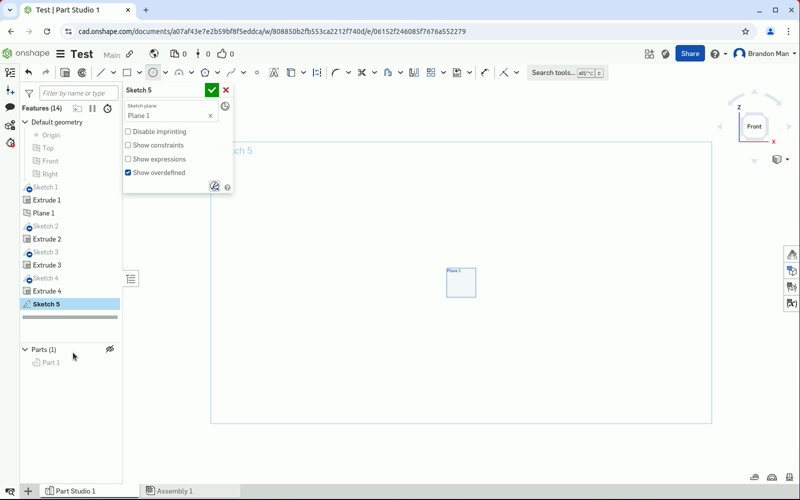
mouse_move(560, 271)
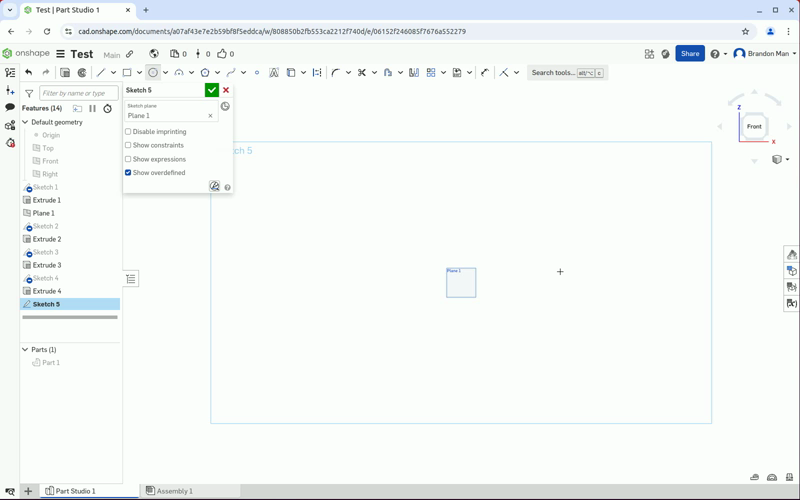
click(560, 271)
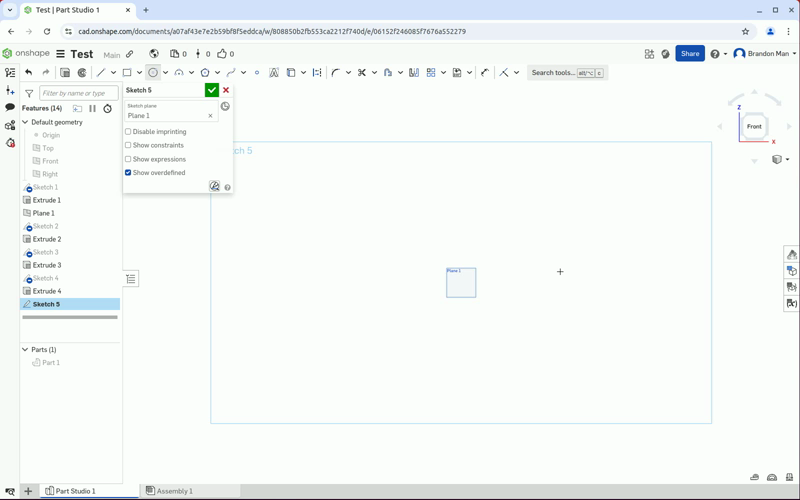
key_up(shift)
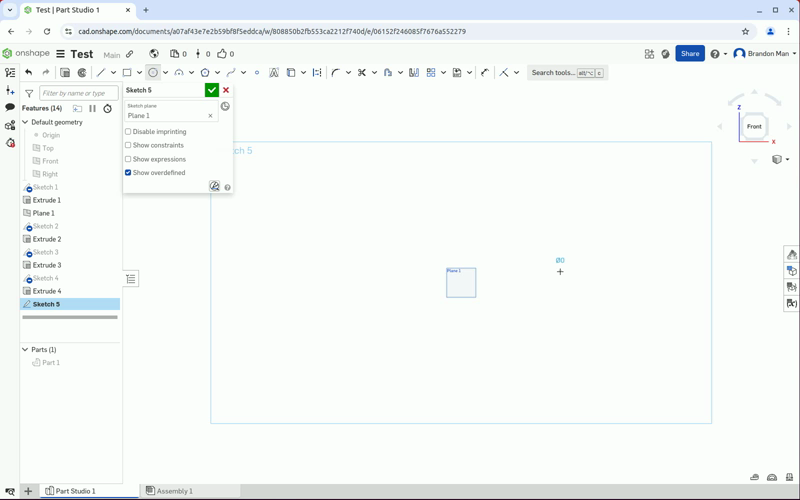
mouse_move(562, 271)
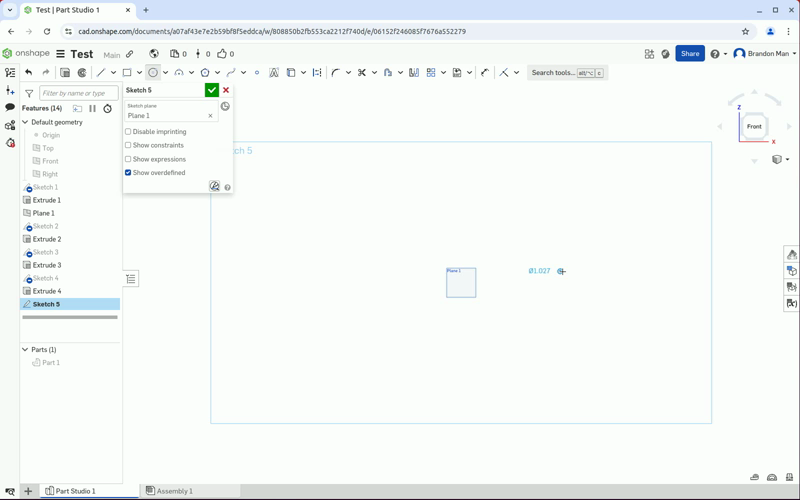
scroll(6)
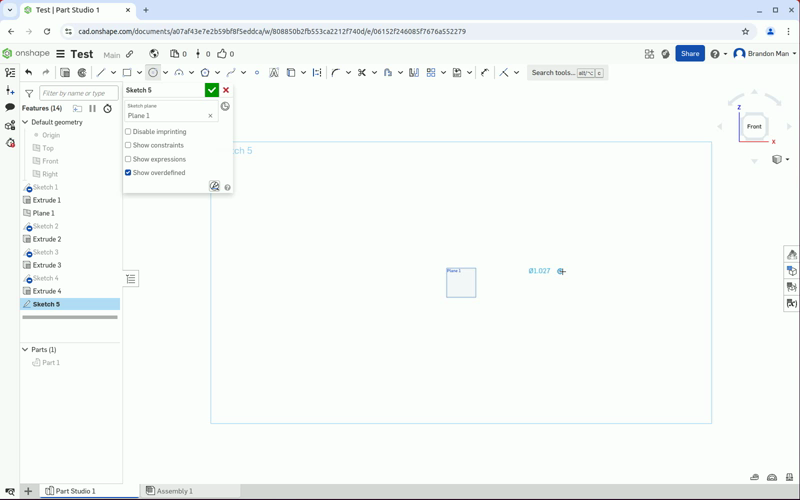
scroll(6)
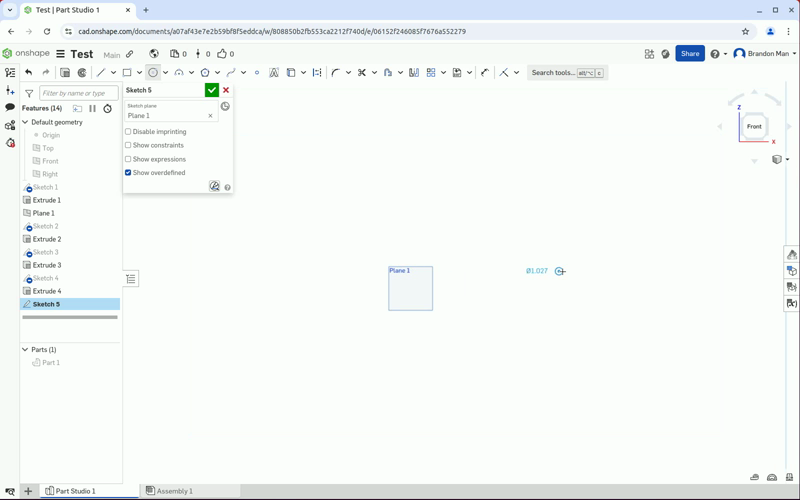
scroll(6)
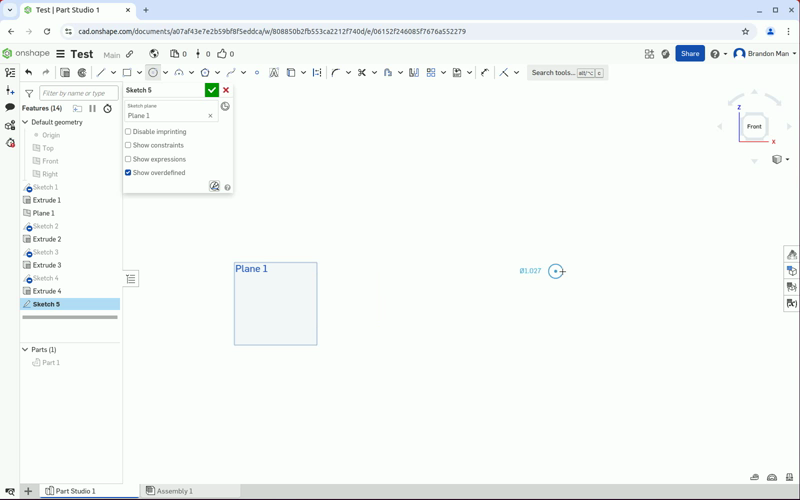
scroll(6)
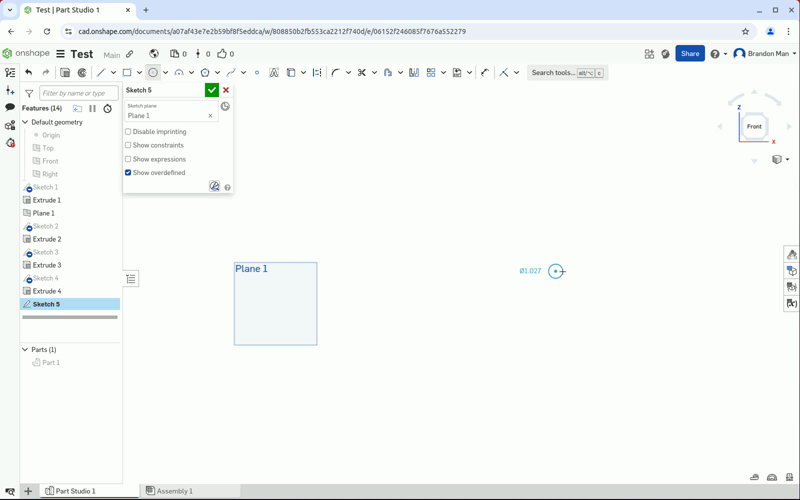
scroll(6)
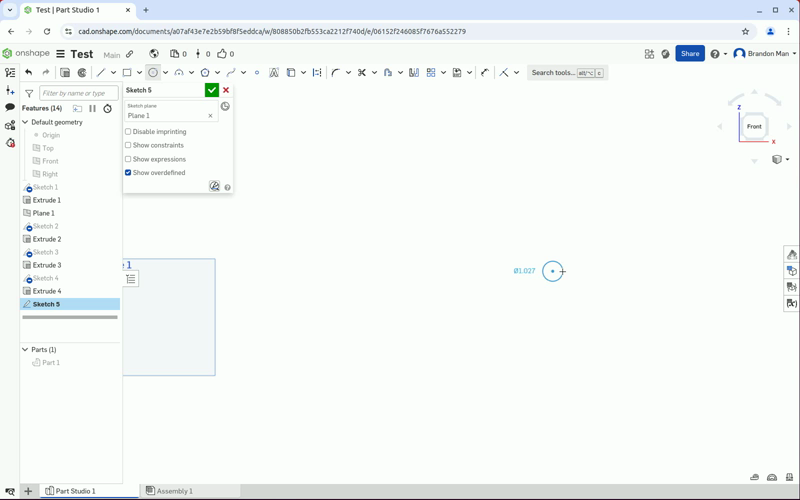
scroll(6)
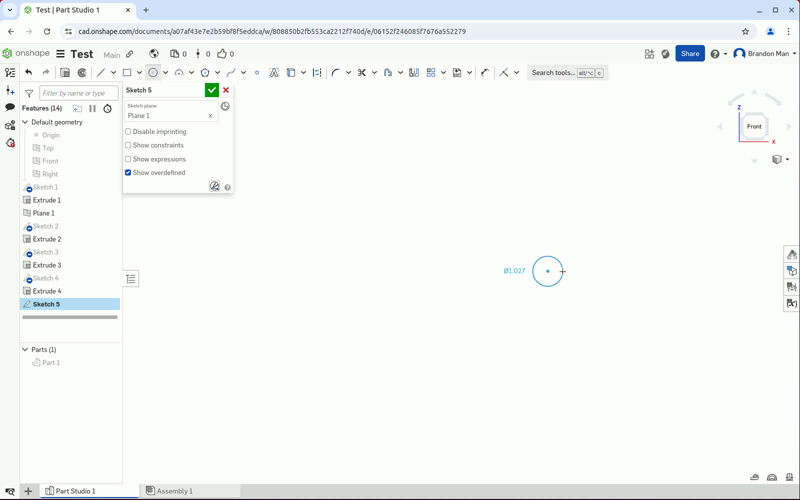
scroll(6)
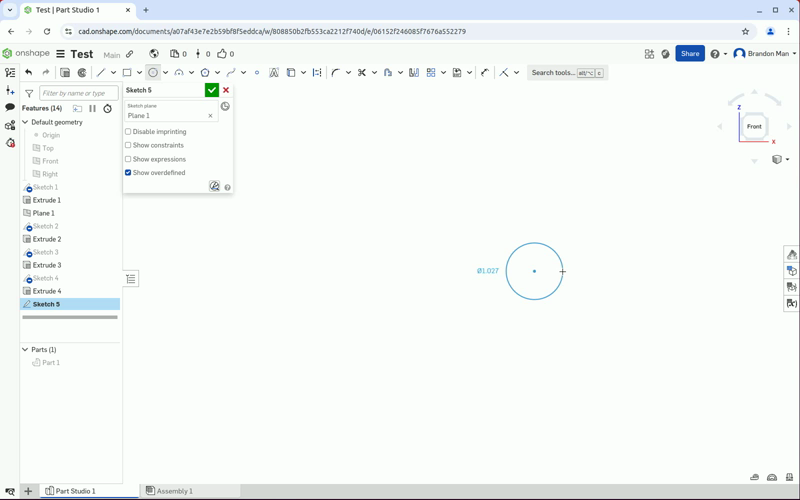
click(562, 271)
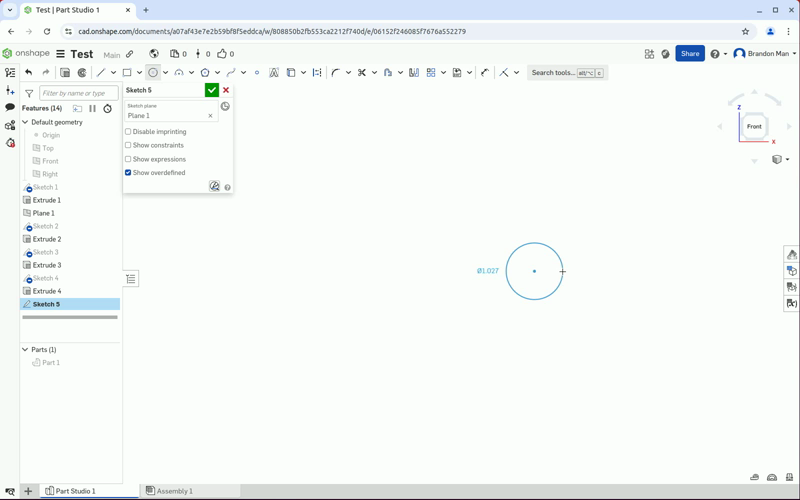
scroll(-6)
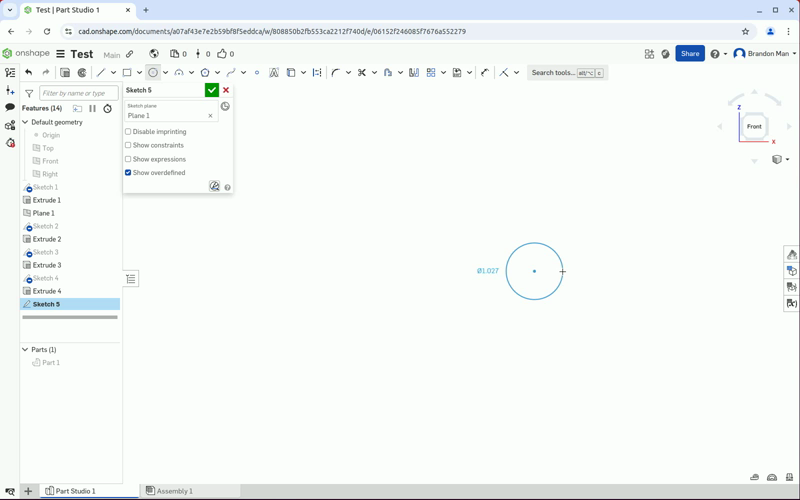
scroll(-6)
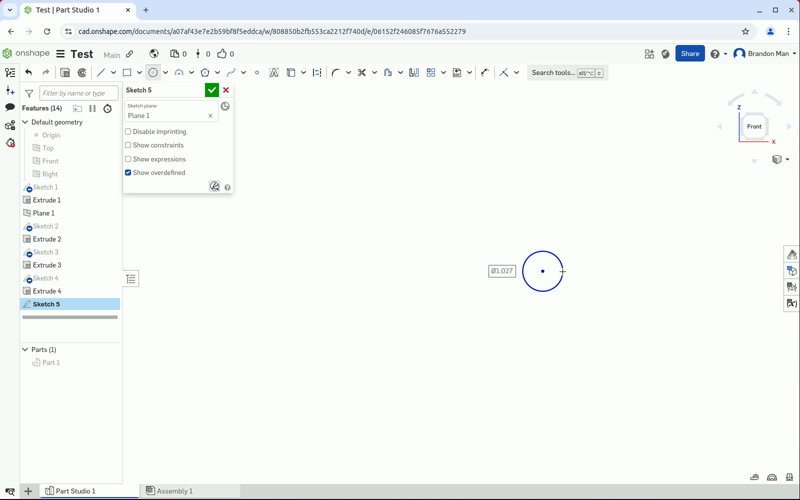
scroll(-6)
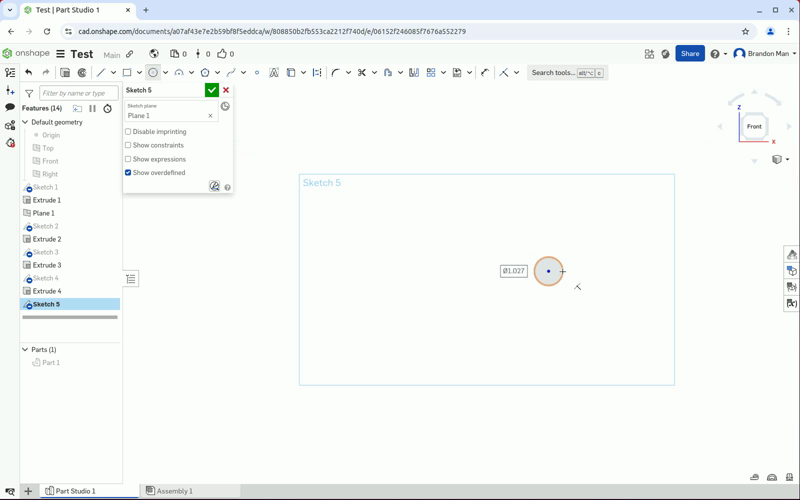
scroll(-6)
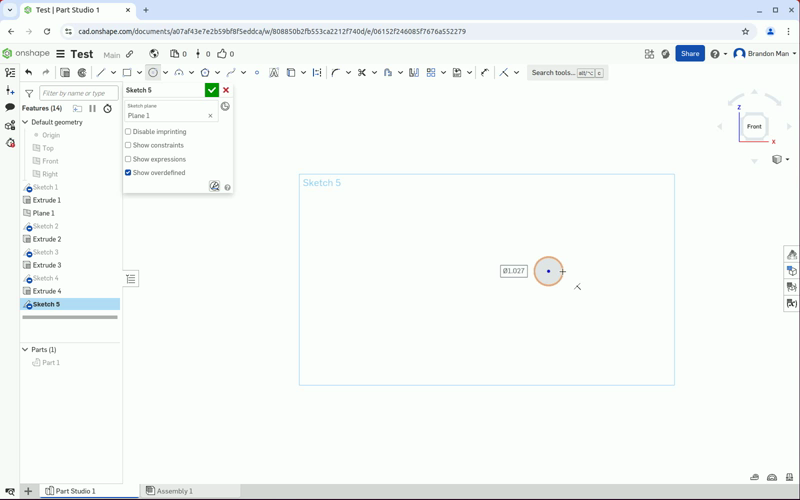
scroll(-6)
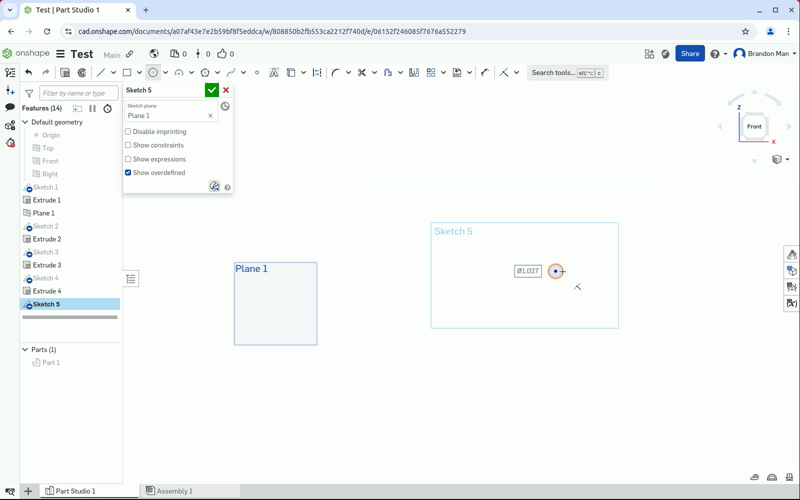
scroll(-6)
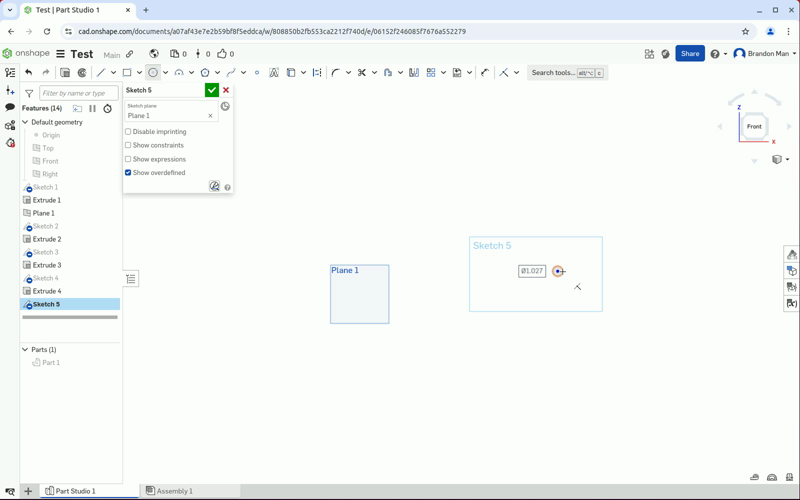
scroll(-6)
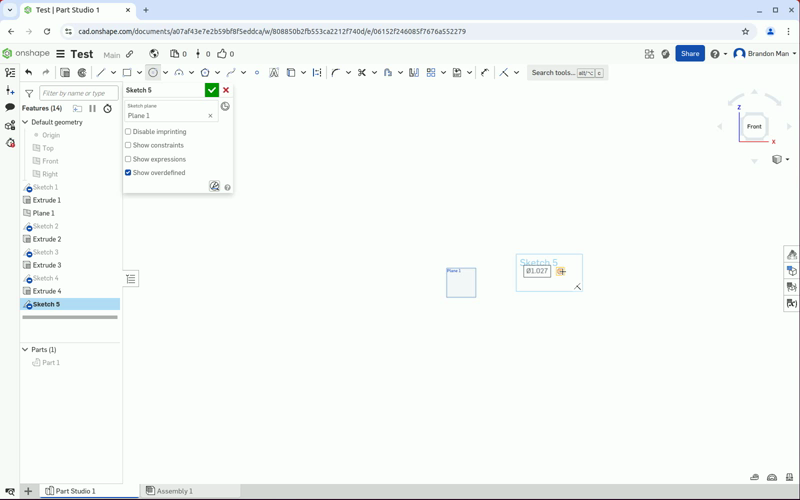
key(esc)
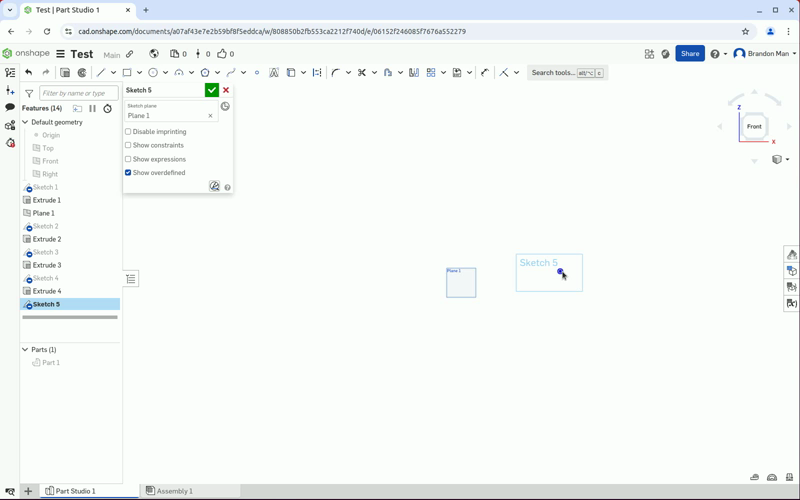
key(c)
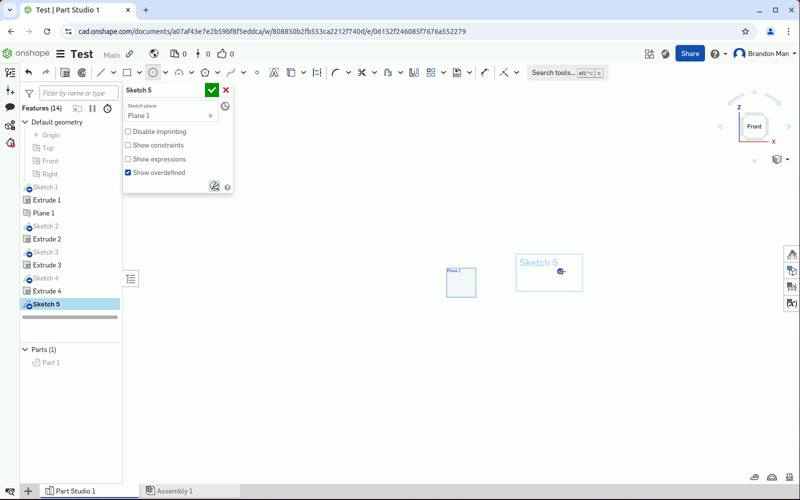
key_down(shift)
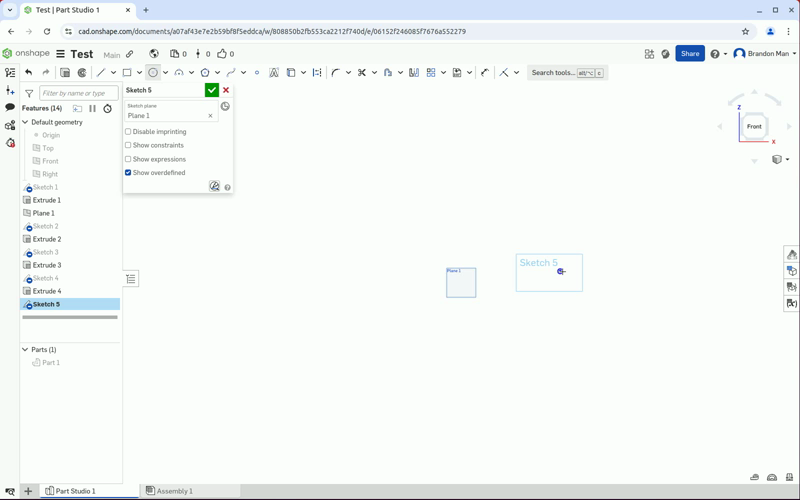
mouse_move(560, 271)
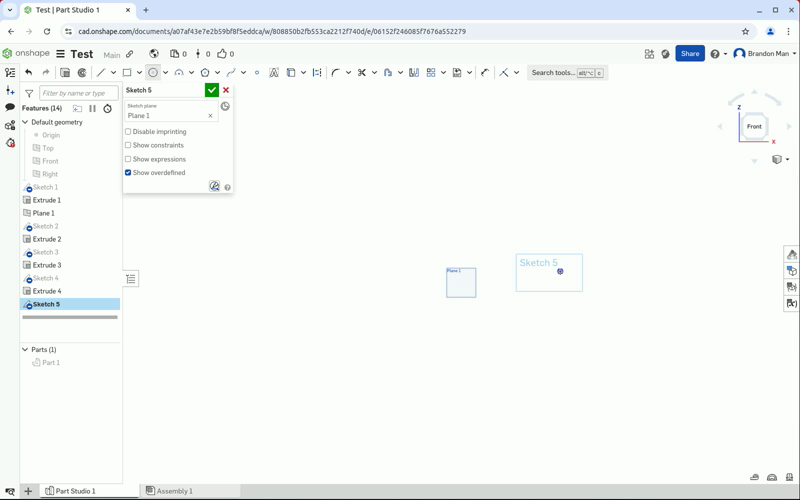
scroll(6)
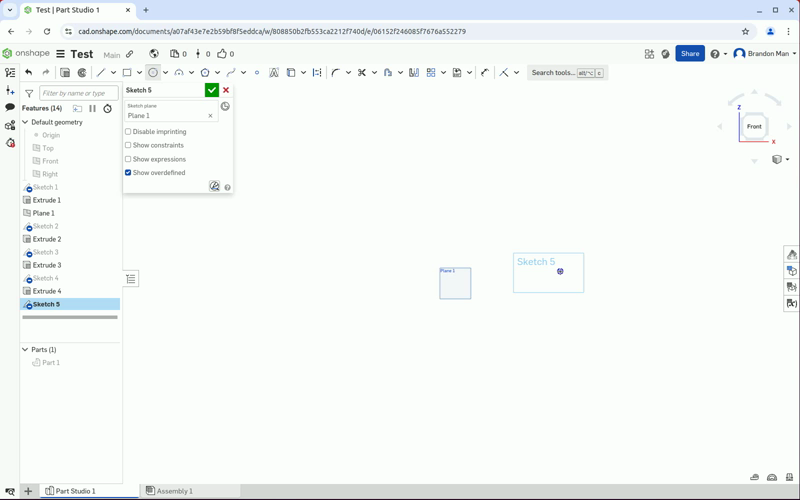
scroll(6)
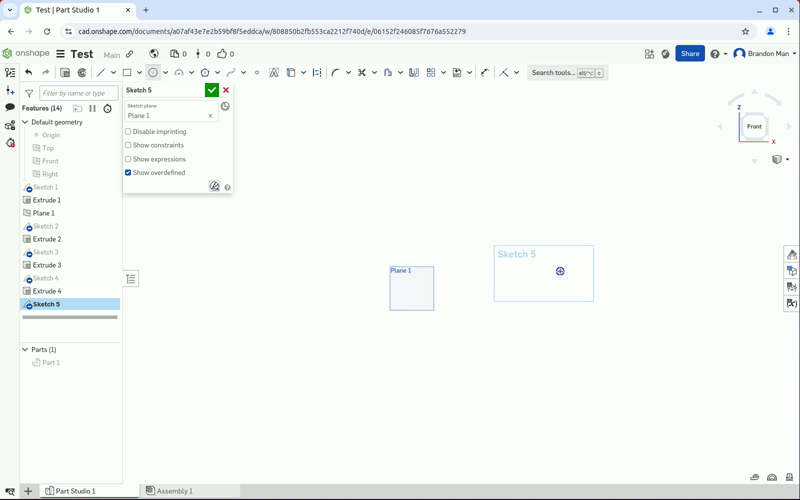
scroll(6)
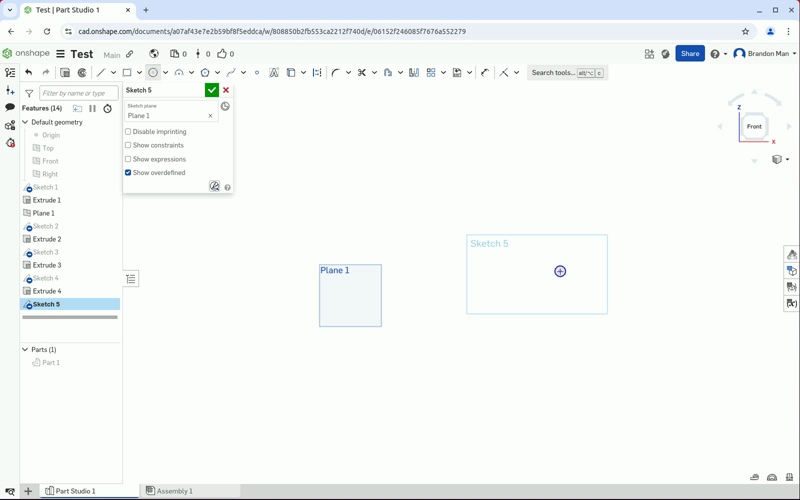
scroll(6)
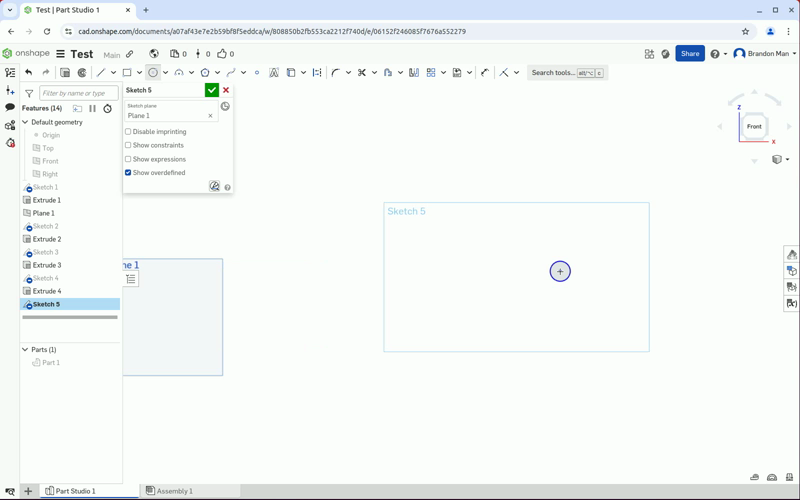
scroll(6)
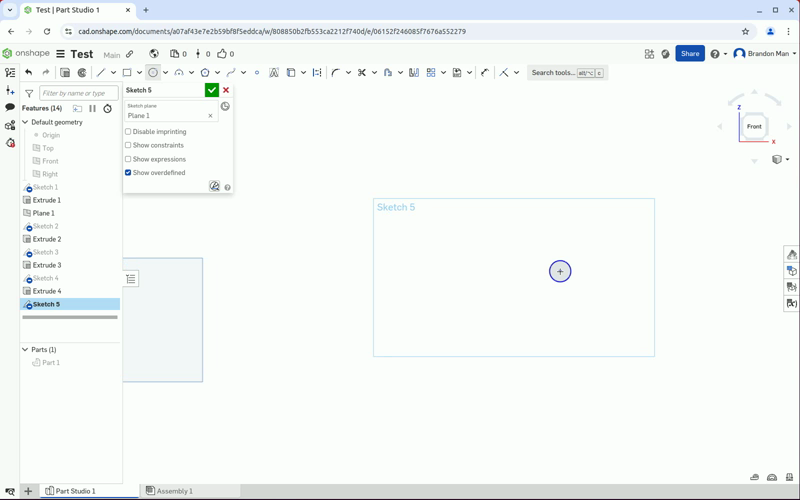
scroll(6)
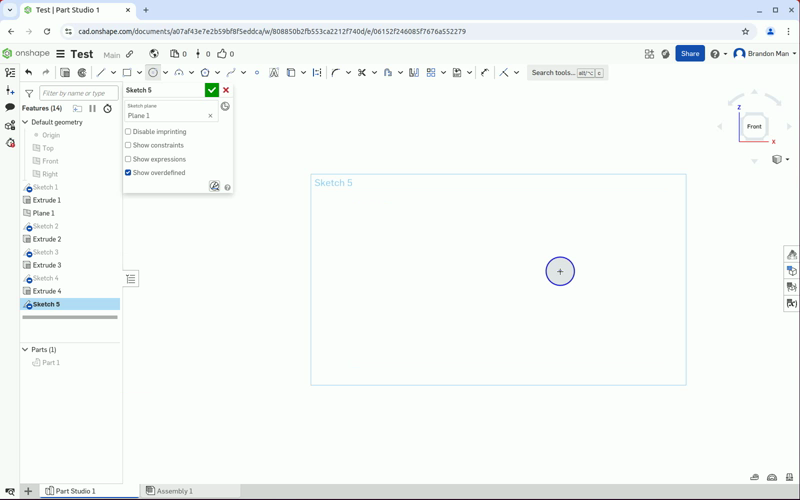
scroll(6)
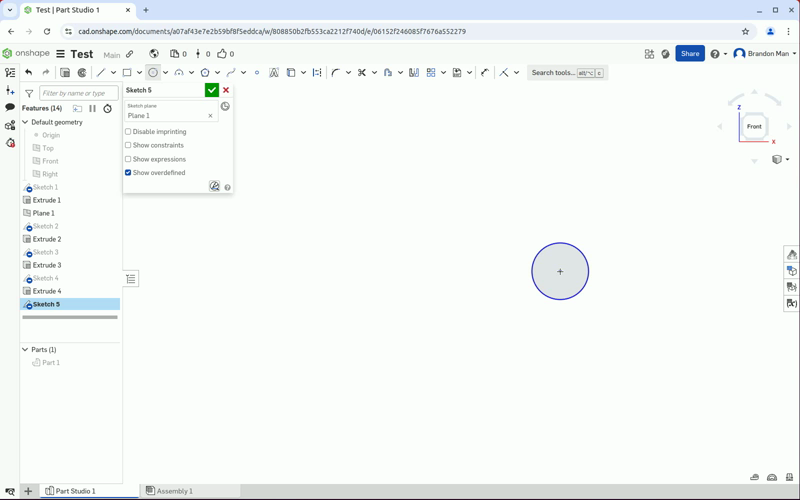
click(560, 271)
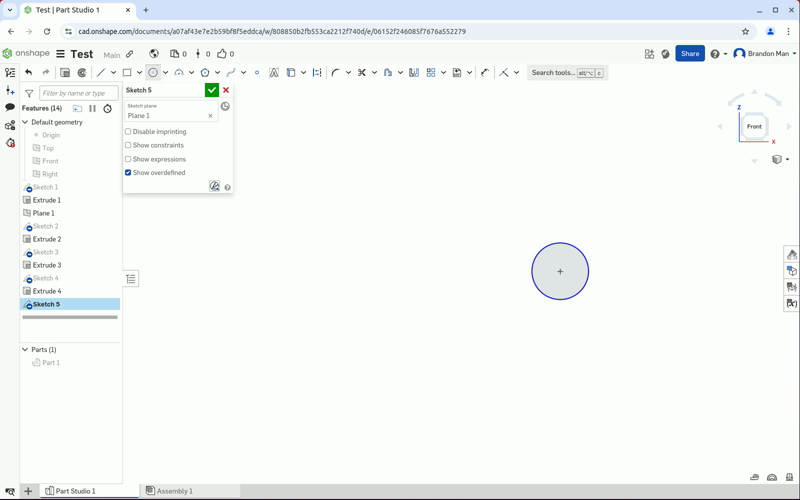
scroll(-6)
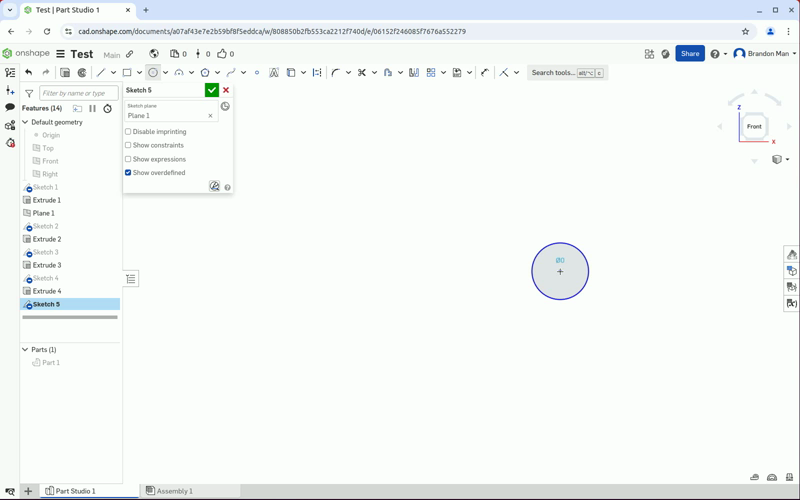
scroll(-6)
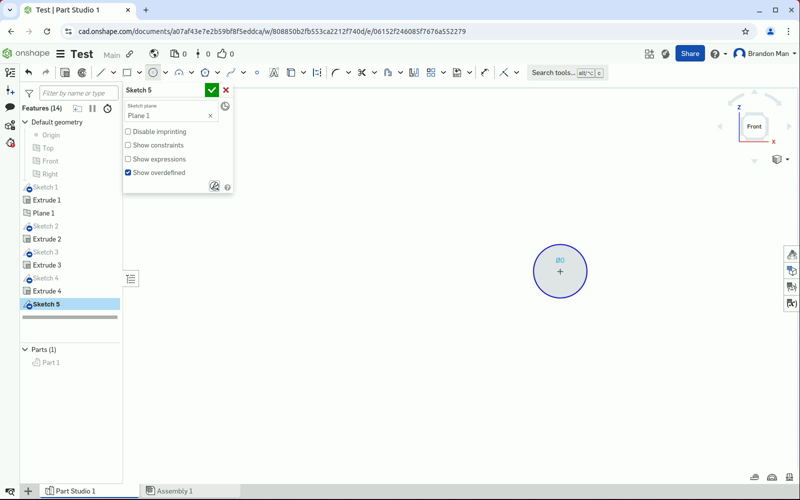
scroll(-6)
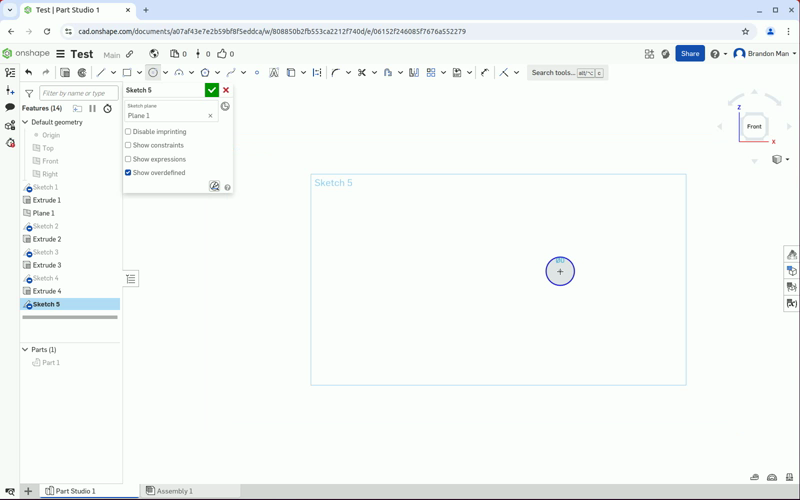
scroll(-6)
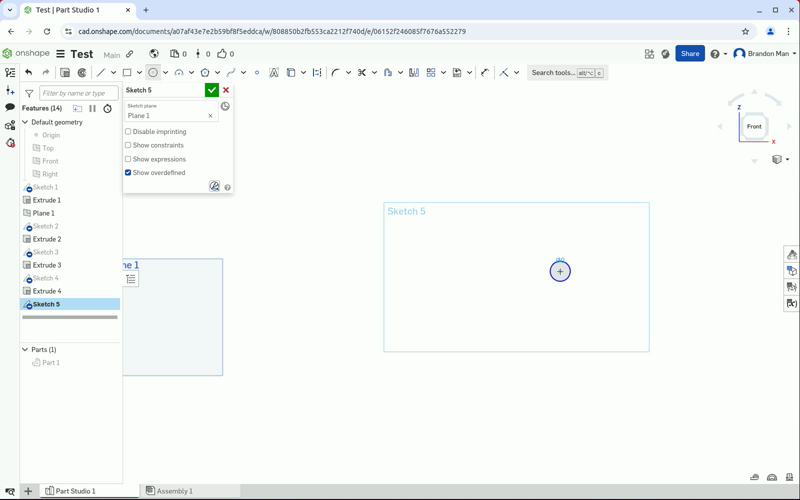
scroll(-6)
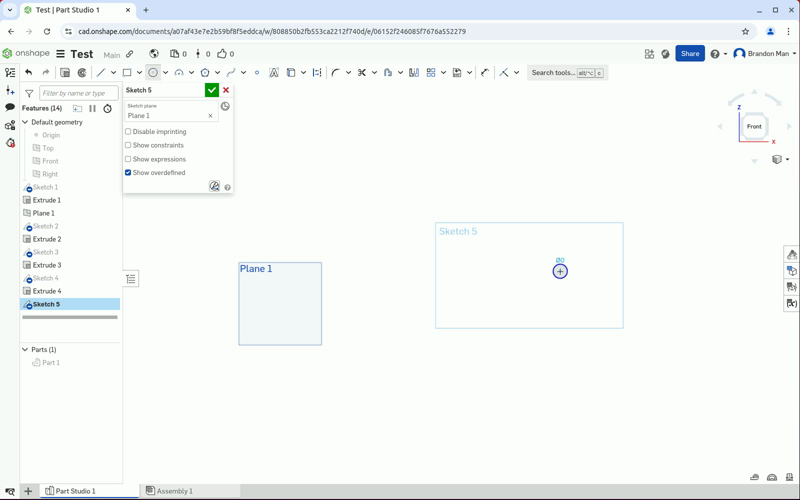
scroll(-6)
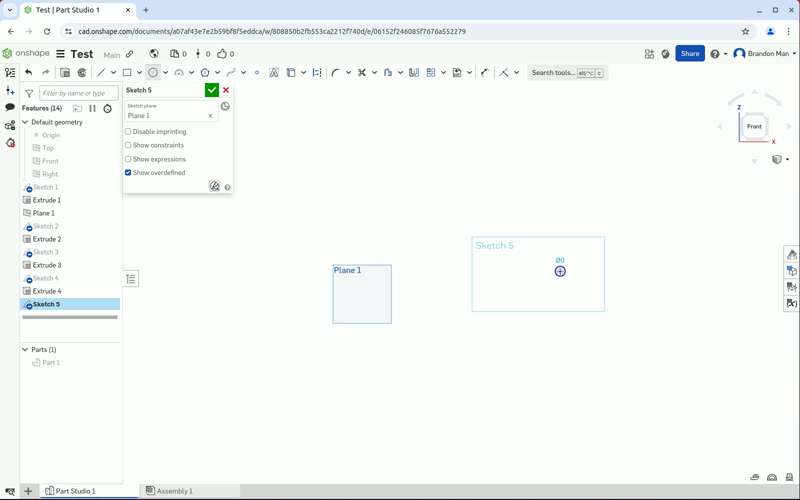
scroll(-6)
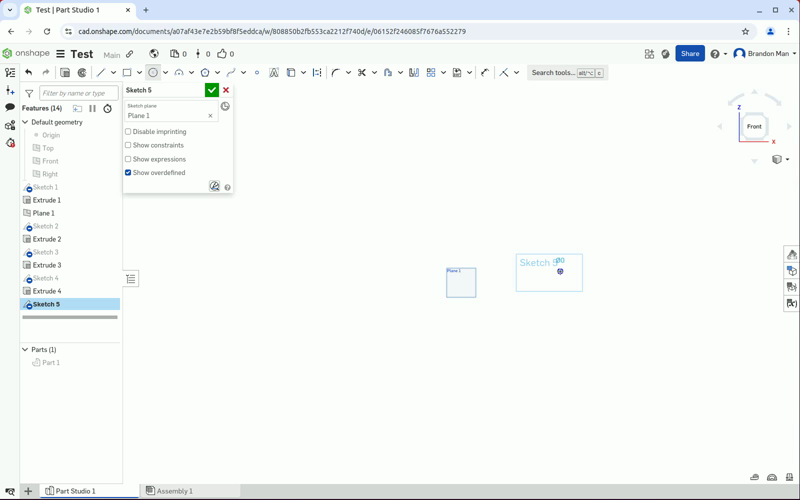
key_up(shift)
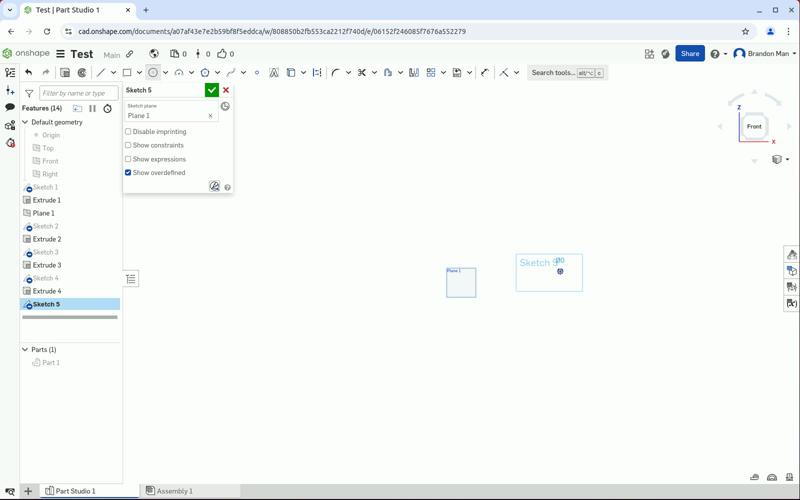
mouse_move(561, 271)
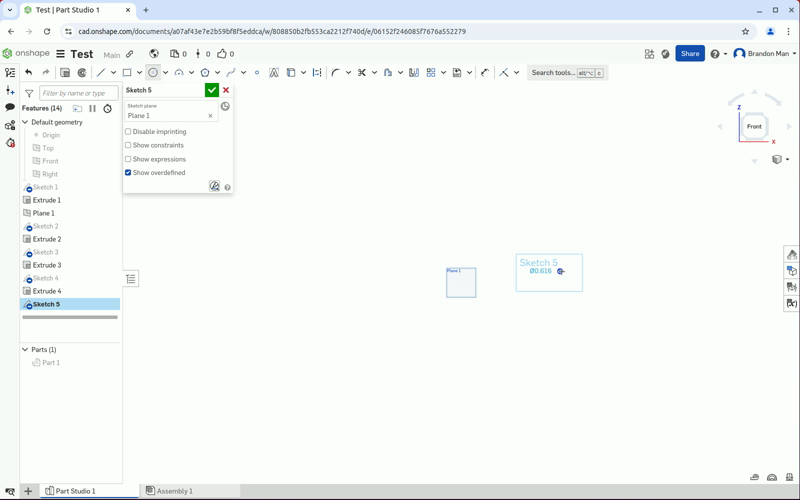
scroll(6)
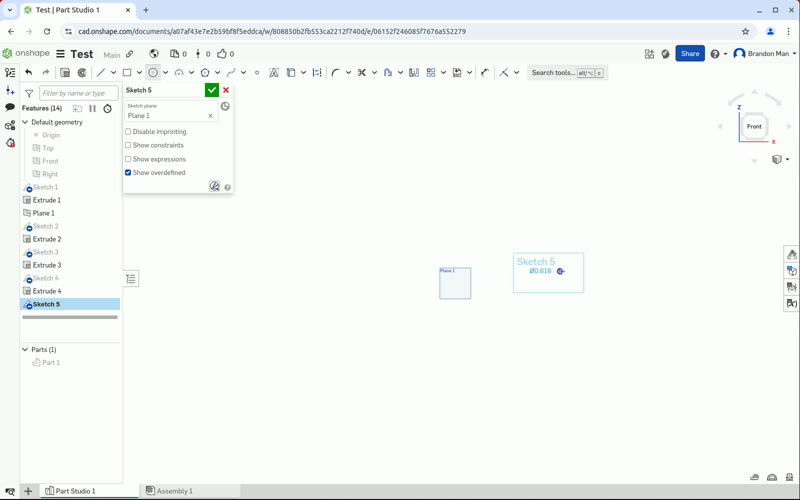
scroll(6)
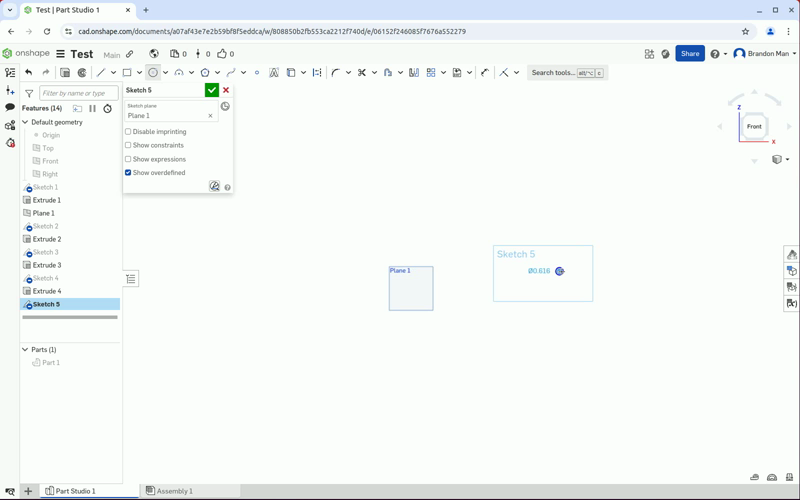
scroll(6)
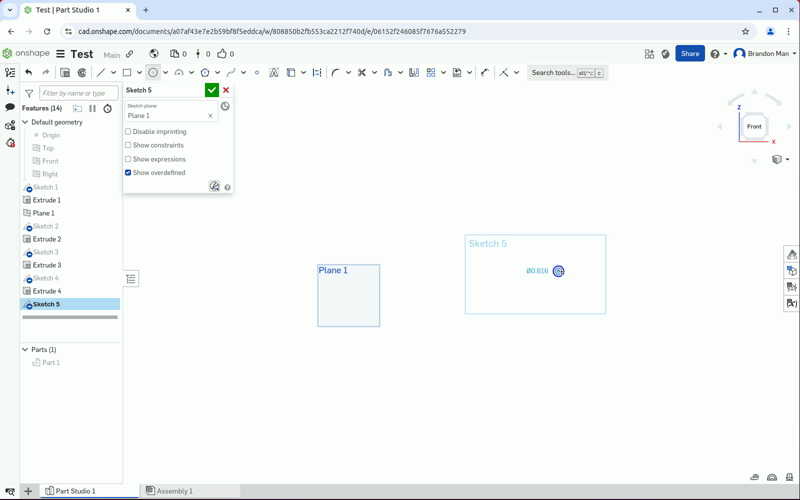
scroll(6)
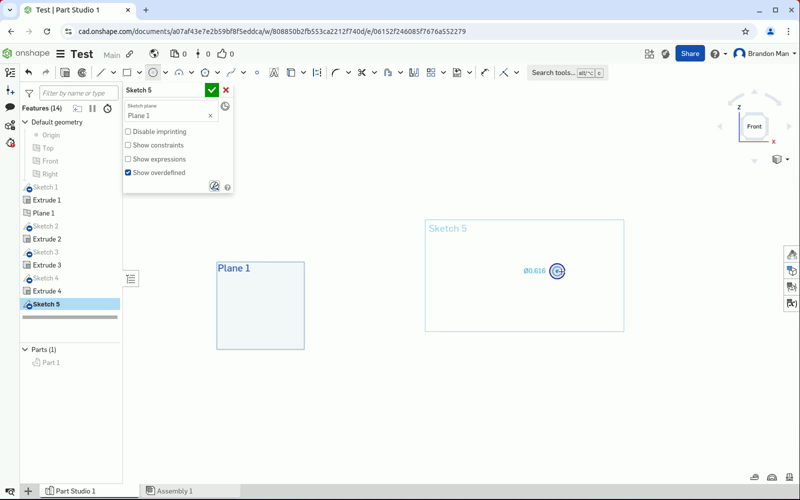
scroll(6)
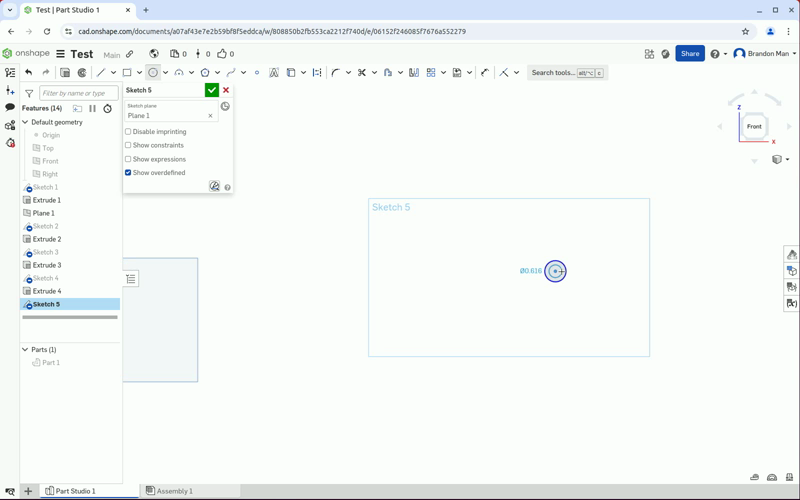
scroll(6)
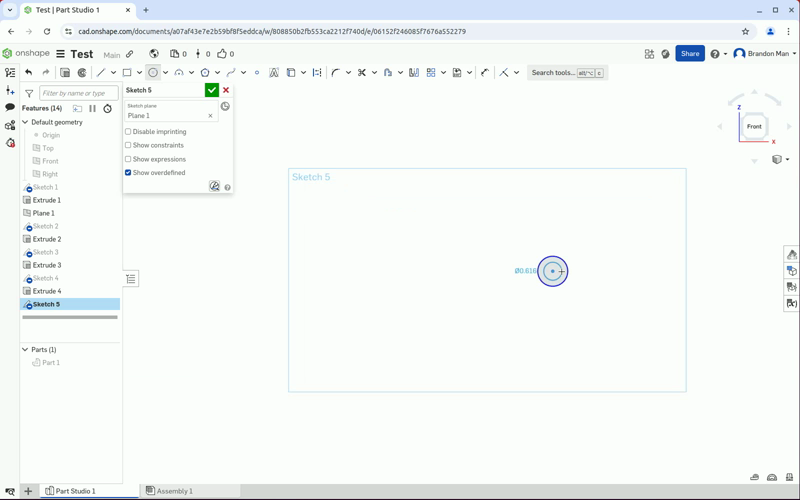
scroll(6)
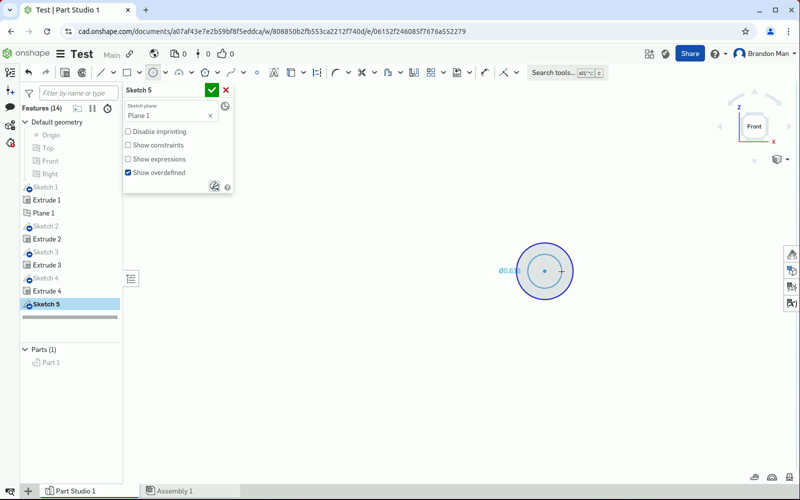
click(561, 271)
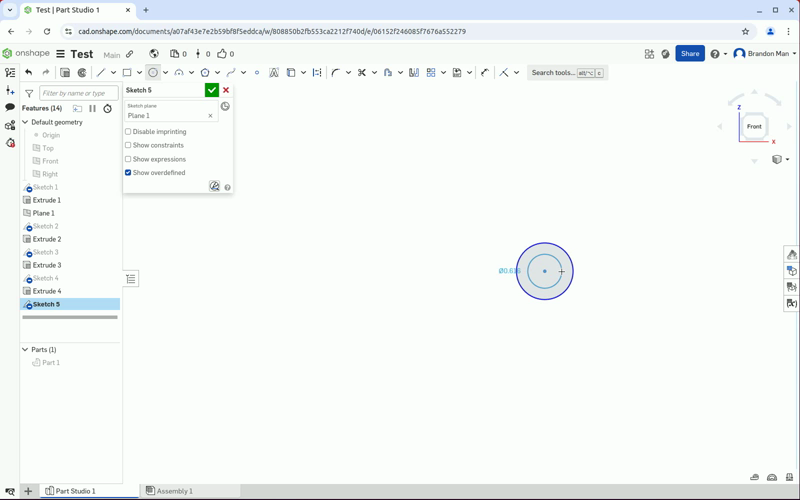
scroll(-6)
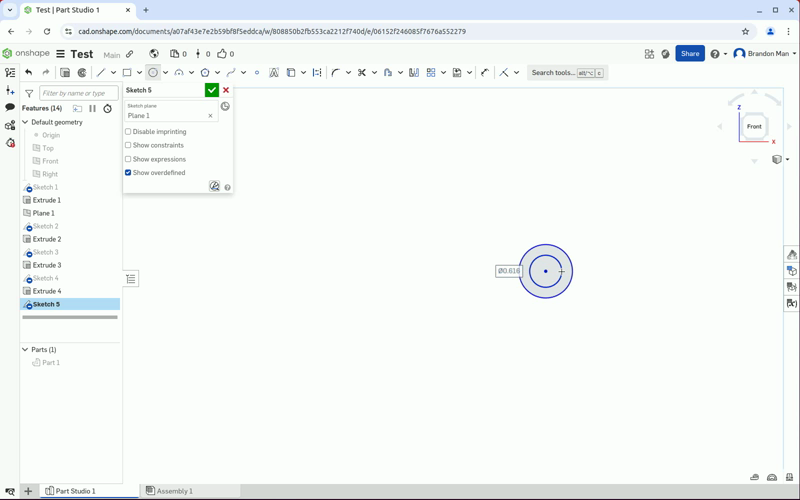
scroll(-6)
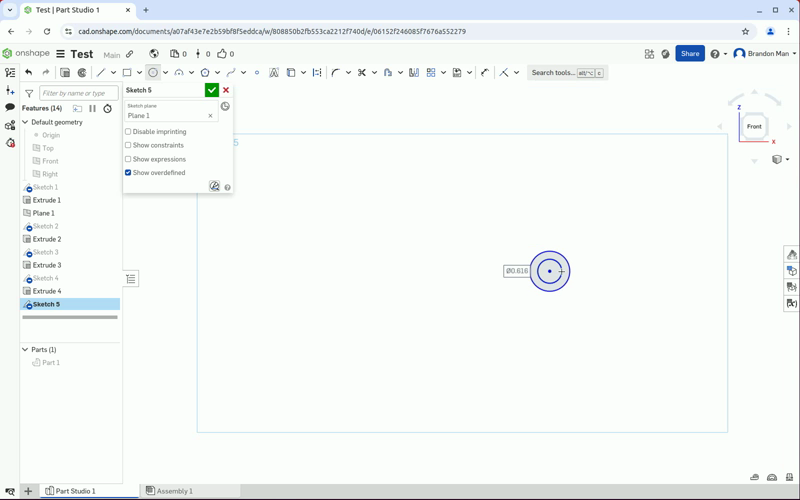
scroll(-6)
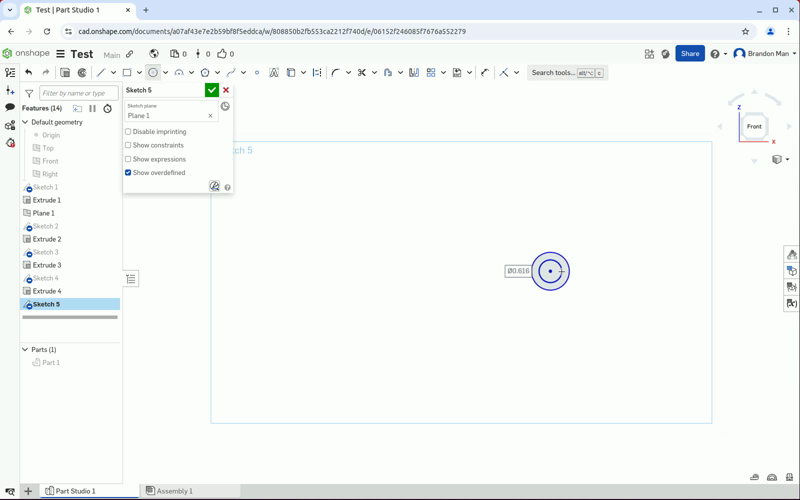
scroll(-6)
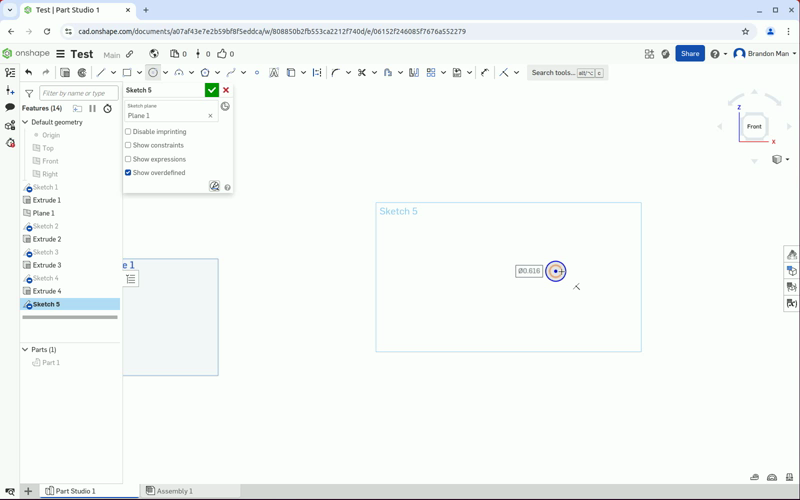
scroll(-6)
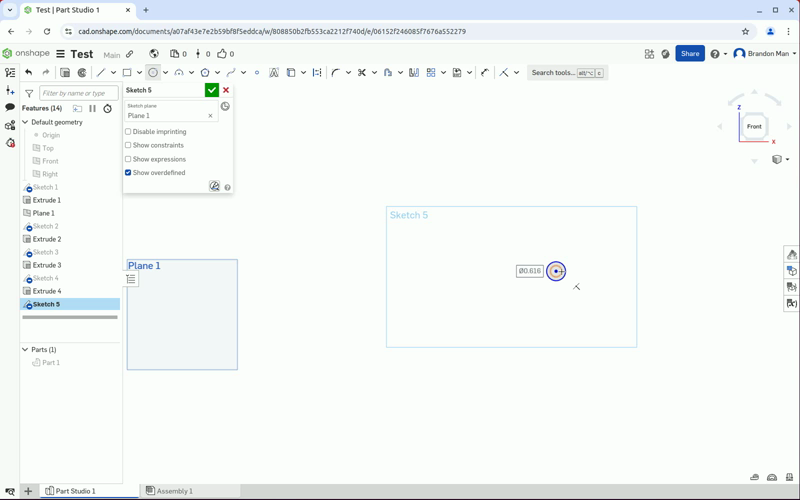
scroll(-6)
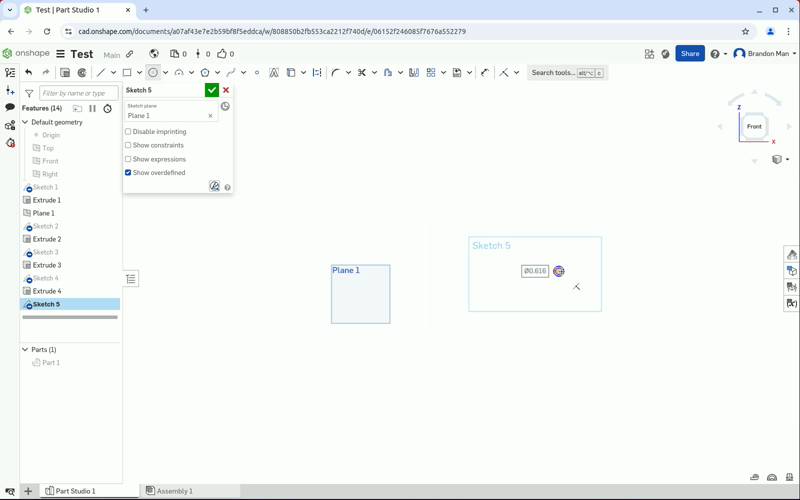
scroll(-6)
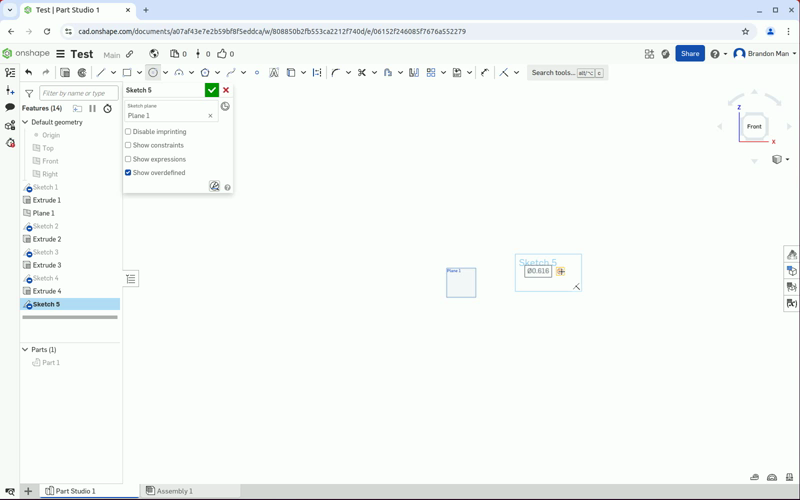
key(esc)
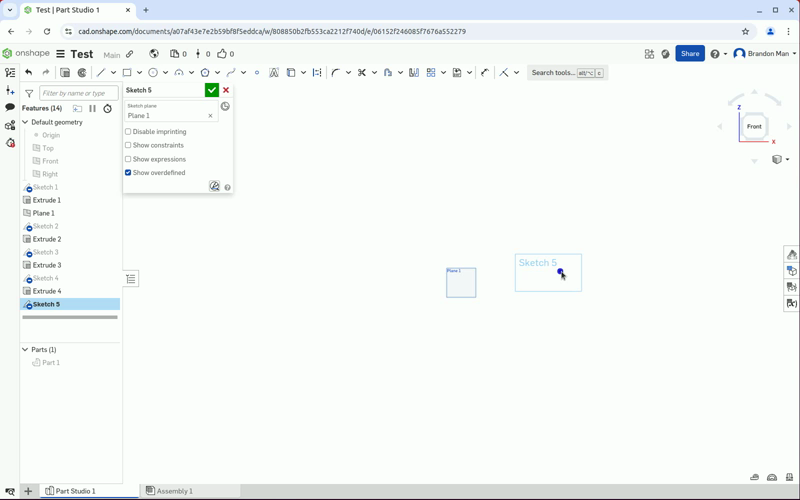
mouse_move(558, 270)
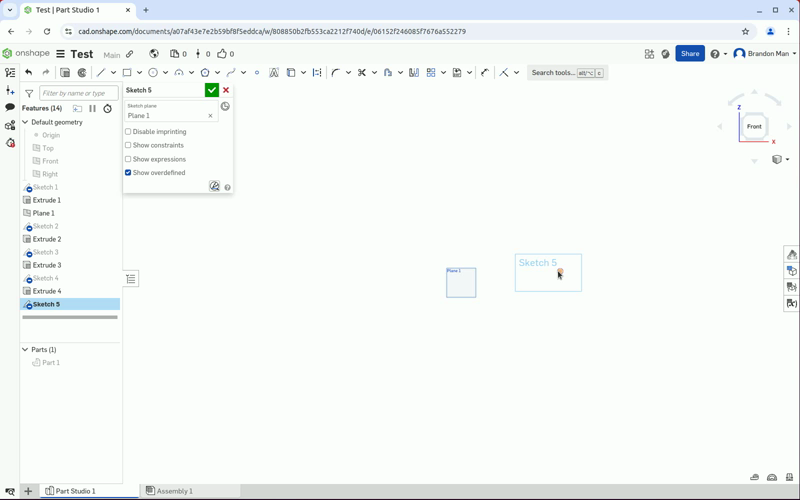
scroll(6)
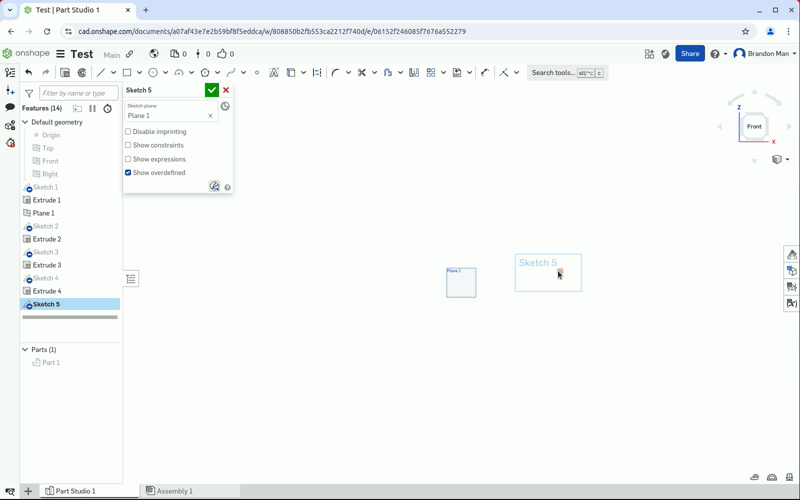
scroll(6)
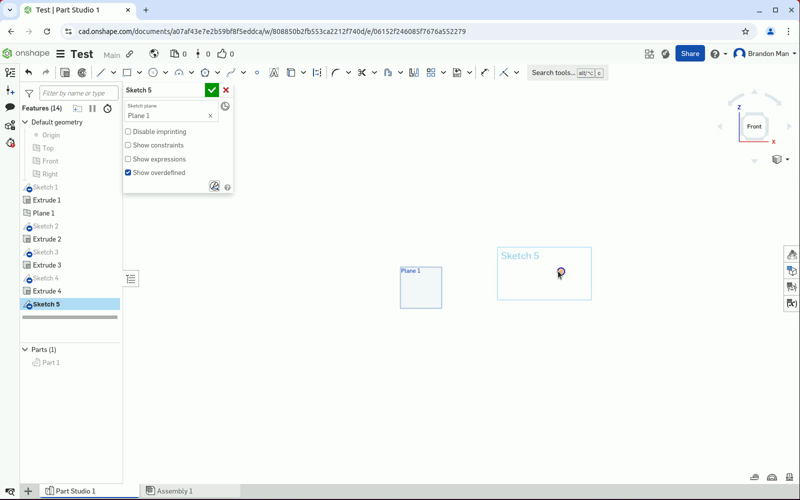
scroll(6)
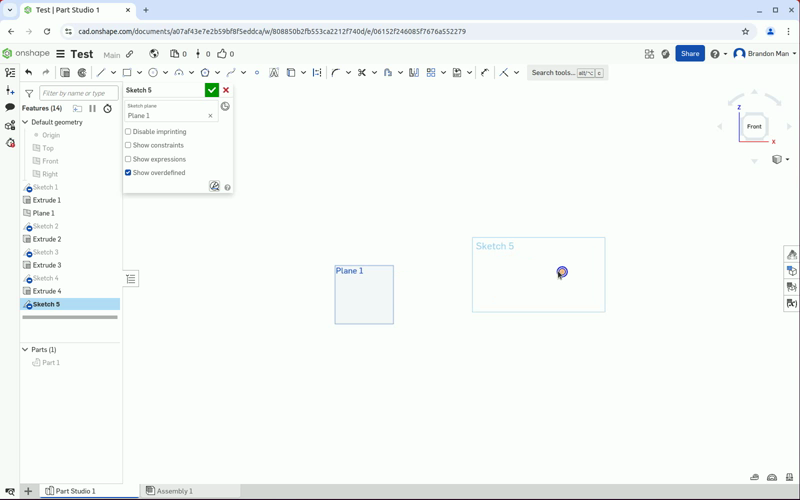
scroll(6)
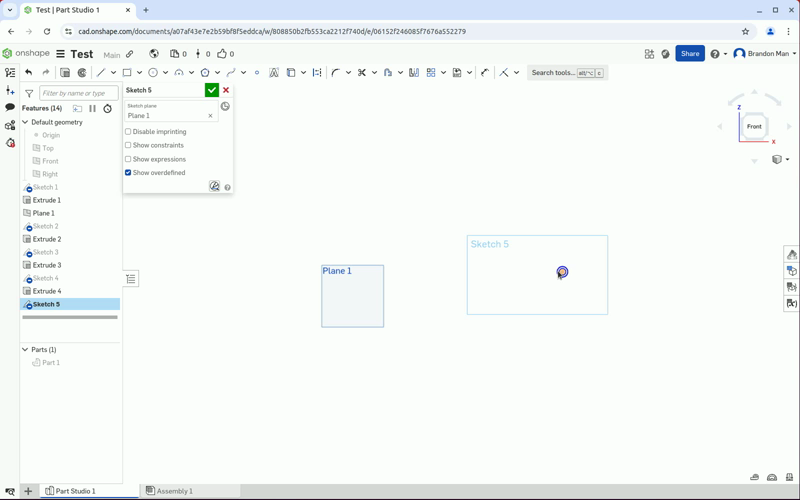
scroll(6)
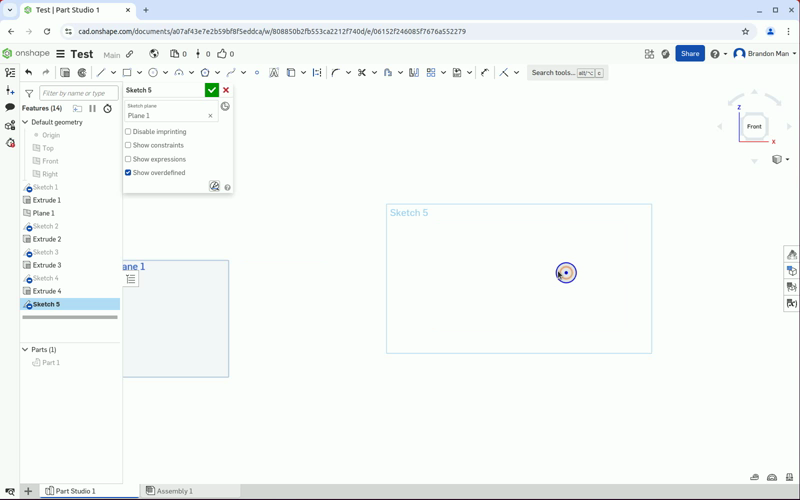
scroll(6)
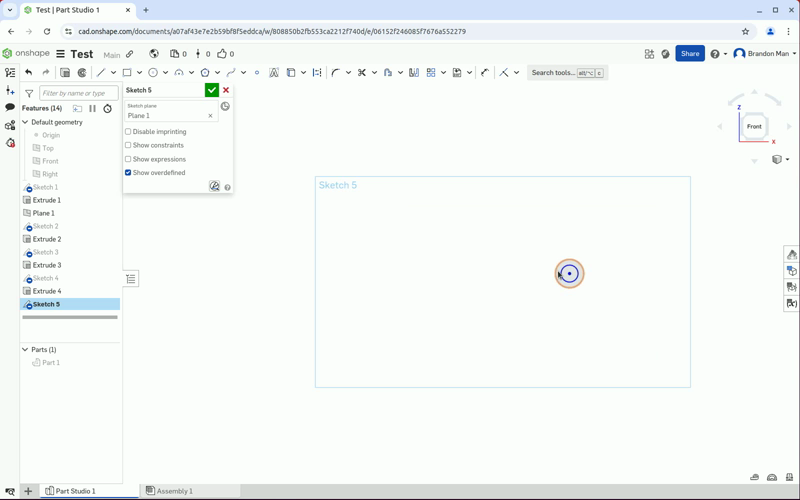
scroll(6)
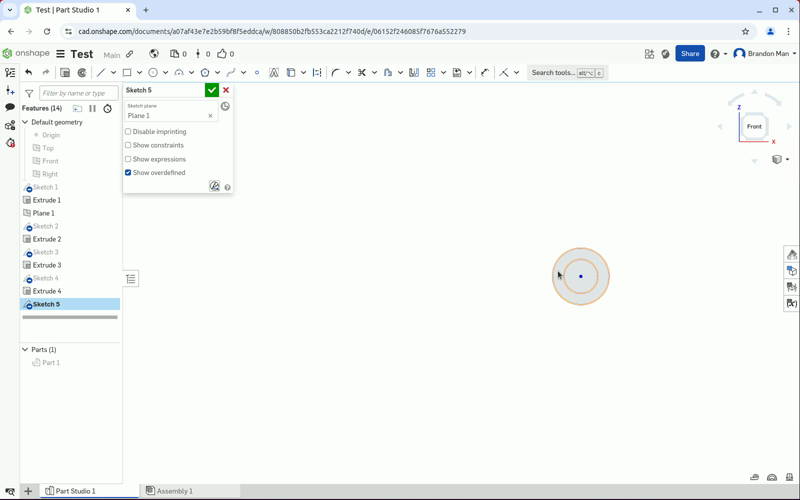
click(558, 270)
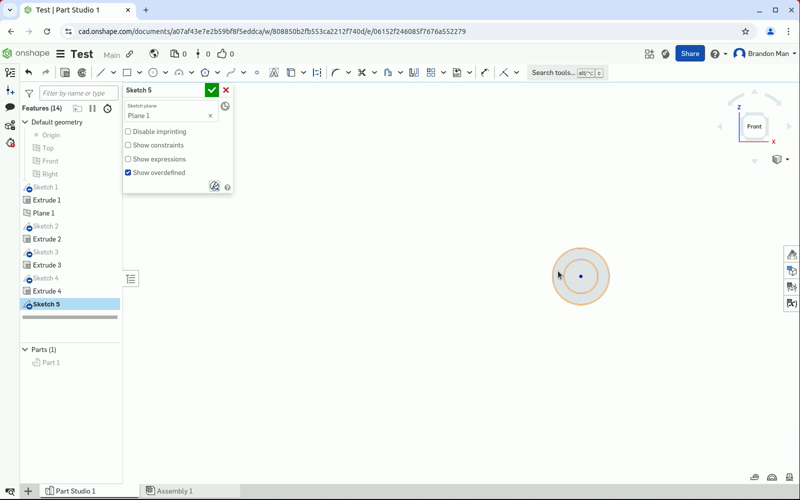
scroll(-6)
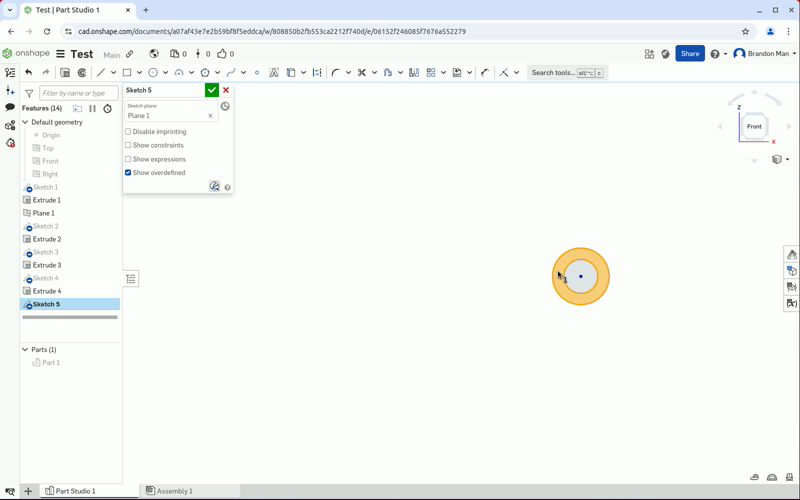
scroll(-6)
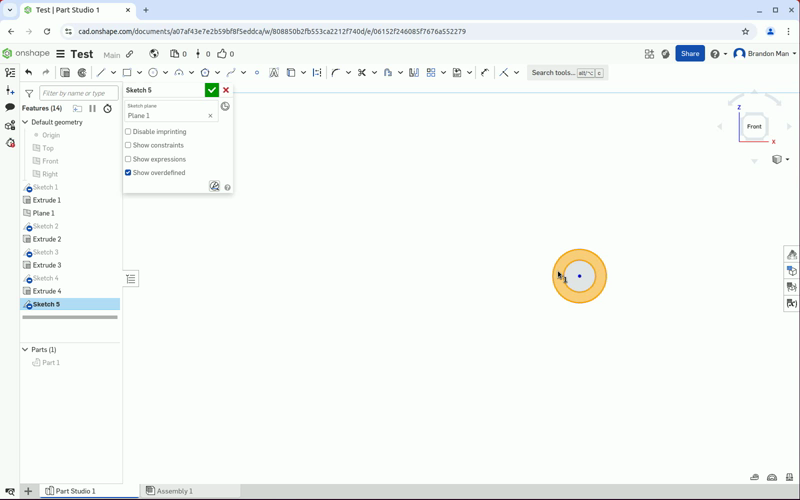
scroll(-6)
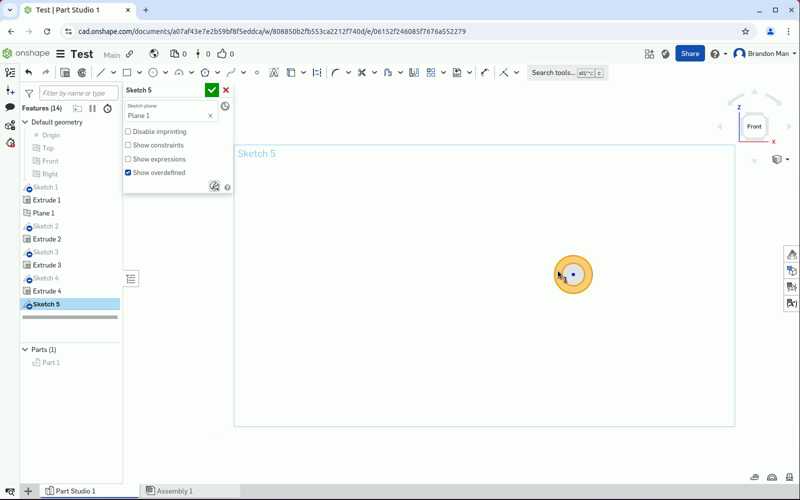
scroll(-6)
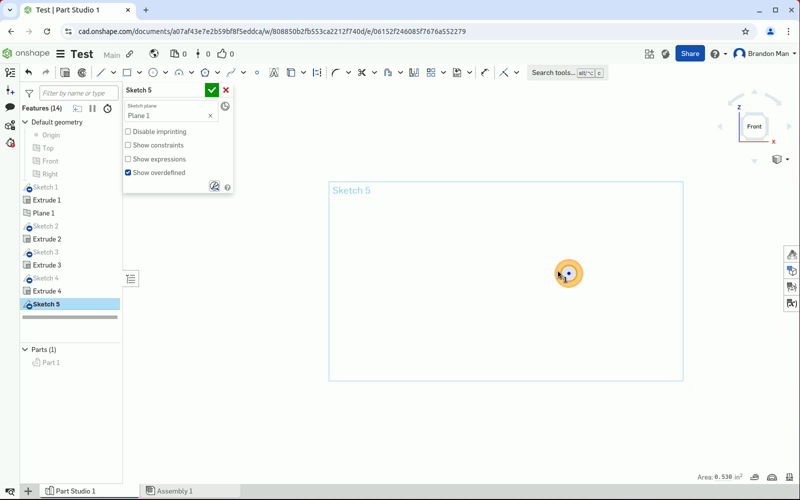
scroll(-6)
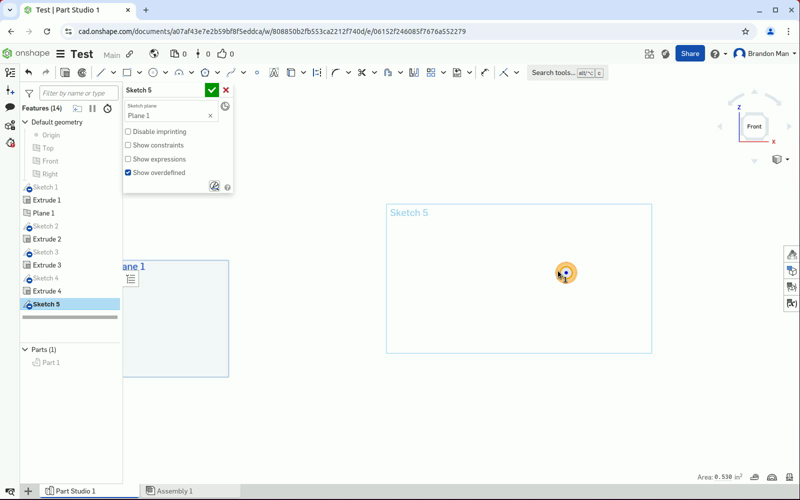
scroll(-6)
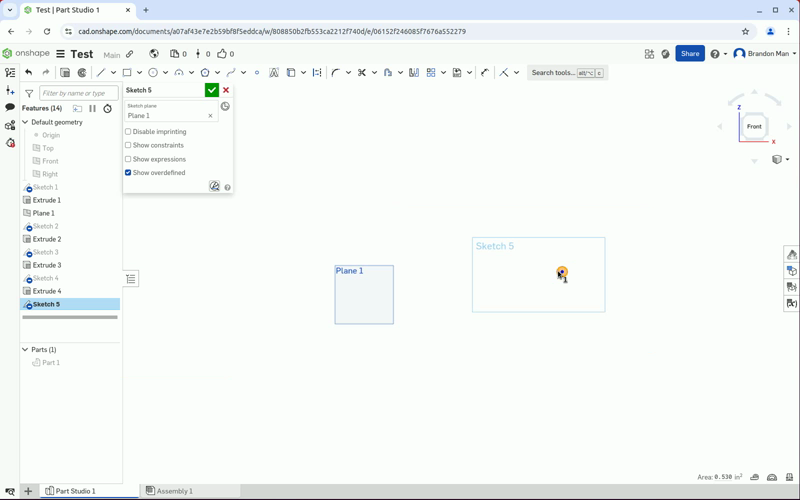
scroll(-6)
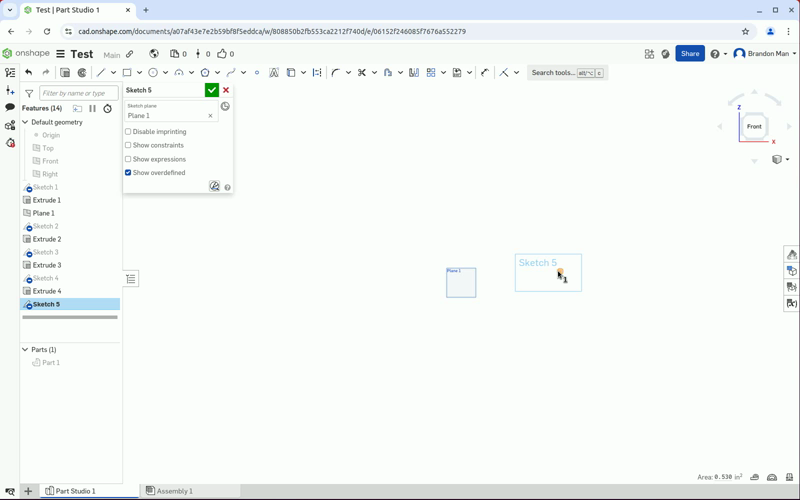
mouse_move(73, 352)
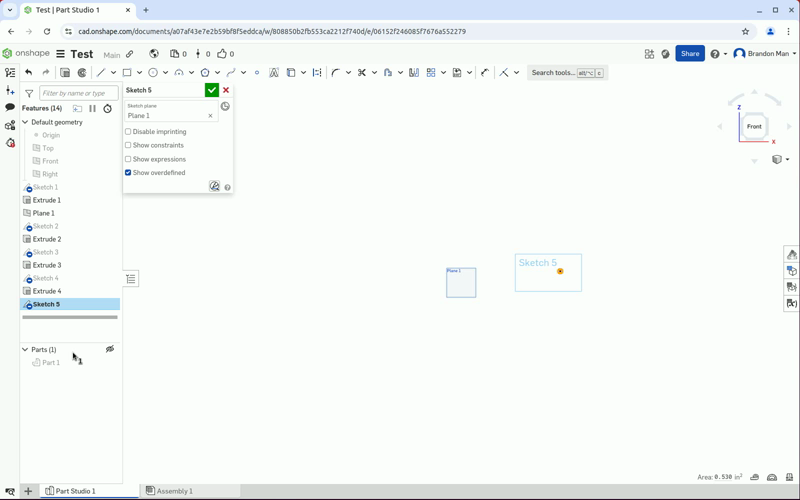
key(shift+y)
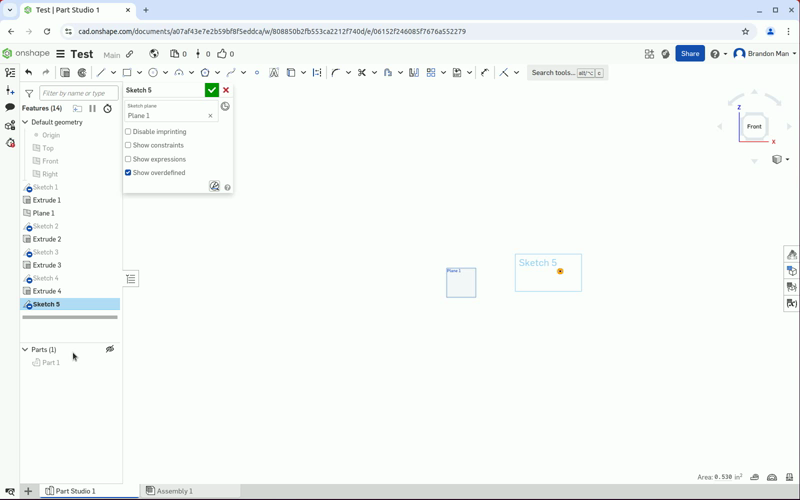
key(shift+e)
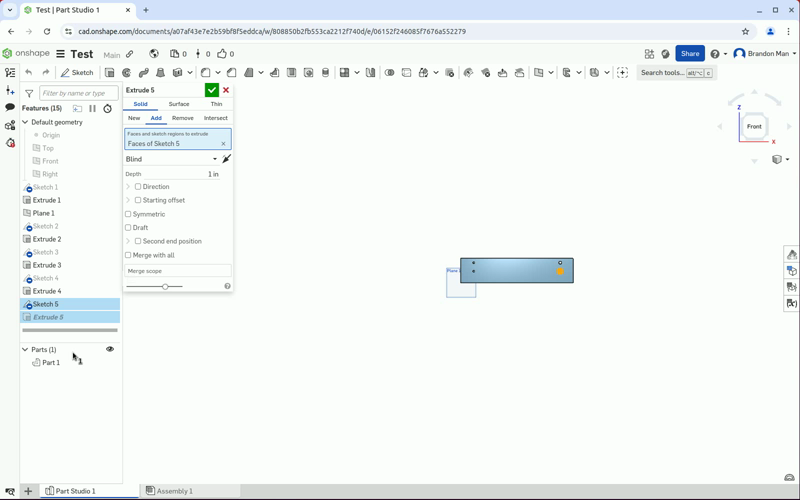
mouse_move(143, 106)
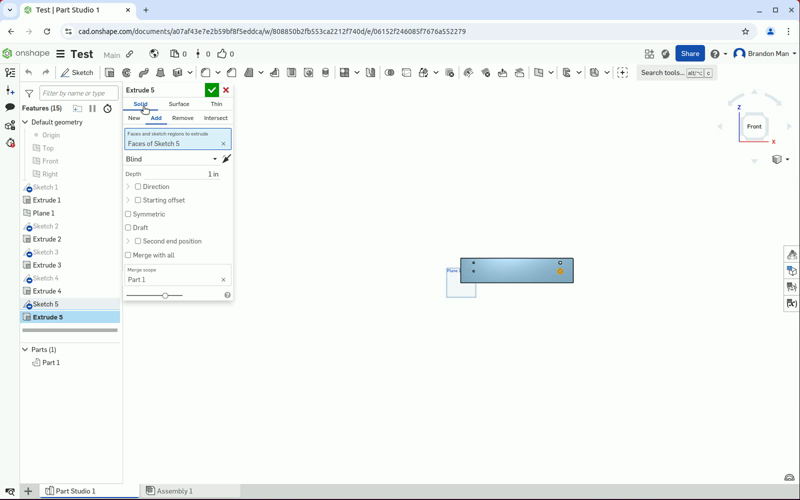
click(143, 106)
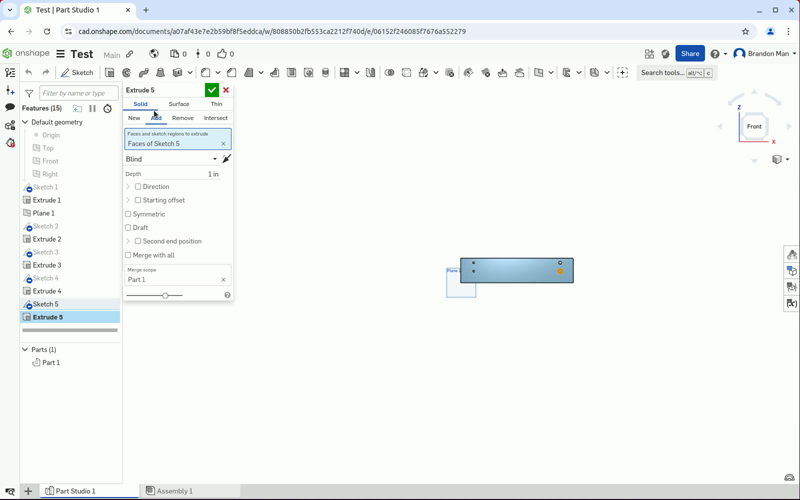
mouse_move(186, 120)
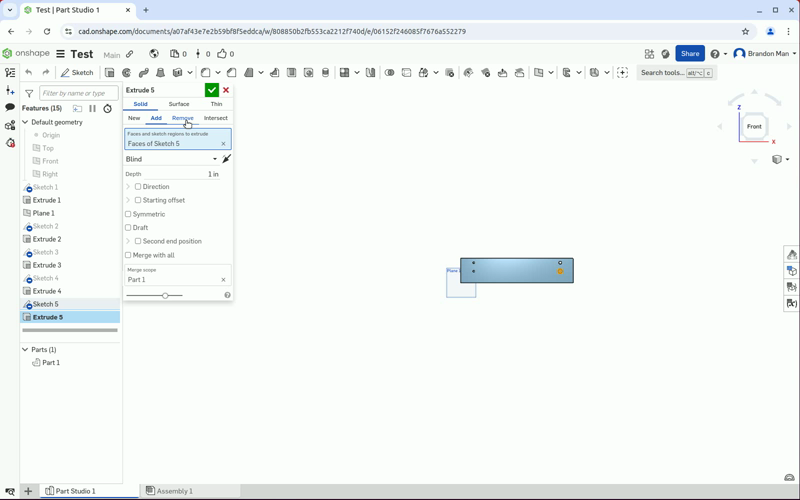
click(186, 120)
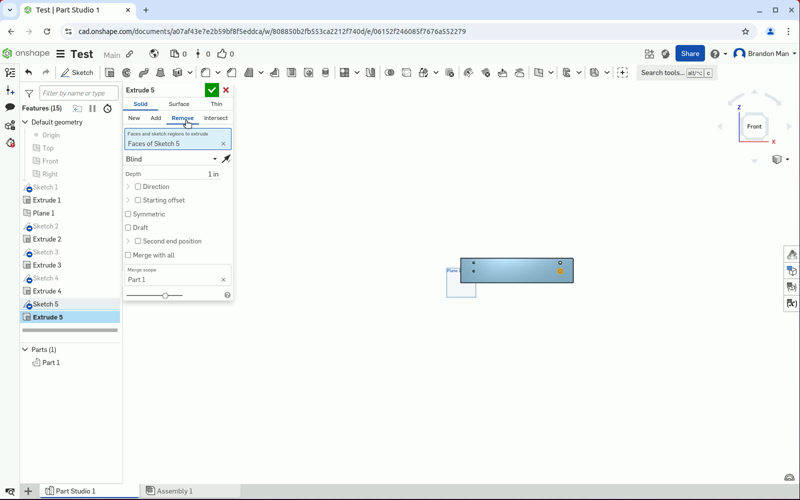
key(tab, 4)
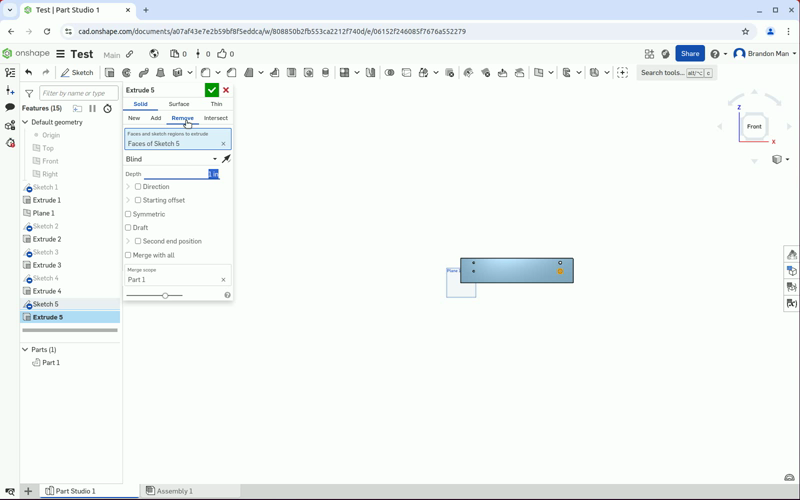
text(0.481)
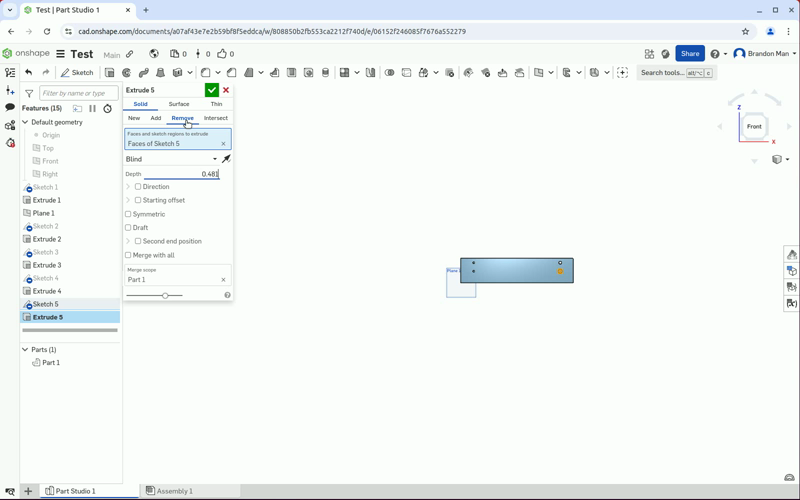
key(tab, 6)
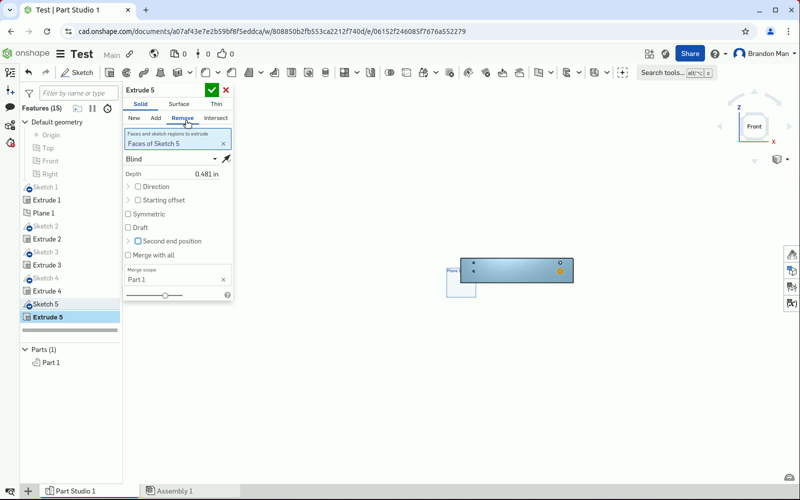
key(space)
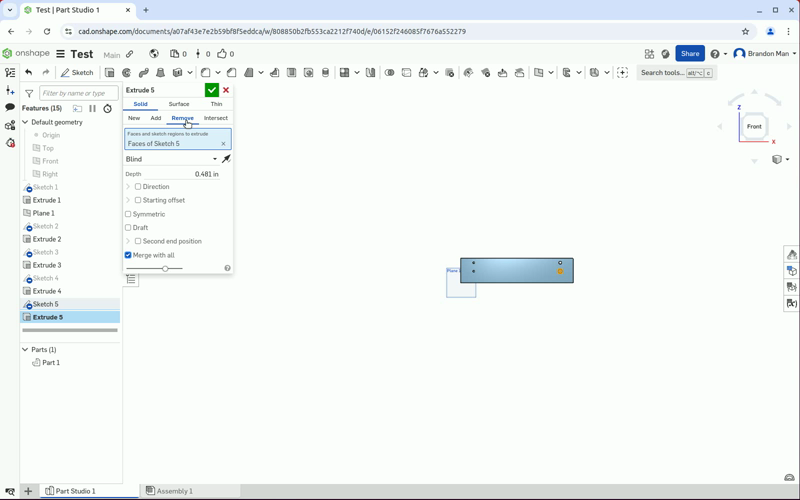
key(enter)
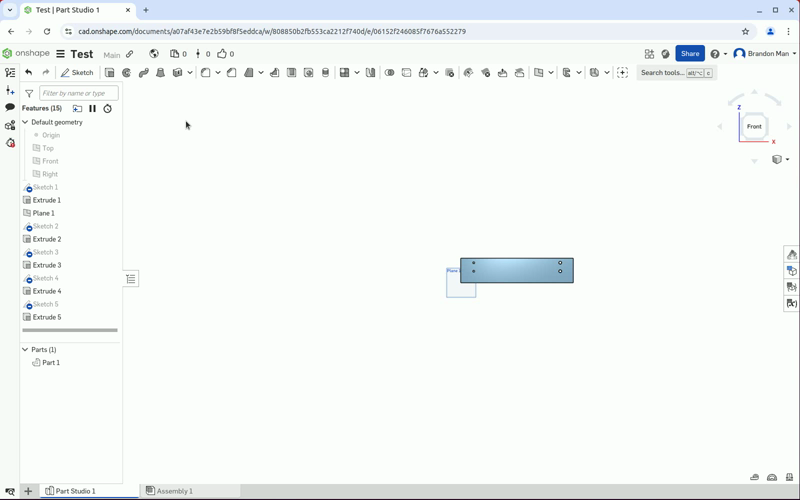
key(shift+h)
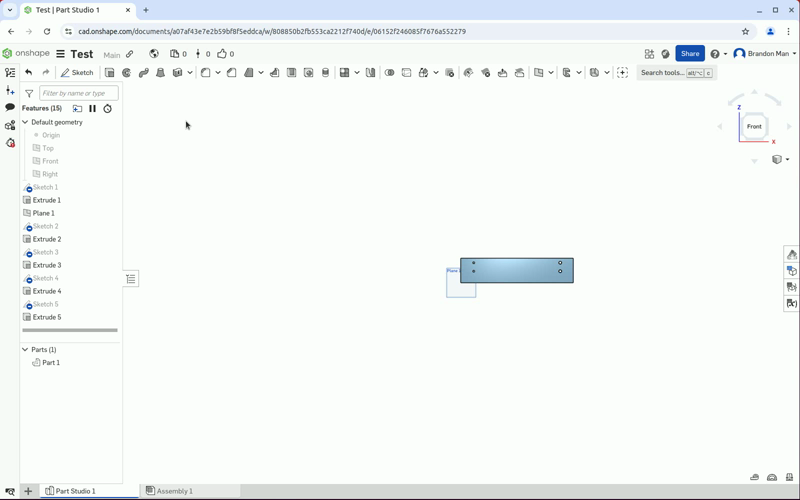
key(shift+h)
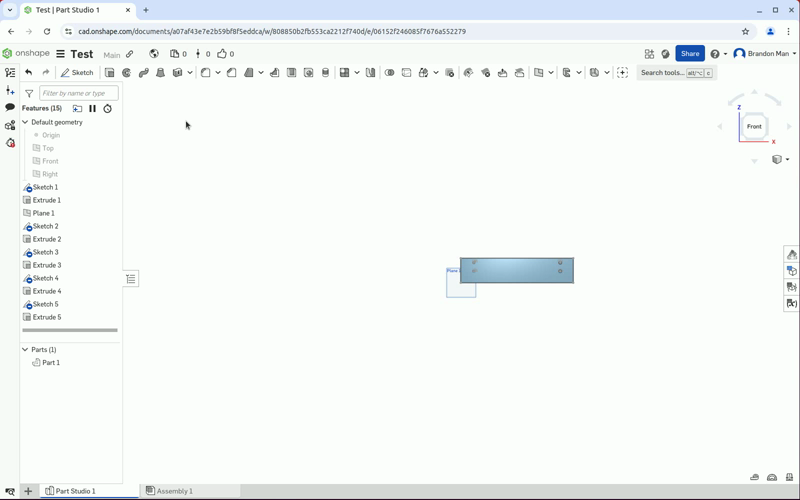
key(shift+7)
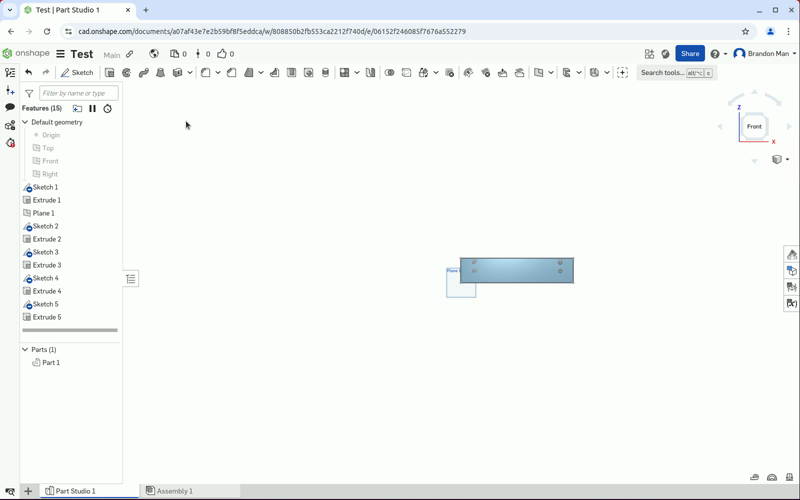
key(left, 2)
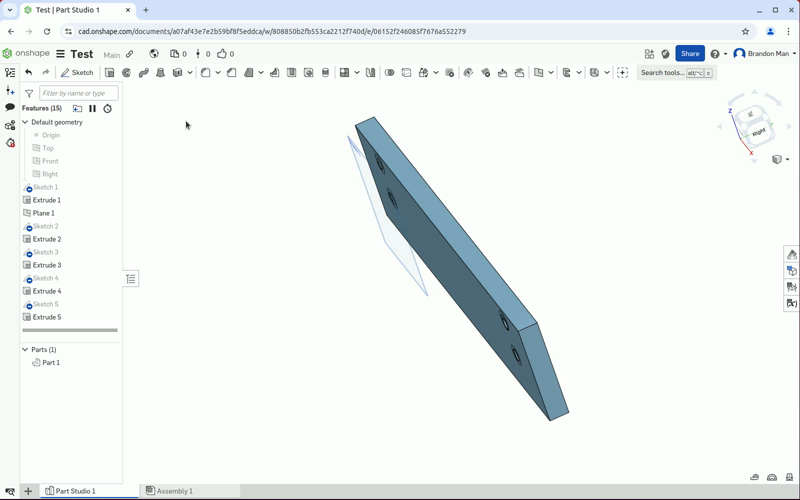
key(down, 2)
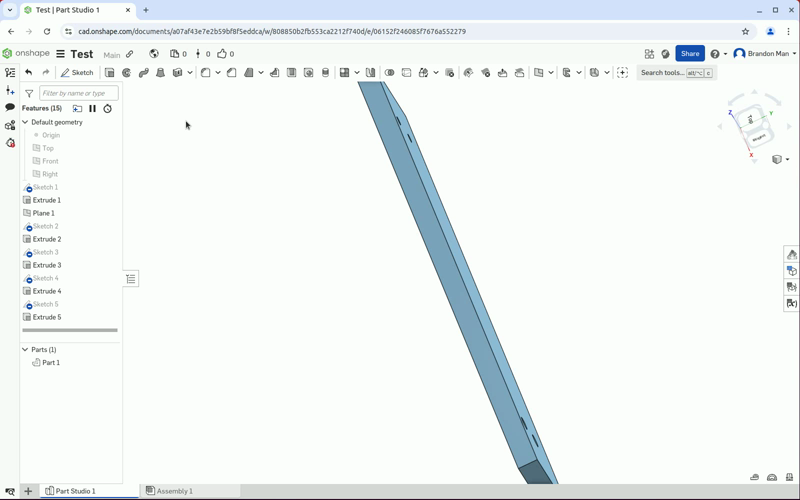
key(up, 2)
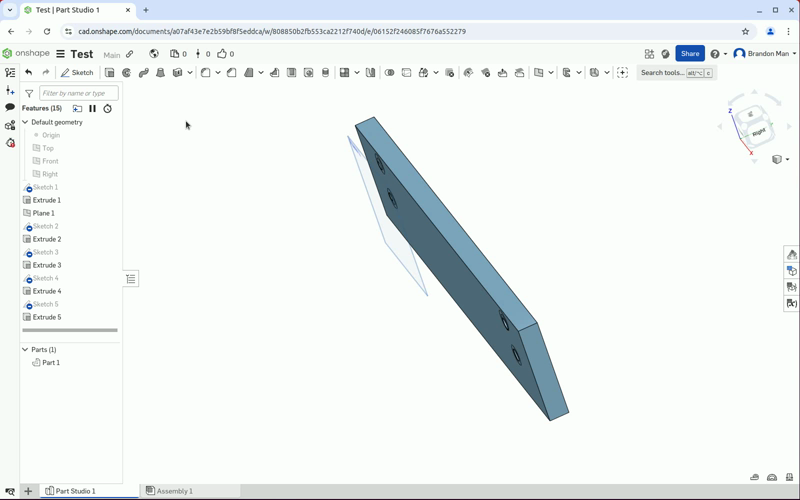
key(right, 2)
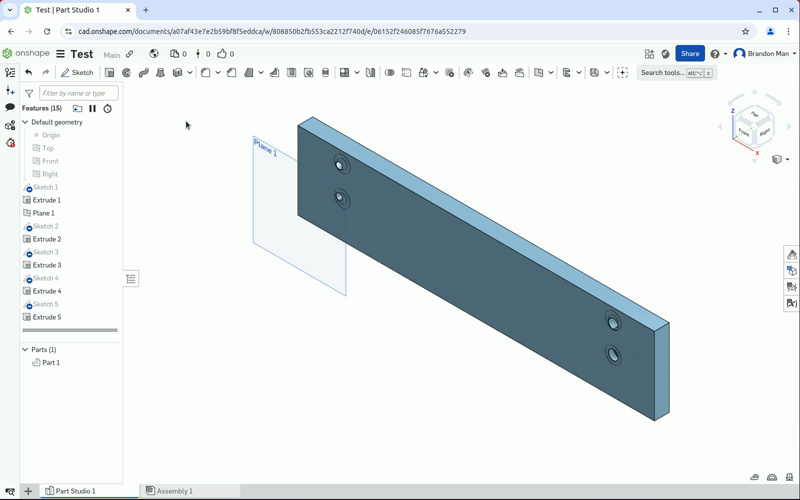
mouse_move(73, 189)
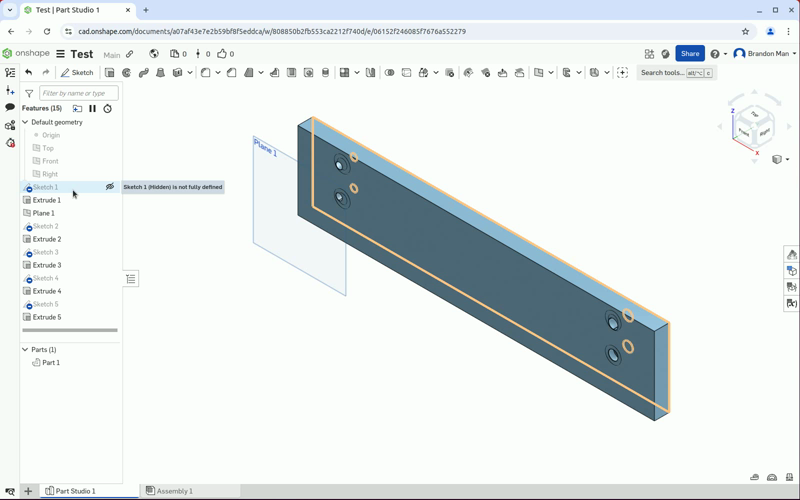
click(73, 189)